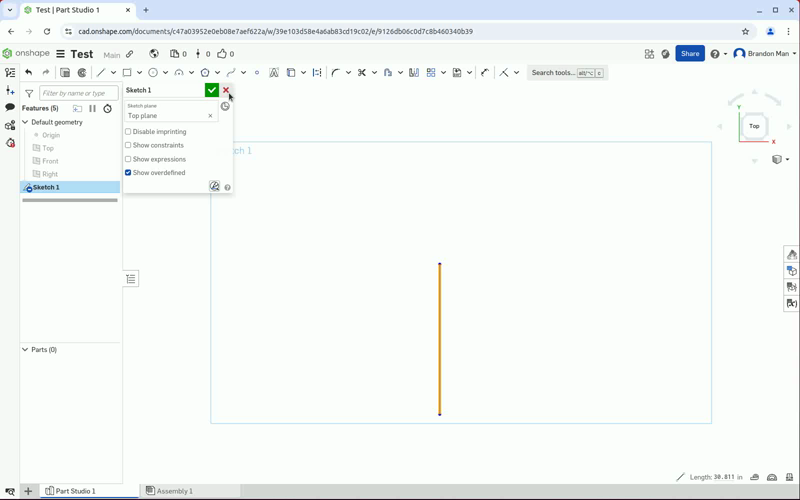
key(shift+h)
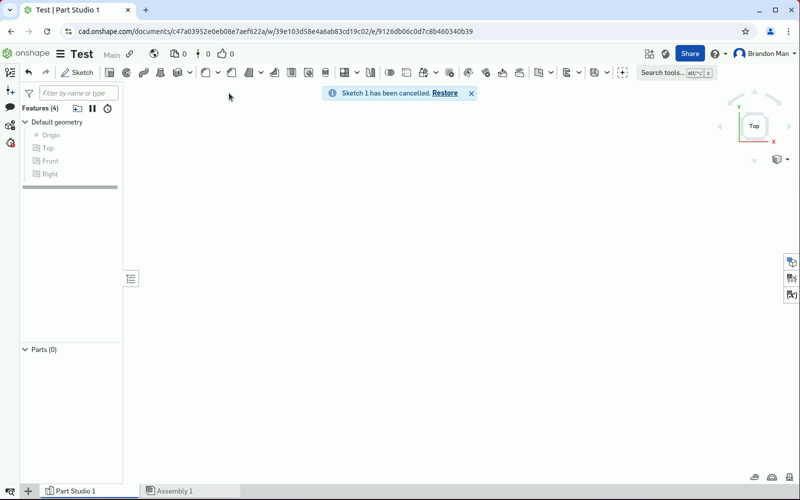
mouse_move(73, 352)
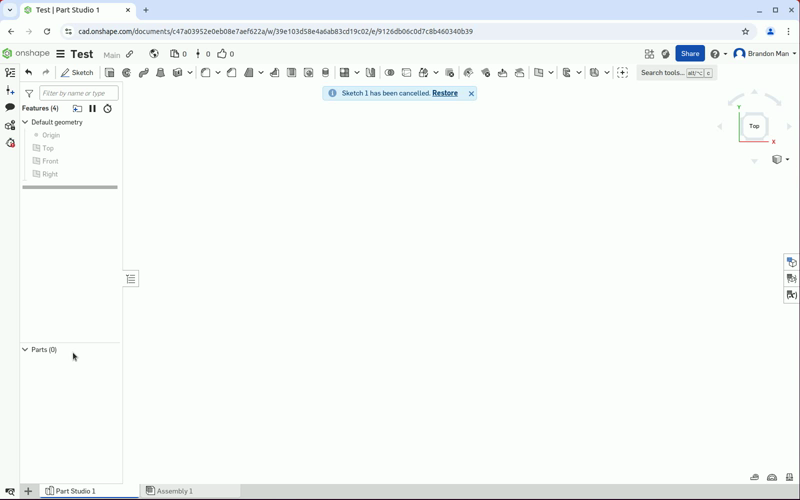
key(y)
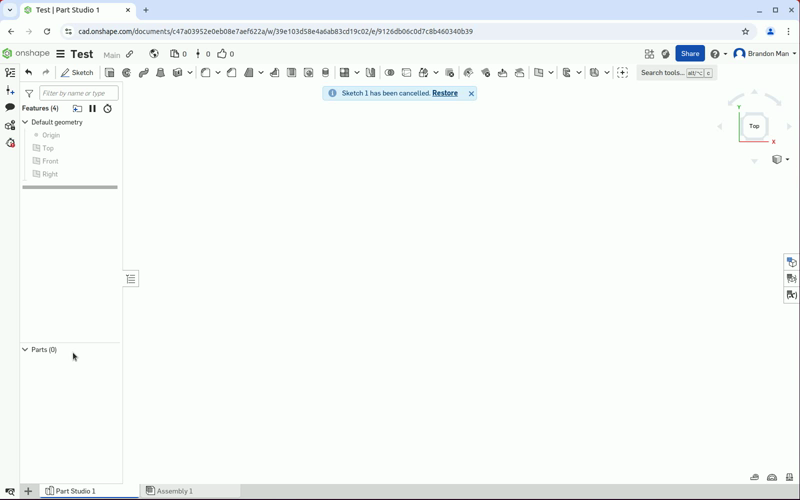
key(shift+p)
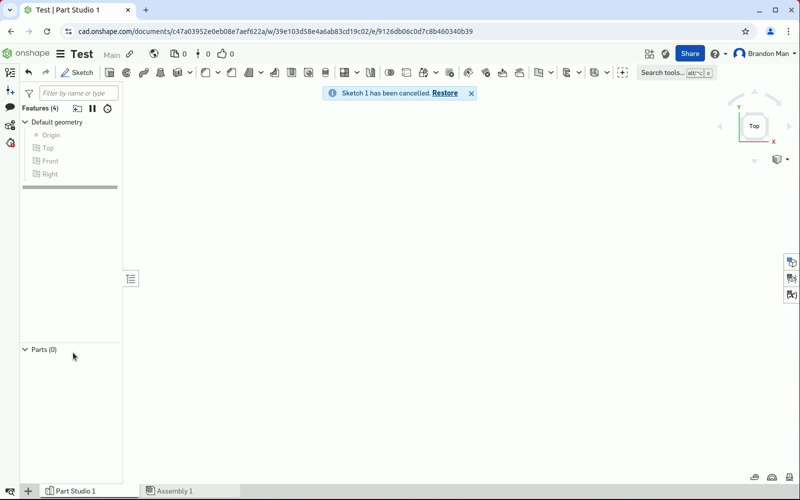
key(space)
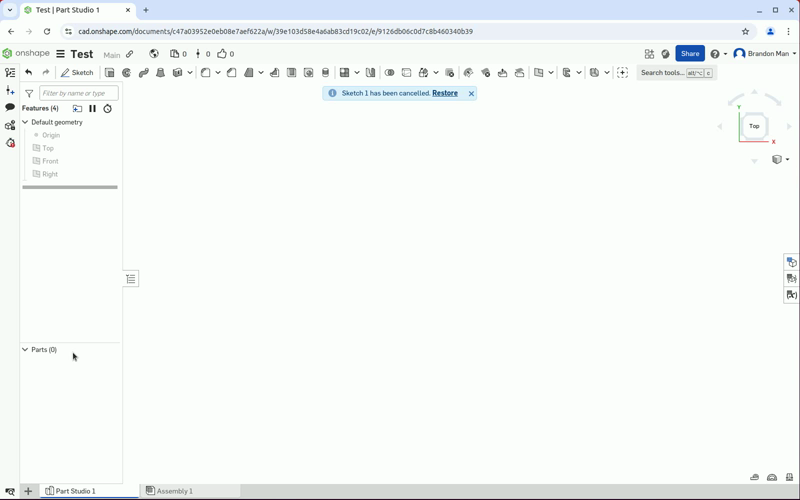
key_down(shift)
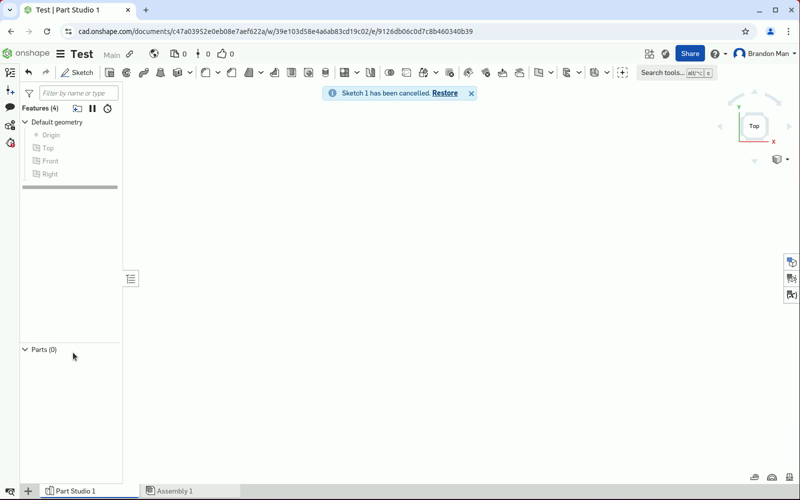
key(up)
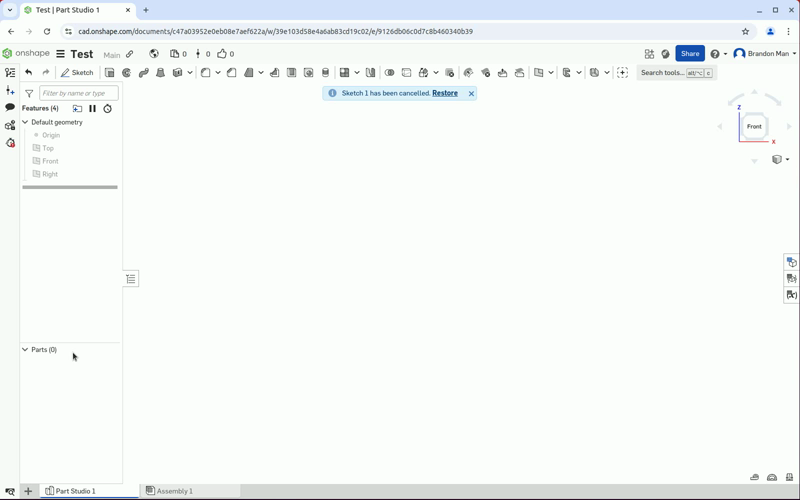
key_up(shift)
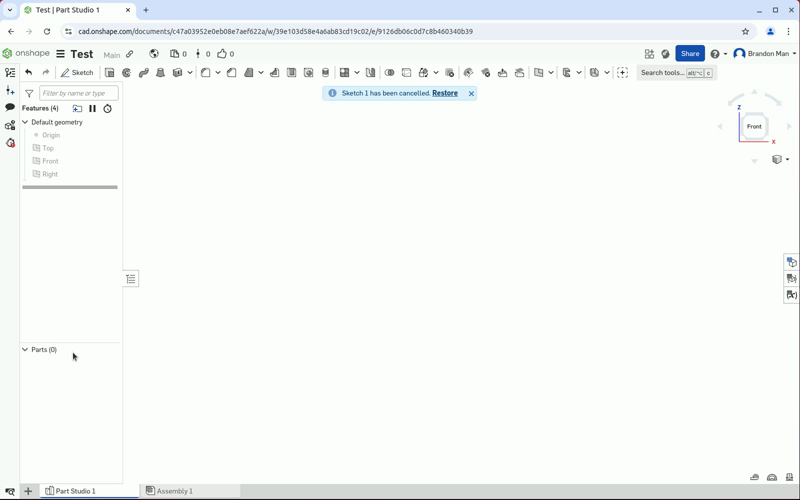
mouse_move(73, 352)
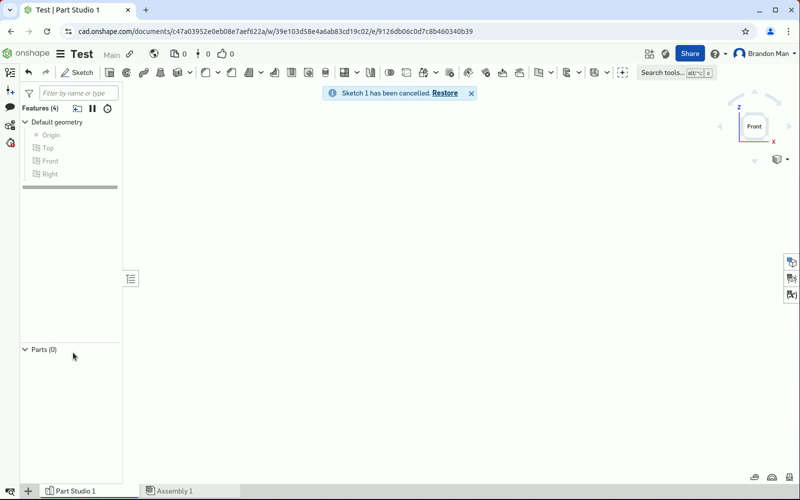
key(shift+y)
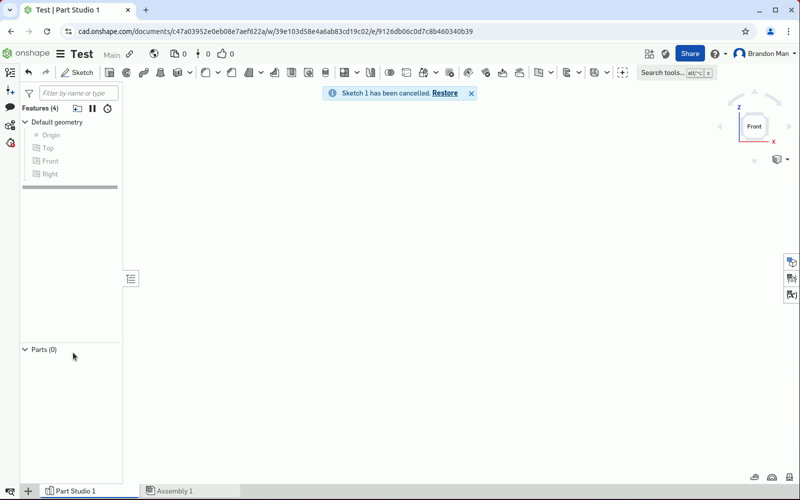
key(shift+s)
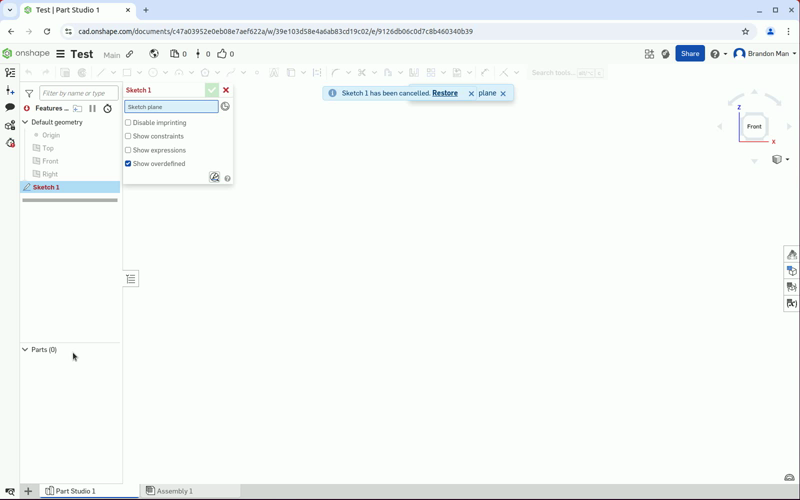
mouse_move(73, 163)
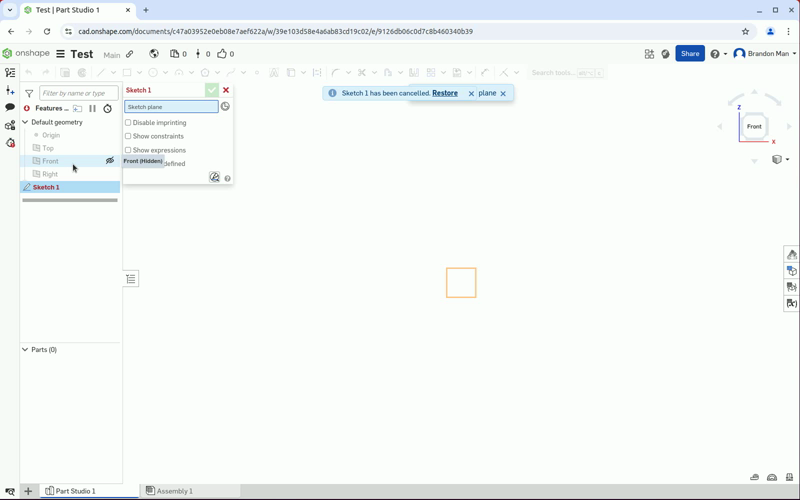
click(73, 163)
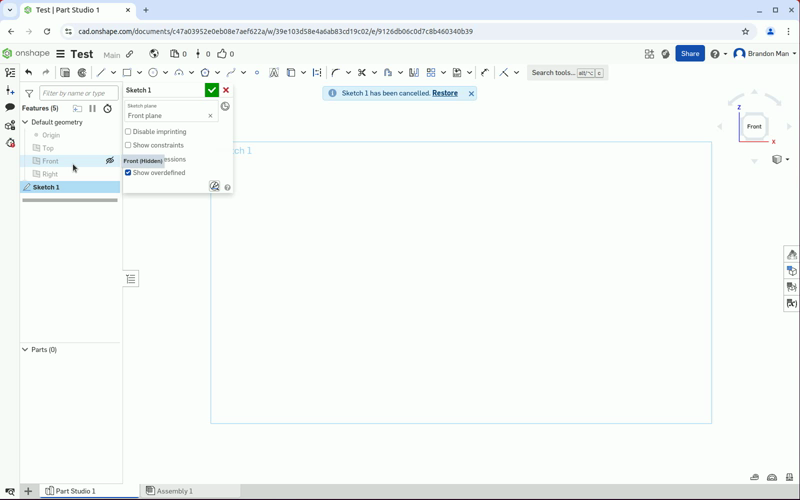
mouse_move(73, 352)
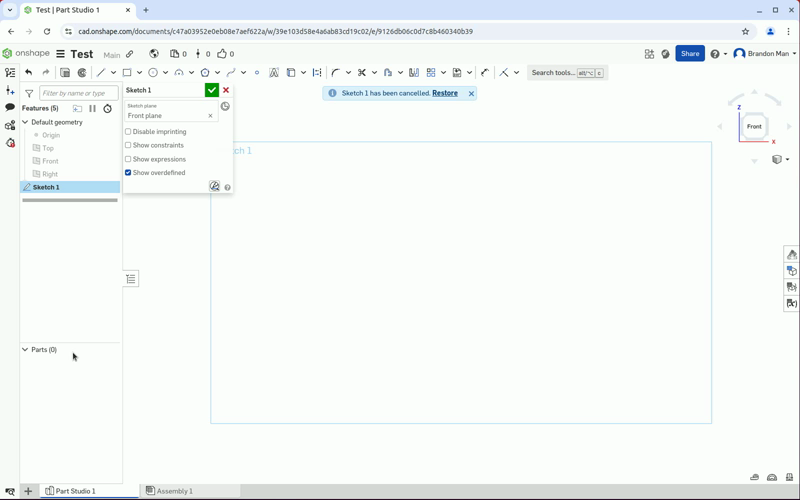
key(y)
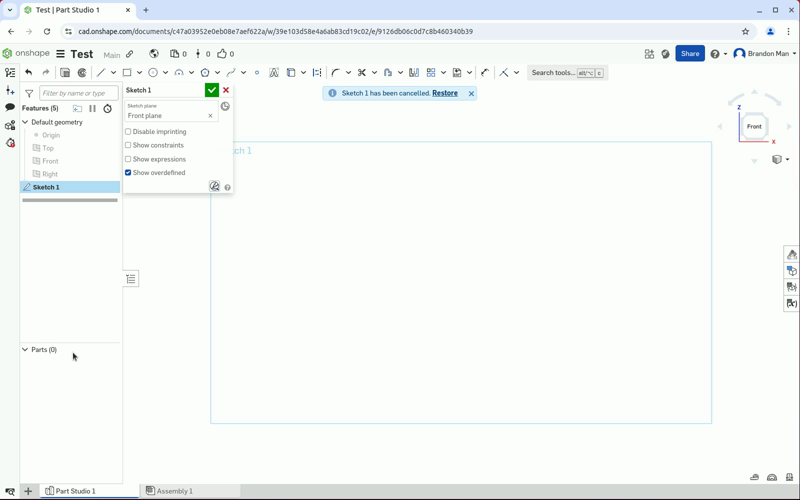
key(l)
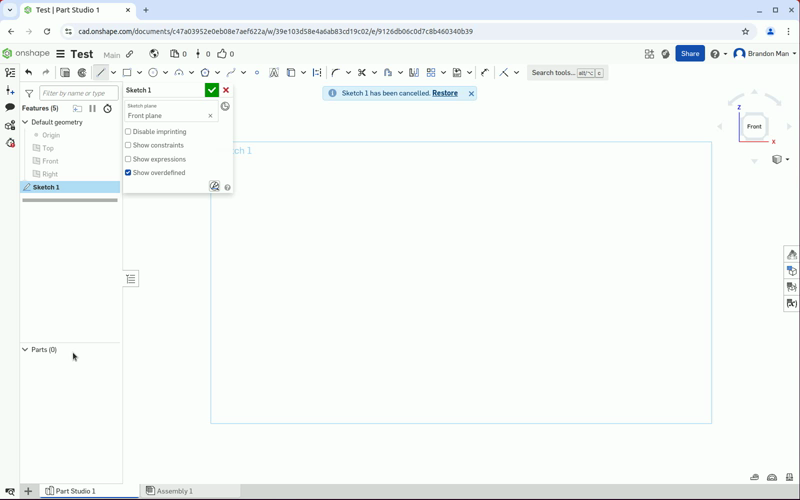
key_down(shift)
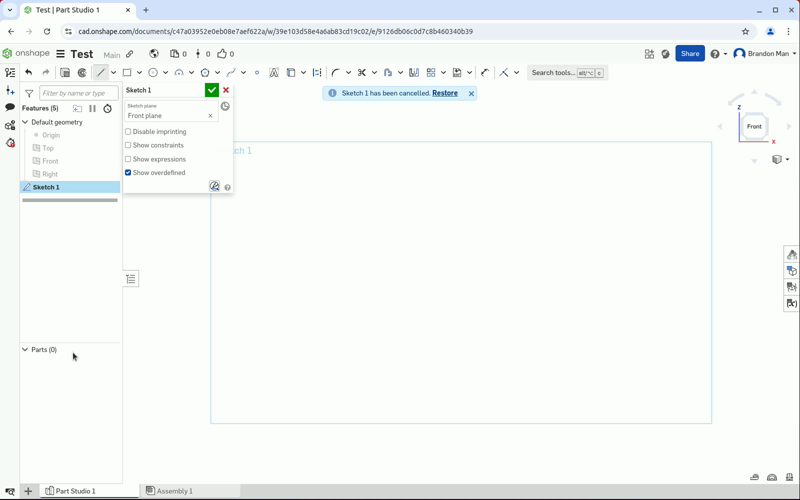
mouse_move(429, 282)
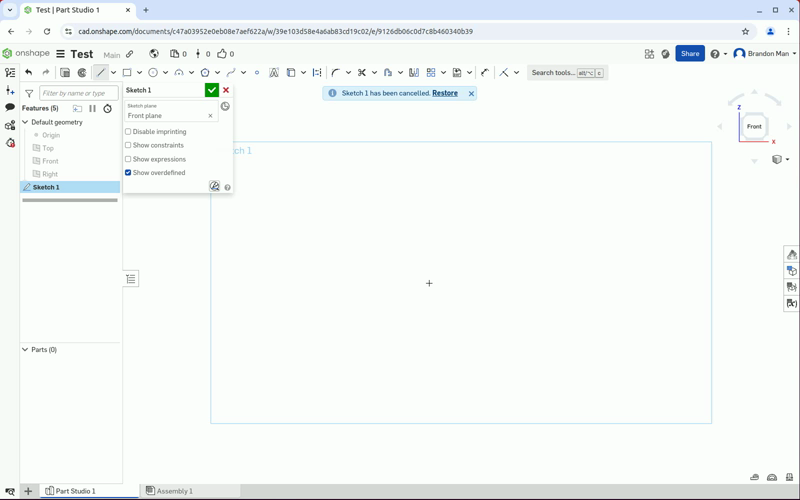
click(429, 282)
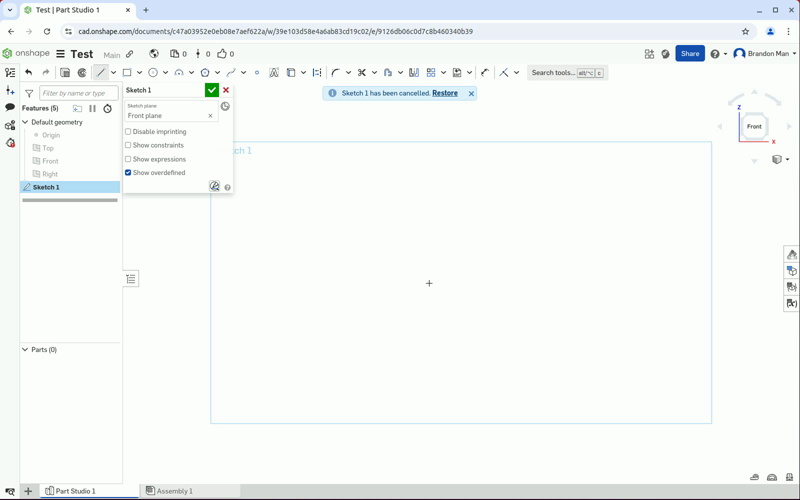
key_up(shift)
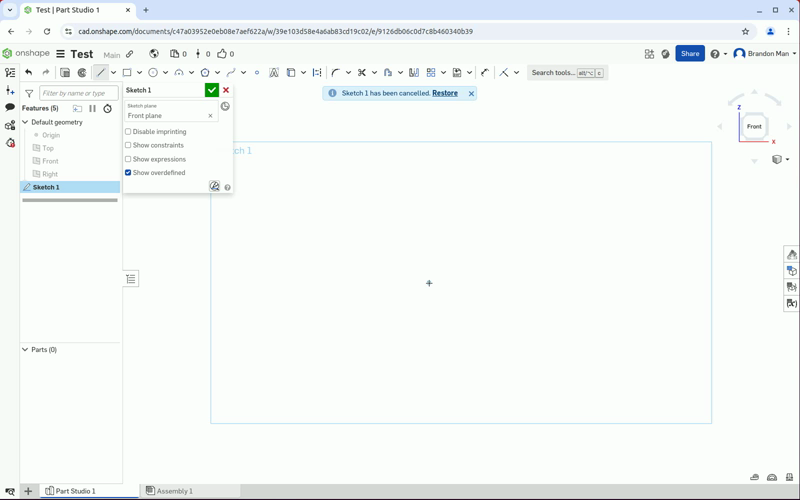
key_down(shift)
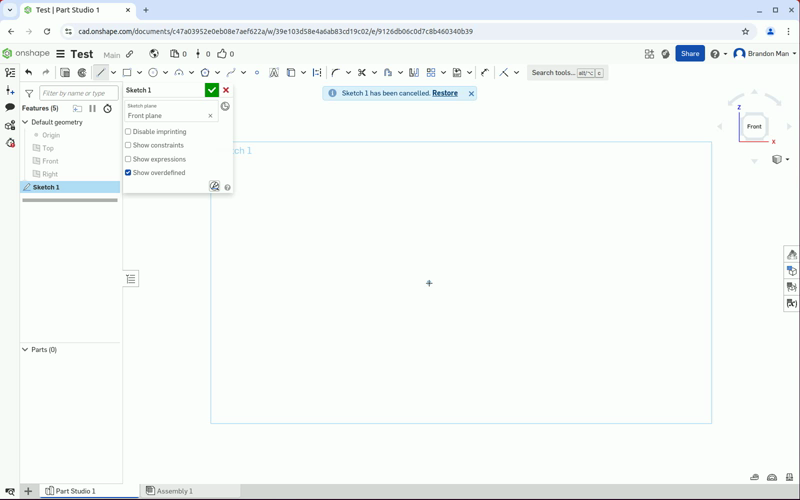
mouse_move(459, 282)
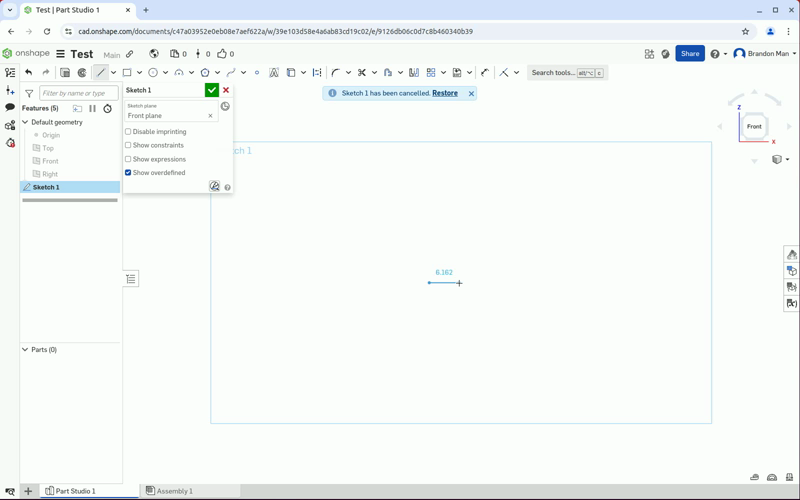
mouse_move(461, 282)
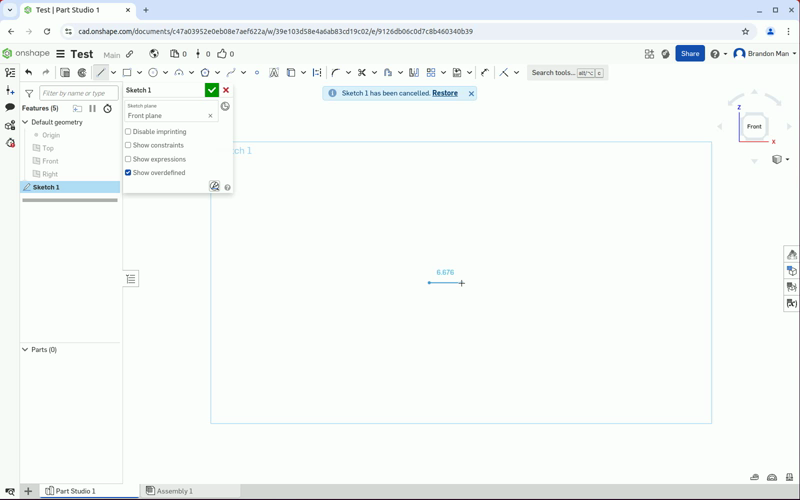
click(461, 282)
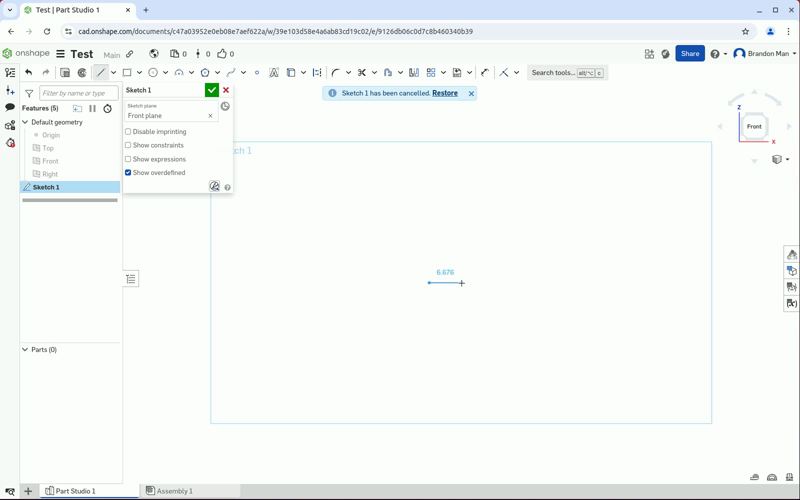
key_up(shift)
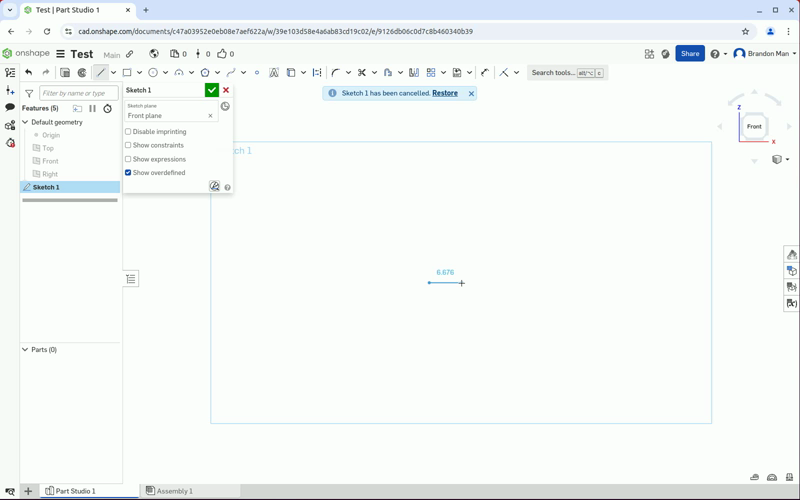
key_down(shift)
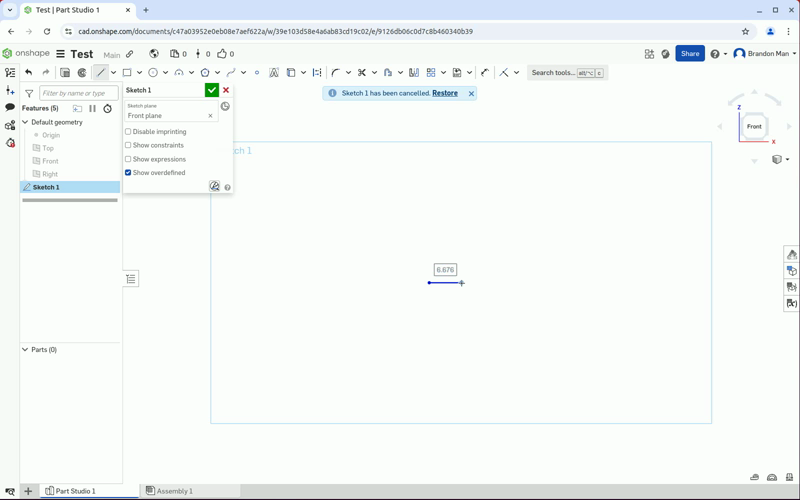
mouse_move(491, 282)
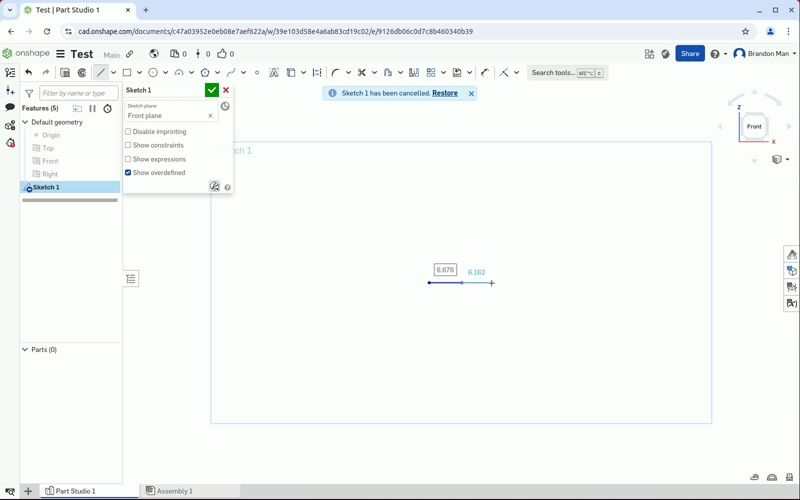
mouse_move(461, 250)
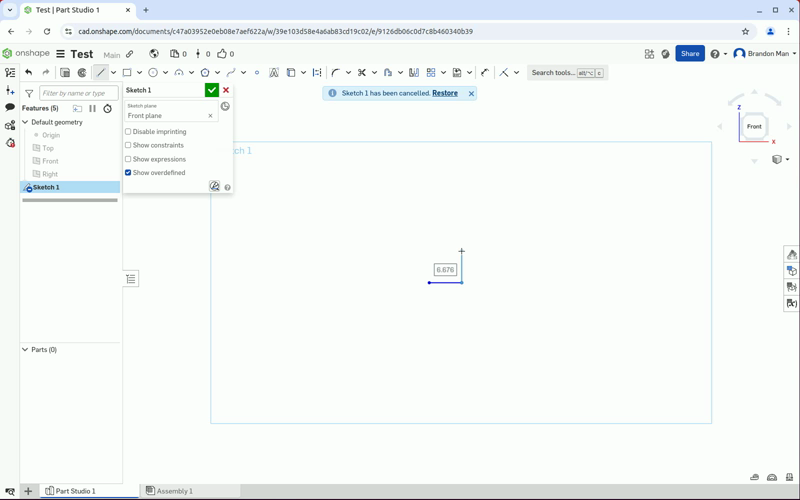
click(461, 250)
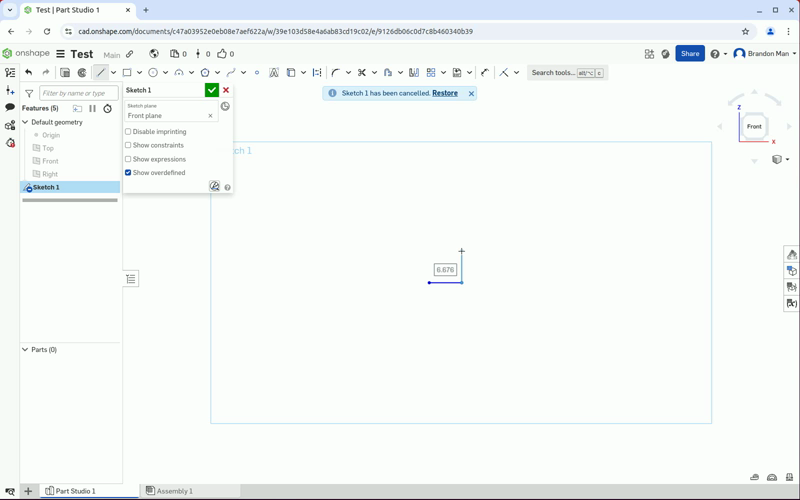
key_up(shift)
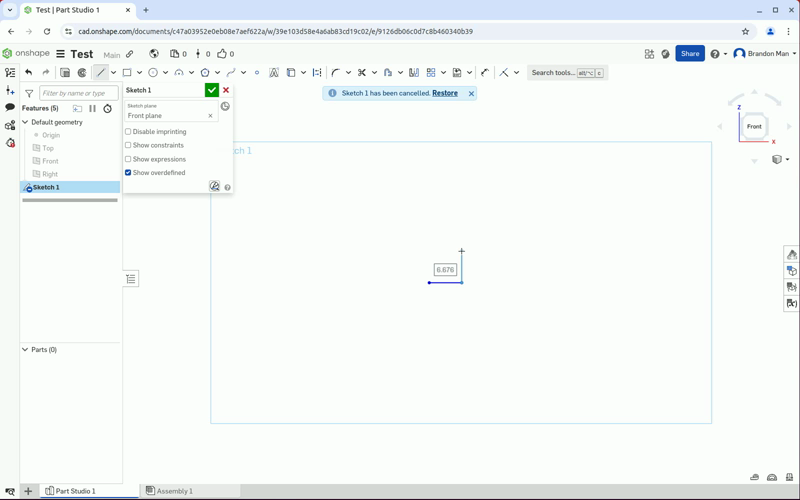
key_down(shift)
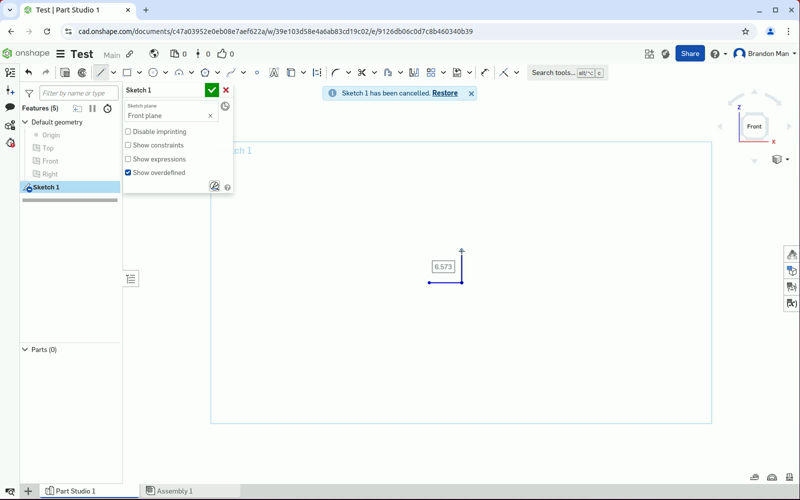
mouse_move(491, 250)
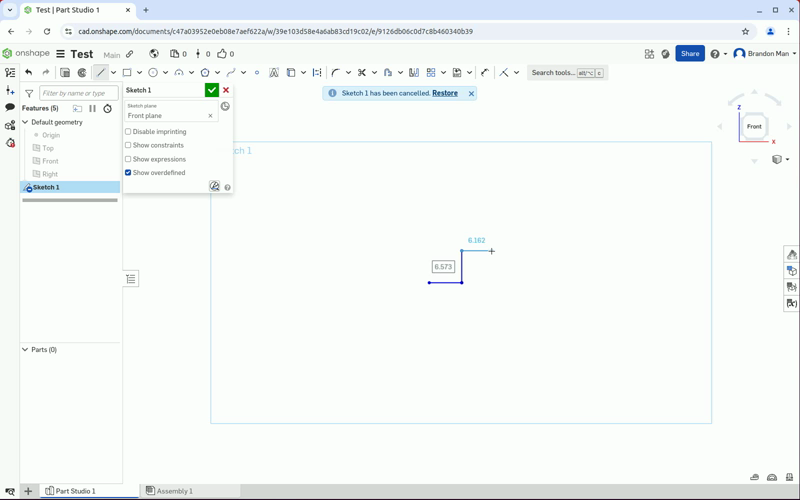
mouse_move(429, 250)
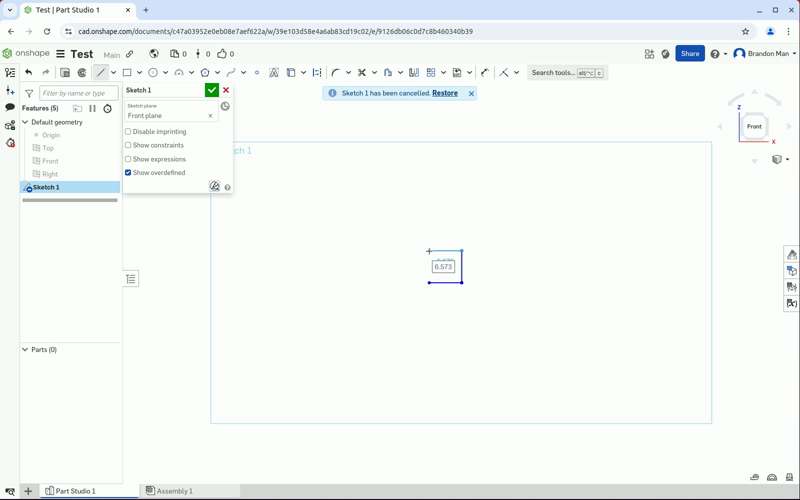
click(429, 250)
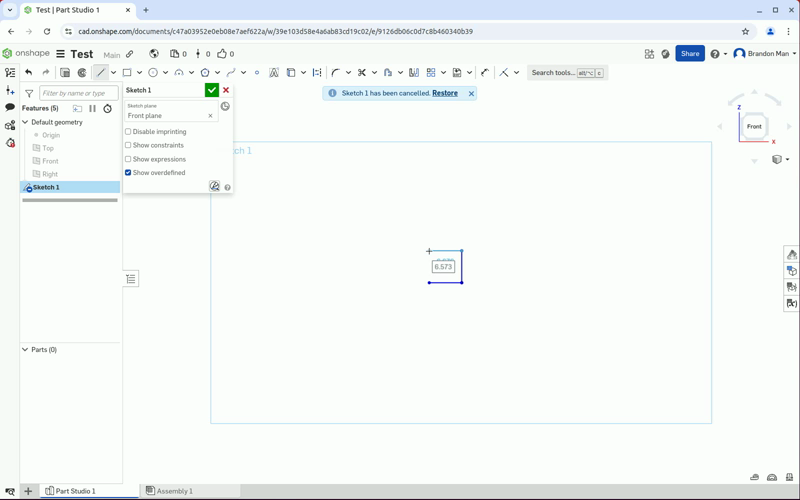
key_up(shift)
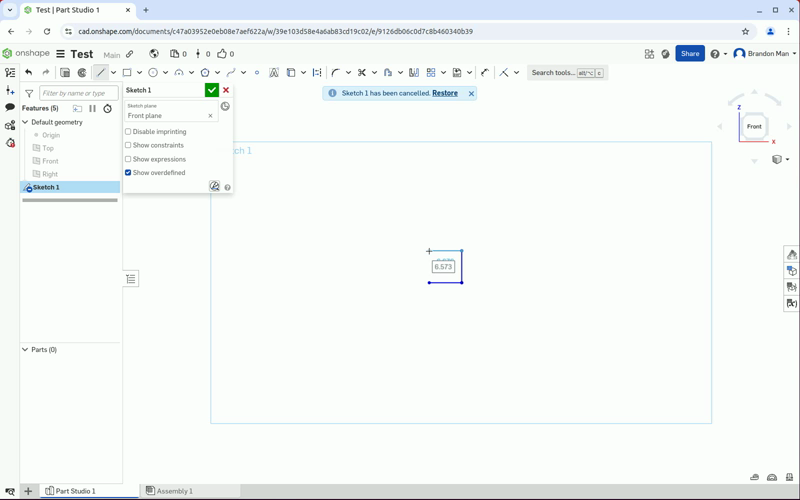
mouse_move(459, 250)
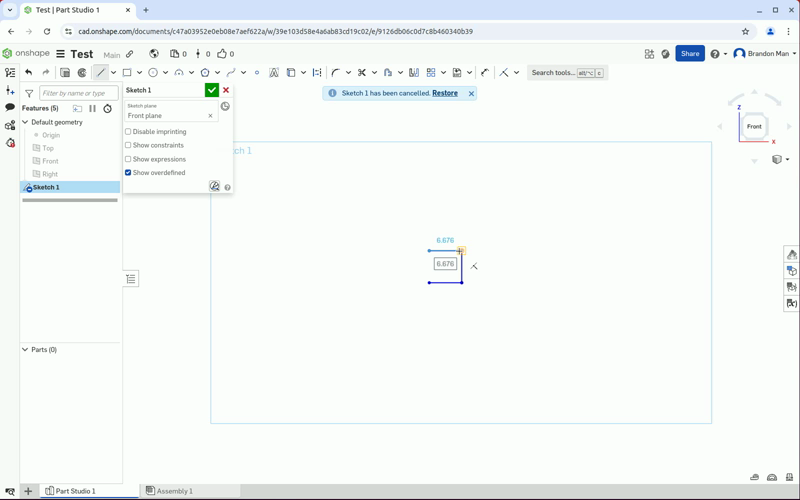
key_down(shift)
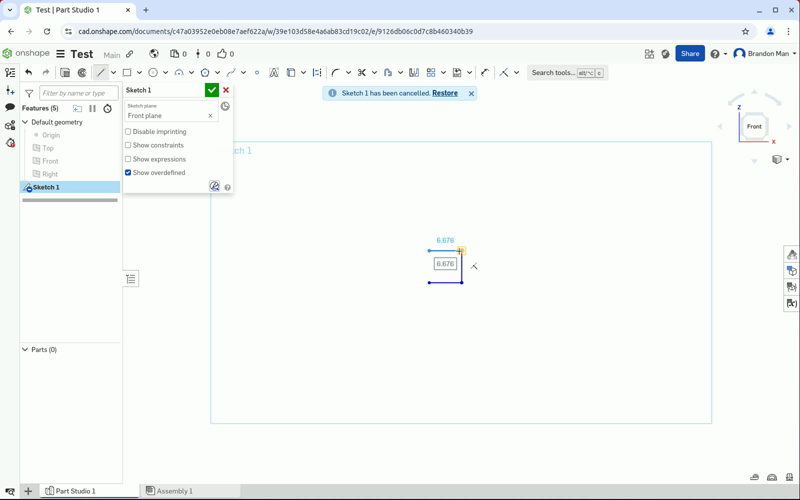
mouse_move(429, 282)
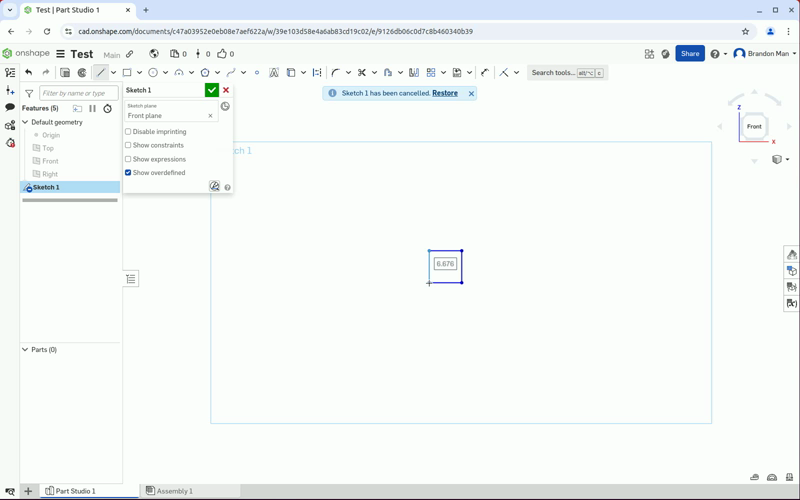
key_up(shift)
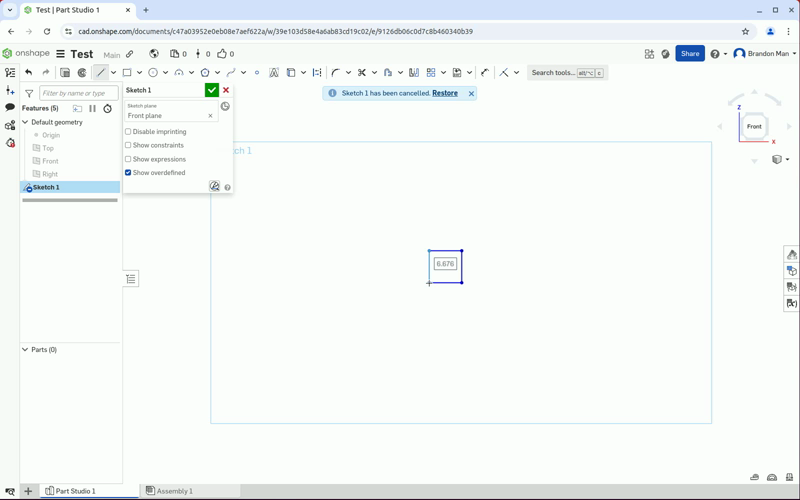
click(429, 282)
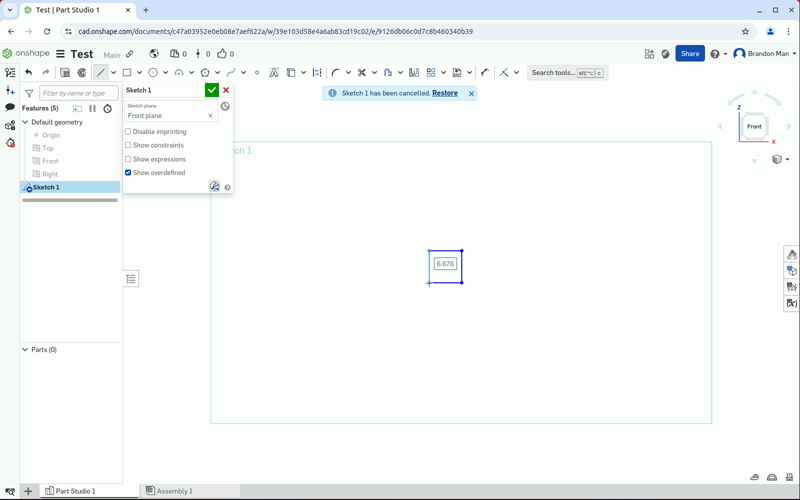
key(esc)
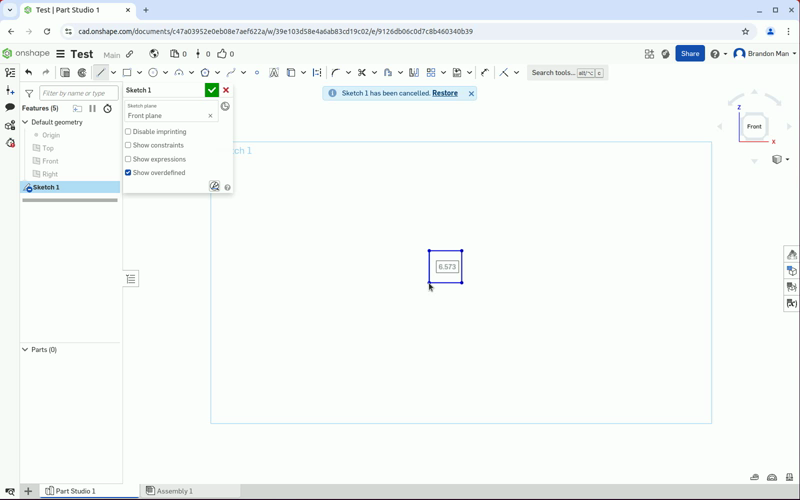
key(l)
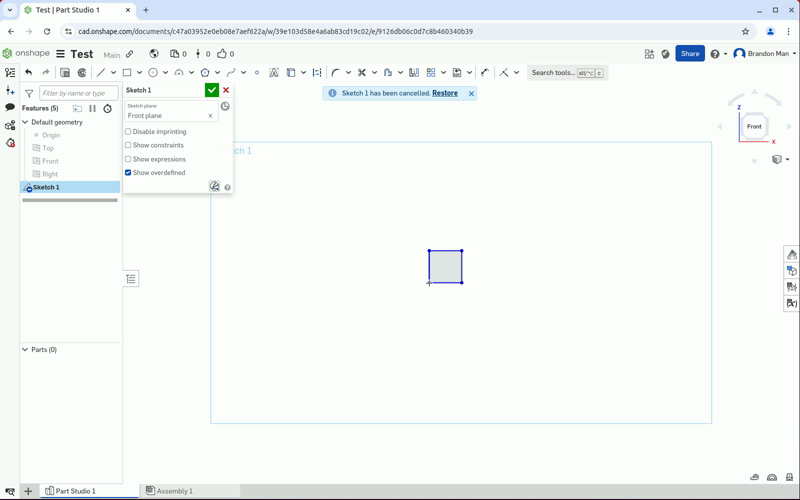
key_down(shift)
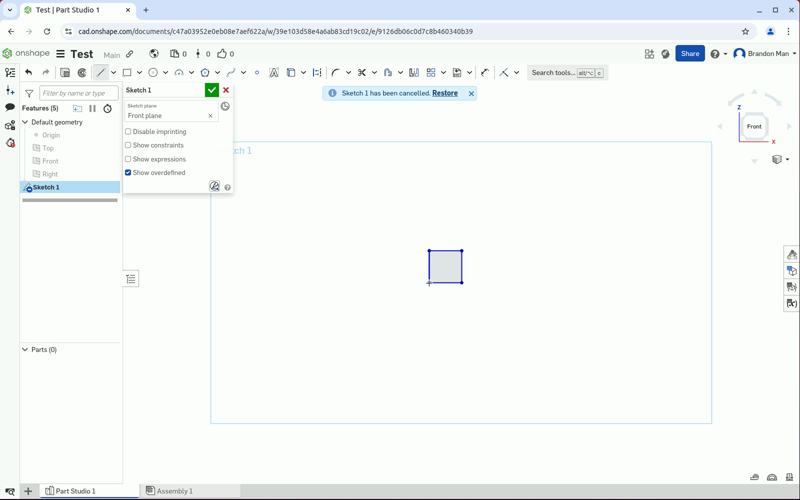
mouse_move(431, 280)
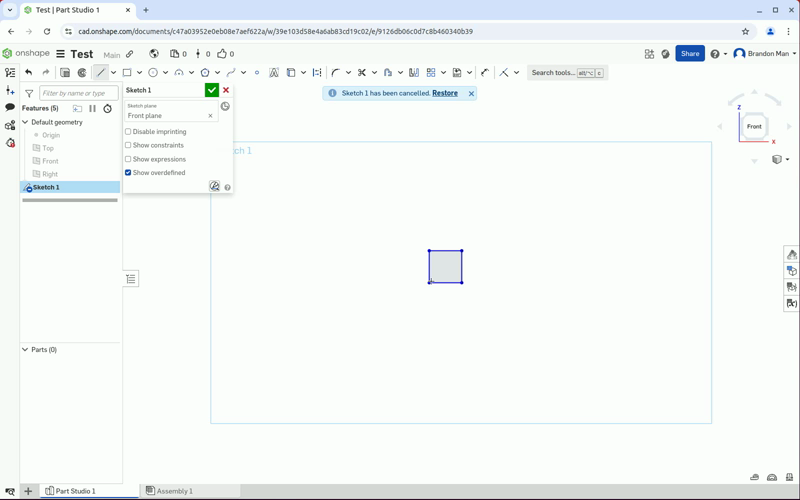
scroll(6)
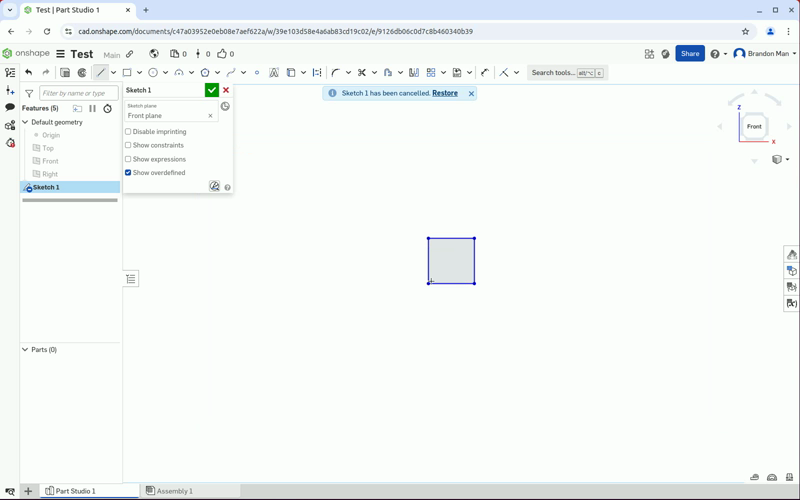
scroll(6)
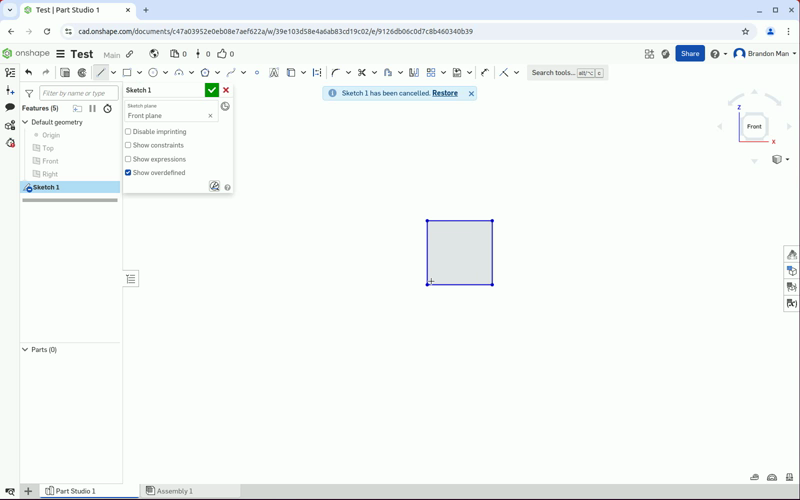
scroll(6)
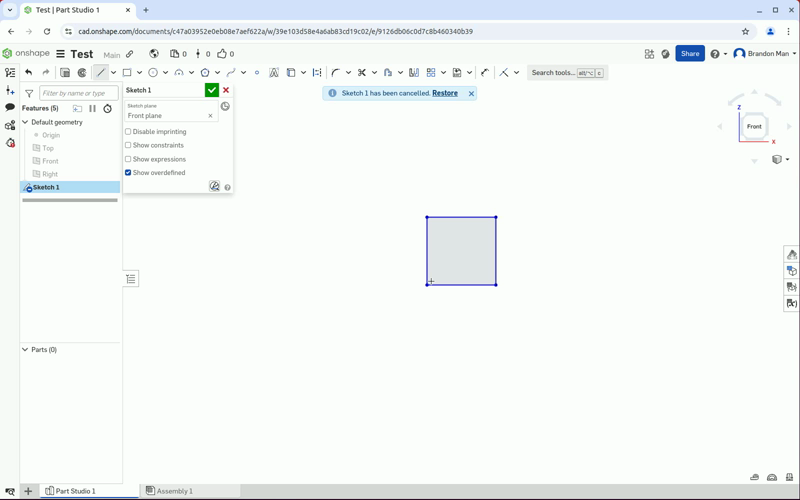
scroll(6)
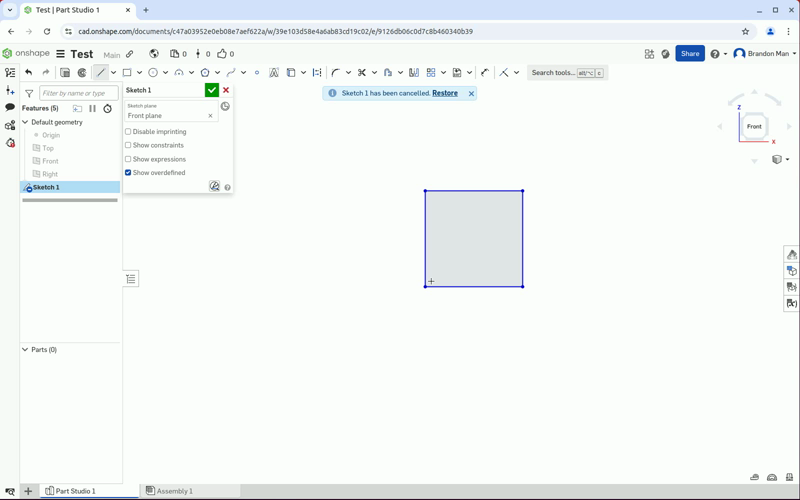
scroll(6)
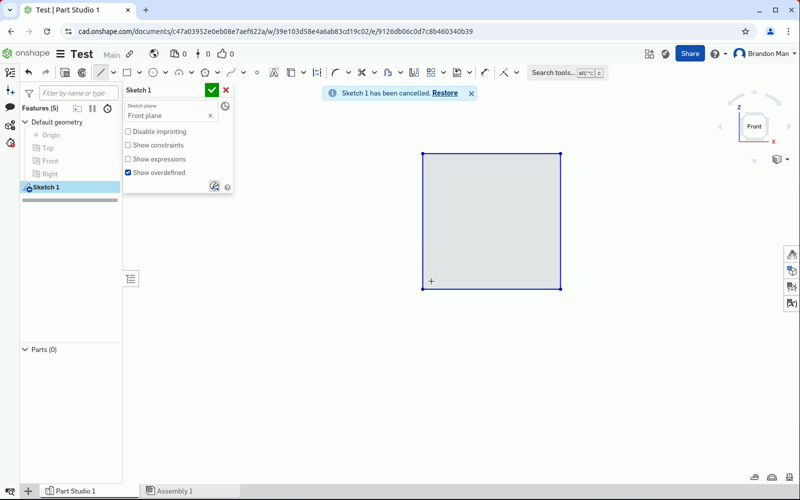
scroll(6)
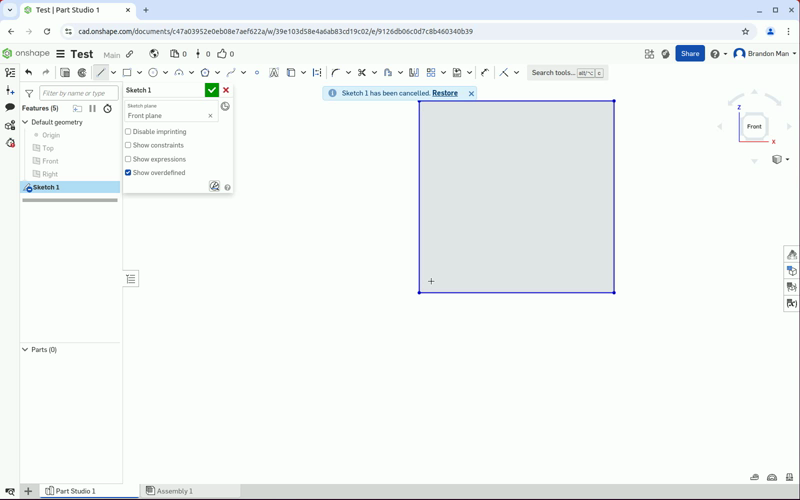
scroll(6)
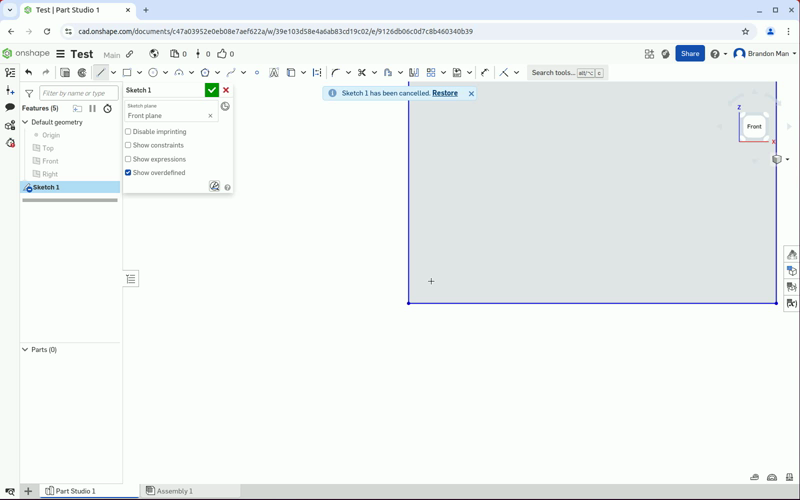
click(431, 280)
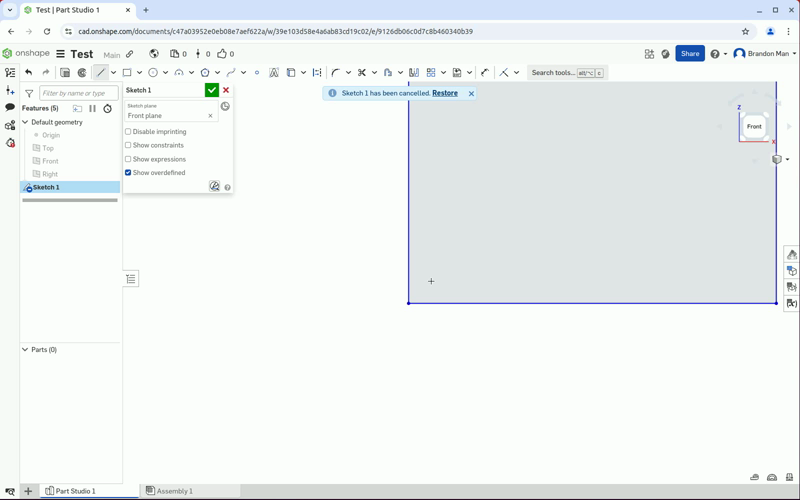
scroll(-6)
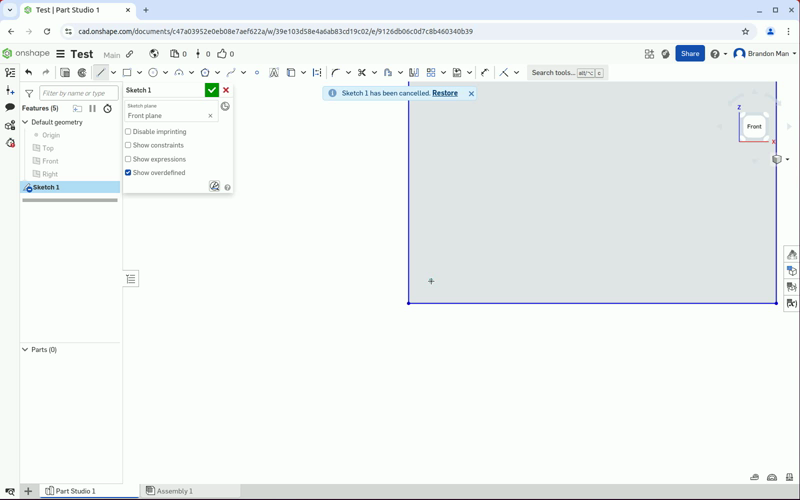
scroll(-6)
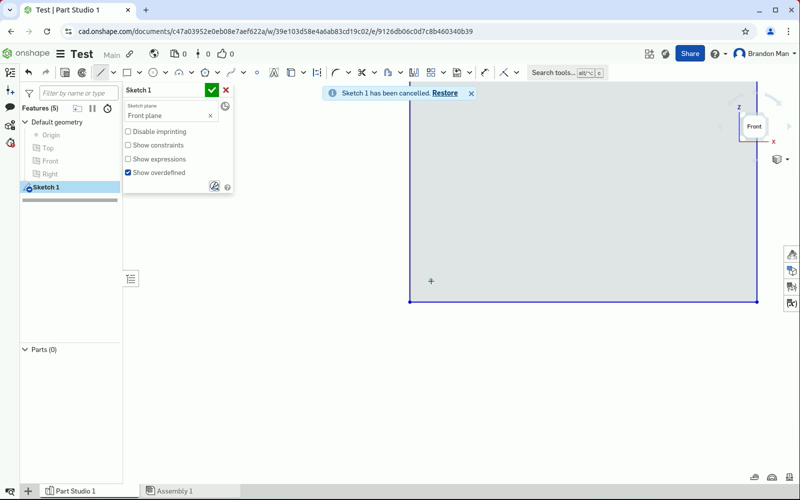
scroll(-6)
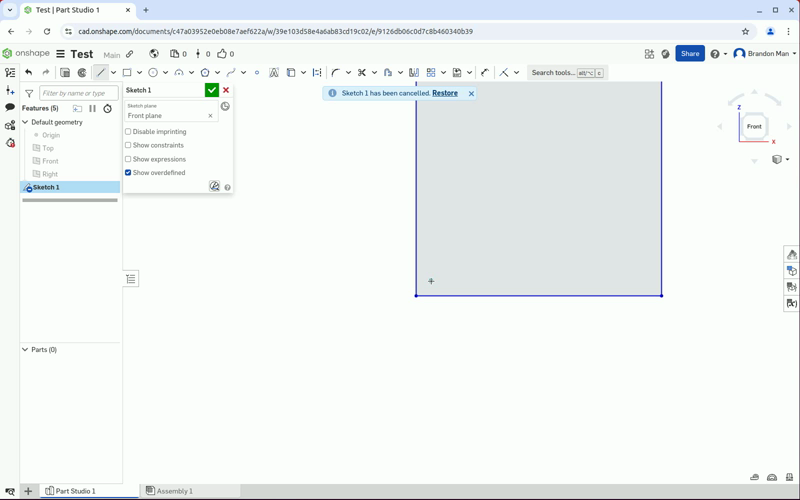
scroll(-6)
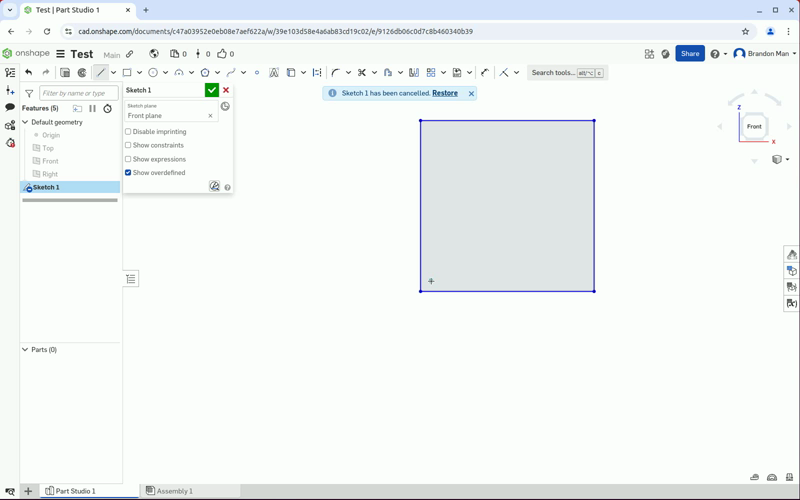
scroll(-6)
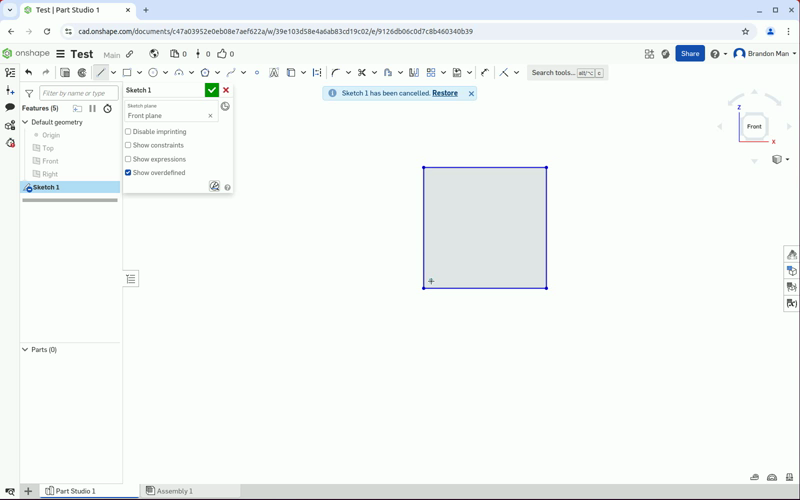
scroll(-6)
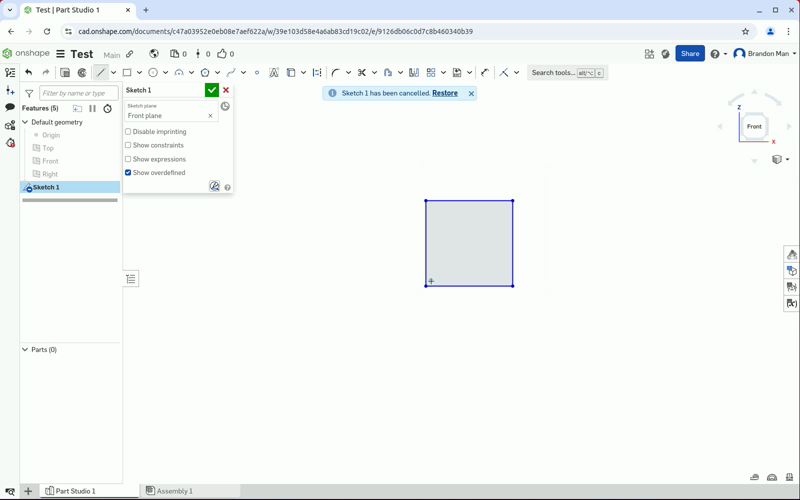
scroll(-6)
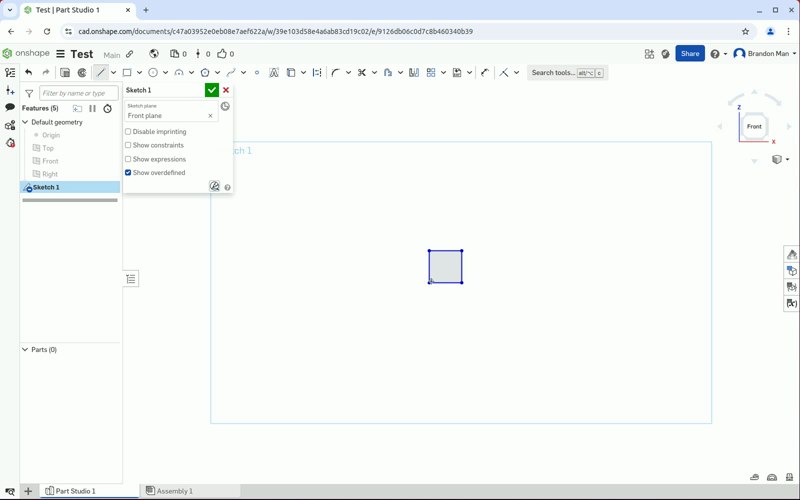
key_up(shift)
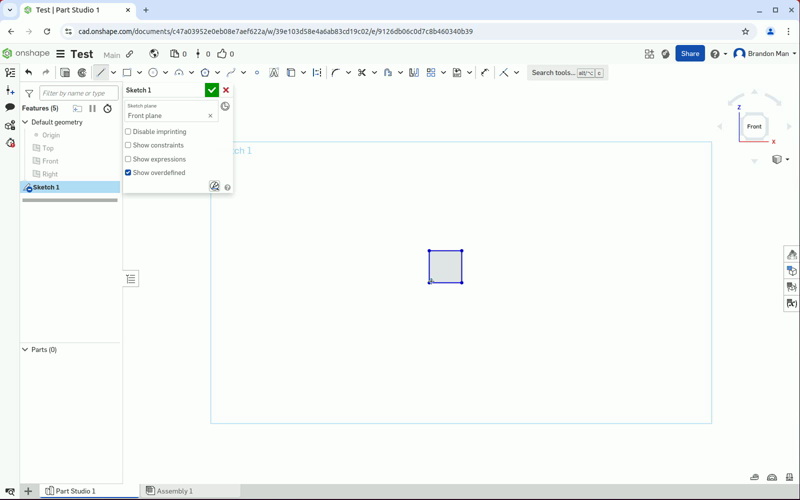
key_down(shift)
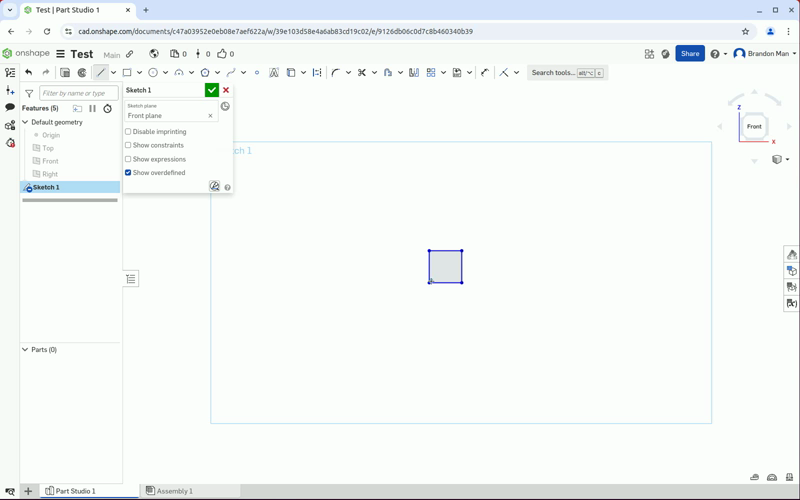
mouse_move(461, 280)
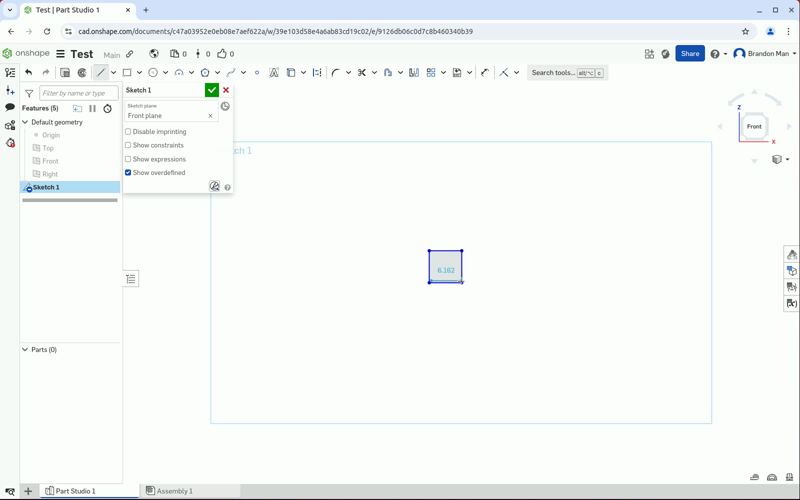
mouse_move(459, 280)
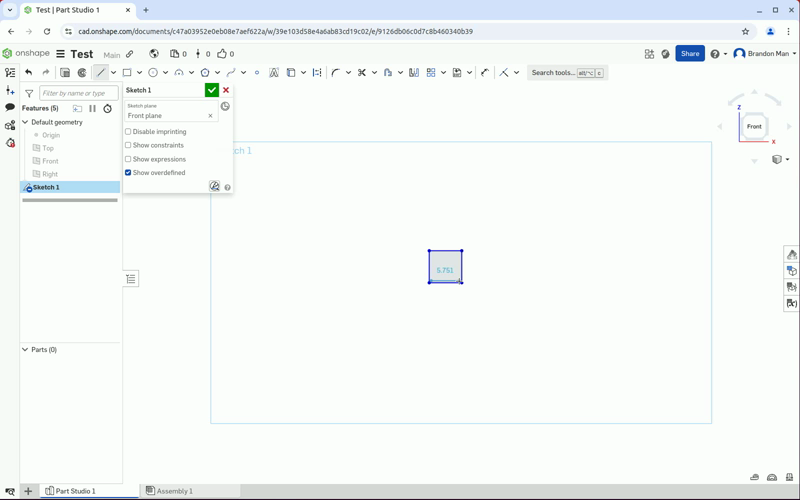
scroll(6)
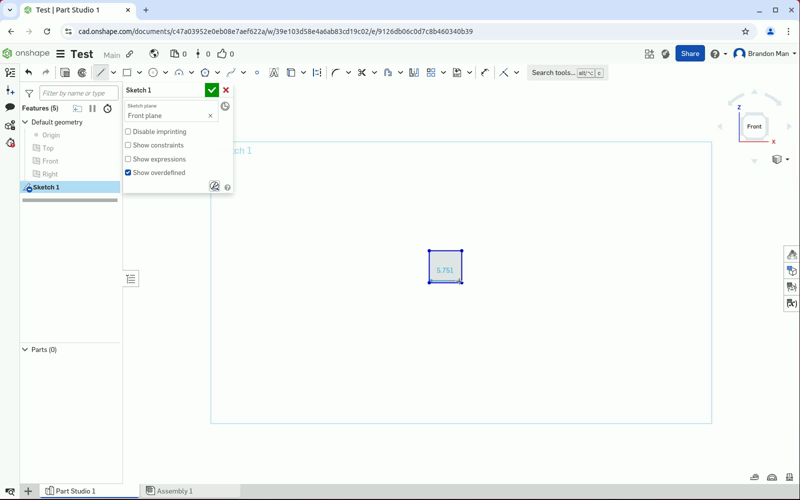
scroll(6)
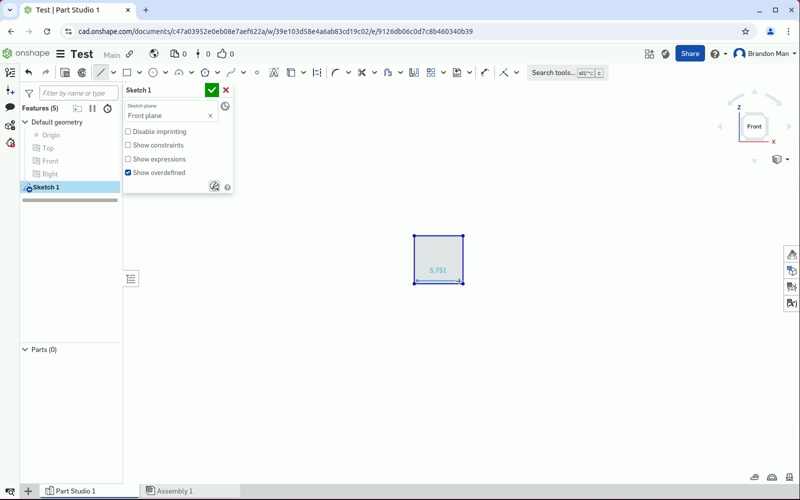
scroll(6)
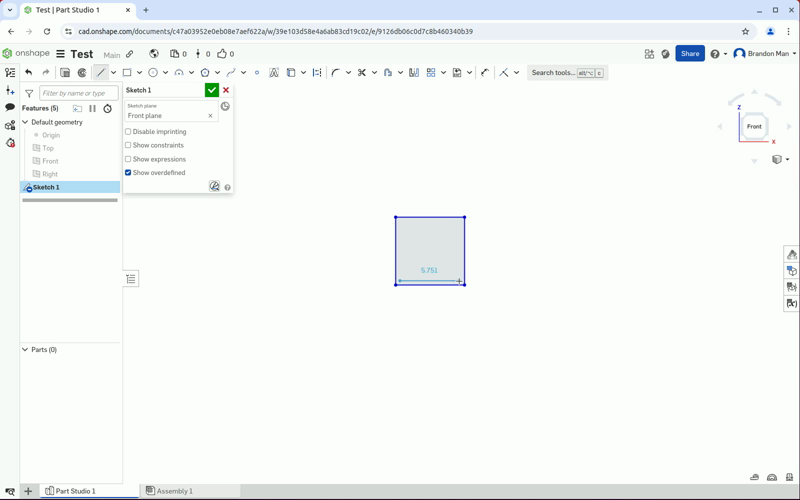
scroll(6)
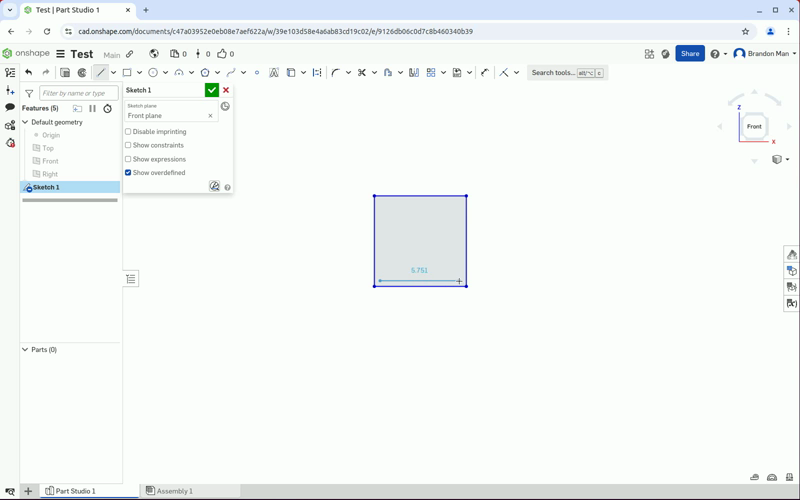
scroll(6)
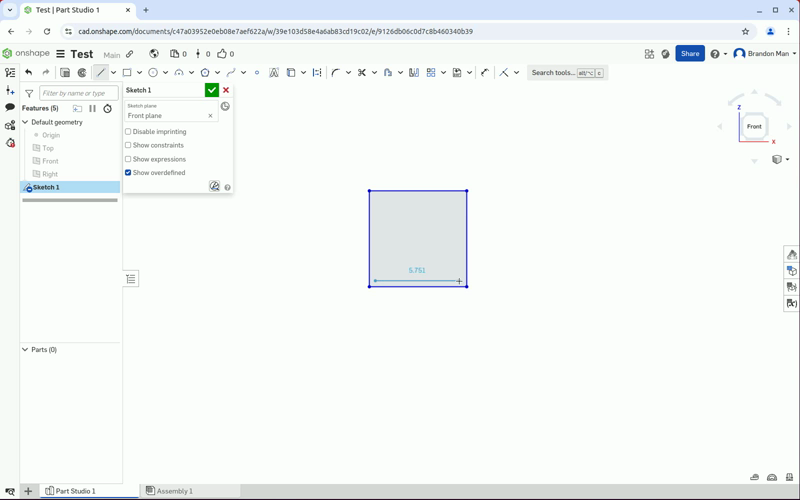
scroll(6)
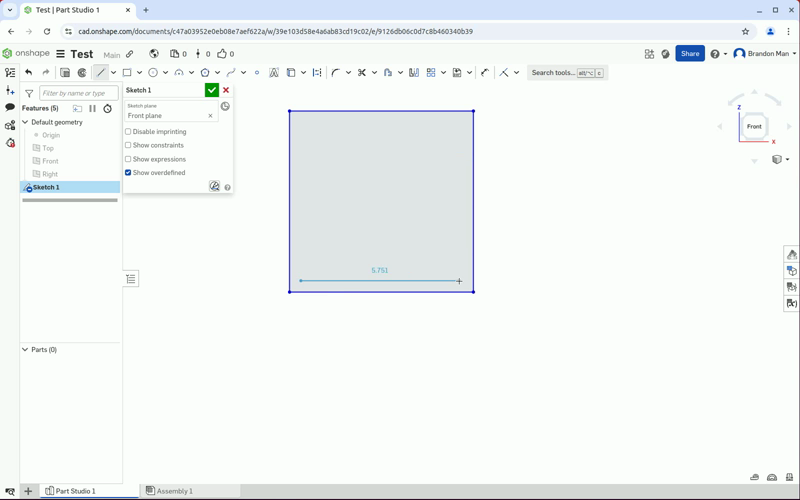
scroll(6)
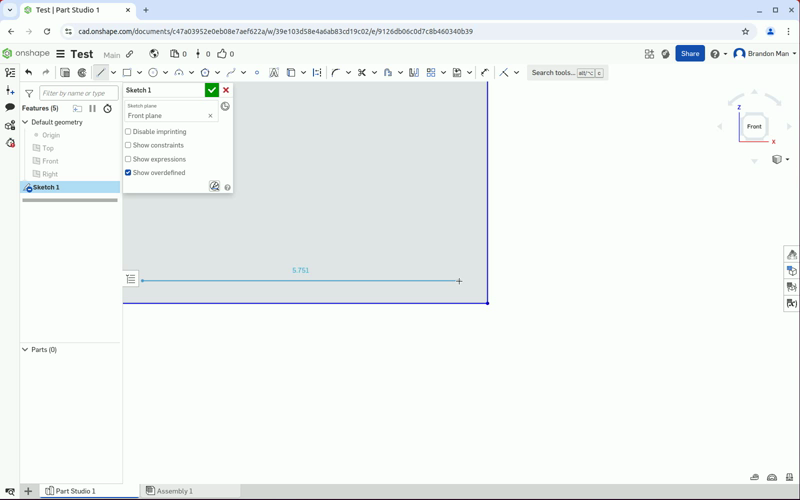
click(459, 280)
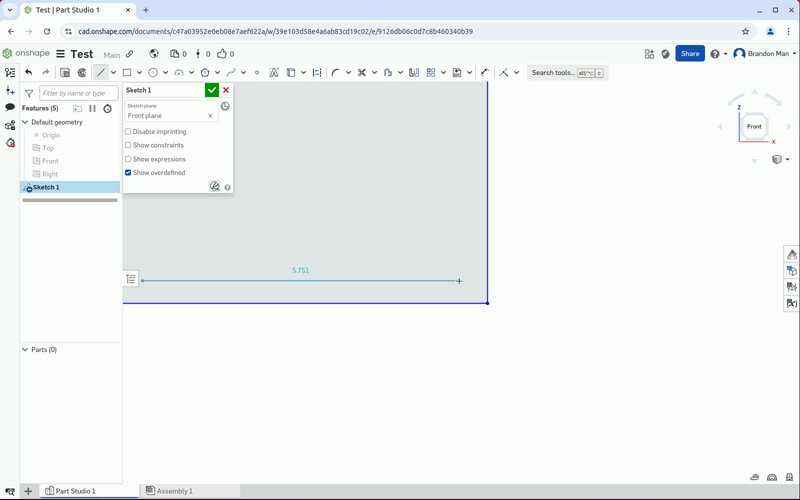
scroll(-6)
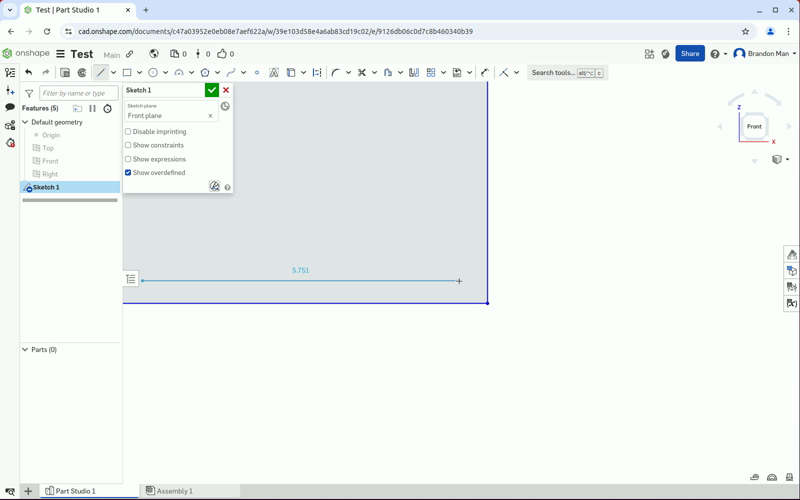
scroll(-6)
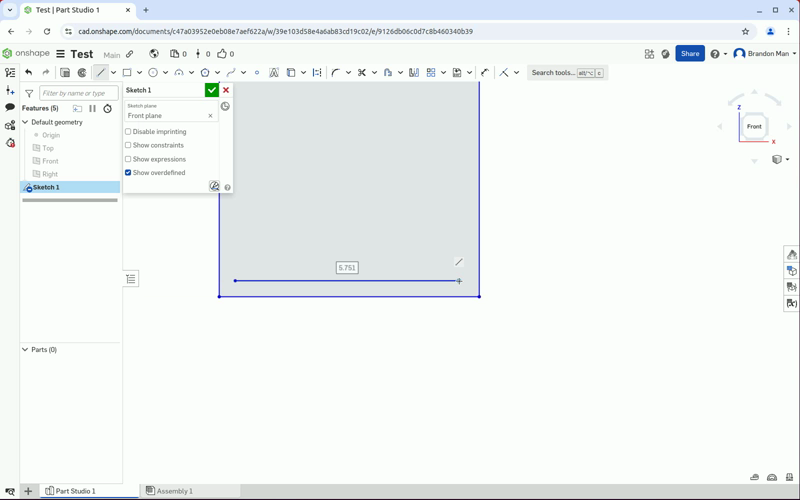
scroll(-6)
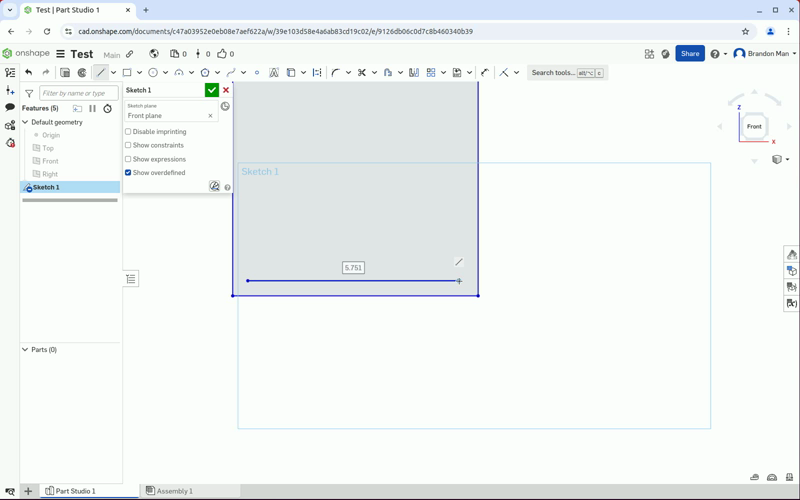
scroll(-6)
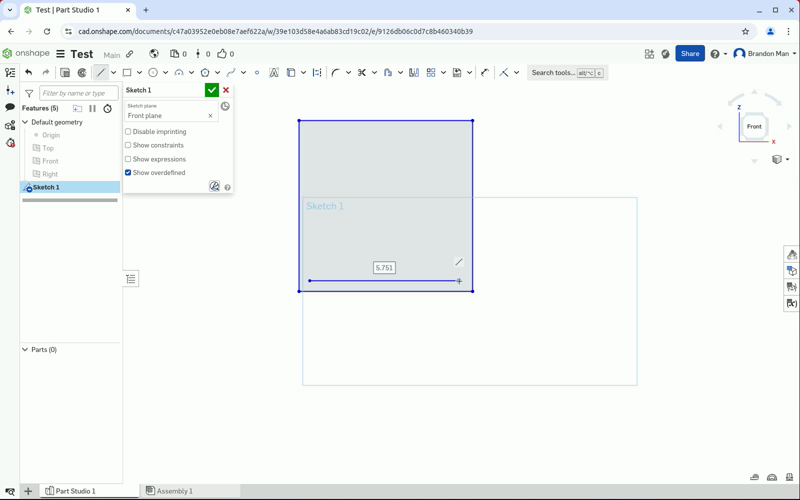
scroll(-6)
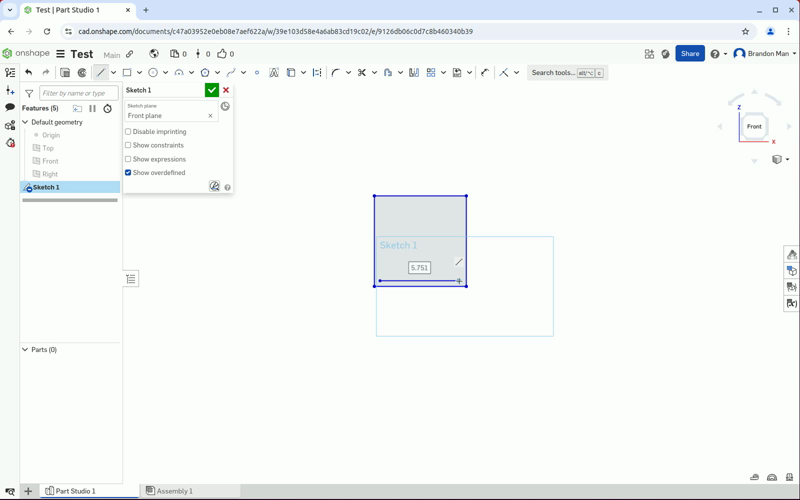
scroll(-6)
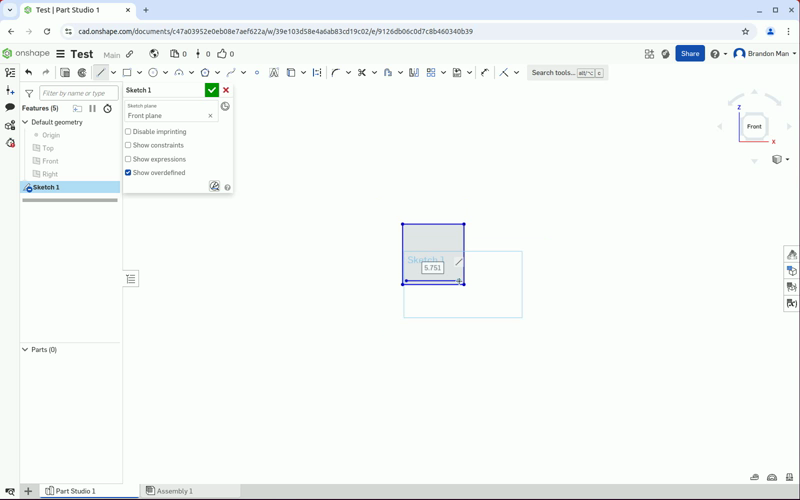
scroll(-6)
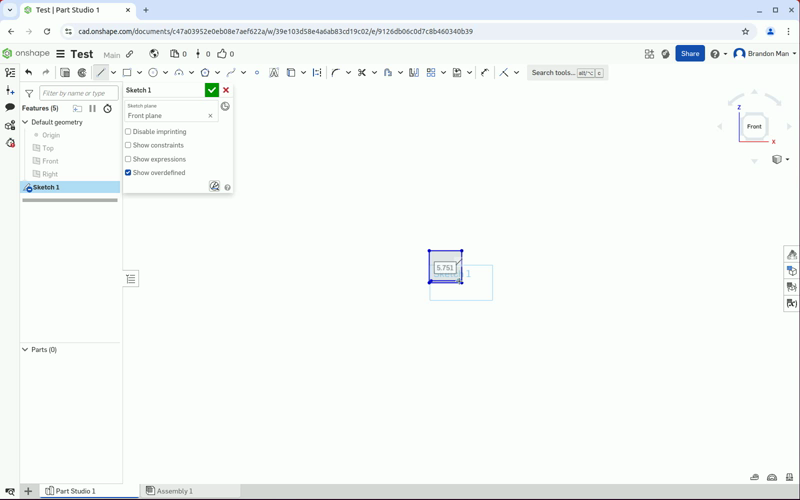
key_up(shift)
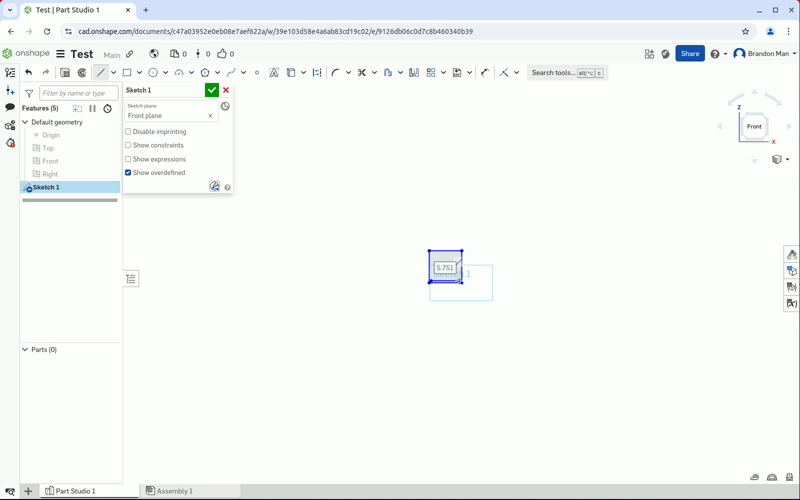
key_down(shift)
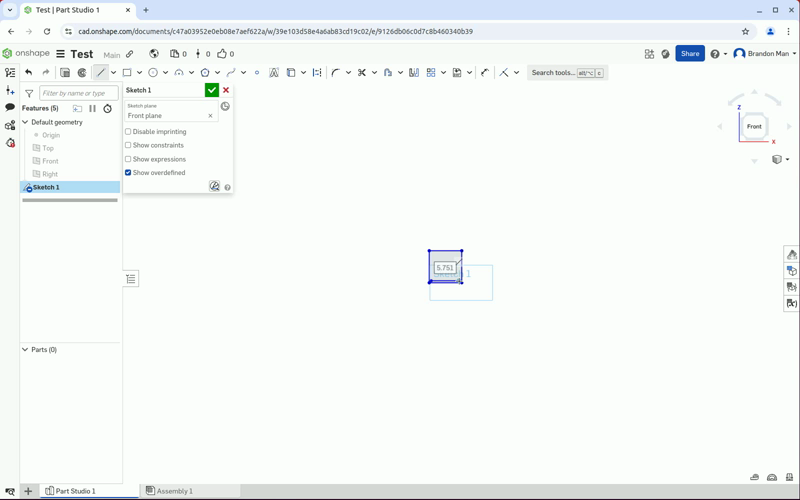
mouse_move(489, 280)
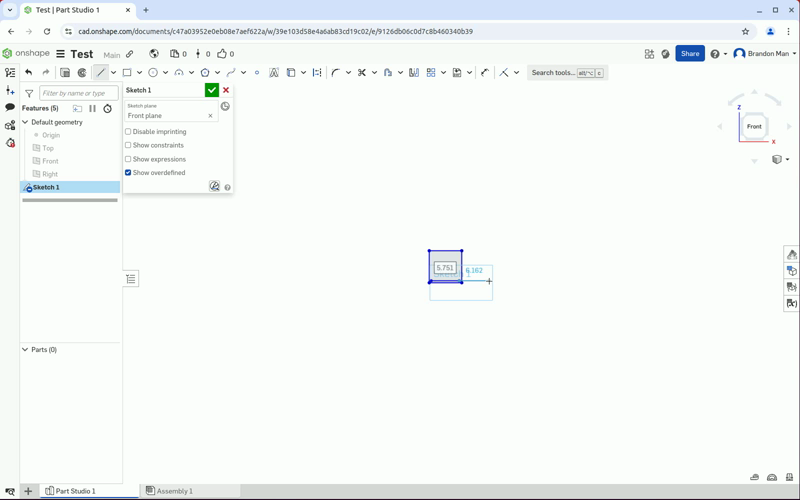
mouse_move(459, 252)
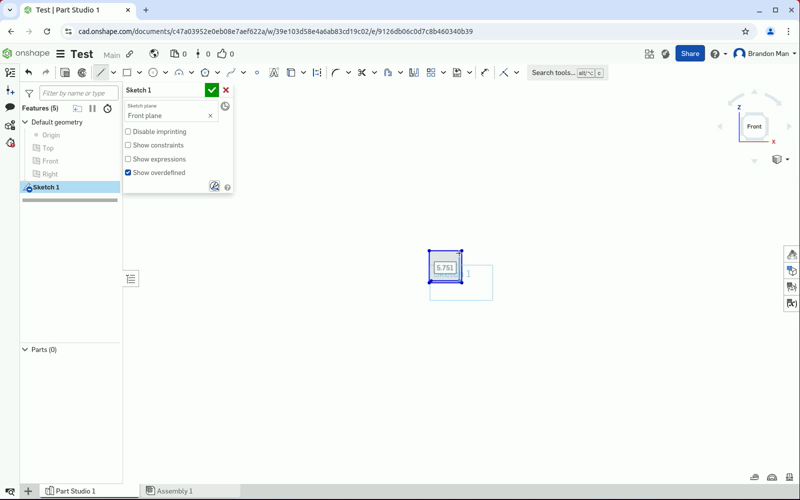
scroll(6)
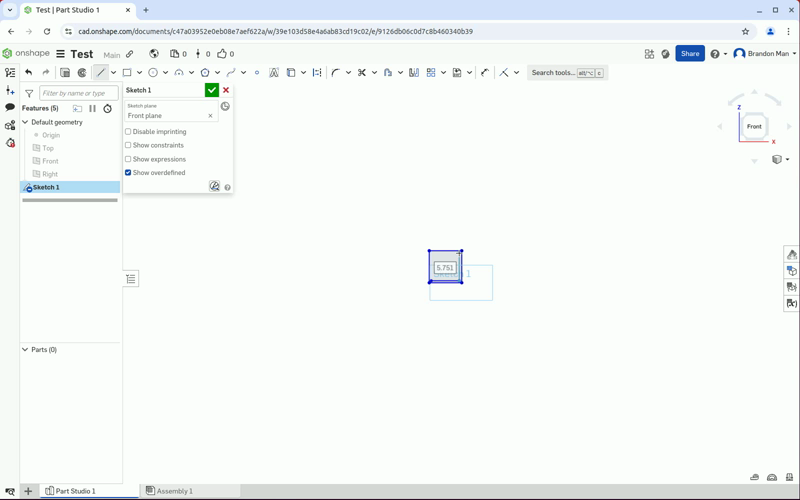
scroll(6)
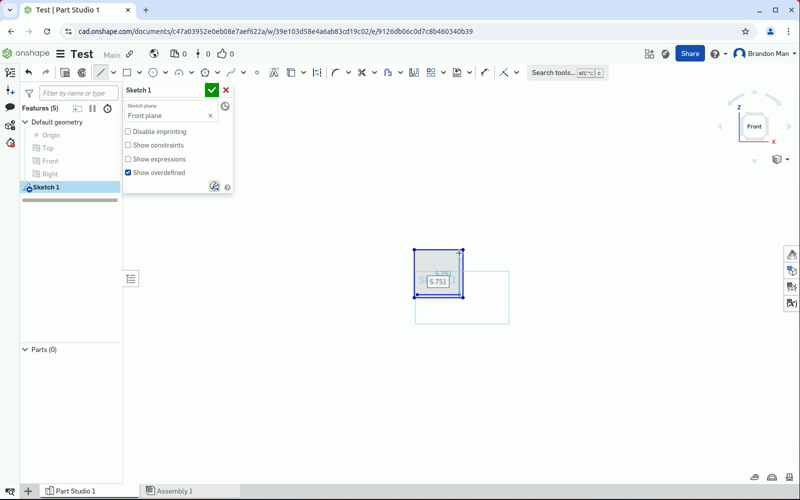
scroll(6)
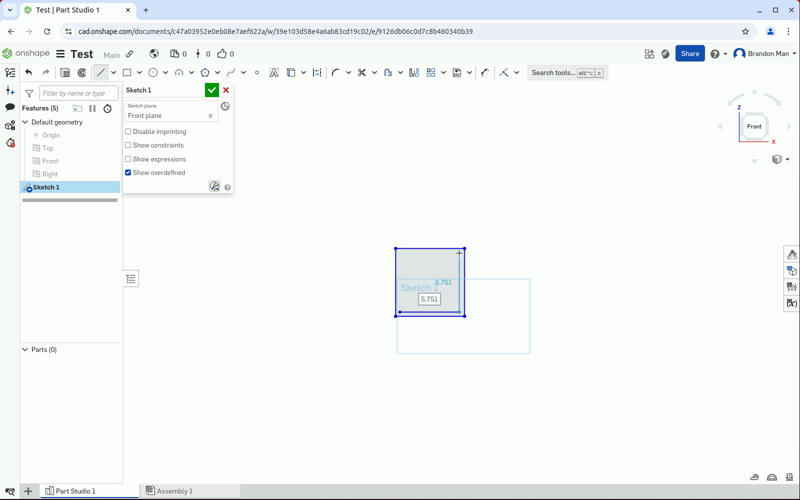
scroll(6)
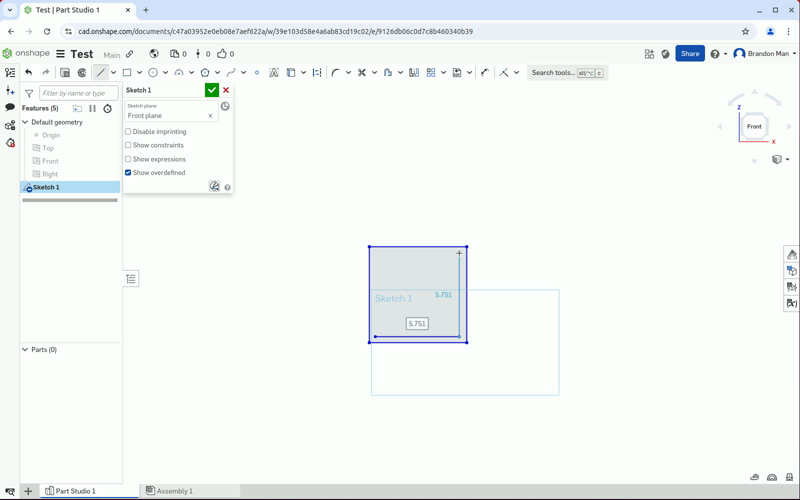
scroll(6)
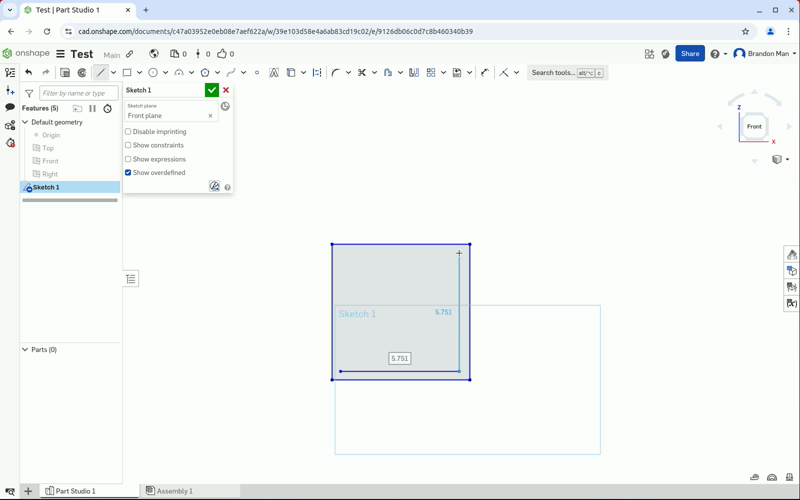
scroll(6)
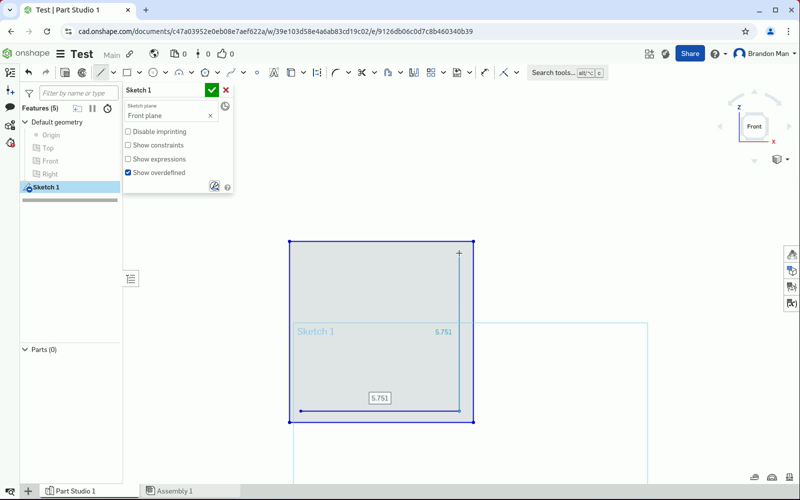
scroll(6)
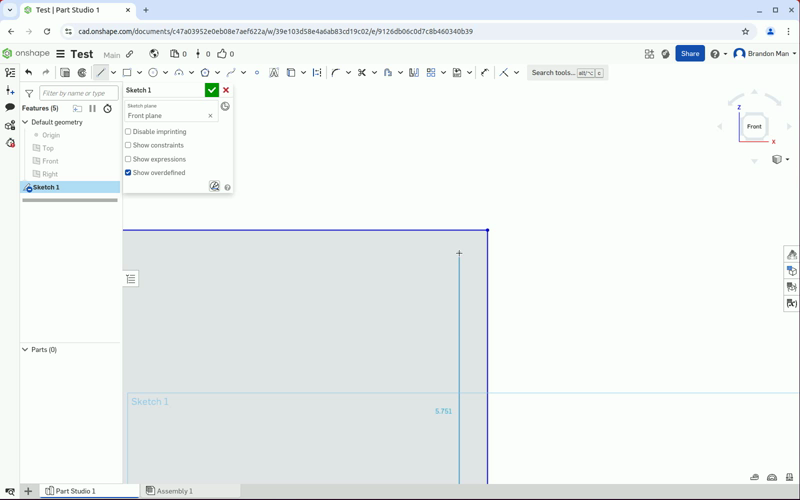
click(459, 252)
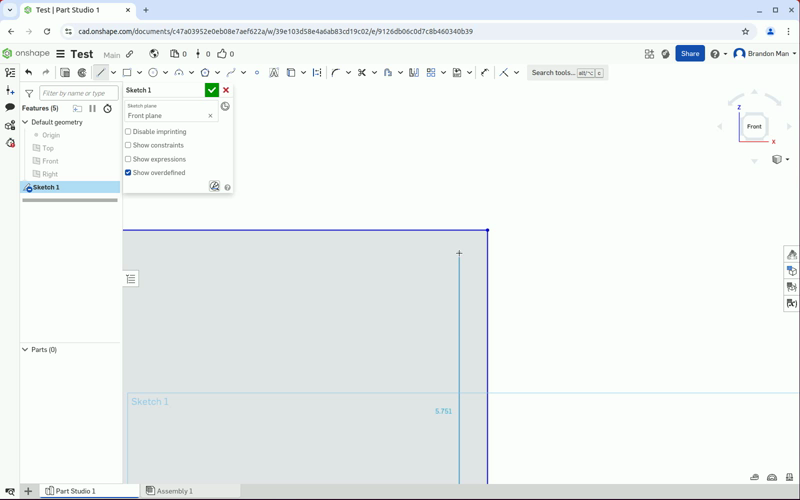
scroll(-6)
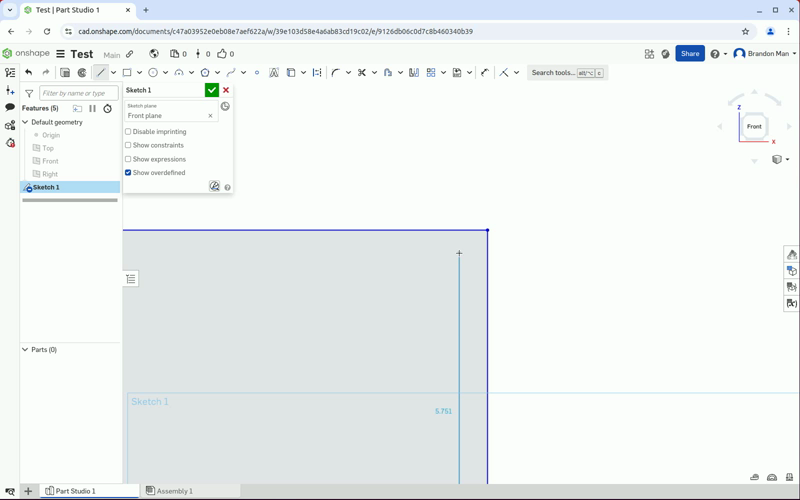
scroll(-6)
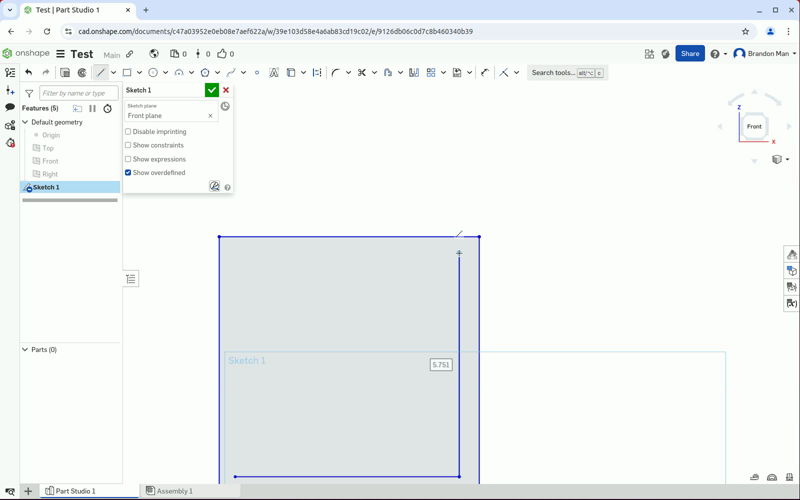
scroll(-6)
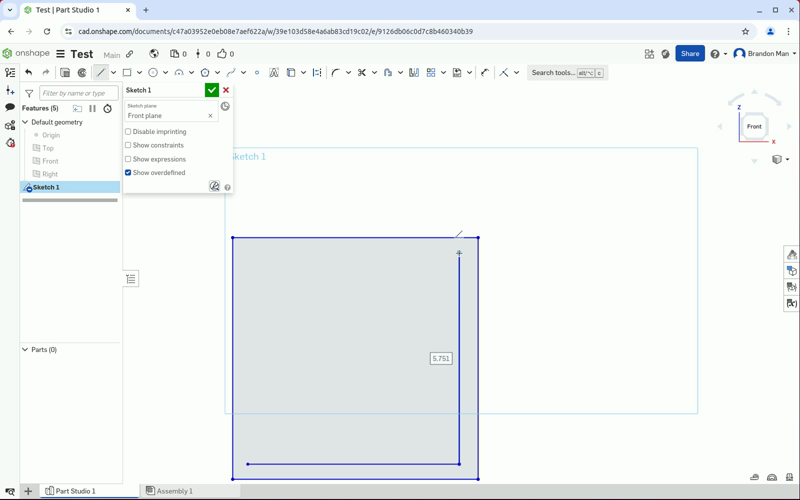
scroll(-6)
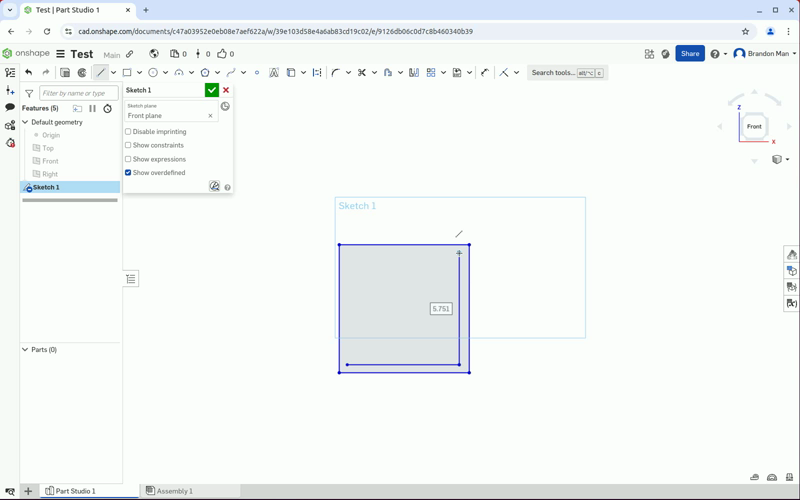
scroll(-6)
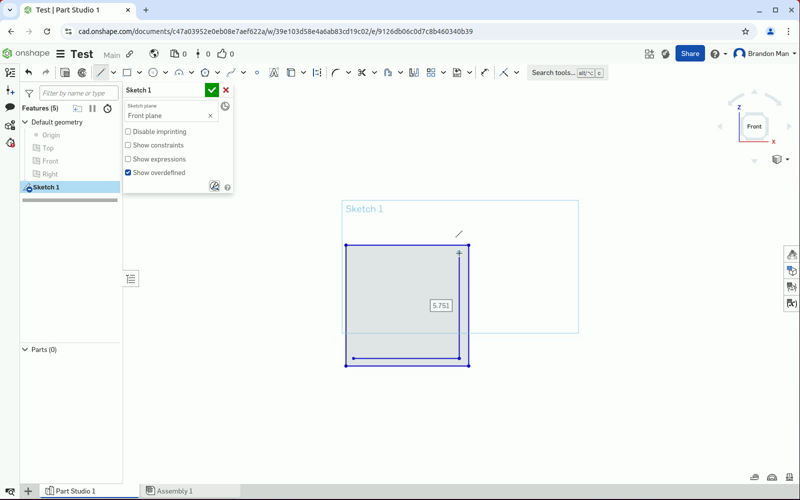
scroll(-6)
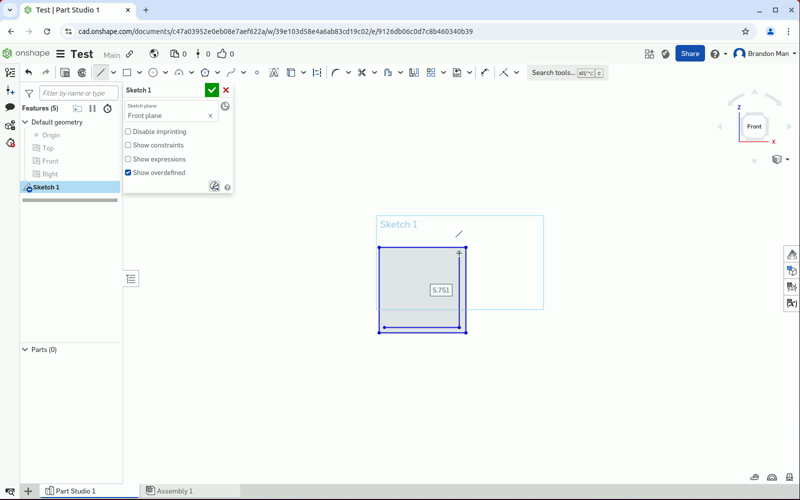
scroll(-6)
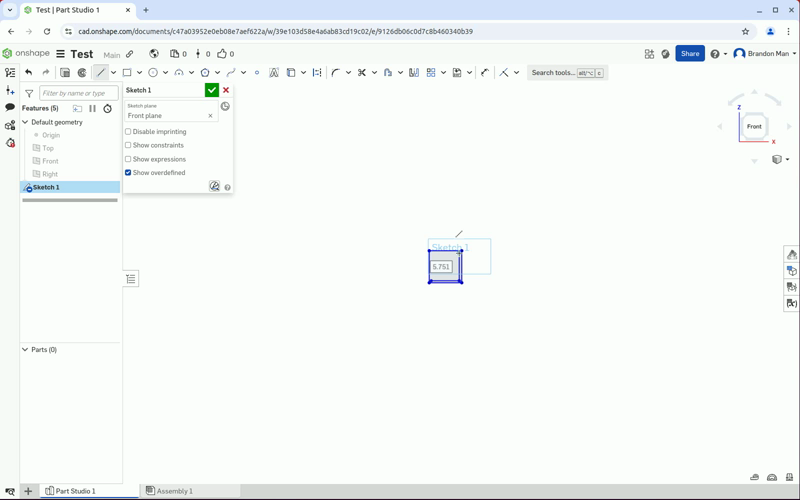
key_up(shift)
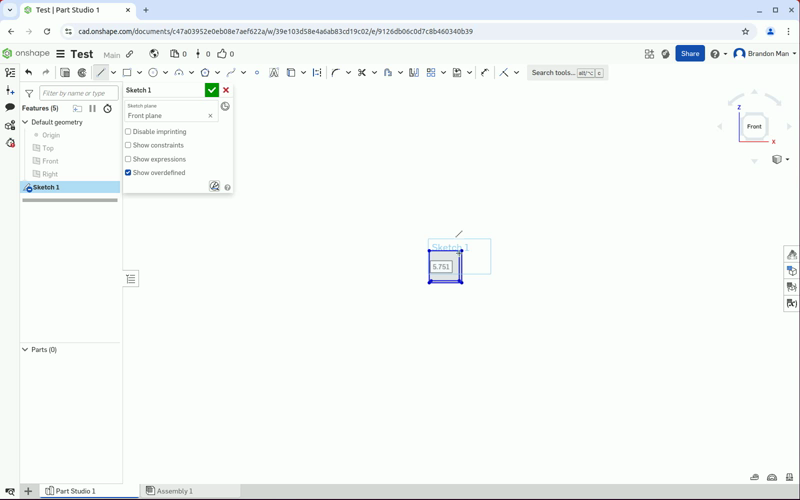
key_down(shift)
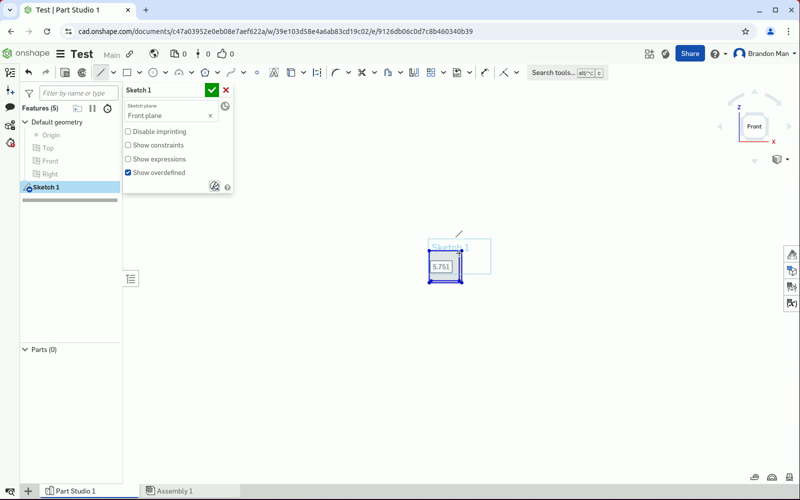
mouse_move(489, 252)
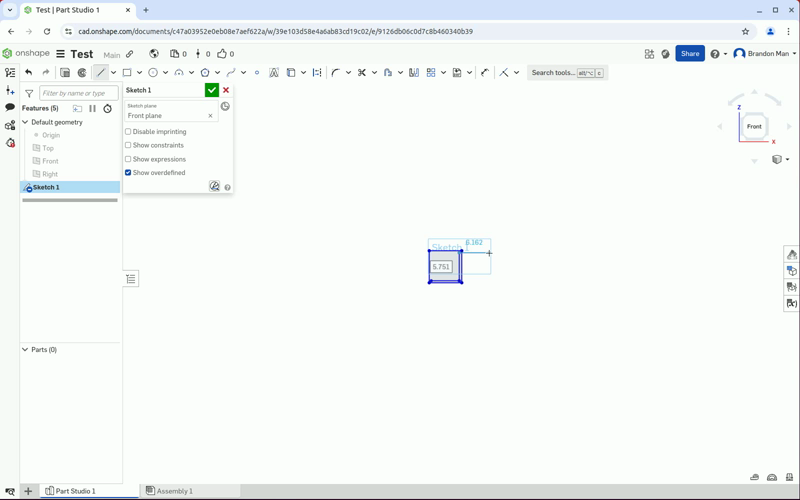
mouse_move(431, 252)
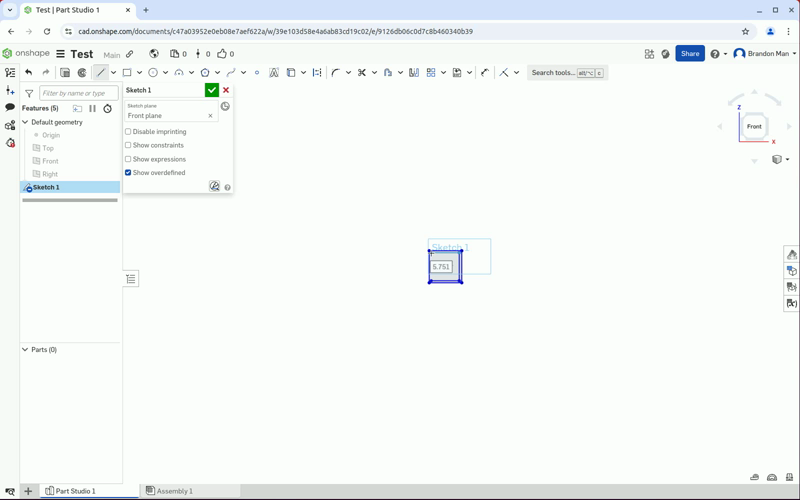
scroll(6)
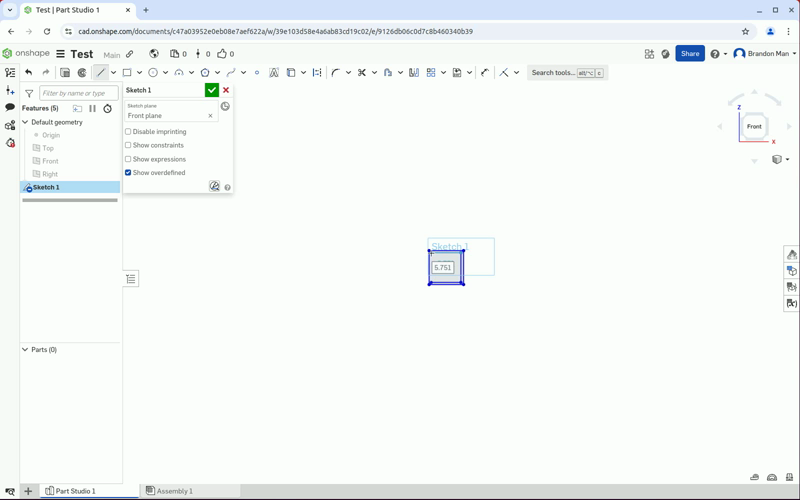
scroll(6)
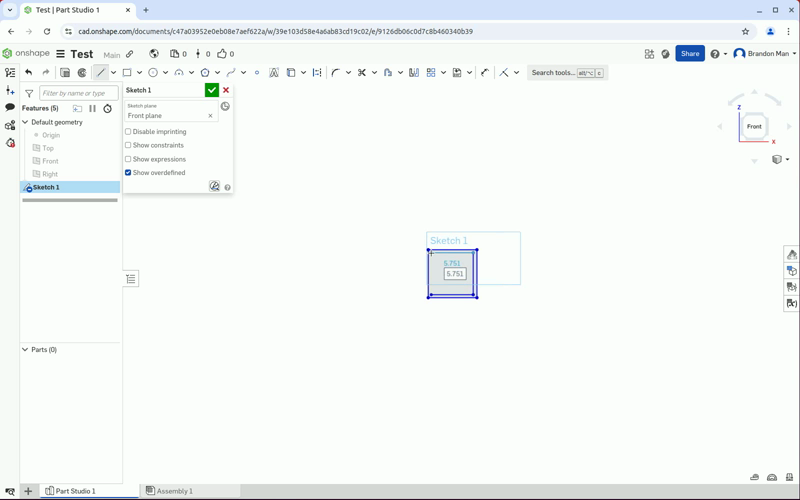
scroll(6)
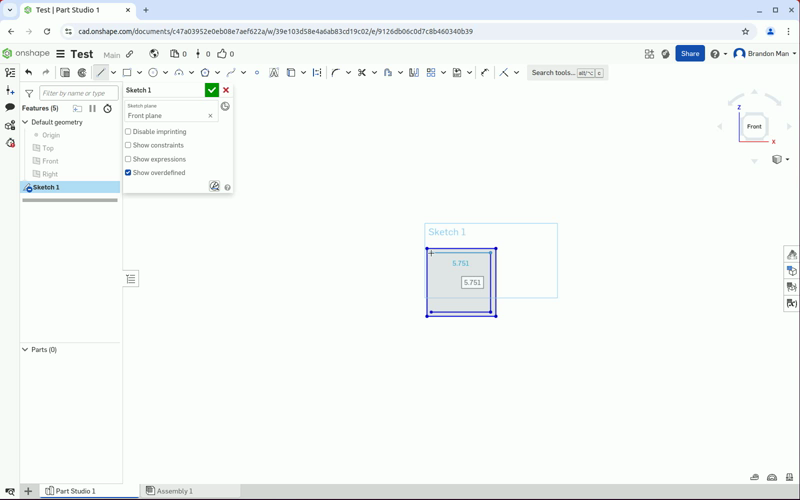
scroll(6)
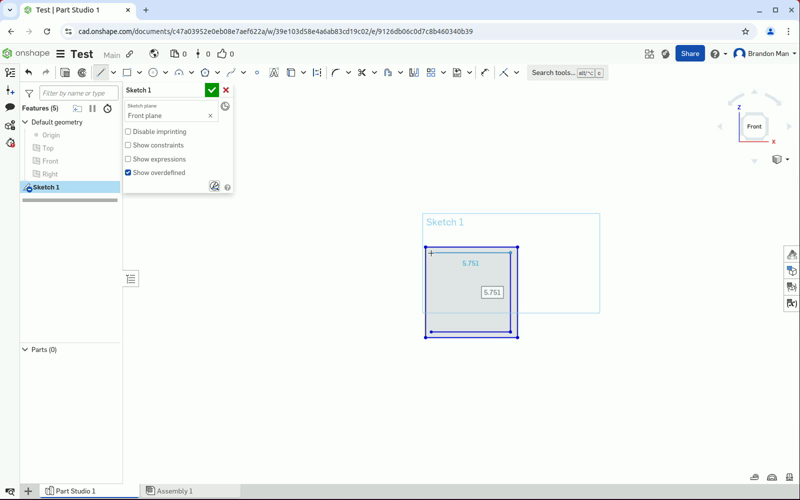
scroll(6)
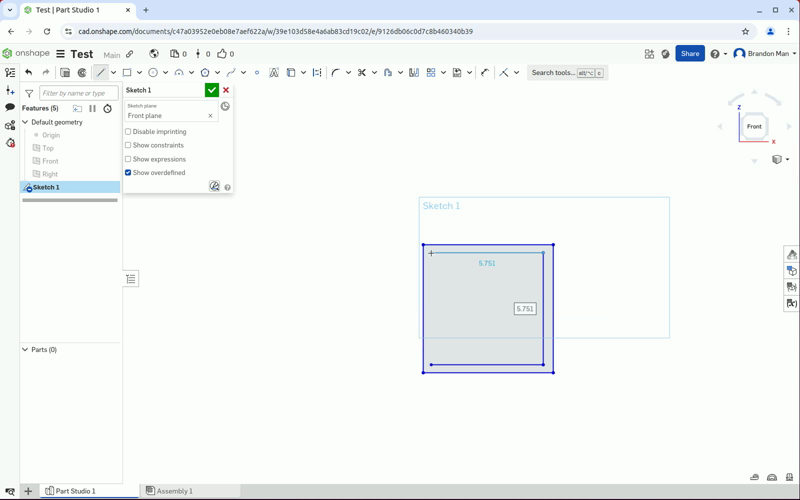
scroll(6)
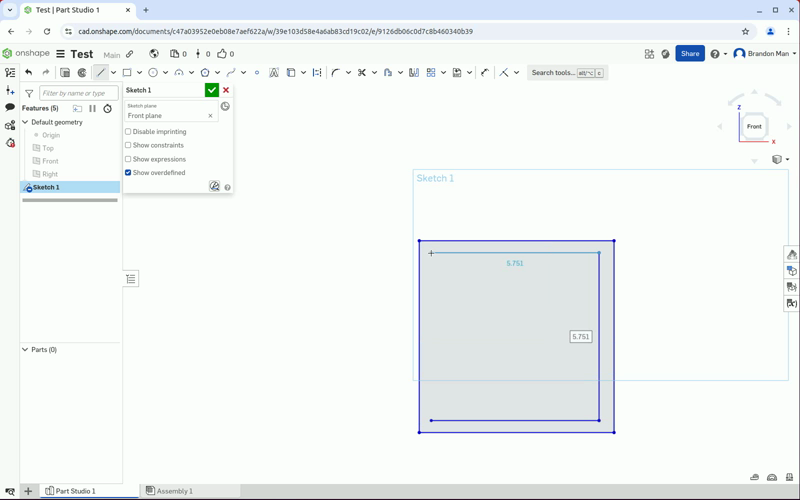
scroll(6)
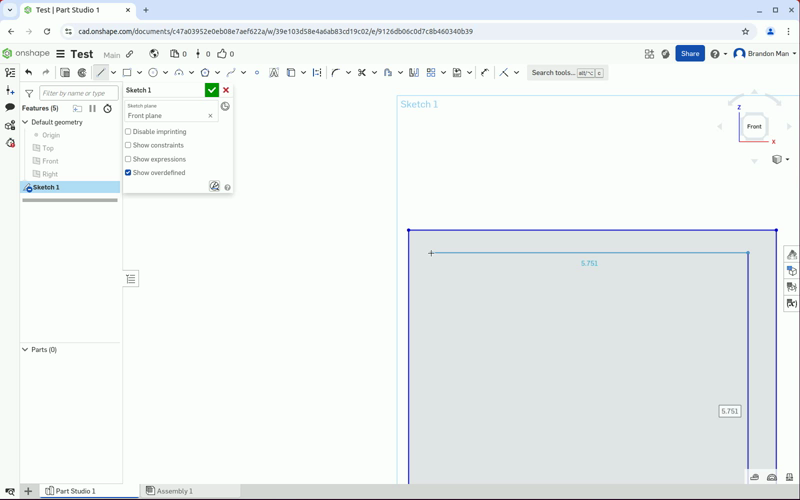
click(431, 252)
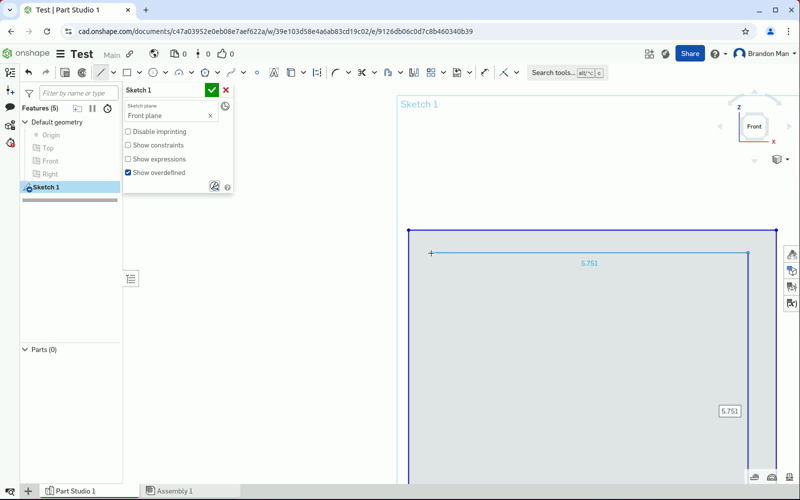
scroll(-6)
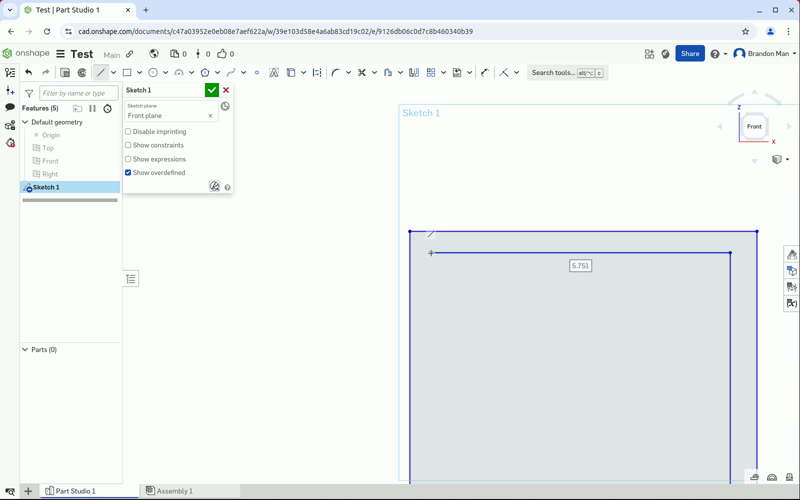
scroll(-6)
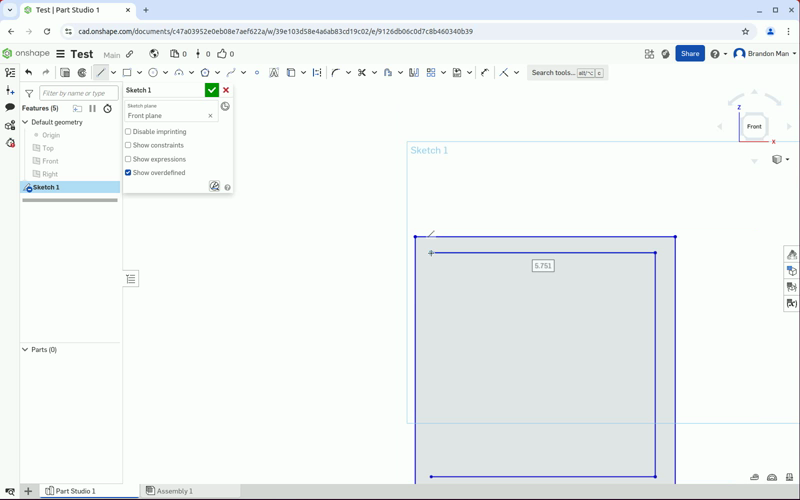
scroll(-6)
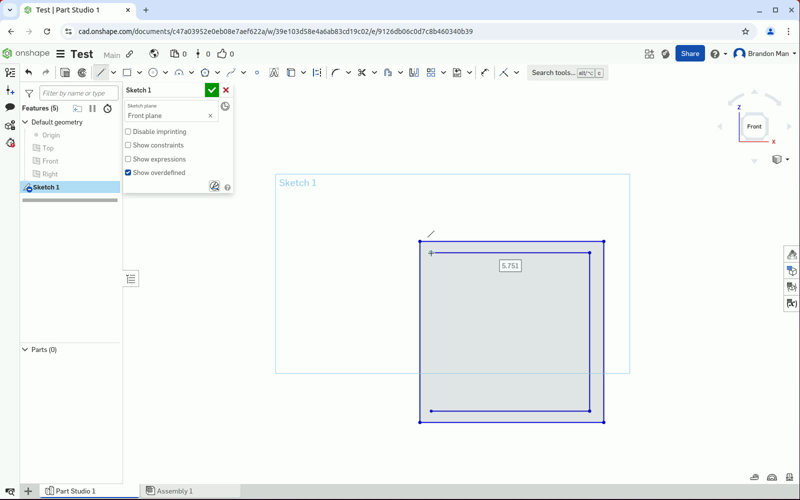
scroll(-6)
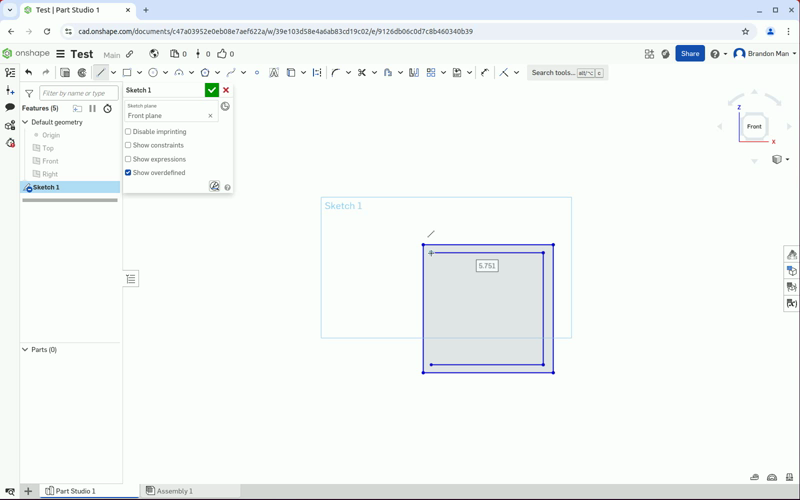
scroll(-6)
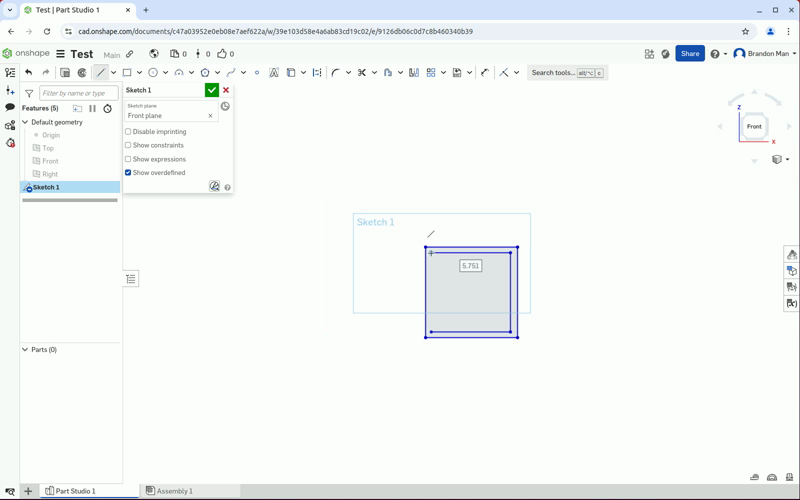
scroll(-6)
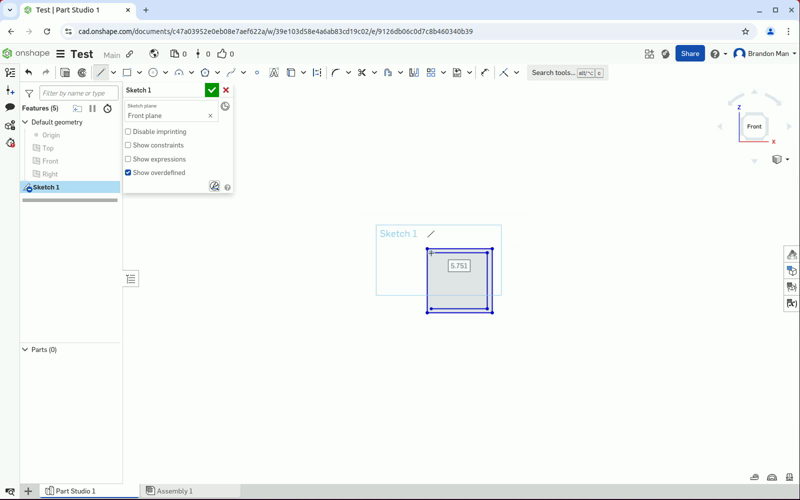
scroll(-6)
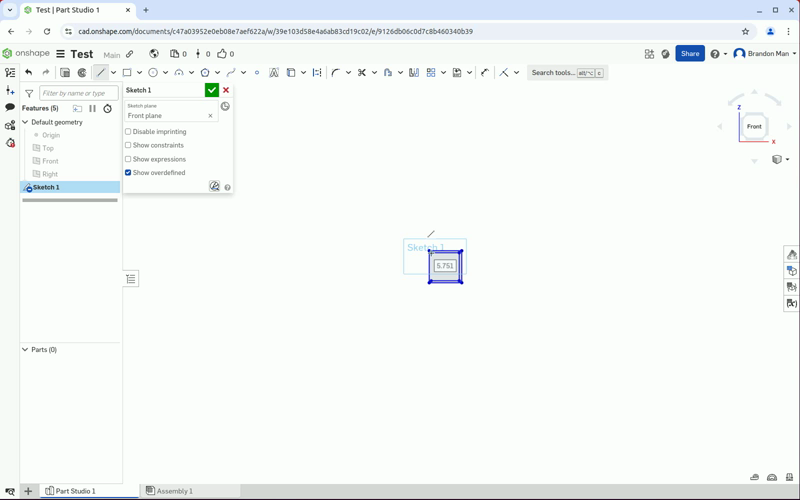
key_up(shift)
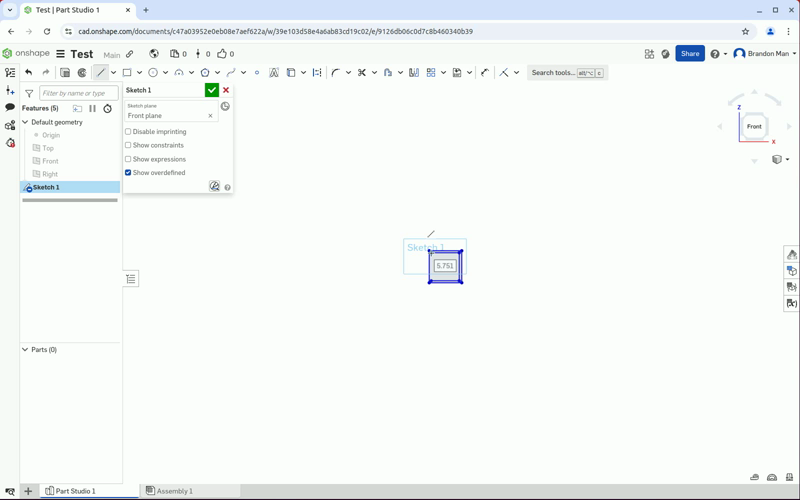
mouse_move(461, 252)
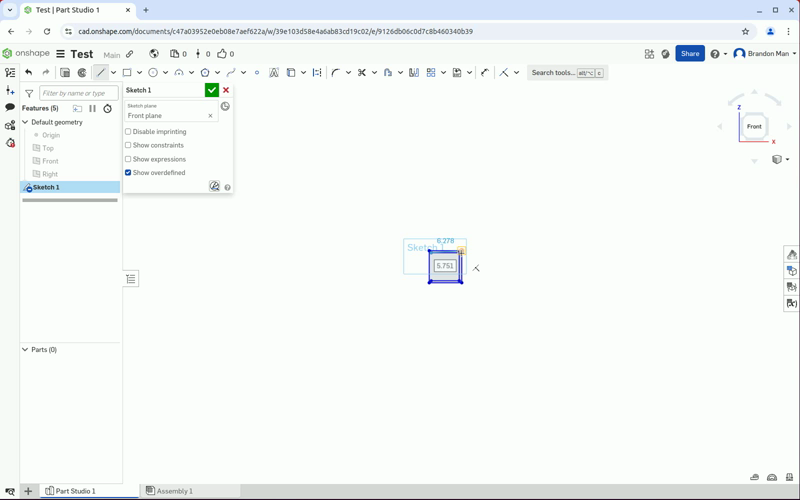
key_down(shift)
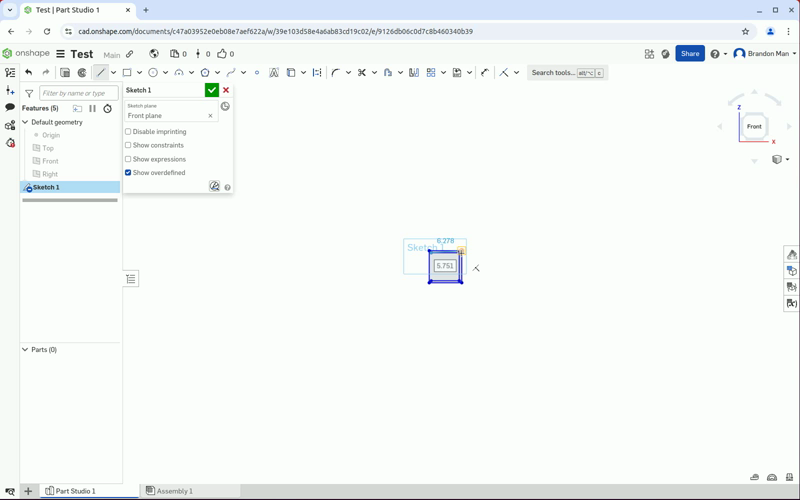
mouse_move(431, 280)
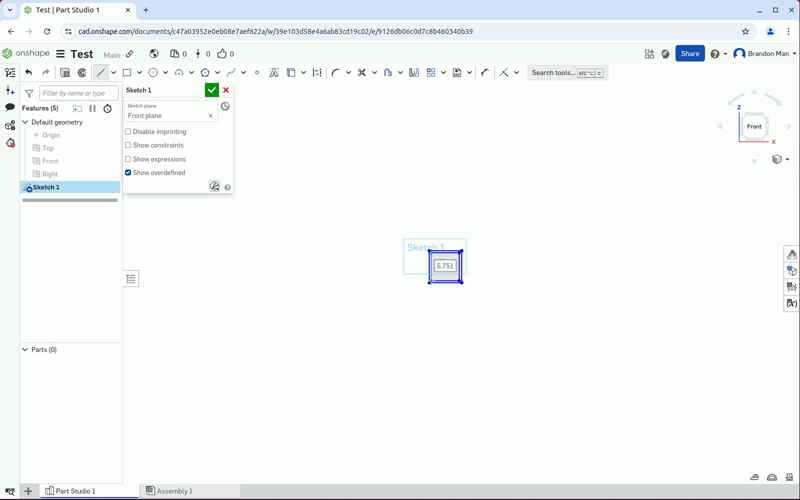
scroll(6)
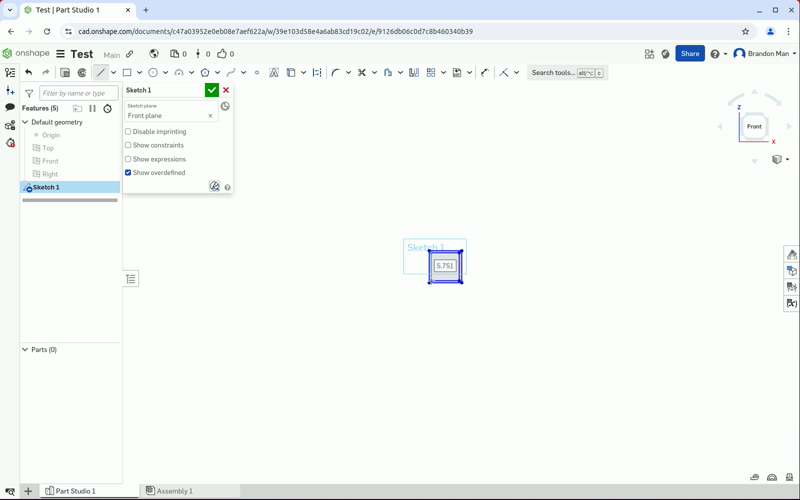
scroll(6)
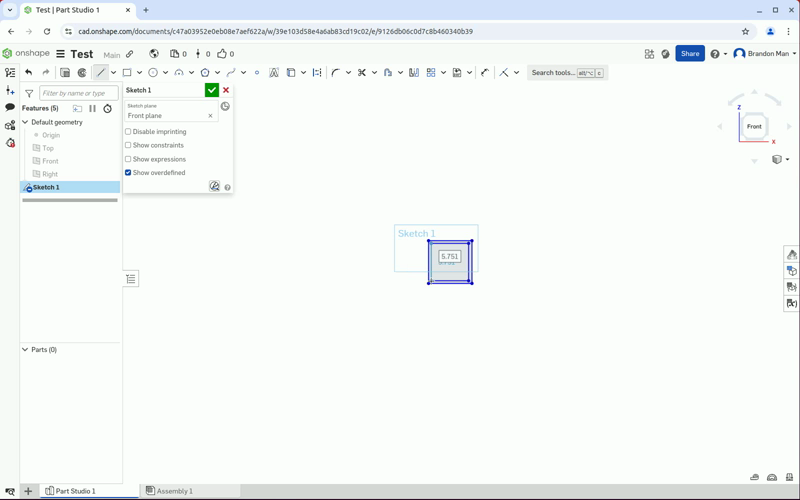
scroll(6)
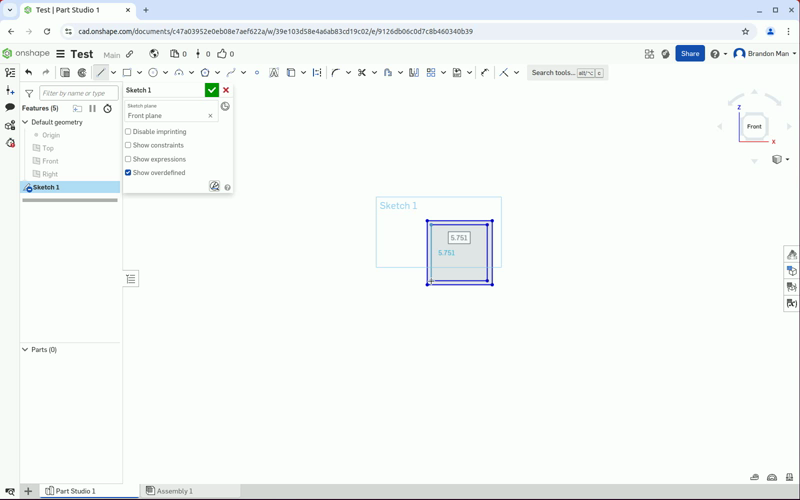
scroll(6)
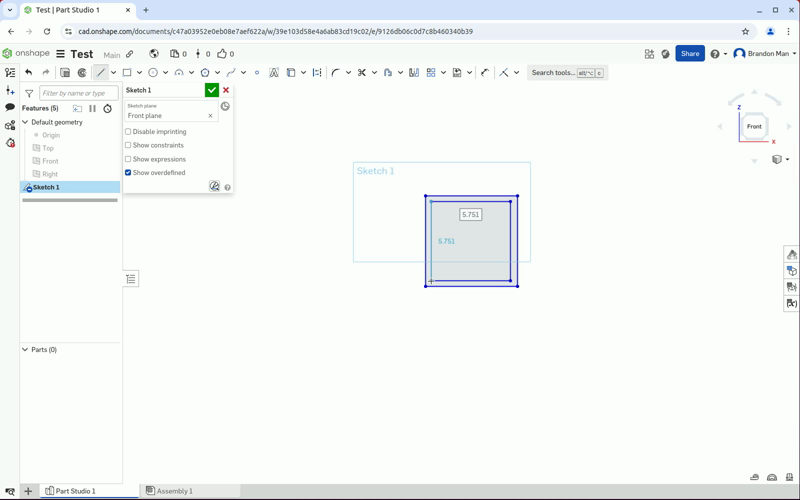
scroll(6)
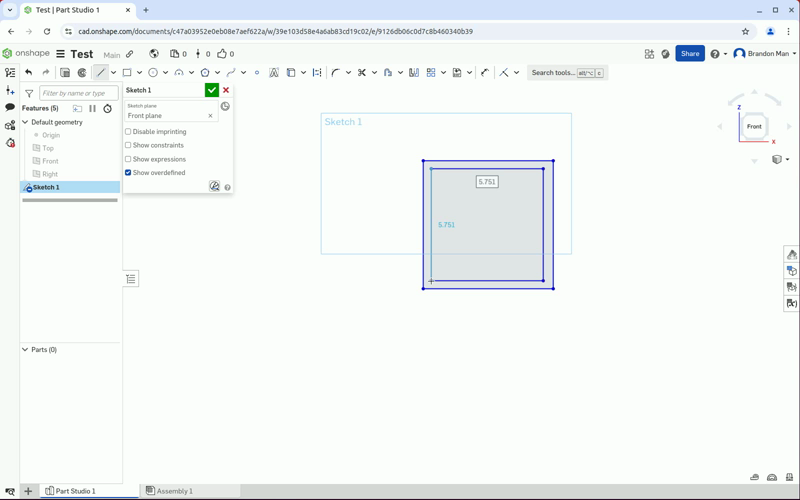
scroll(6)
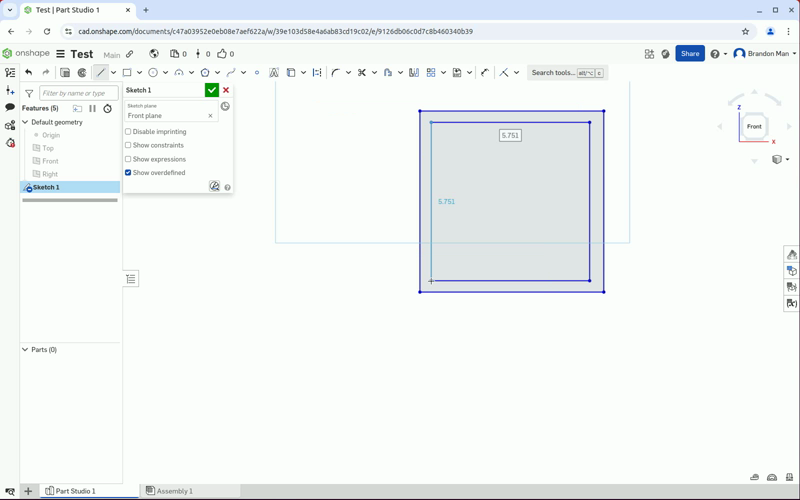
scroll(6)
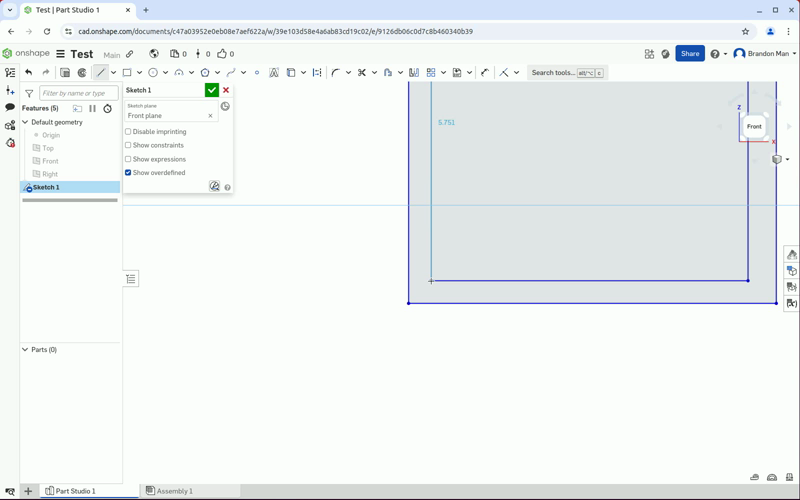
key_up(shift)
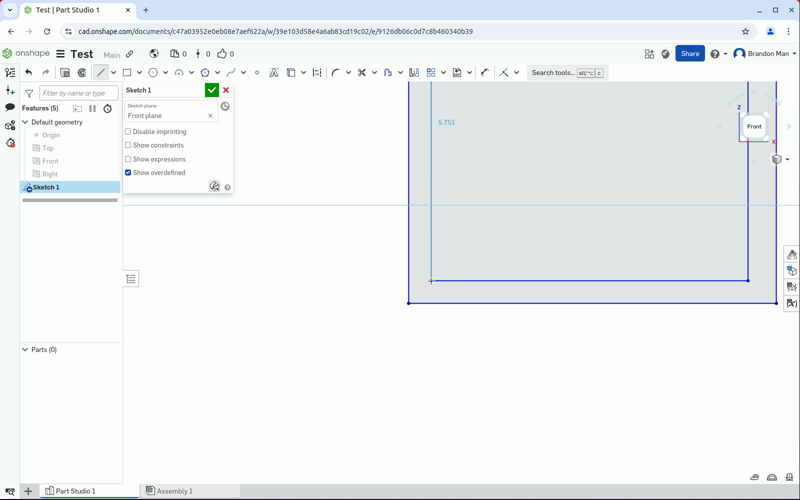
click(431, 280)
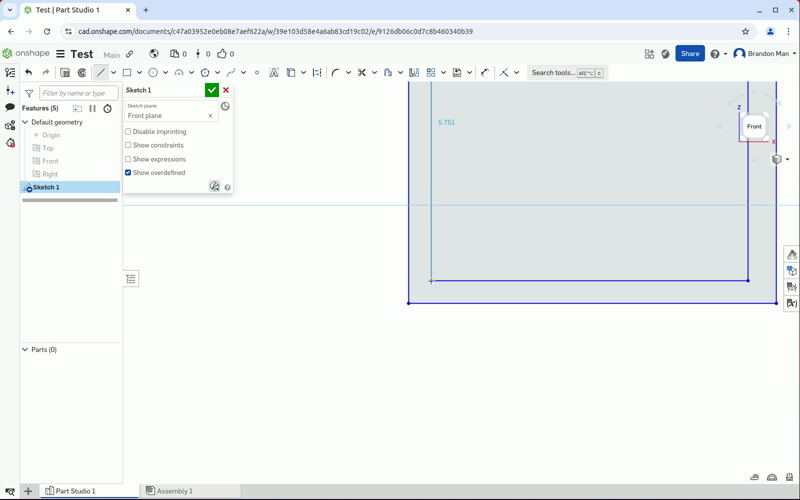
scroll(-6)
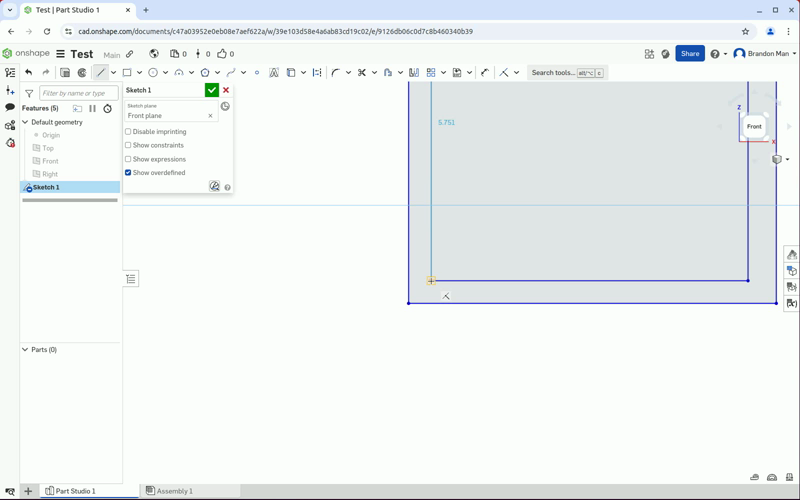
scroll(-6)
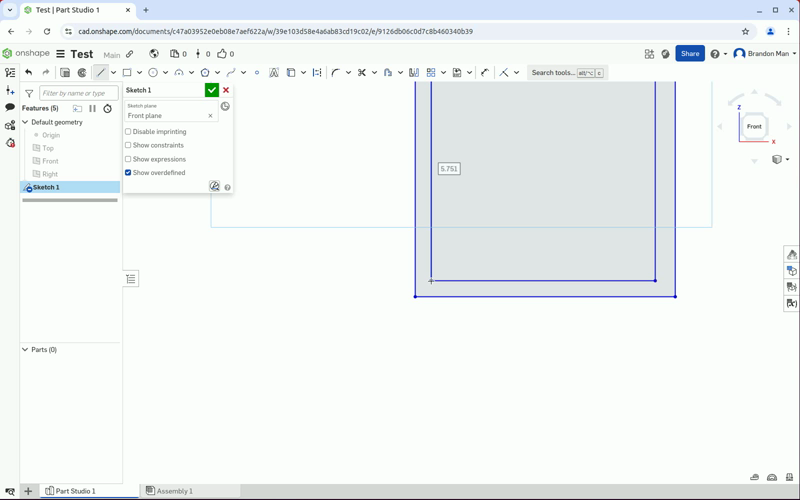
scroll(-6)
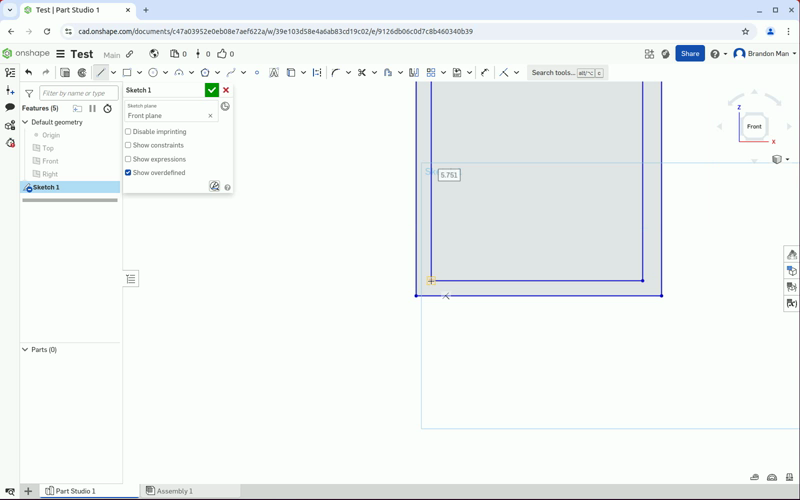
scroll(-6)
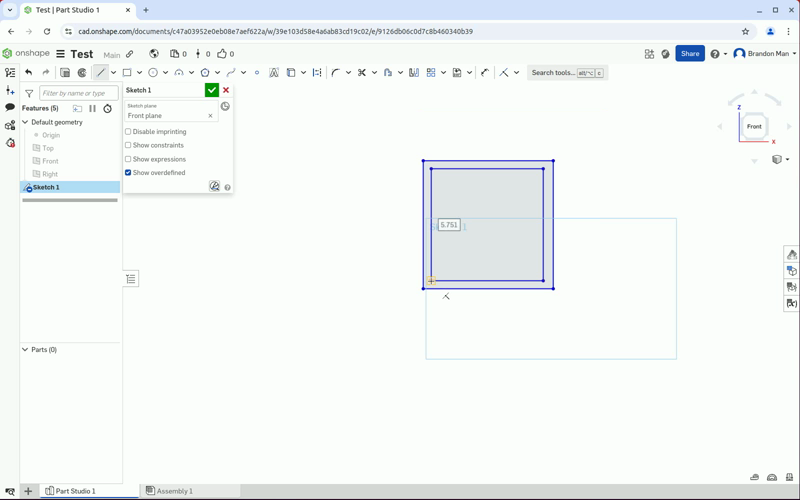
scroll(-6)
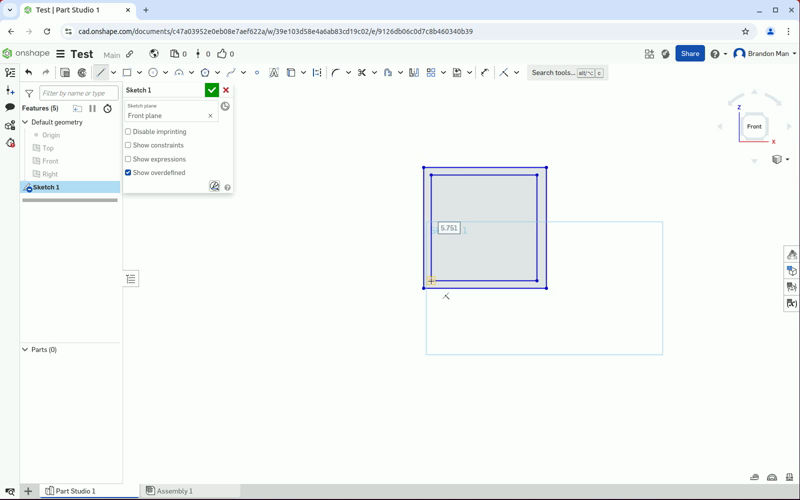
scroll(-6)
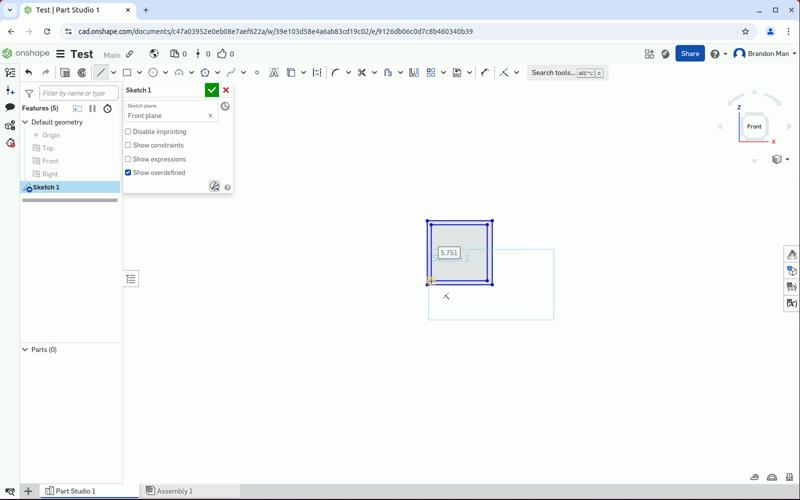
scroll(-6)
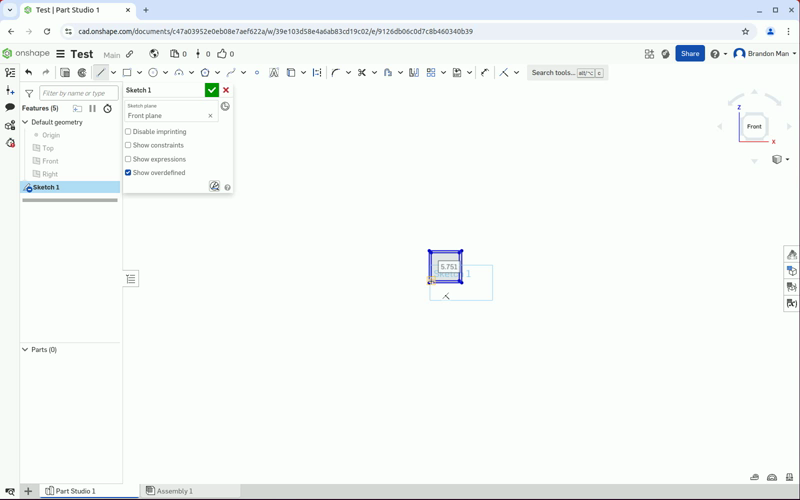
key(esc)
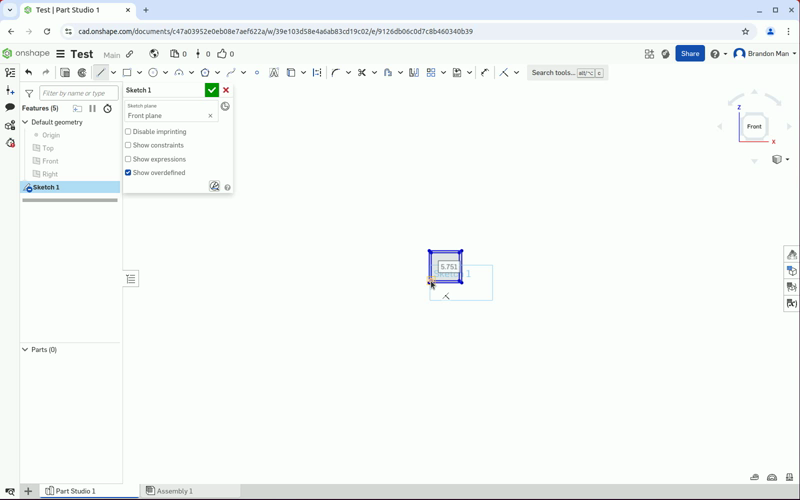
mouse_move(429, 281)
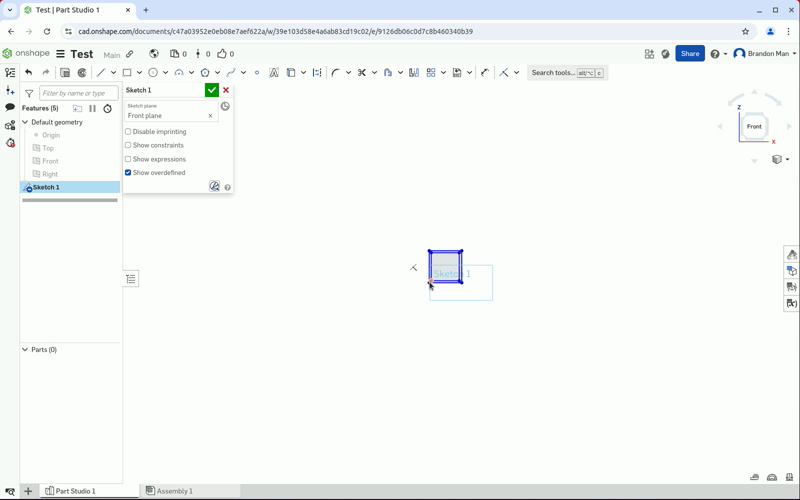
scroll(6)
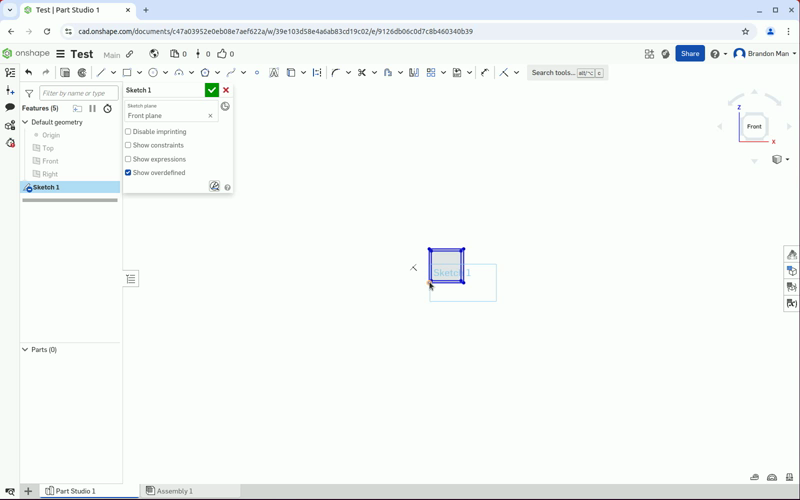
scroll(6)
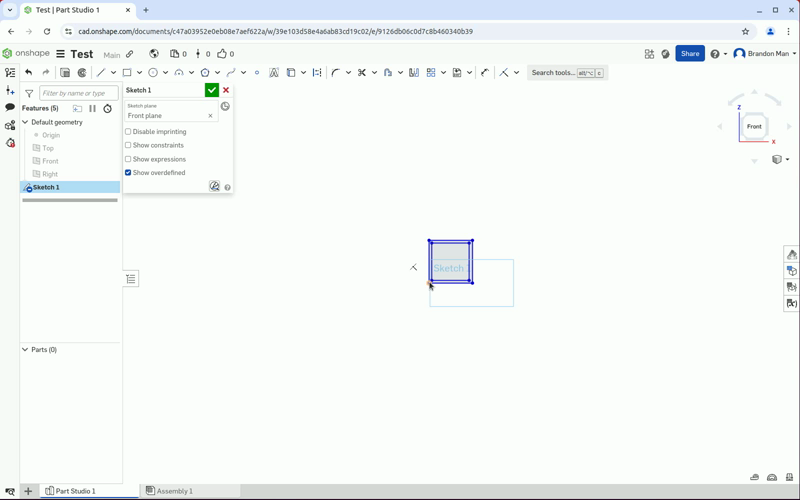
scroll(6)
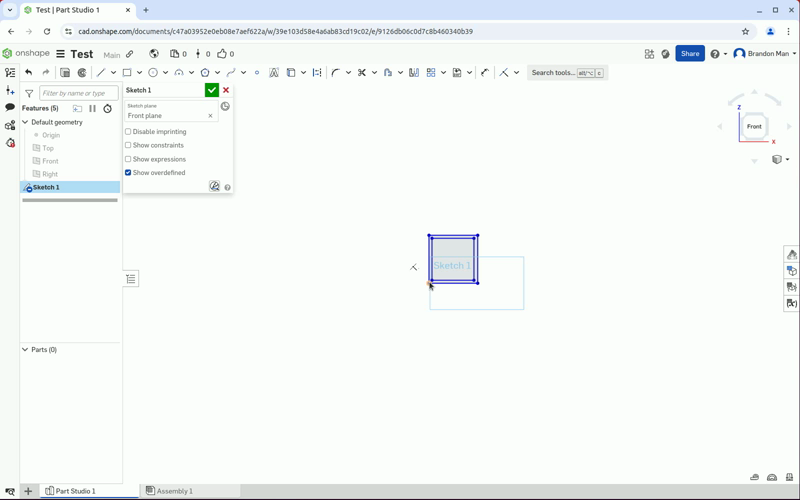
scroll(6)
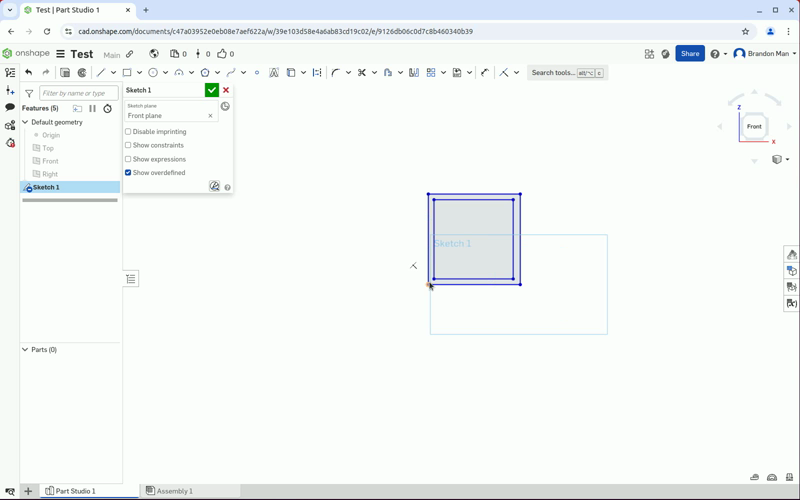
scroll(6)
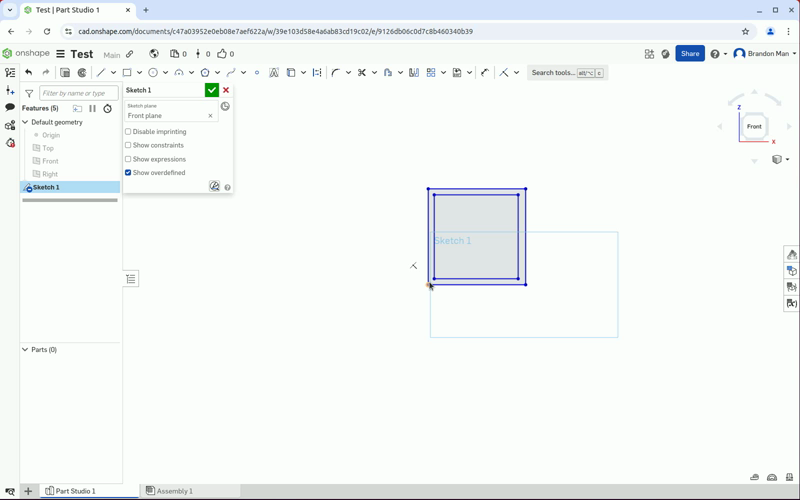
scroll(6)
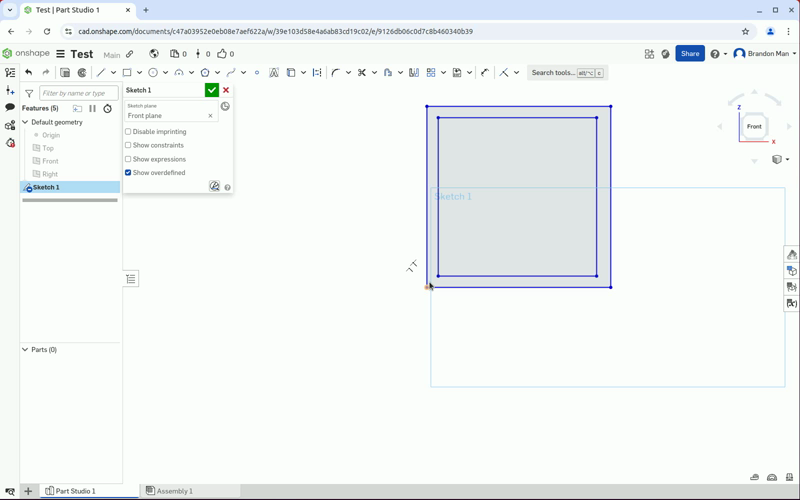
scroll(6)
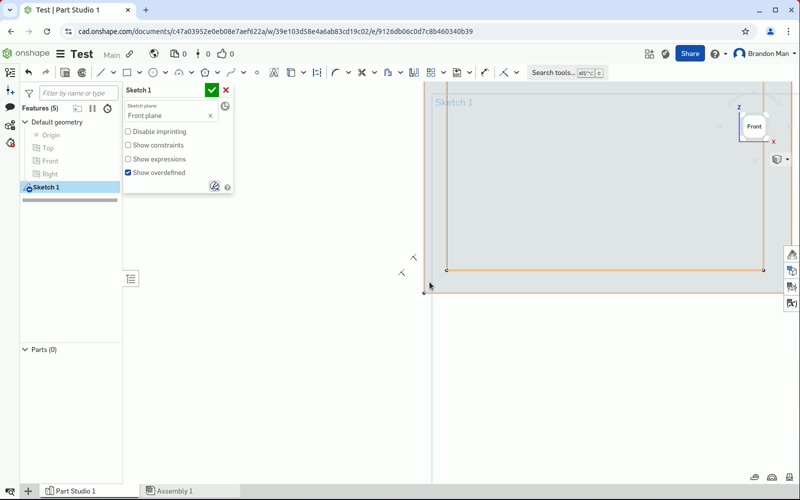
click(429, 281)
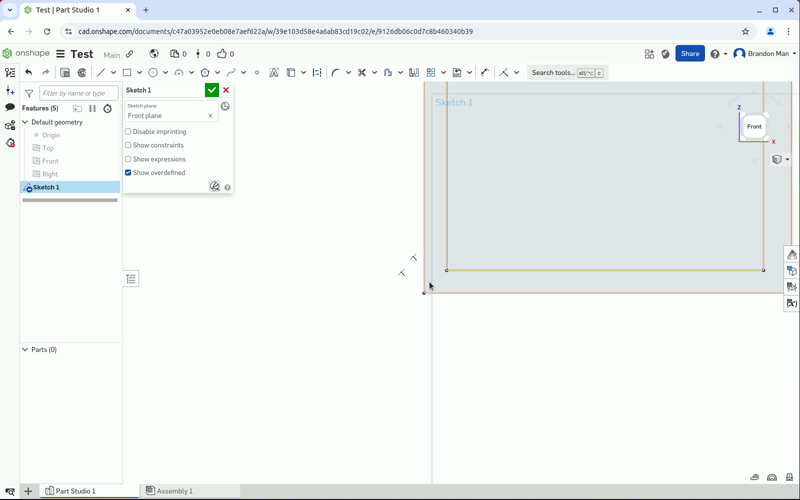
scroll(-6)
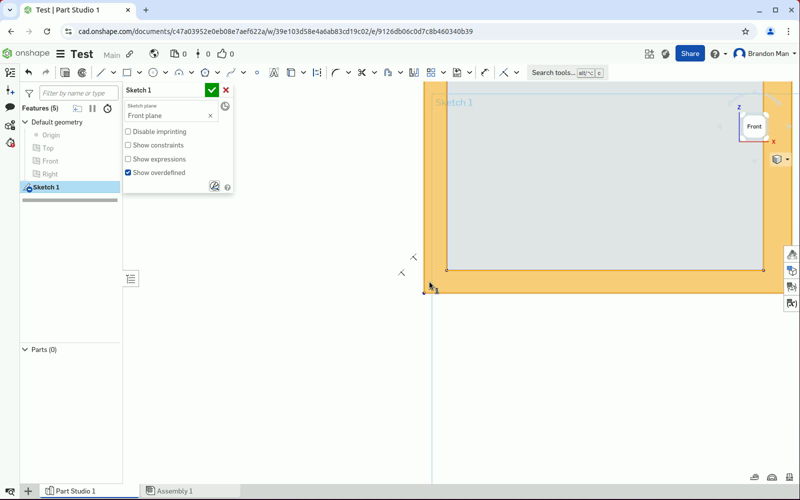
scroll(-6)
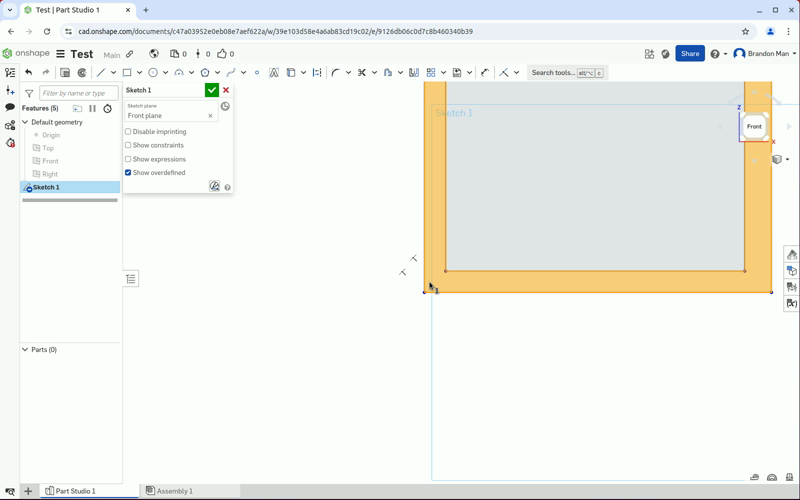
scroll(-6)
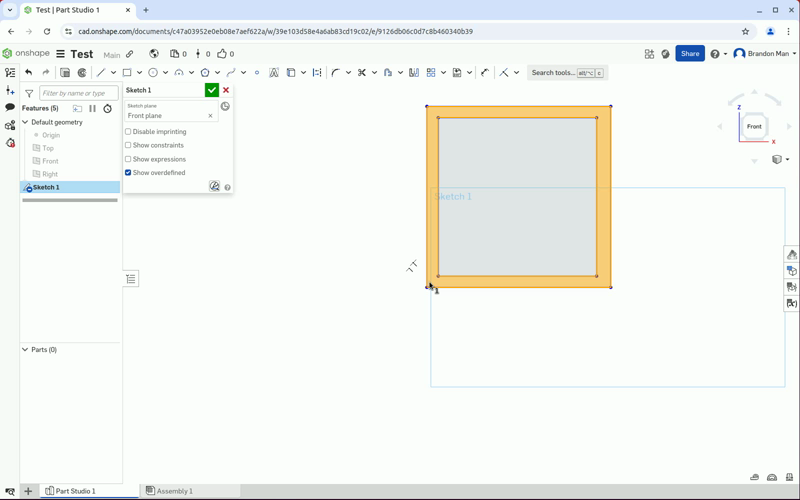
scroll(-6)
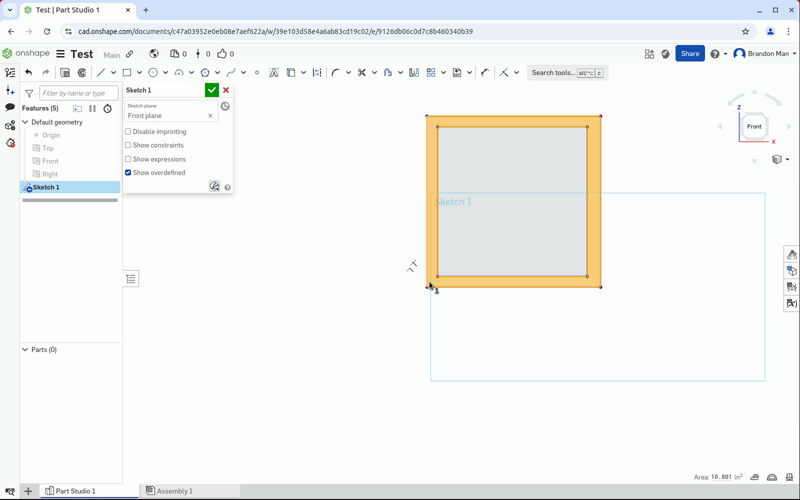
scroll(-6)
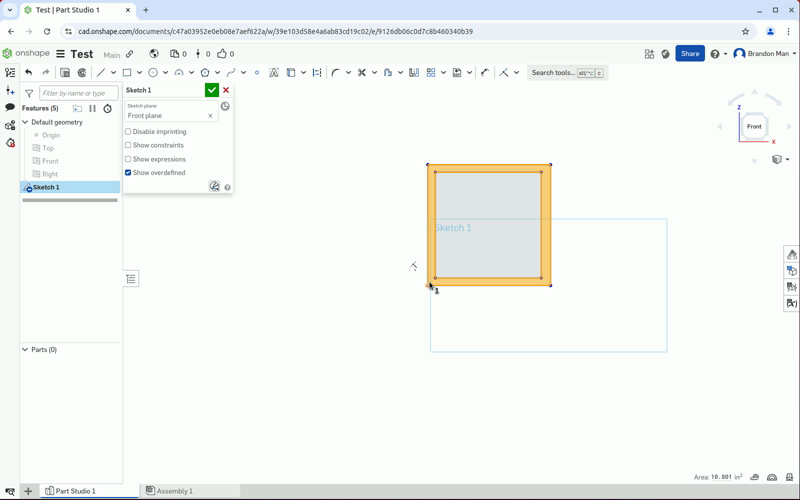
scroll(-6)
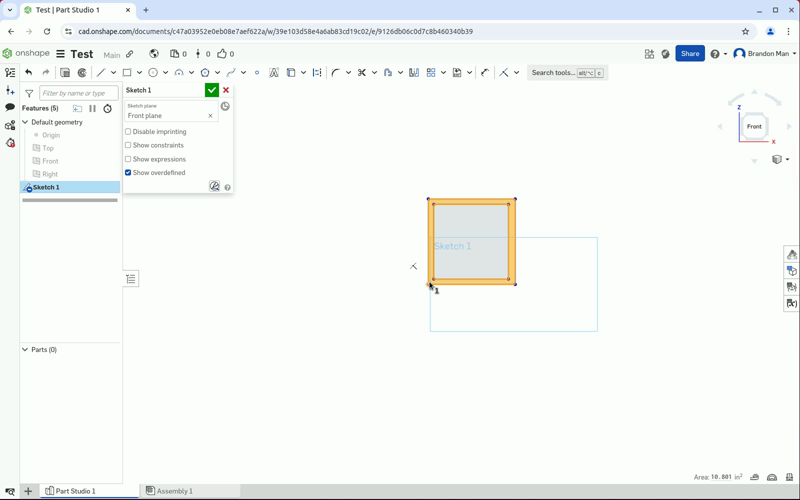
scroll(-6)
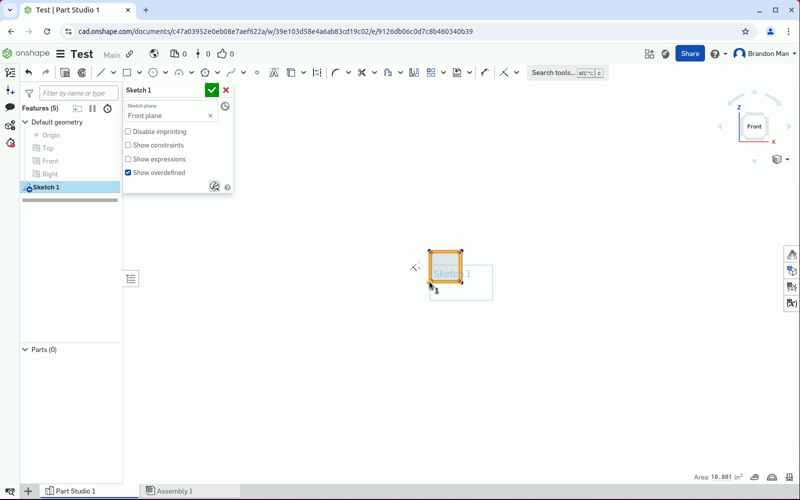
mouse_move(73, 352)
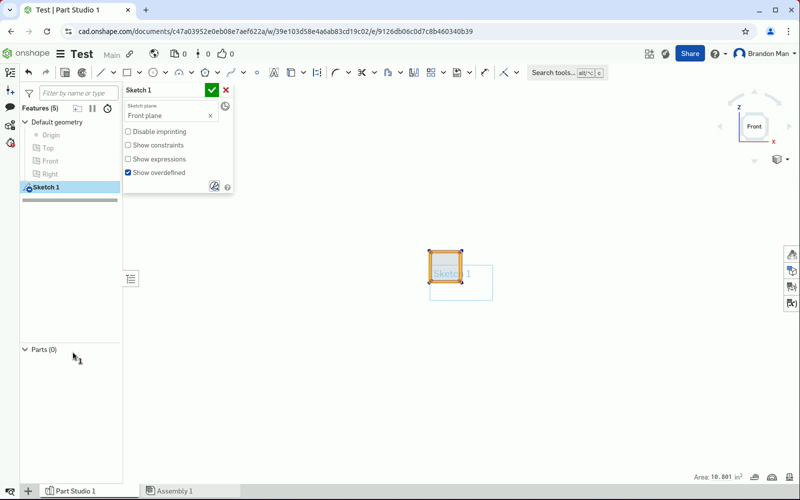
key(shift+y)
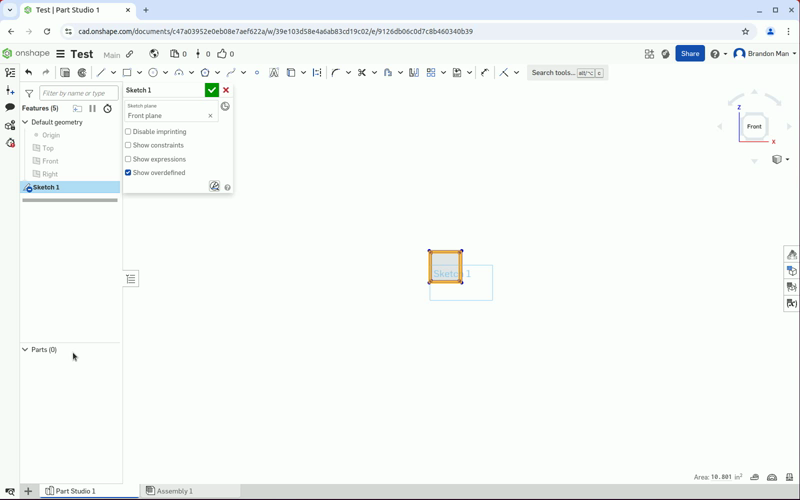
key(shift+e)
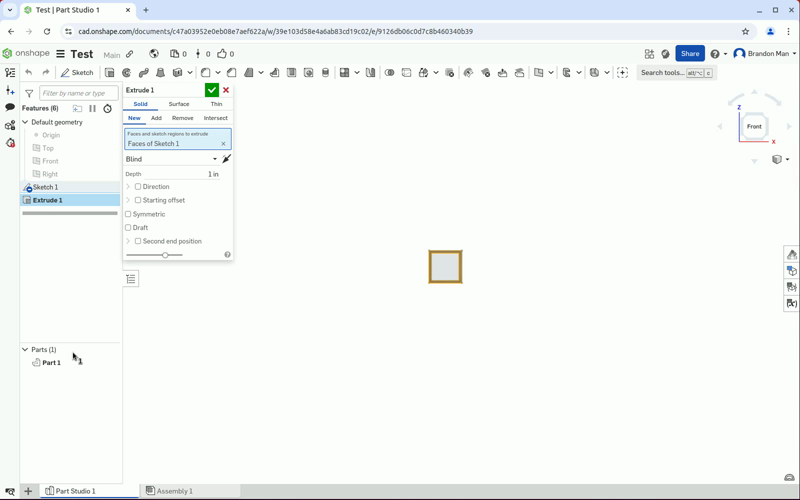
mouse_move(143, 106)
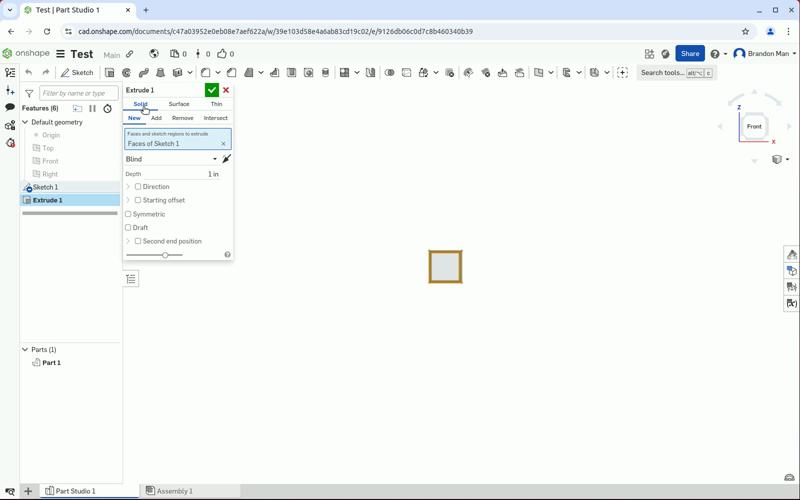
click(143, 106)
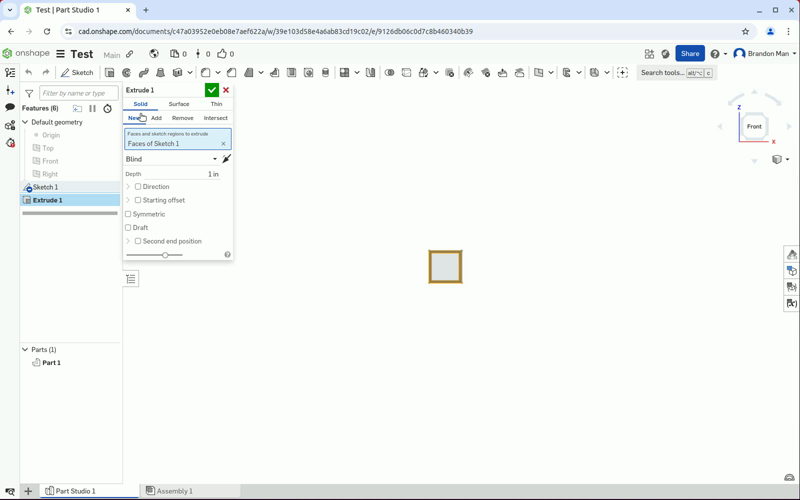
mouse_move(137, 120)
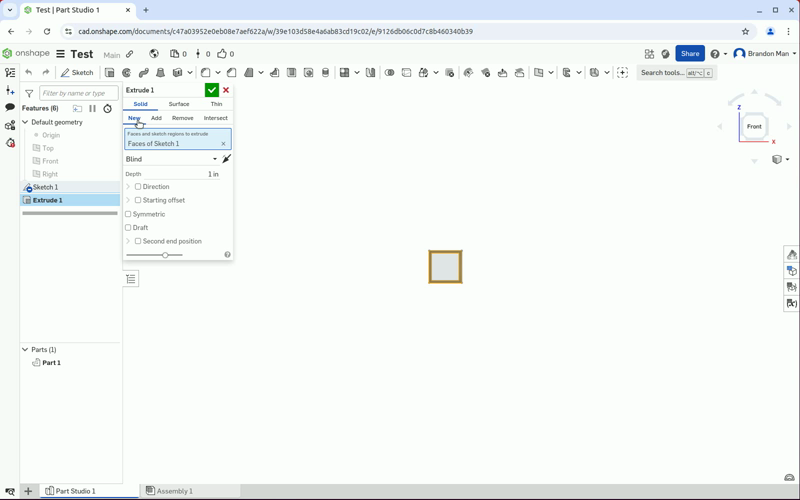
click(137, 120)
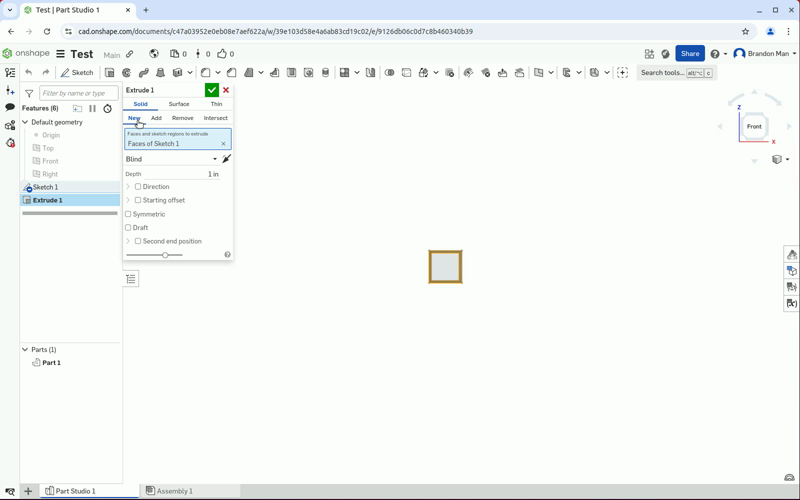
key(tab, 4)
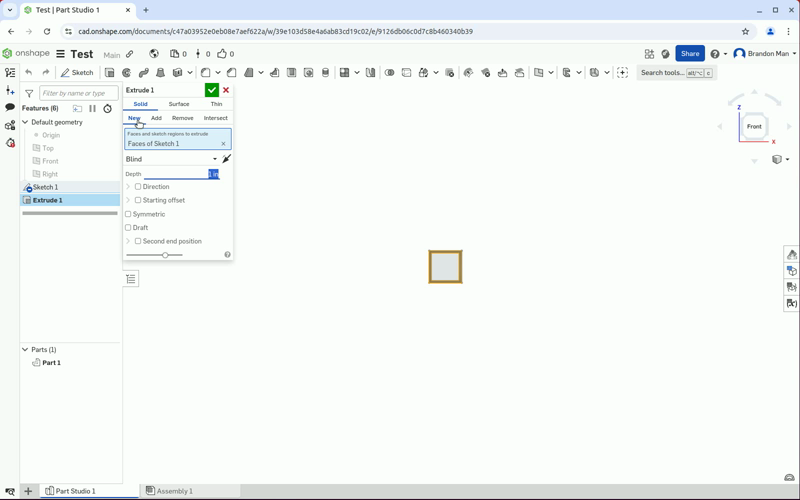
text(23.108)
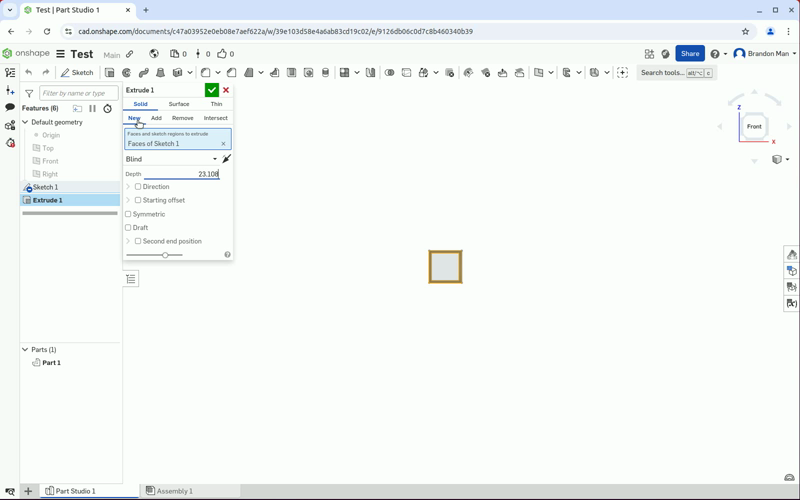
key(enter)
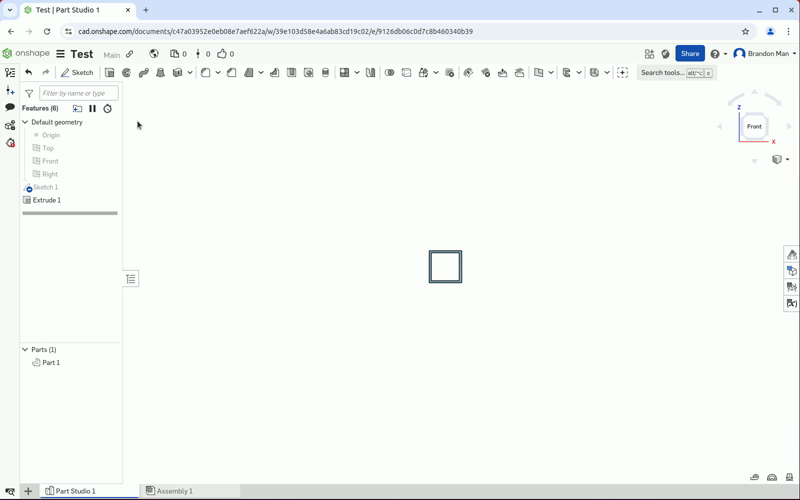
key(shift+h)
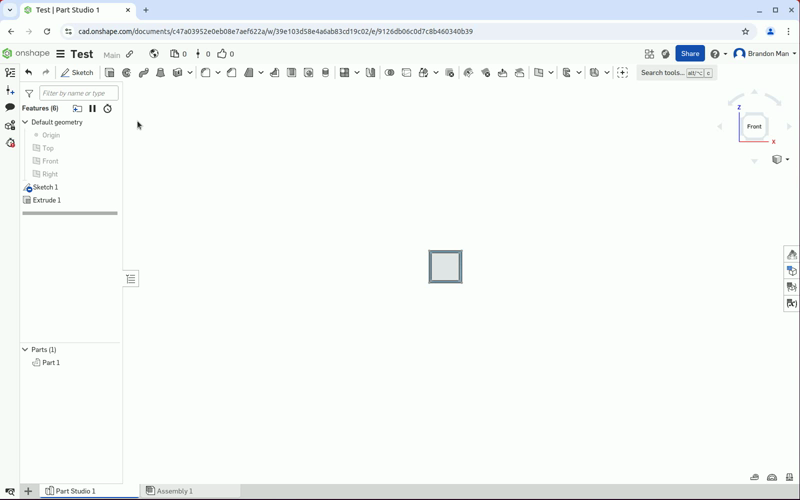
key(shift+h)
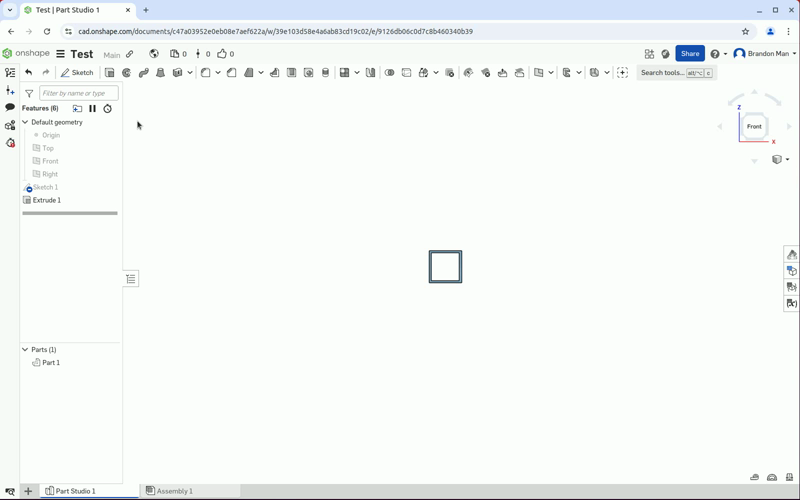
mouse_move(73, 189)
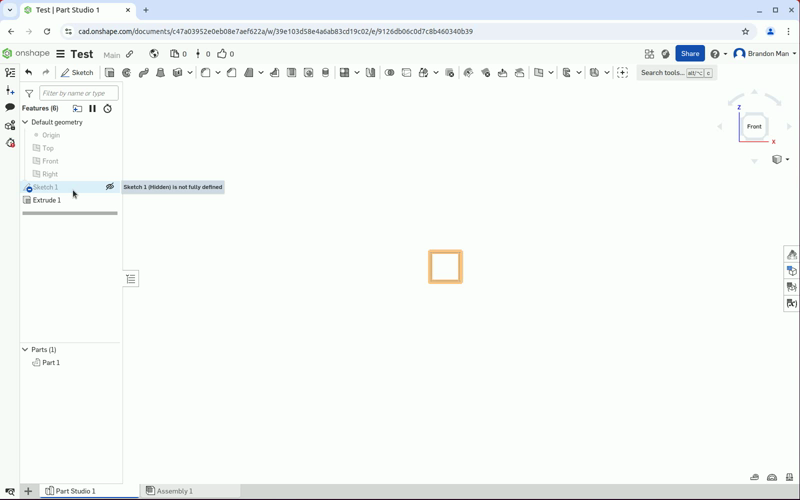
click(73, 189)
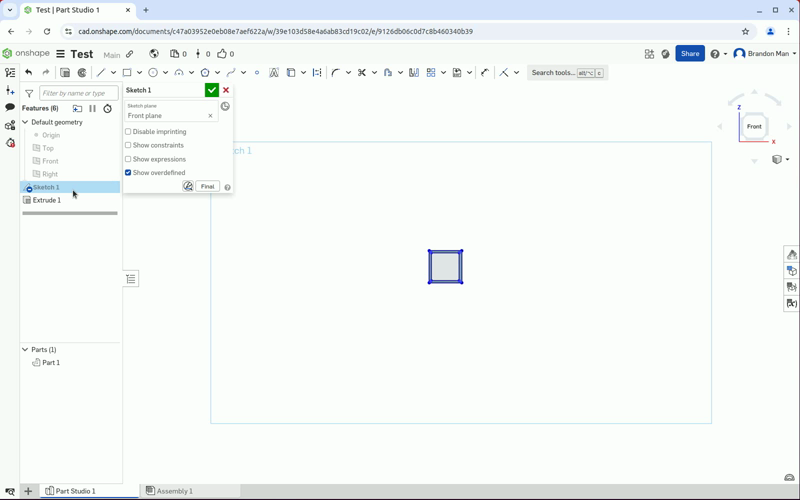
mouse_move(229, 92)
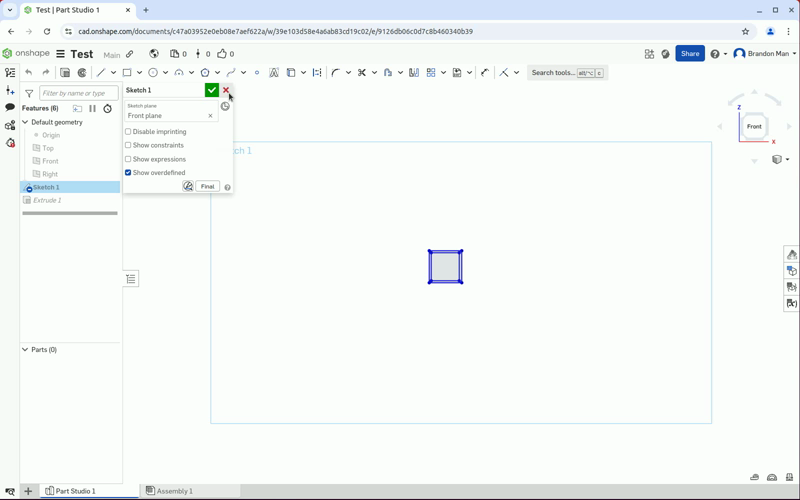
click(229, 92)
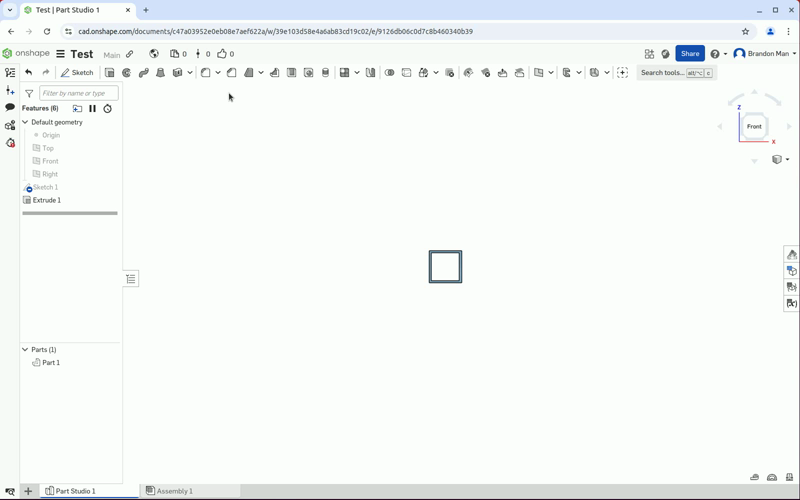
mouse_move(73, 352)
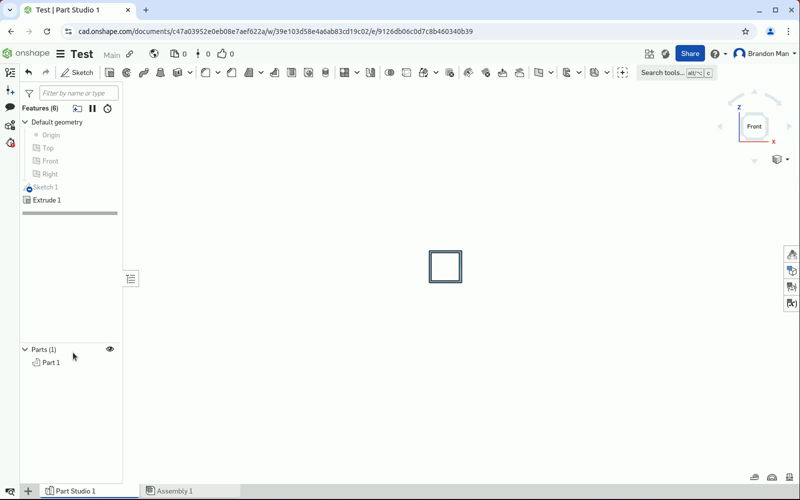
key(y)
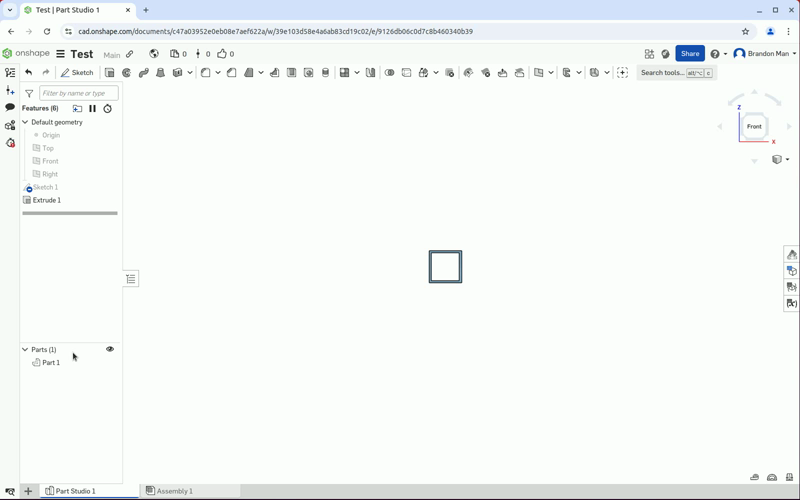
key(shift+p)
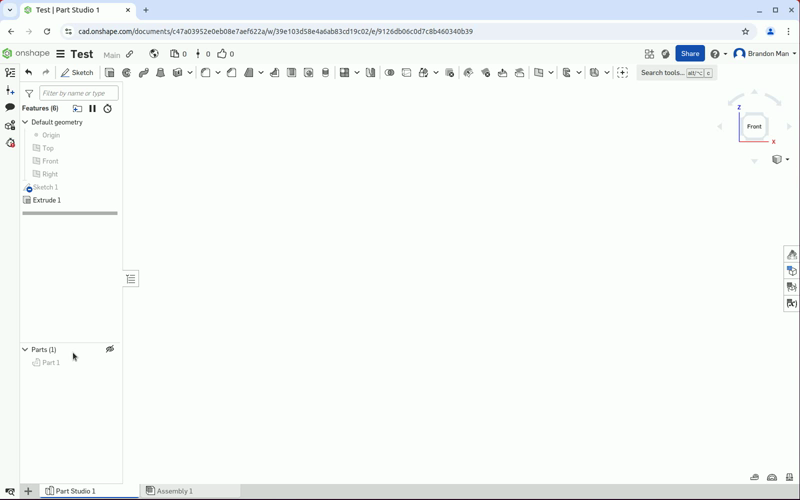
key(space)
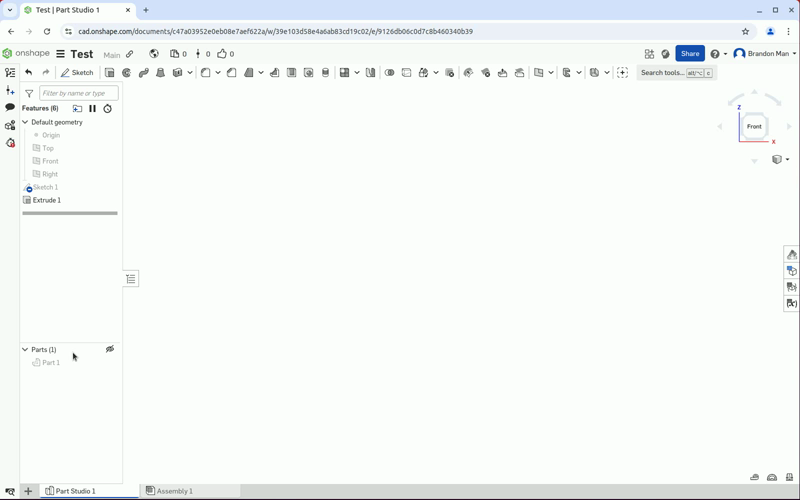
key_down(shift)
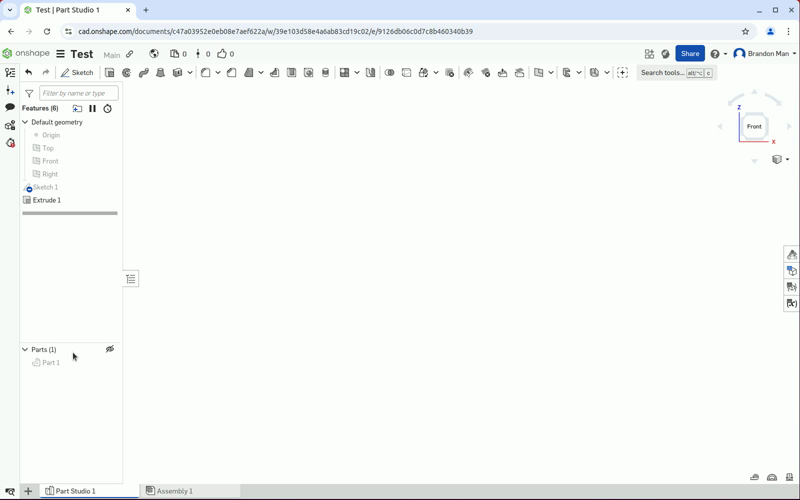
key(left)
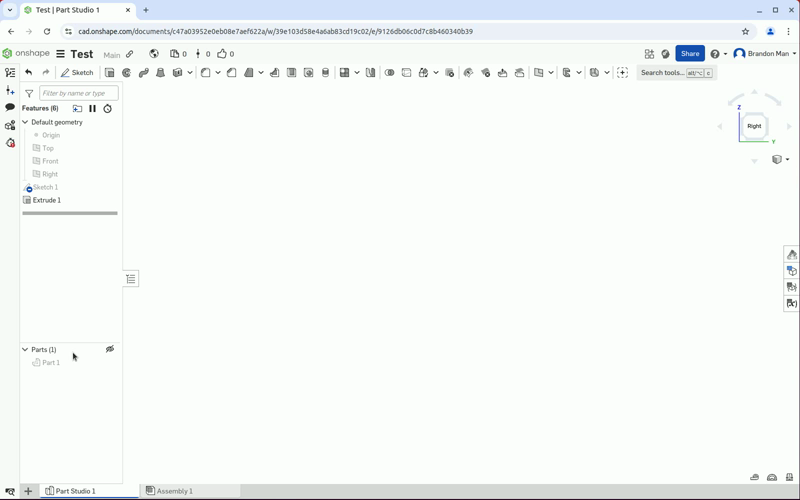
key_up(shift)
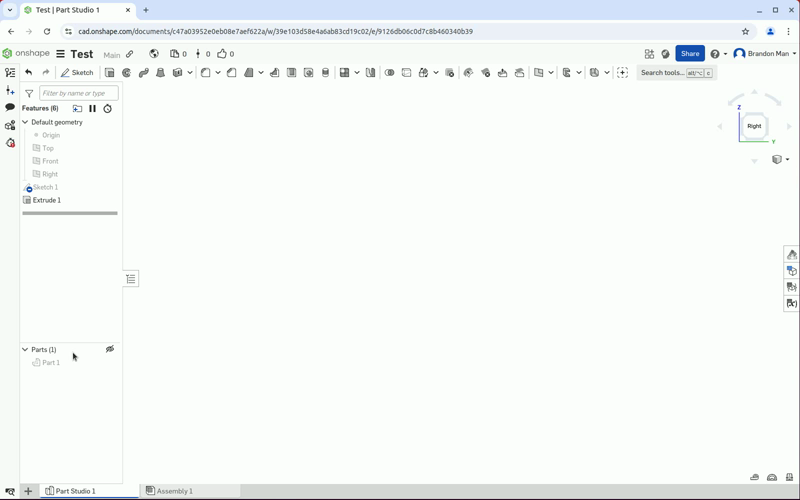
mouse_move(73, 352)
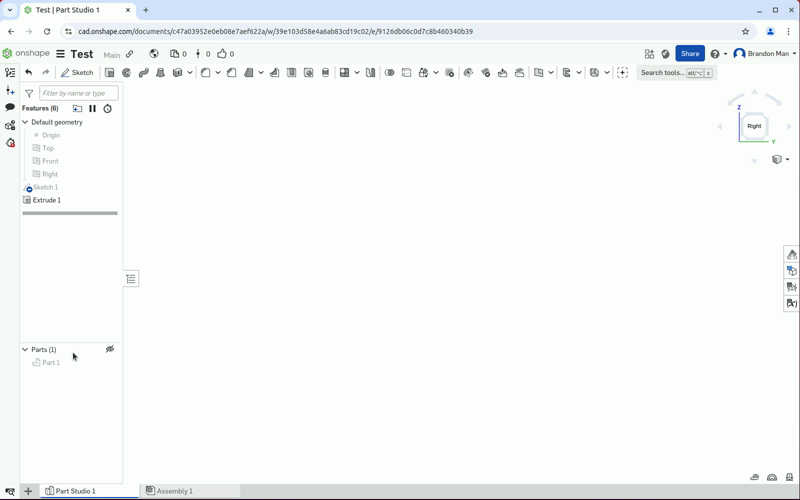
key(shift+y)
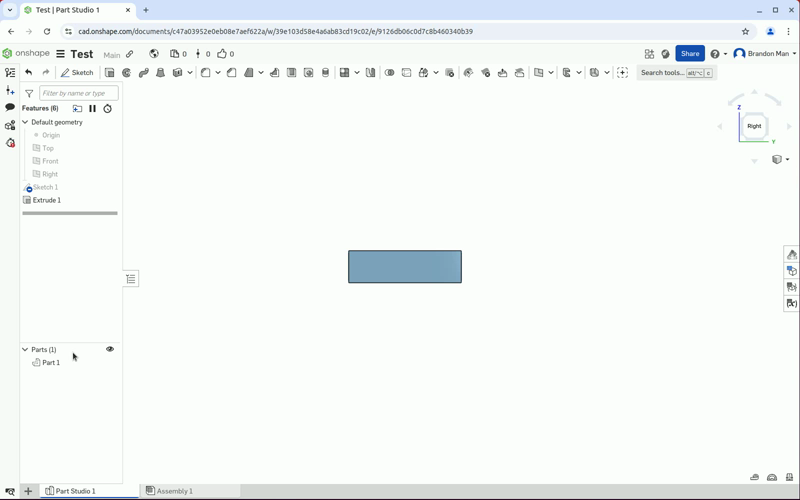
mouse_move(541, 75)
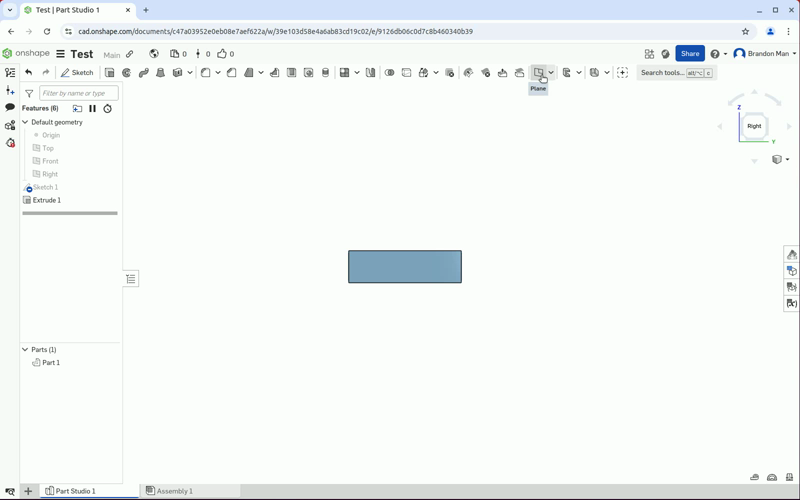
click(541, 75)
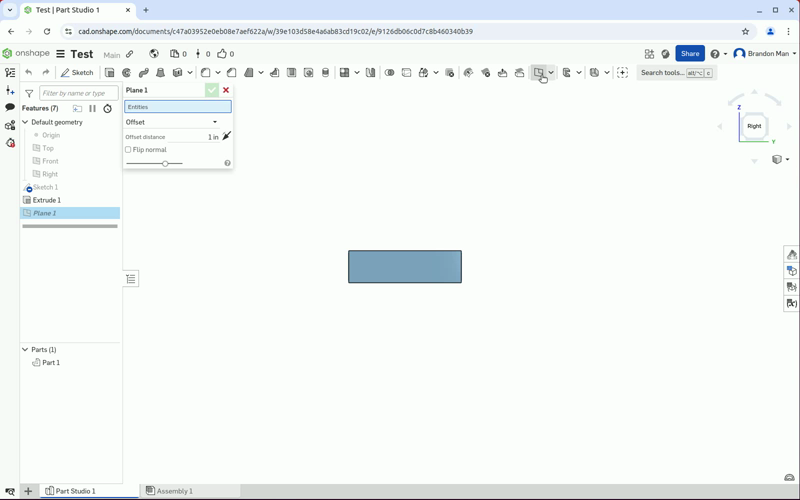
mouse_move(73, 176)
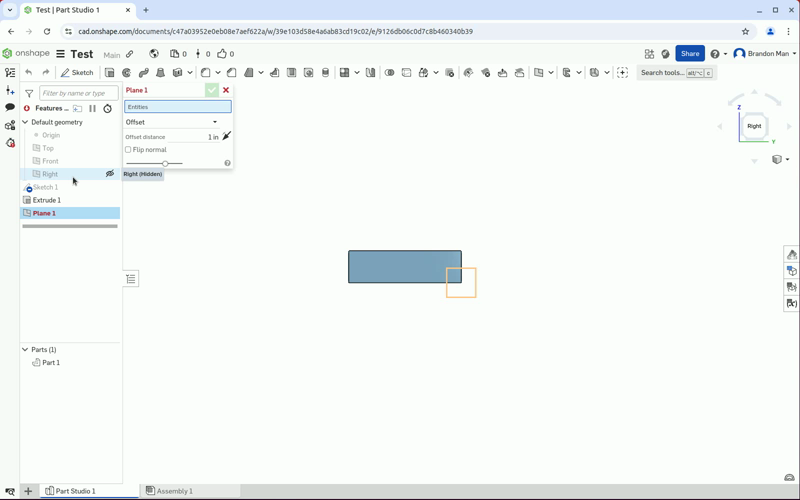
click(73, 176)
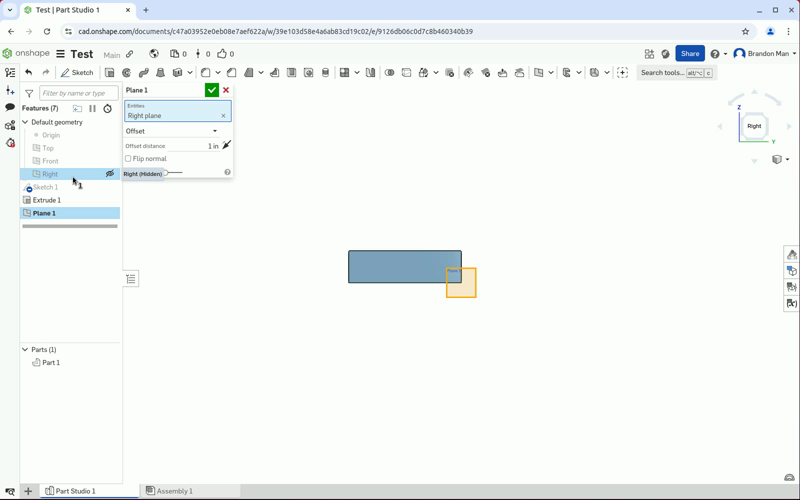
key(tab, 2)
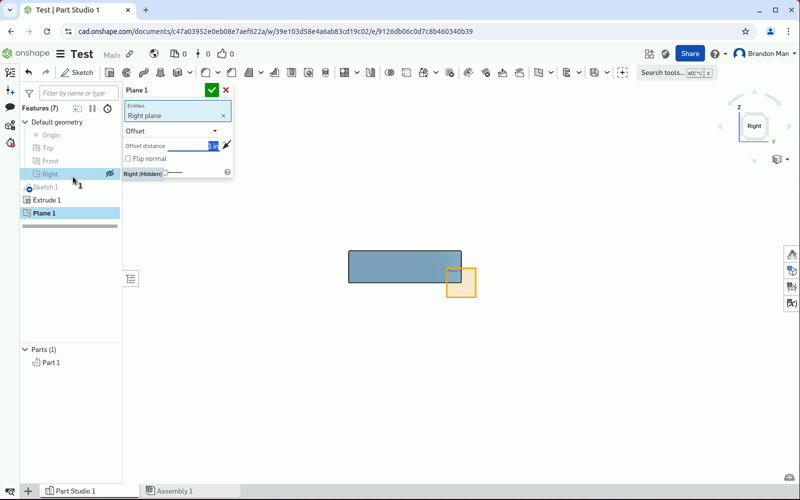
text(6.501)
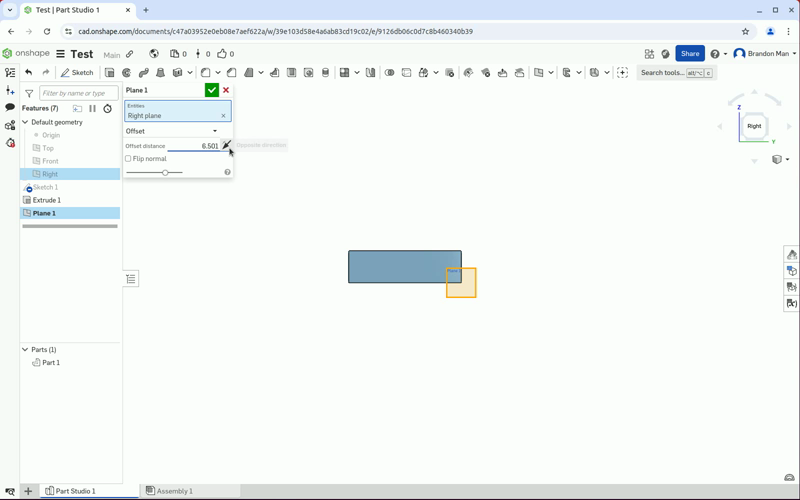
mouse_move(229, 147)
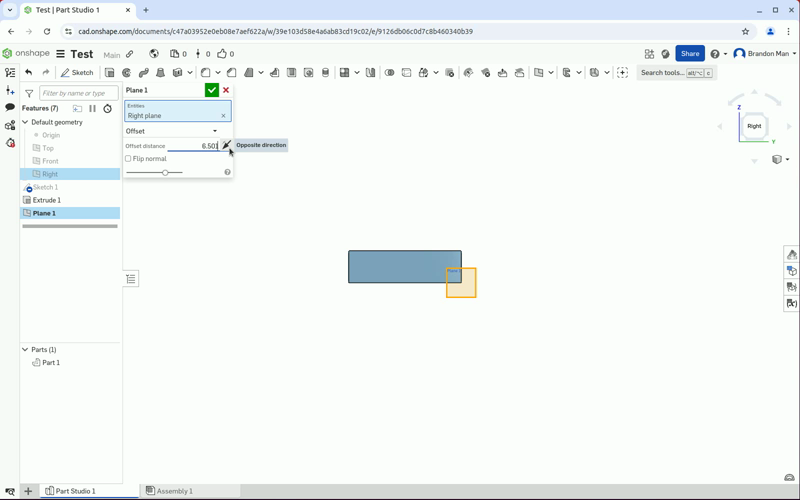
click(229, 147)
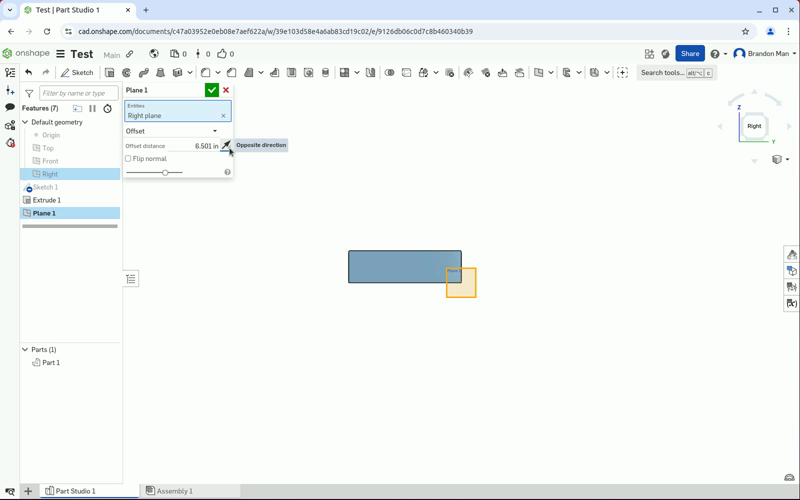
key(enter, 2)
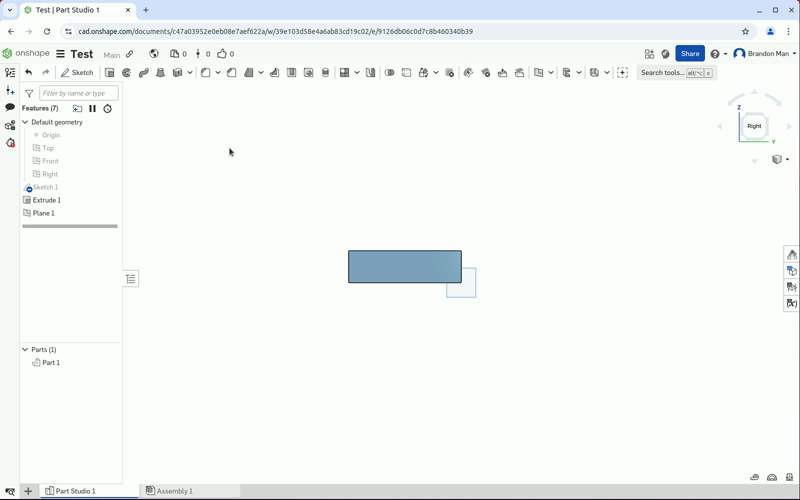
key(shift+s)
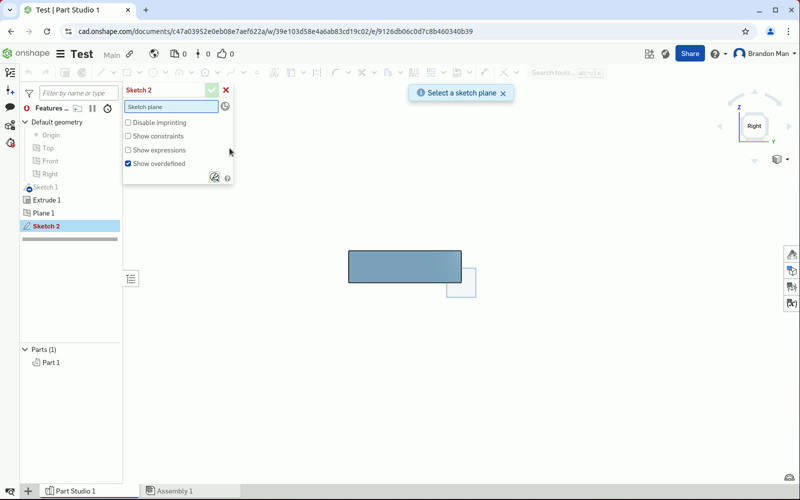
mouse_move(73, 215)
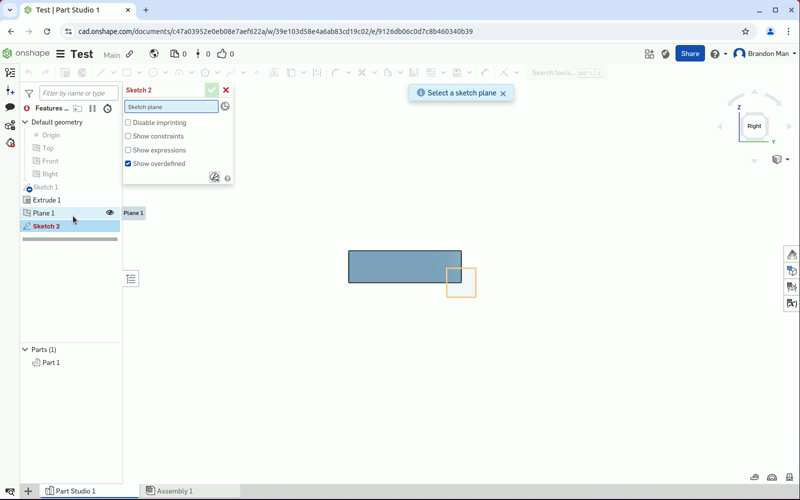
click(73, 215)
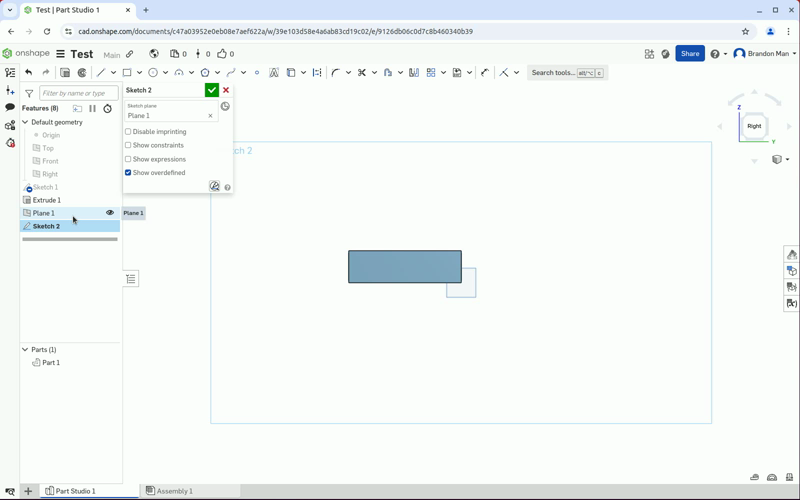
mouse_move(73, 352)
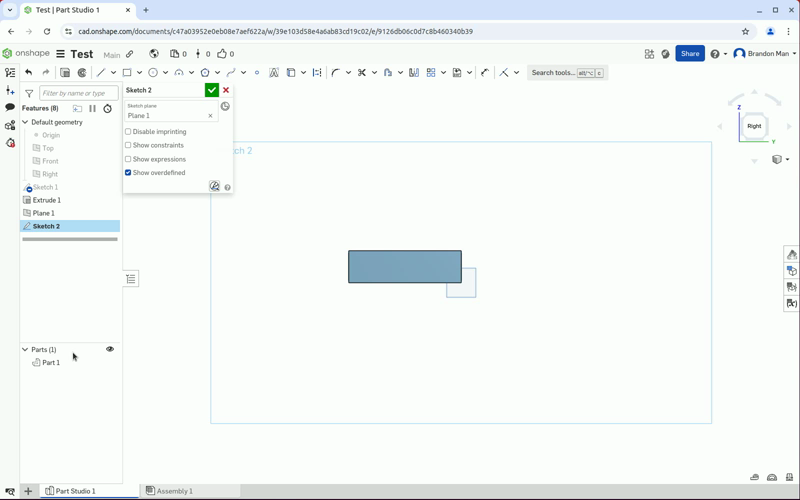
key(y)
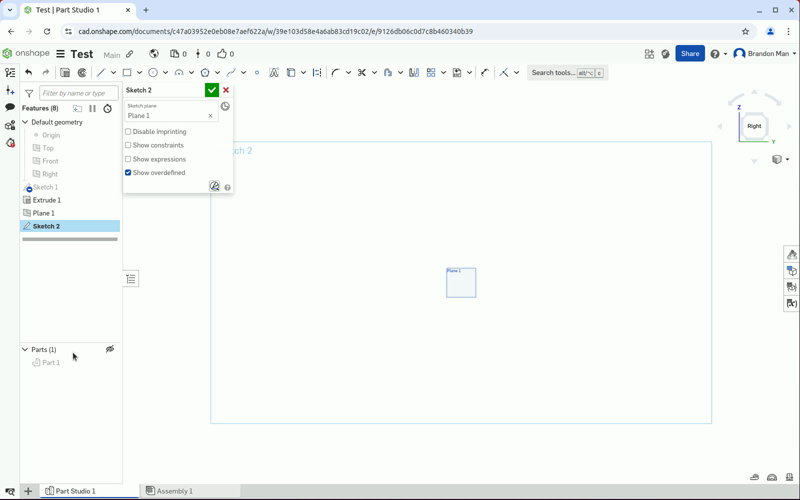
key(c)
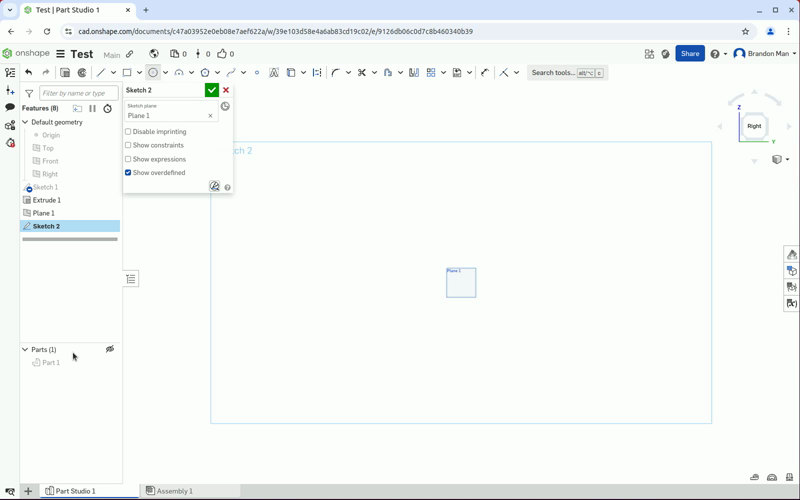
key_down(shift)
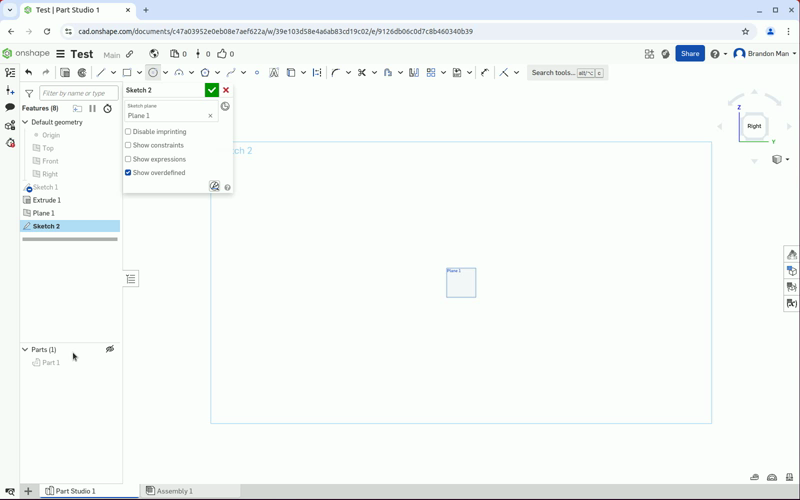
mouse_move(364, 258)
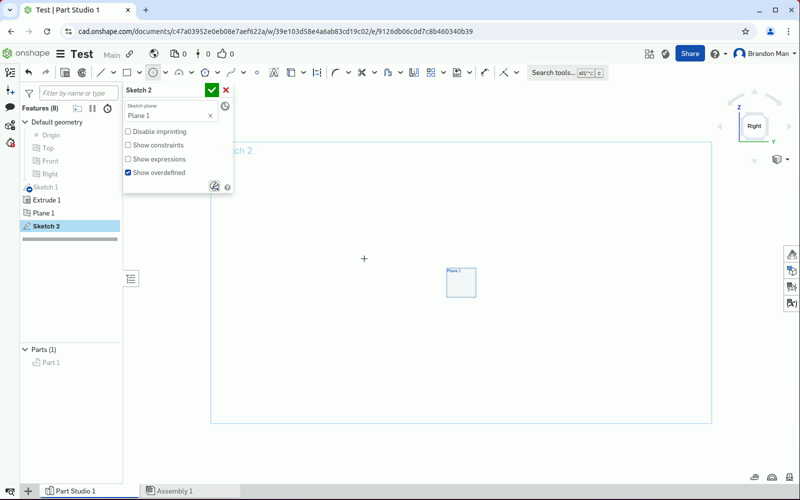
click(364, 258)
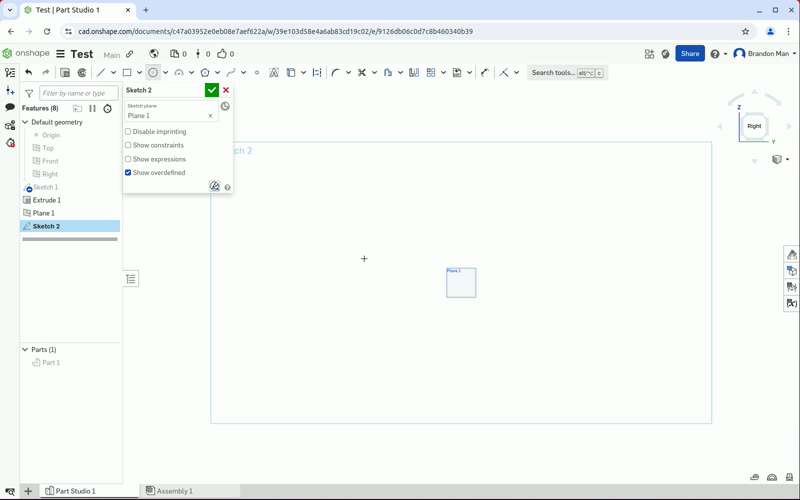
key_up(shift)
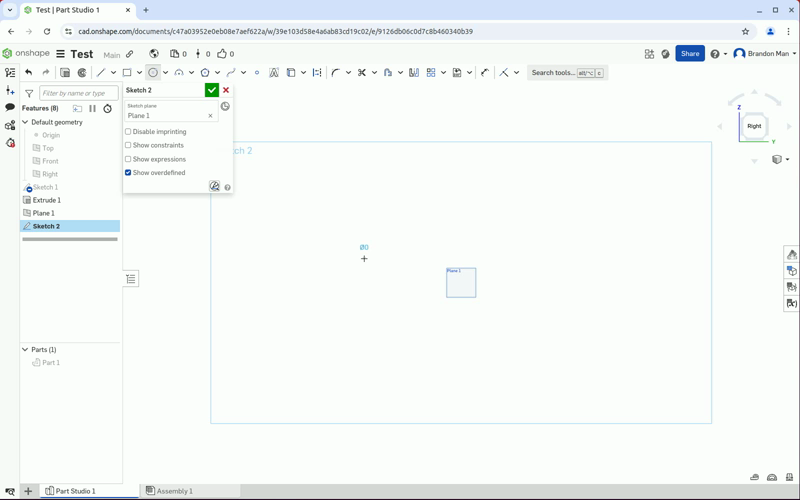
mouse_move(368, 258)
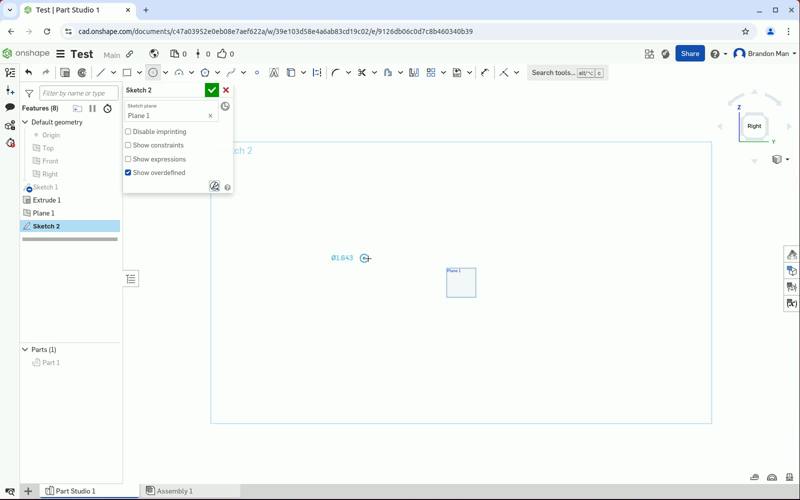
click(368, 258)
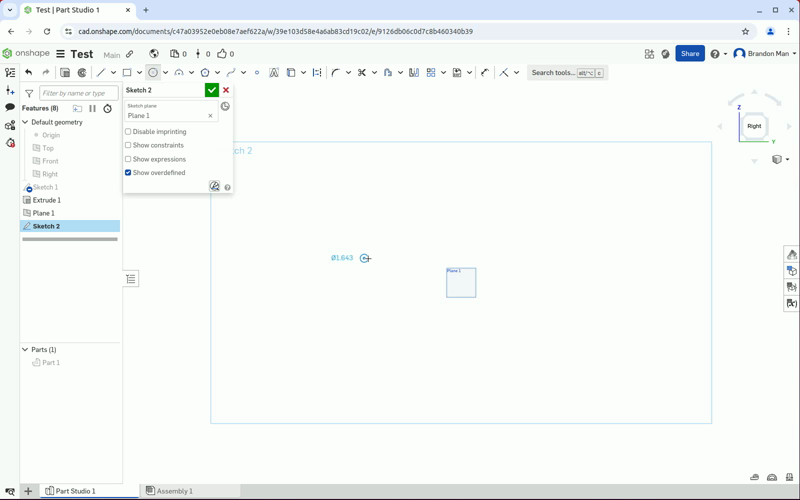
key(esc)
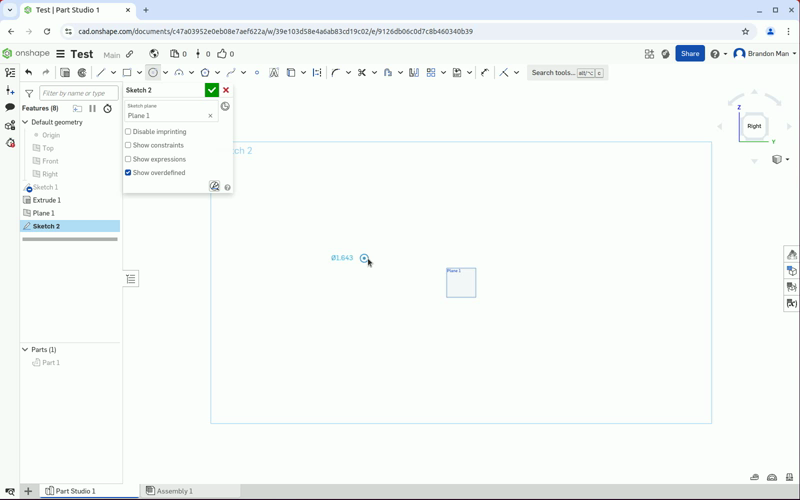
mouse_move(366, 259)
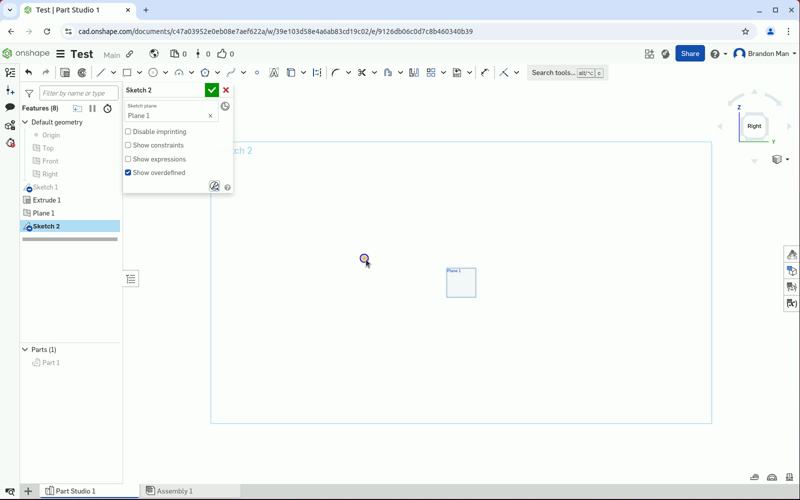
scroll(6)
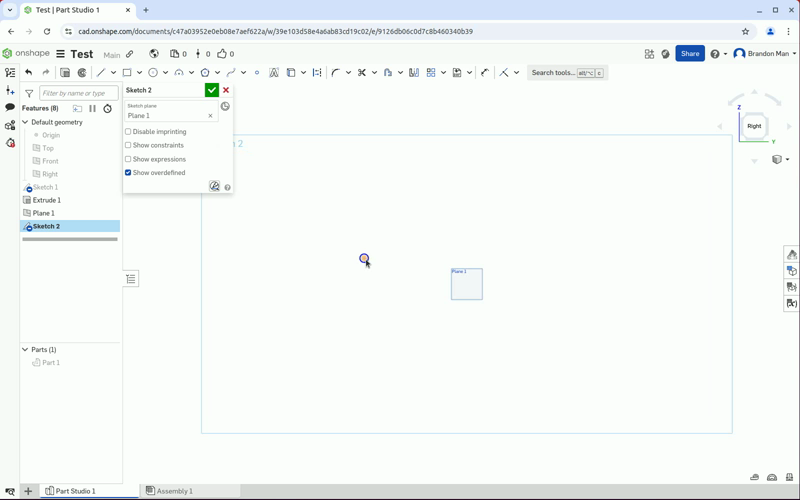
scroll(6)
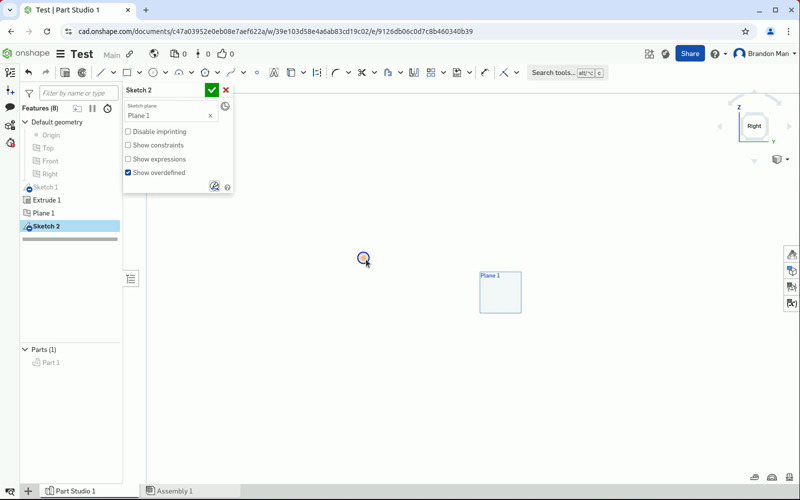
scroll(6)
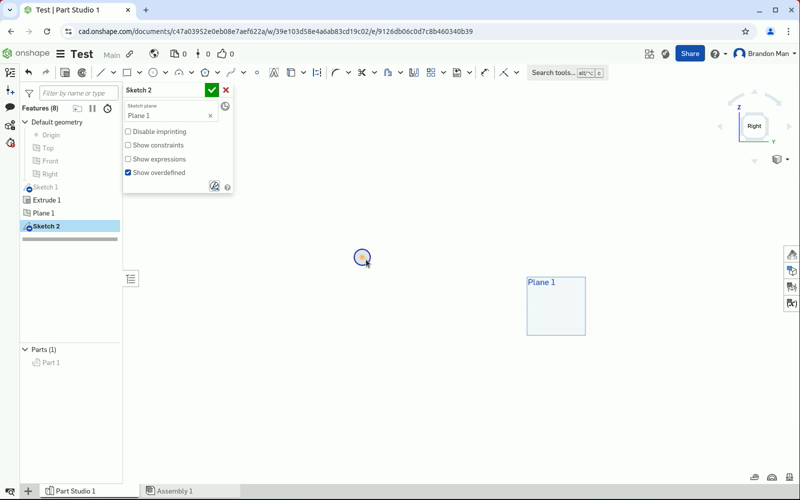
scroll(6)
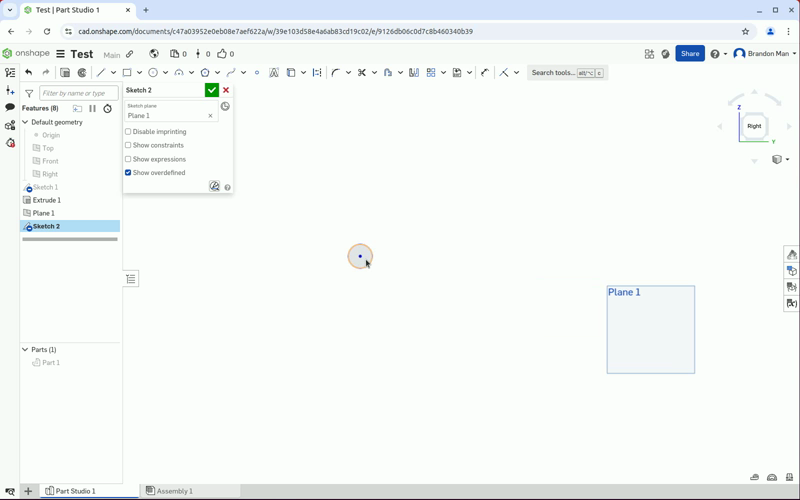
scroll(6)
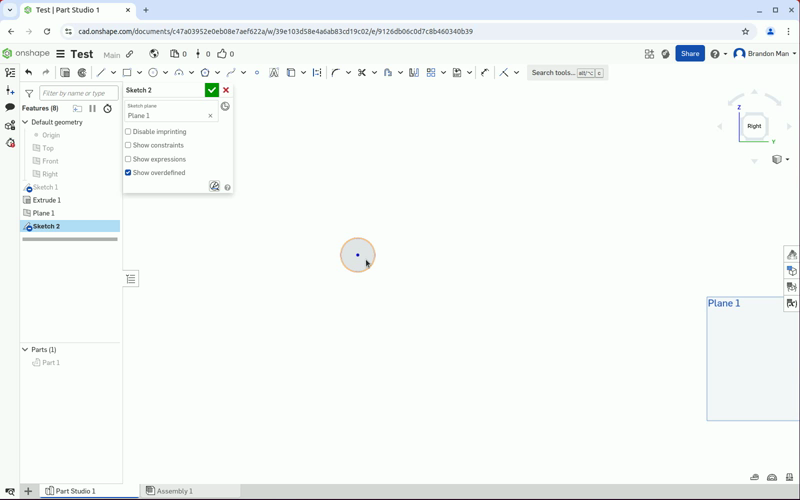
scroll(6)
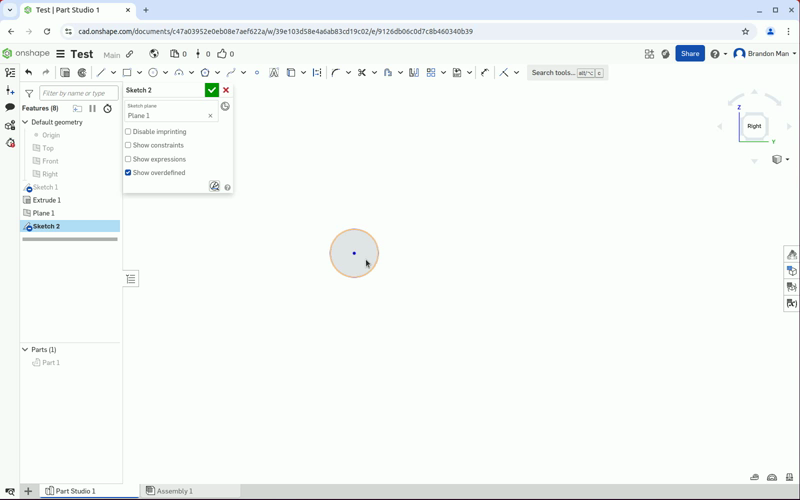
scroll(6)
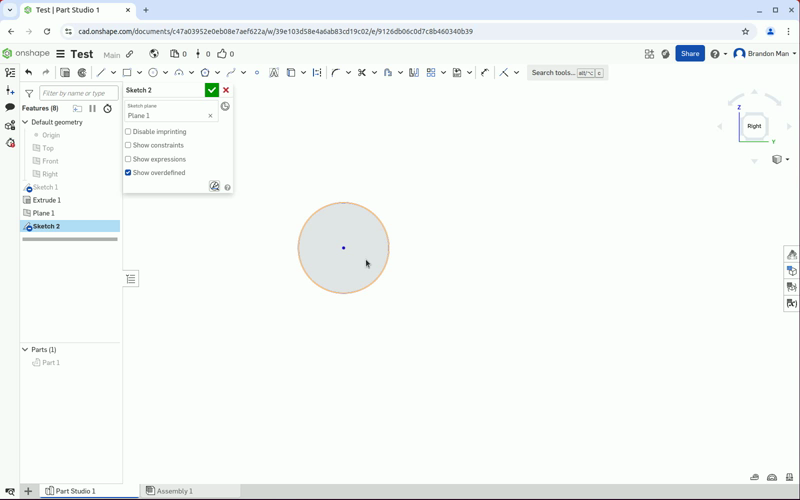
click(366, 259)
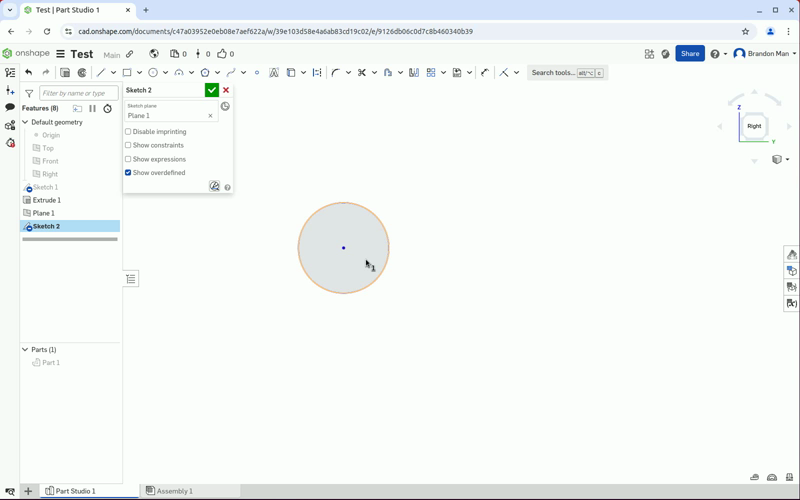
scroll(-6)
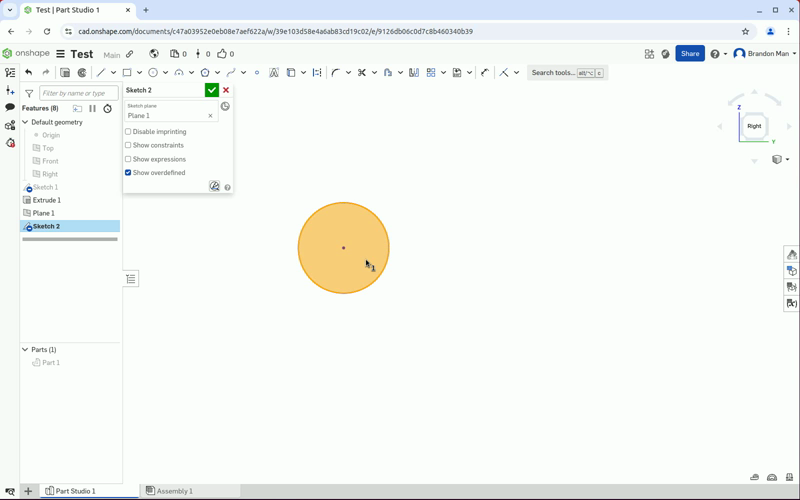
scroll(-6)
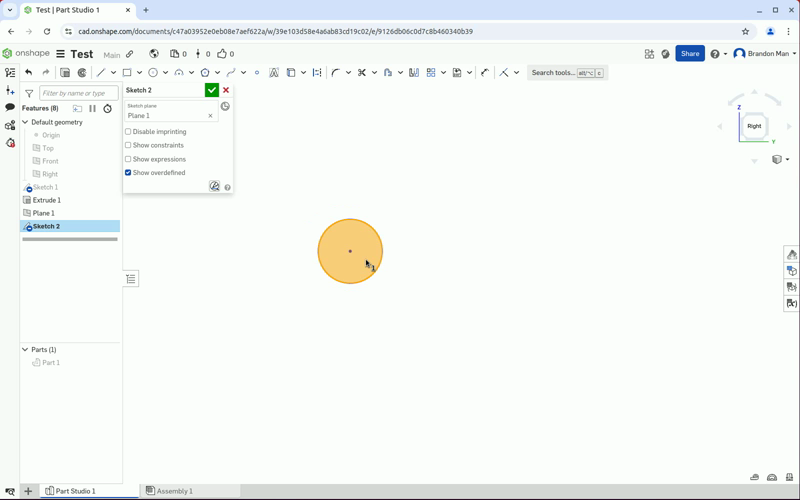
scroll(-6)
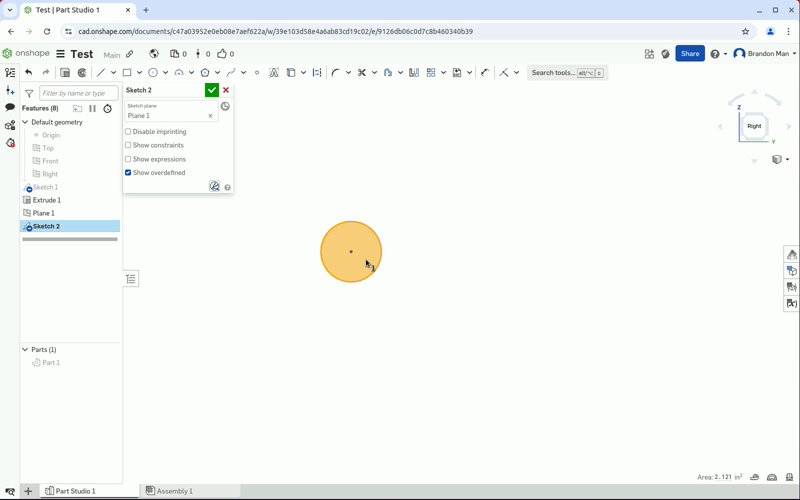
scroll(-6)
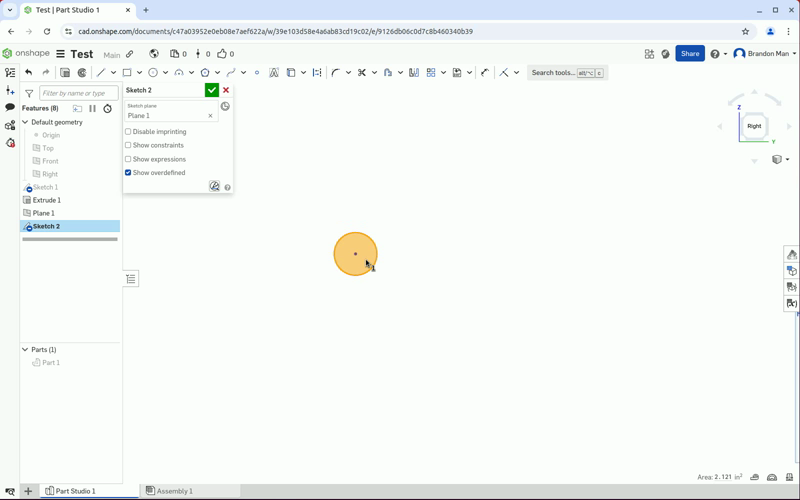
scroll(-6)
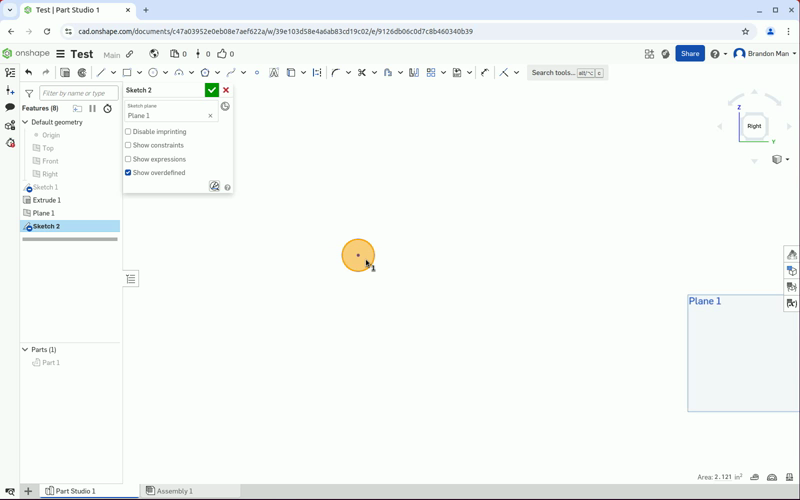
scroll(-6)
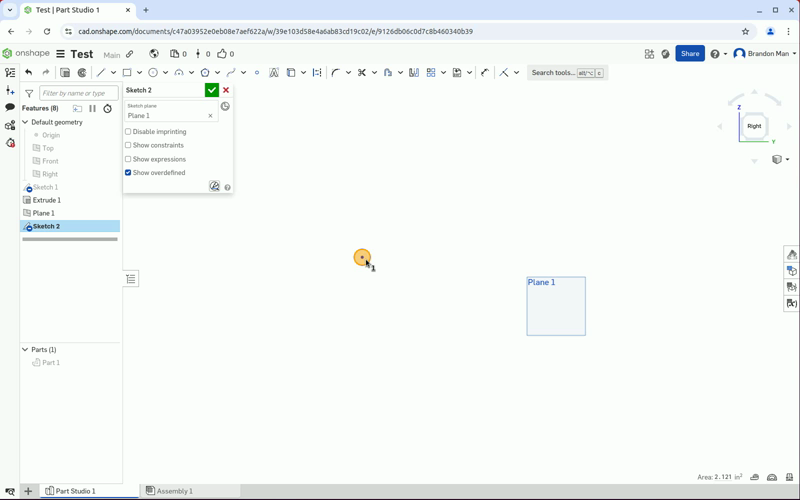
scroll(-6)
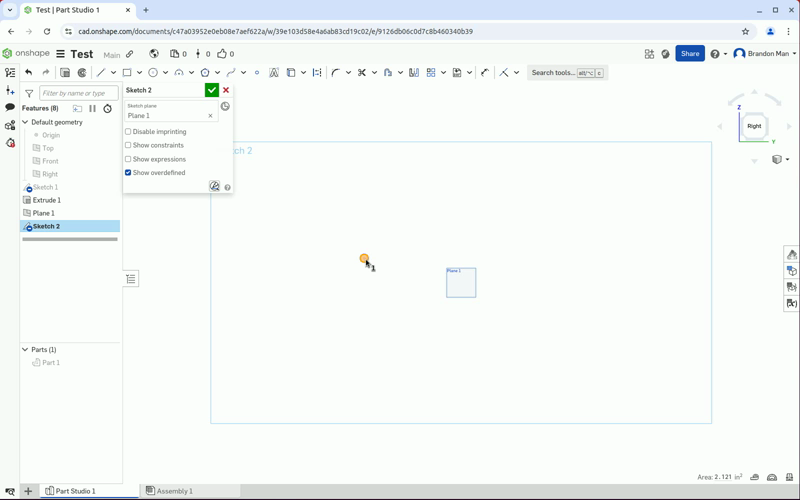
mouse_move(73, 352)
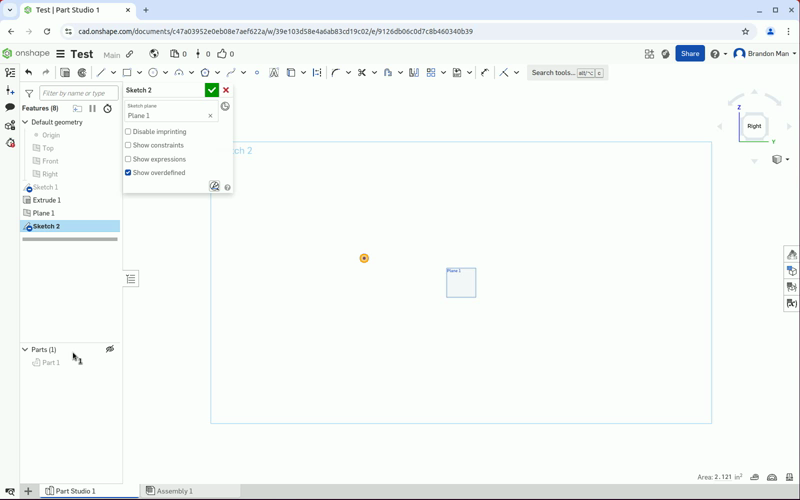
key(shift+y)
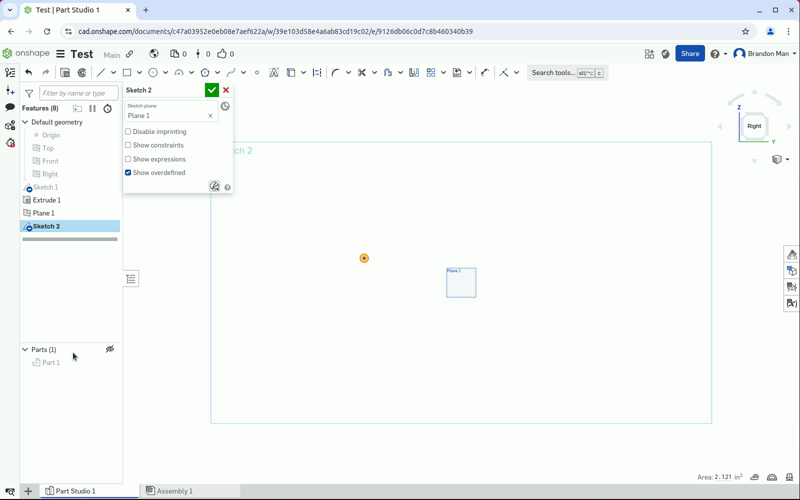
key(shift+e)
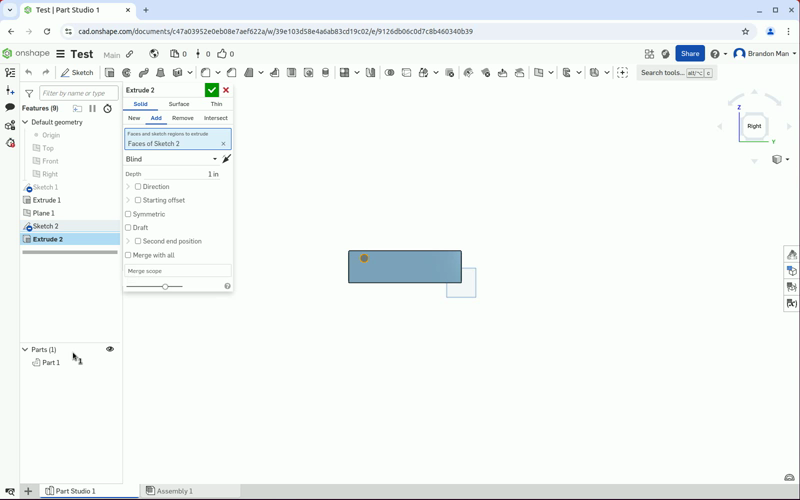
mouse_move(143, 106)
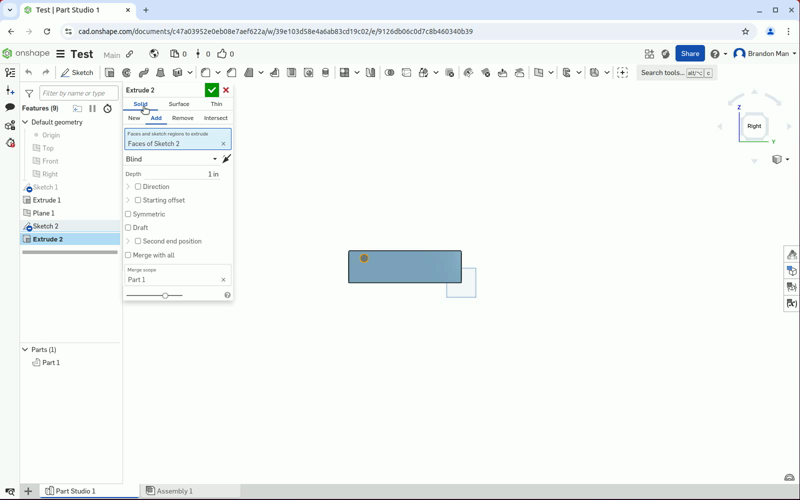
click(143, 106)
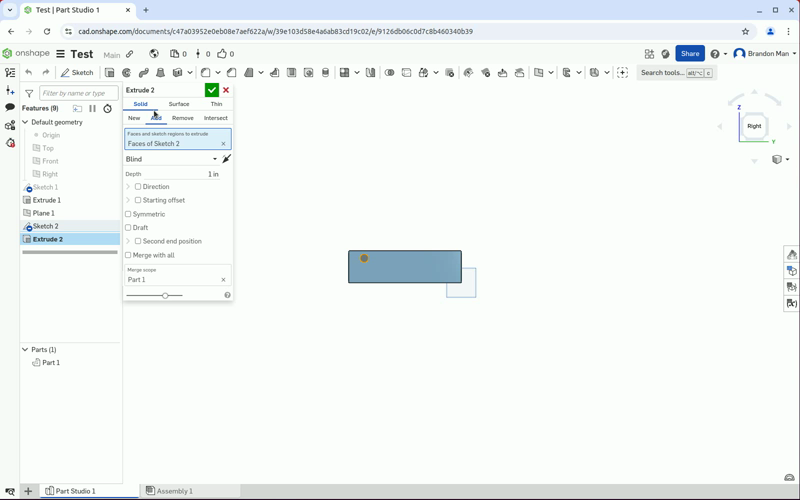
mouse_move(186, 120)
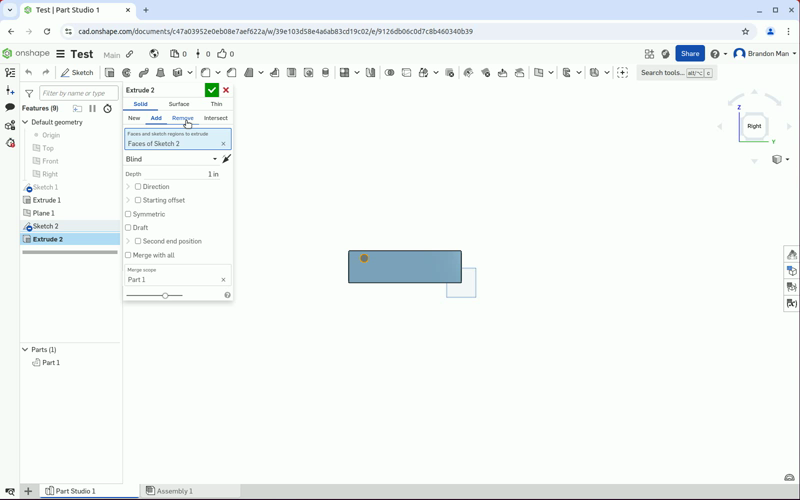
click(186, 120)
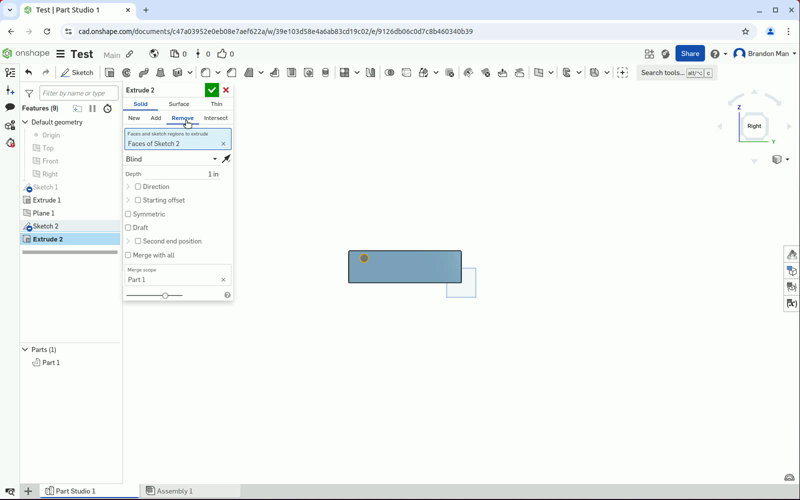
key(tab, 4)
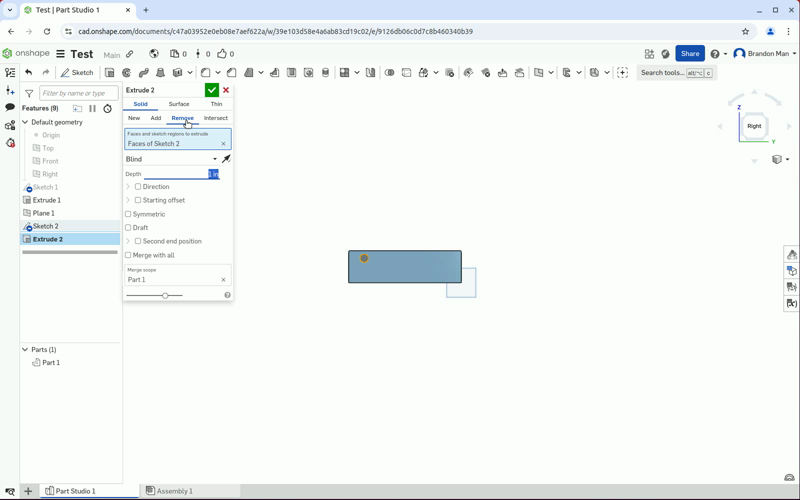
text(6.499)
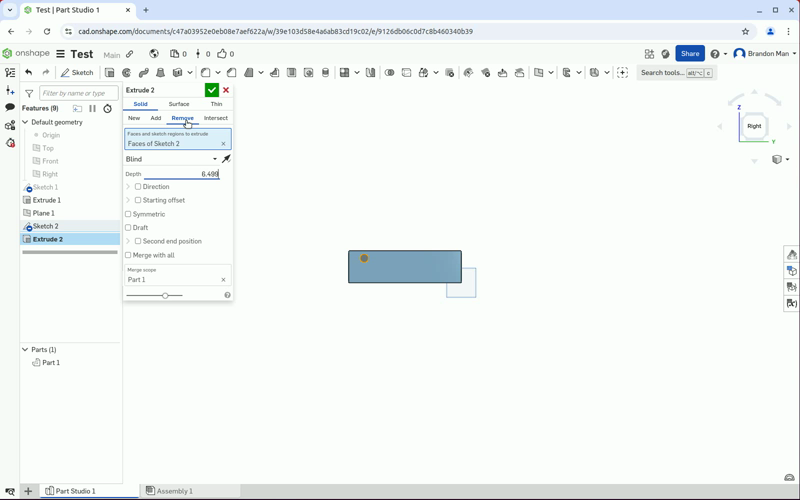
key(tab, 6)
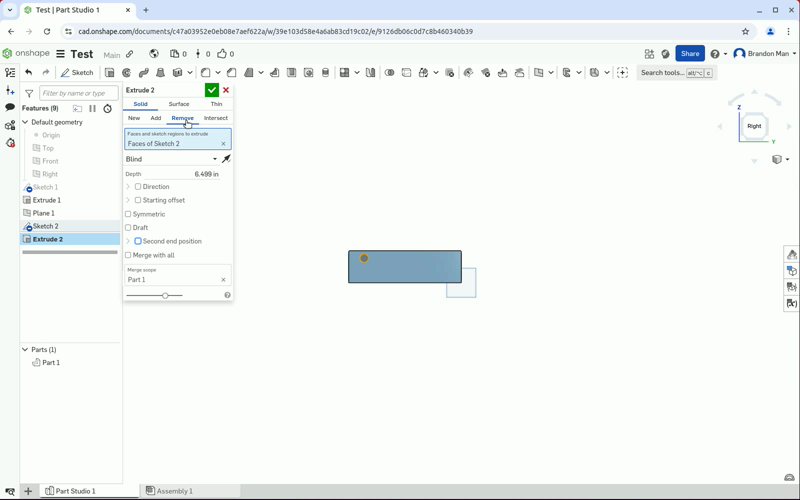
key(space)
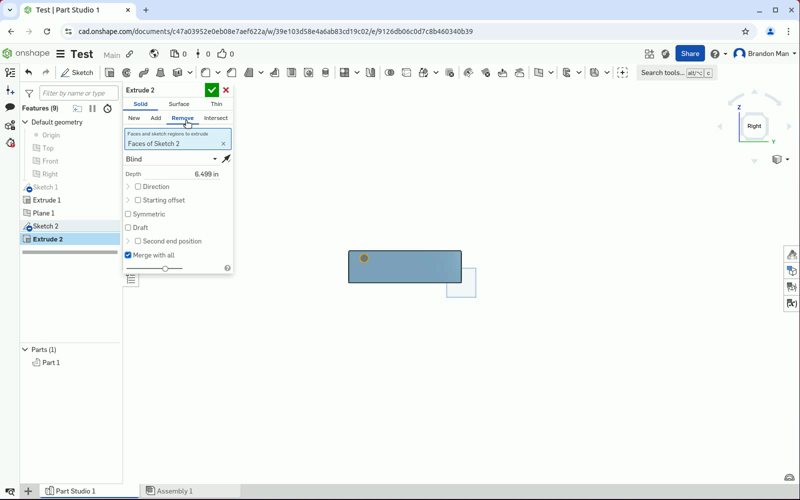
key(enter)
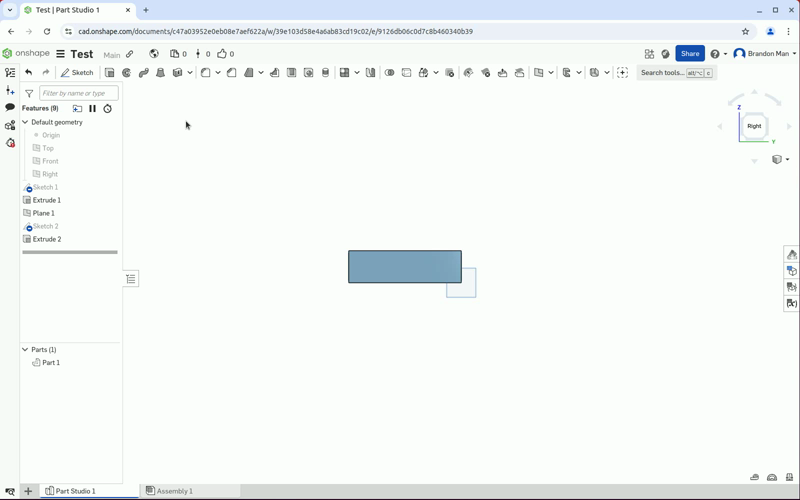
key(shift+h)
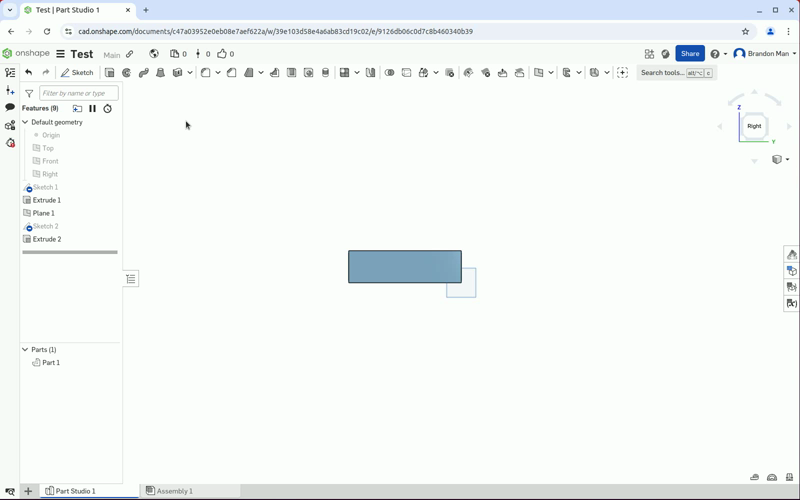
key(shift+h)
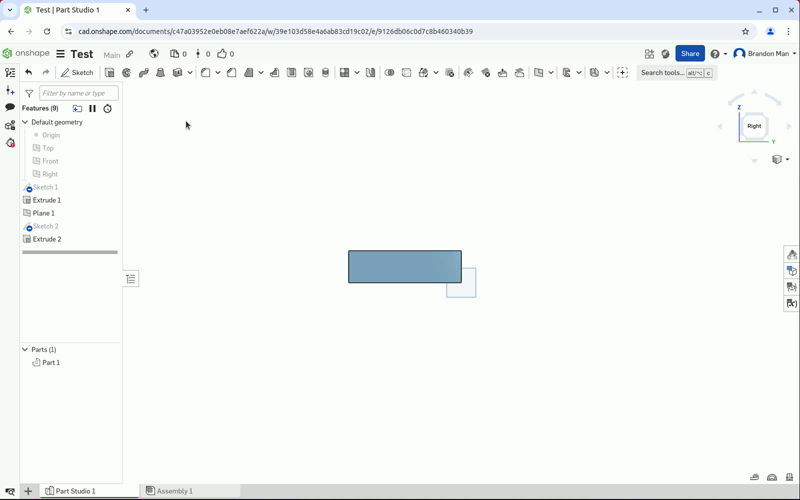
mouse_move(73, 189)
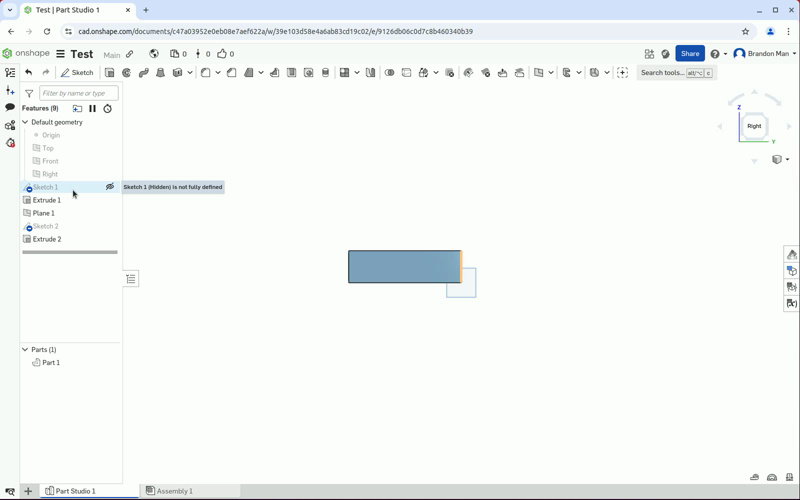
click(73, 189)
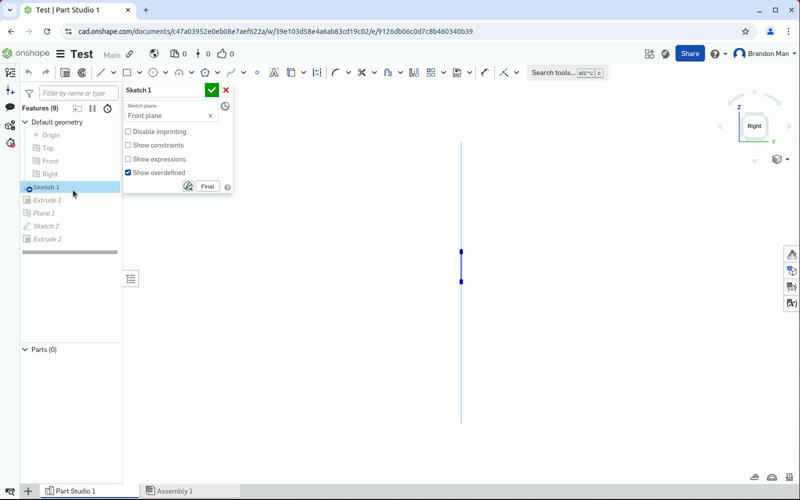
mouse_move(229, 92)
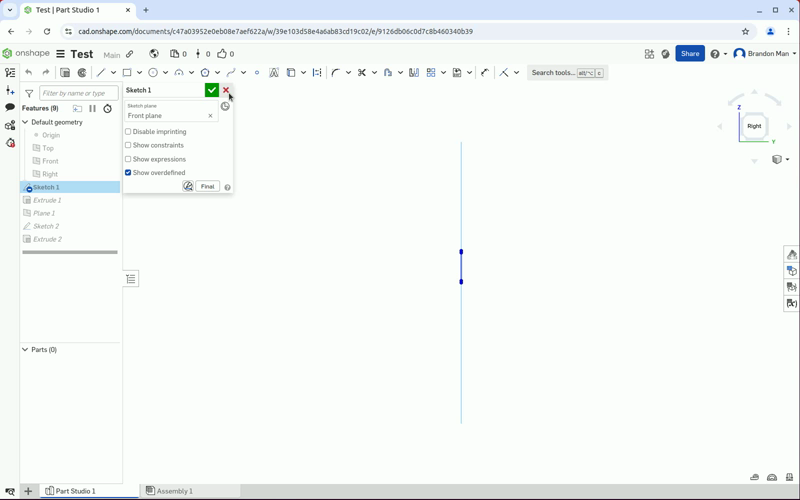
click(229, 92)
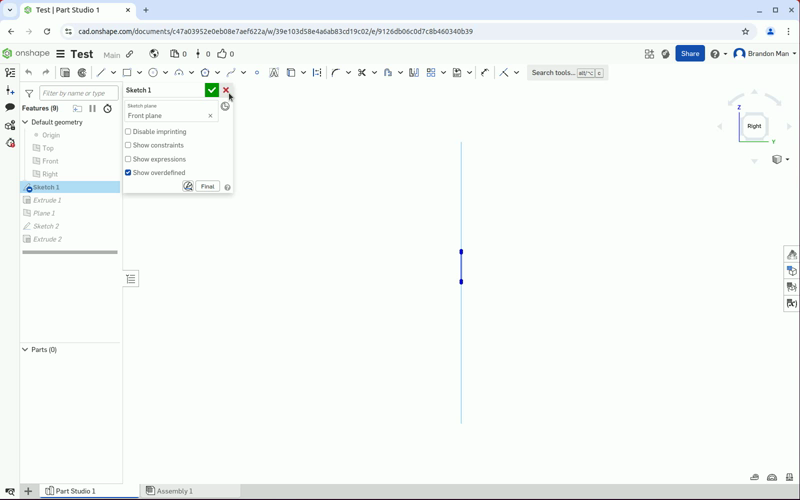
key(shift+s)
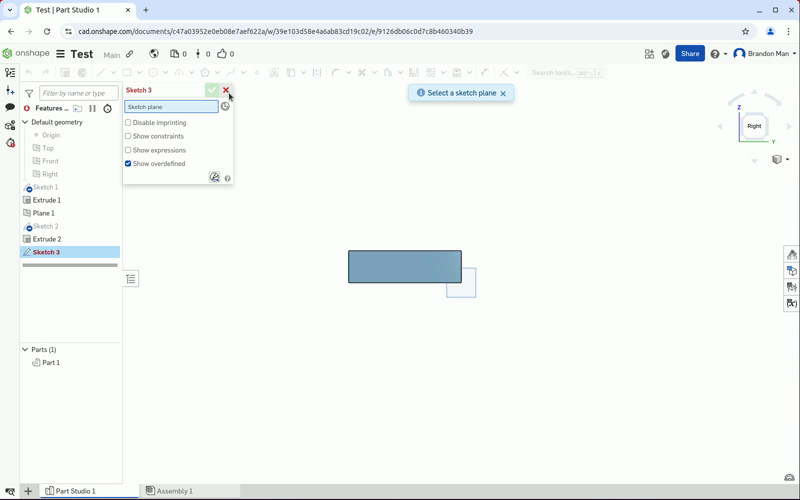
mouse_move(73, 215)
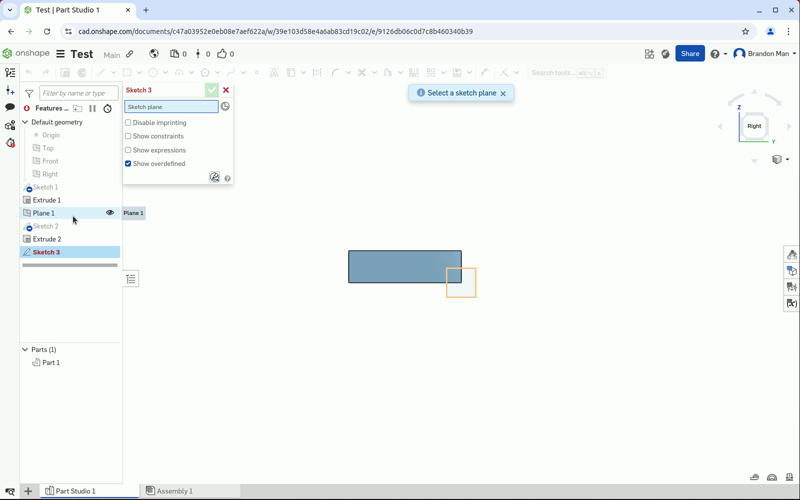
click(73, 215)
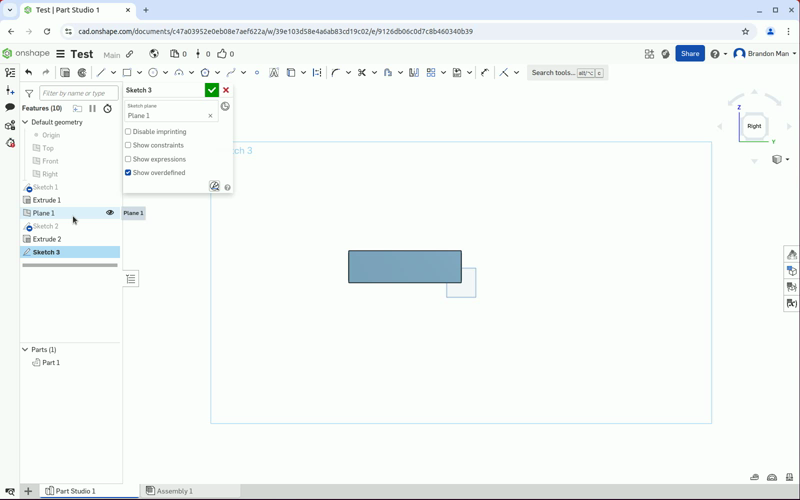
mouse_move(73, 352)
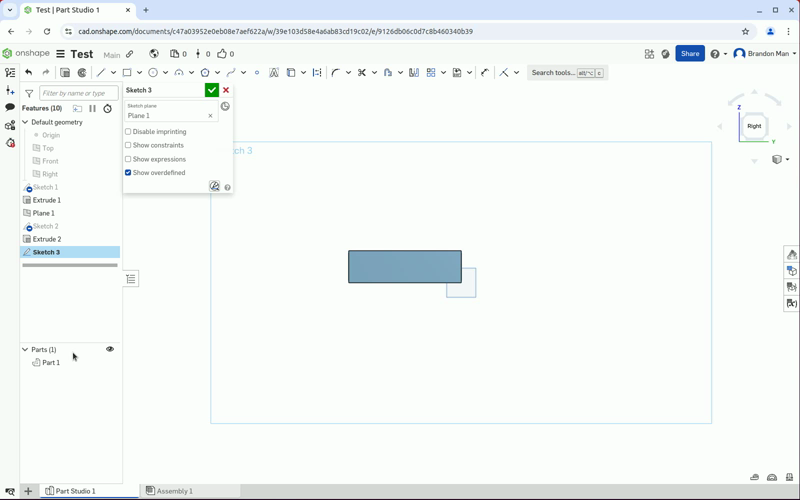
key(y)
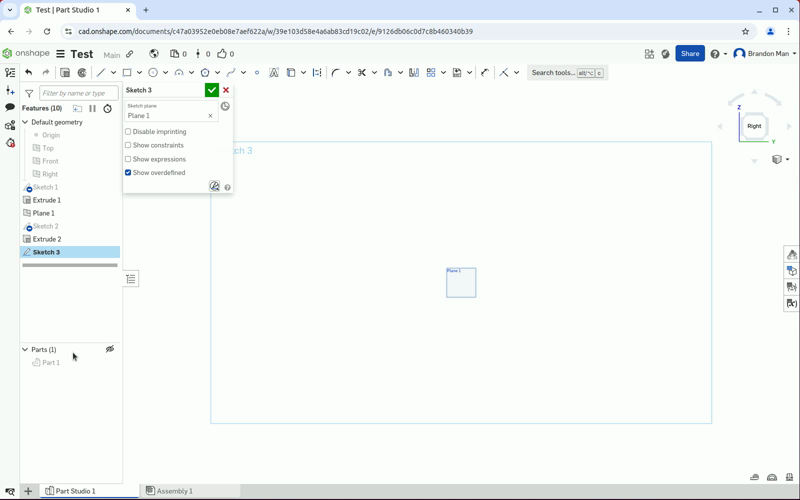
key(c)
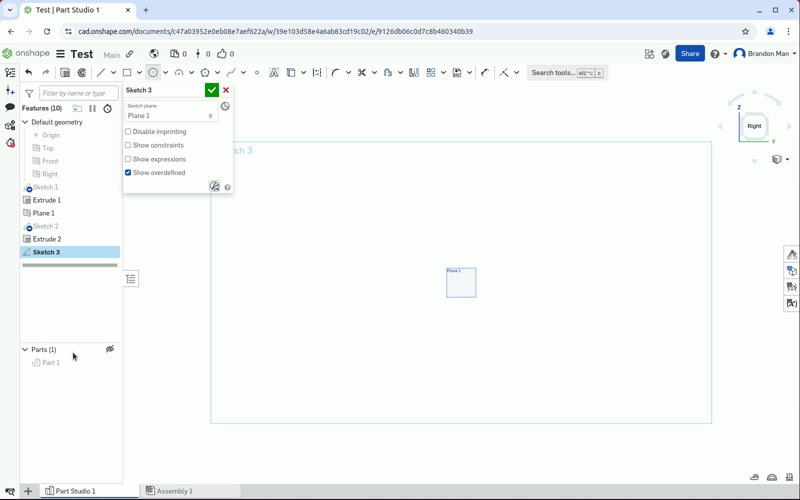
key_down(shift)
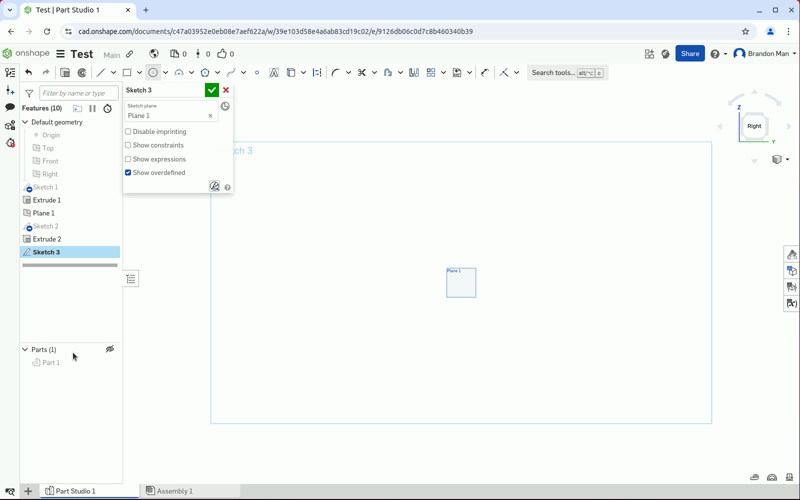
mouse_move(380, 258)
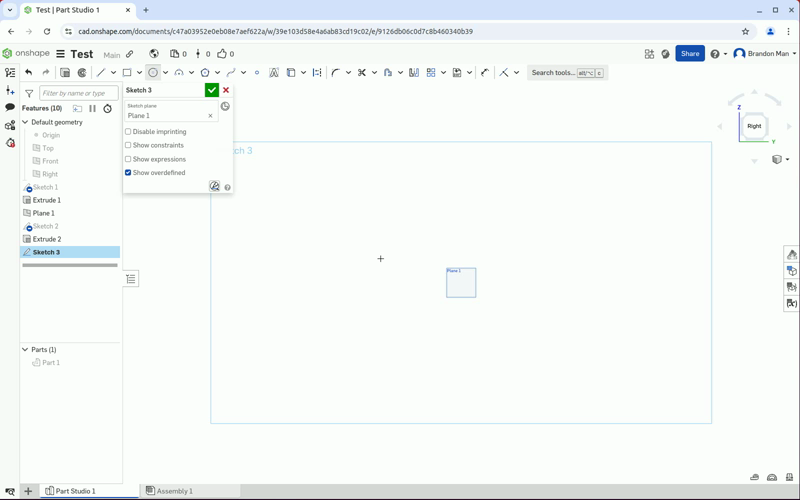
click(380, 258)
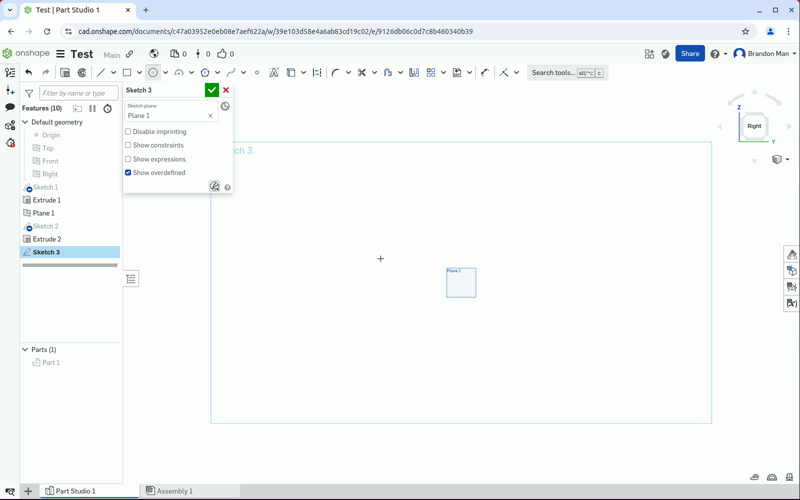
key_up(shift)
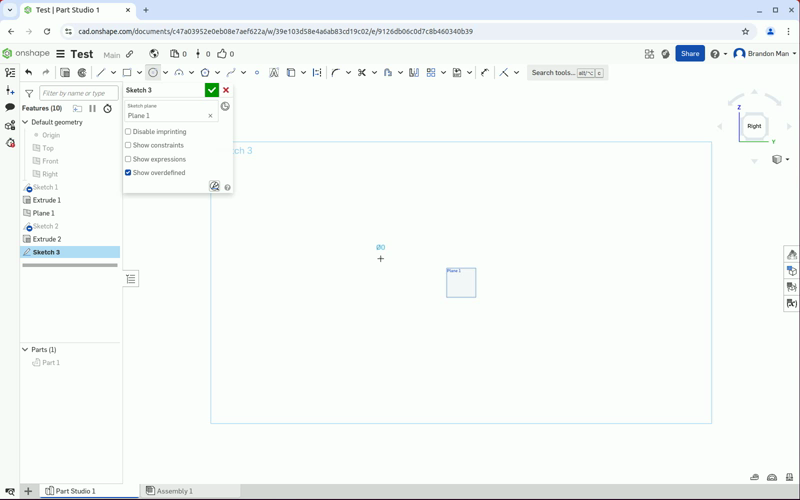
mouse_move(384, 258)
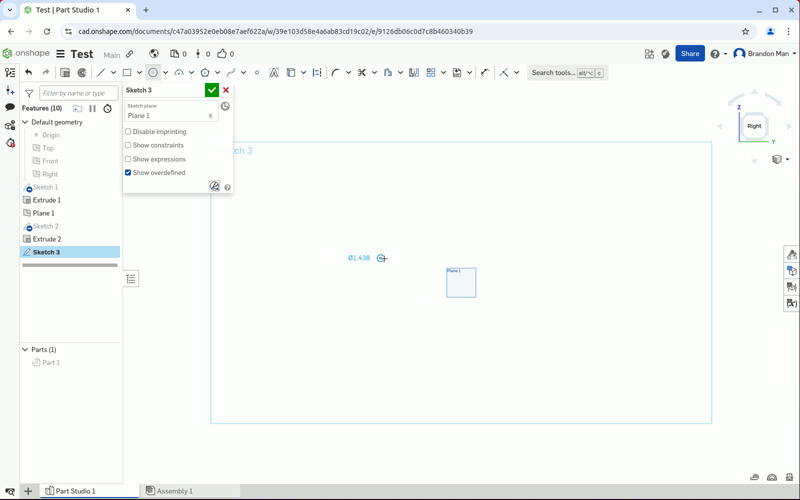
click(384, 258)
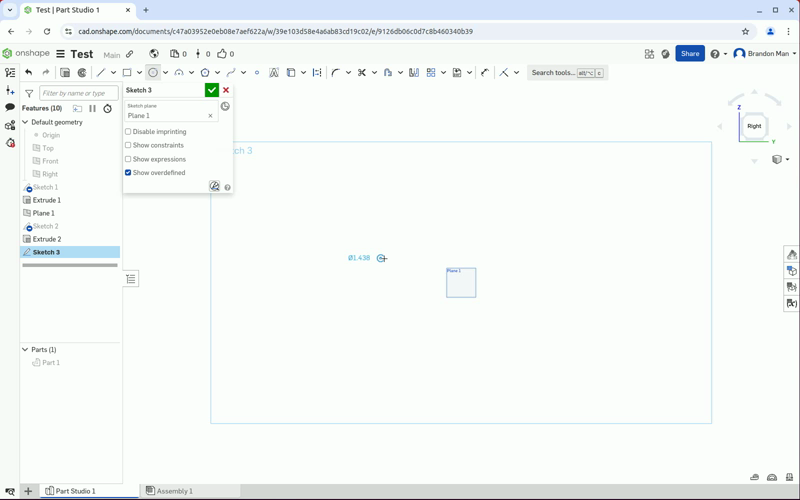
key(esc)
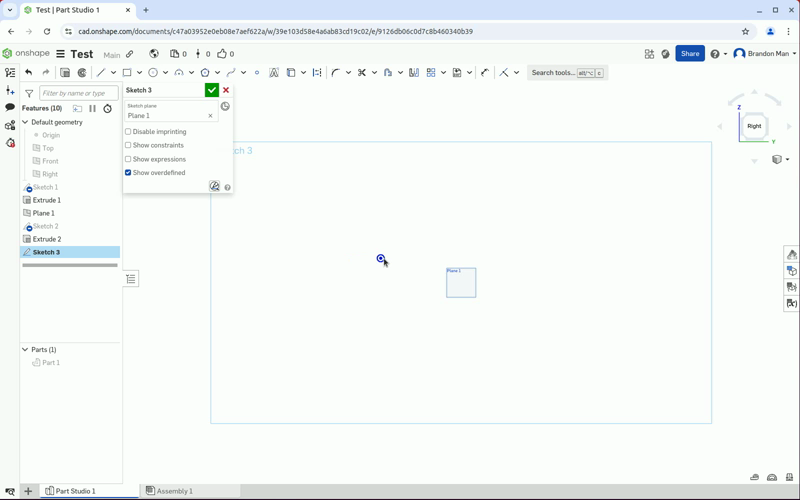
mouse_move(382, 259)
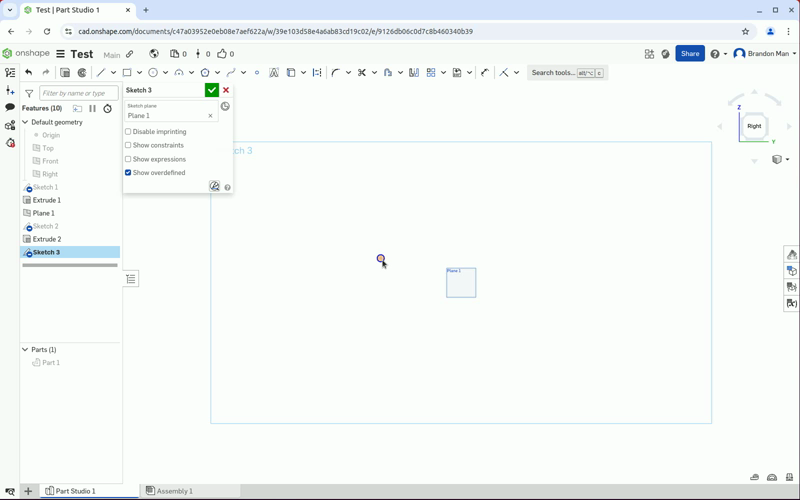
scroll(6)
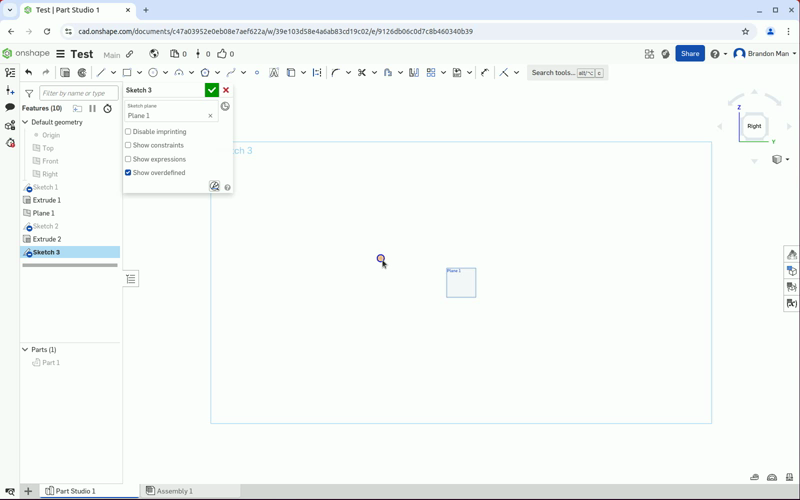
scroll(6)
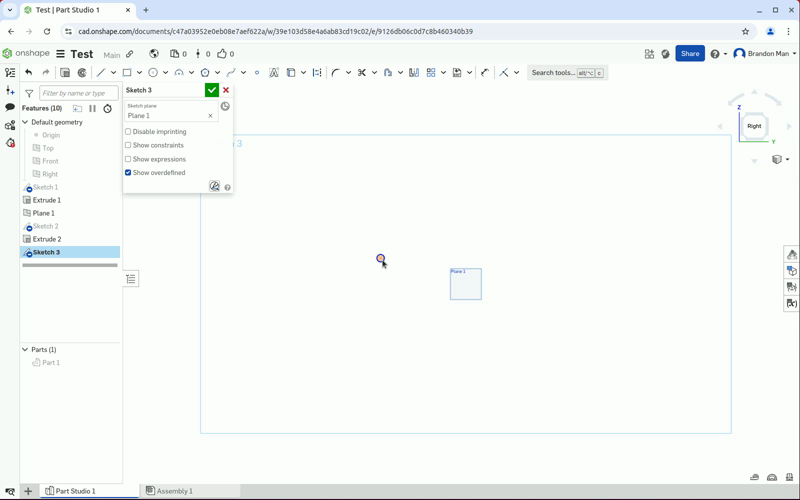
scroll(6)
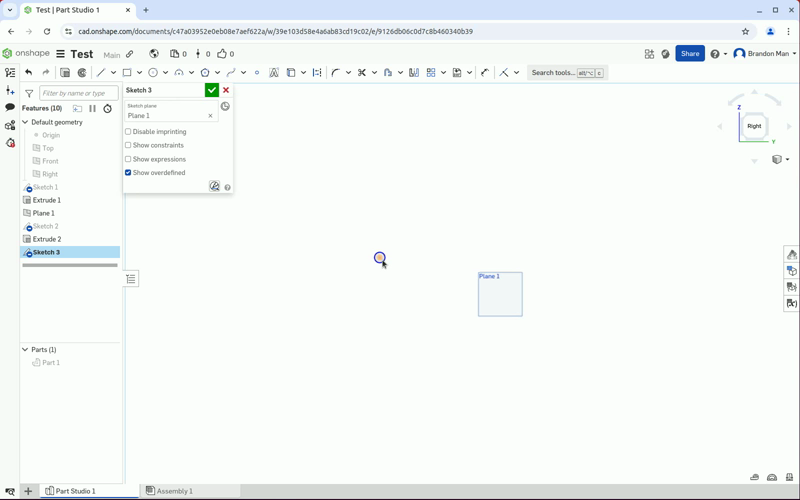
scroll(6)
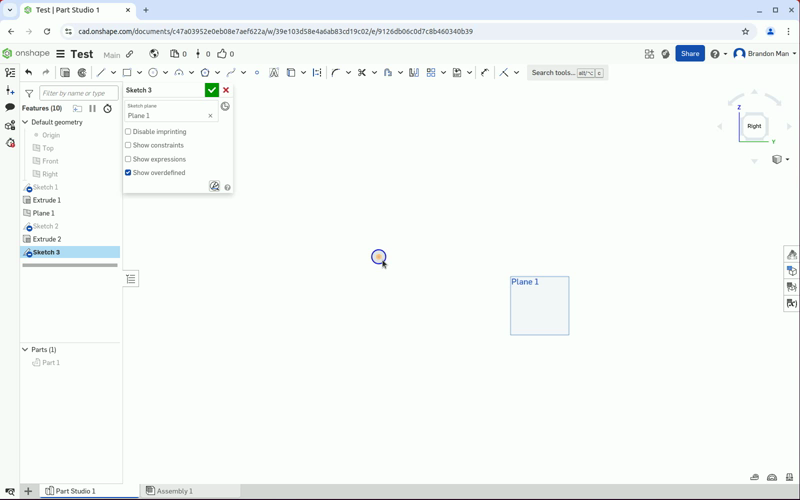
scroll(6)
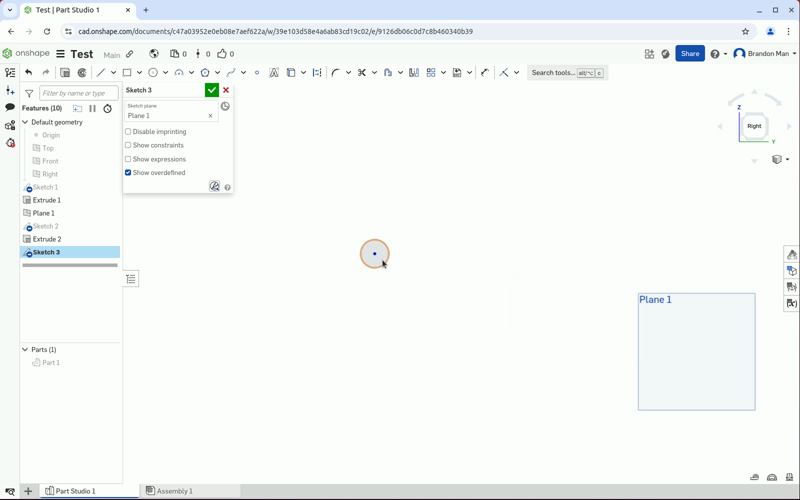
scroll(6)
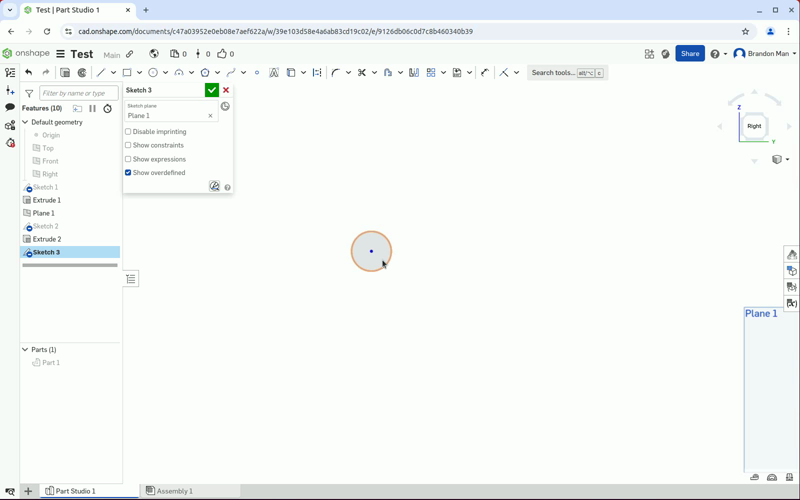
scroll(6)
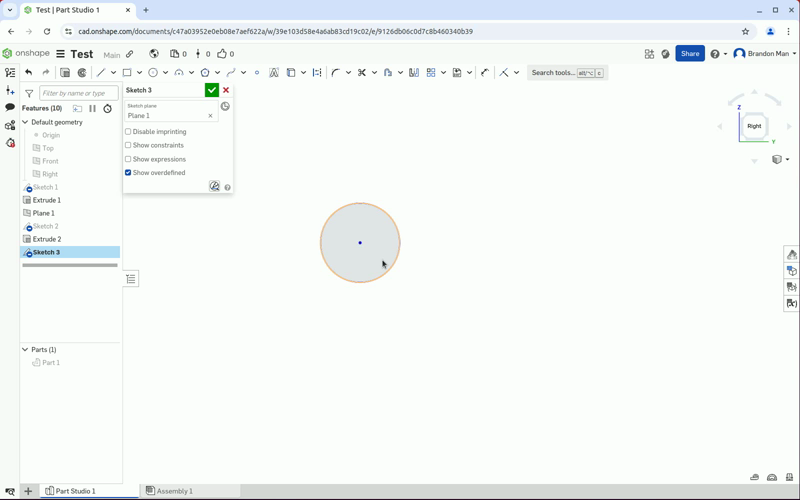
click(382, 259)
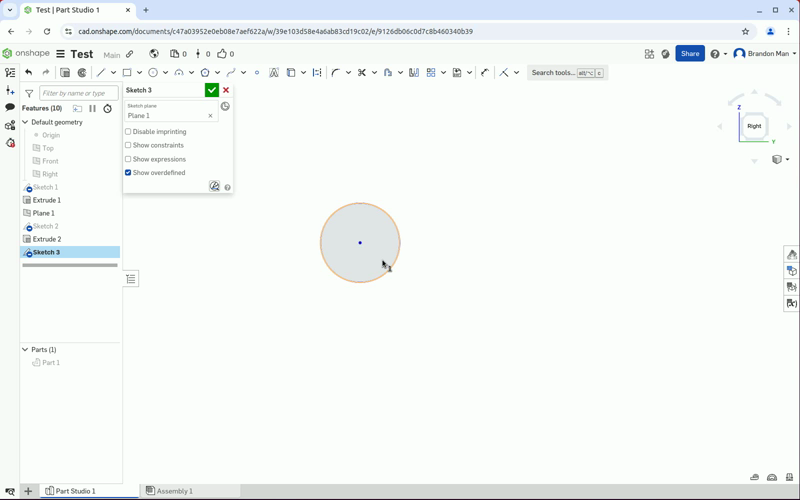
scroll(-6)
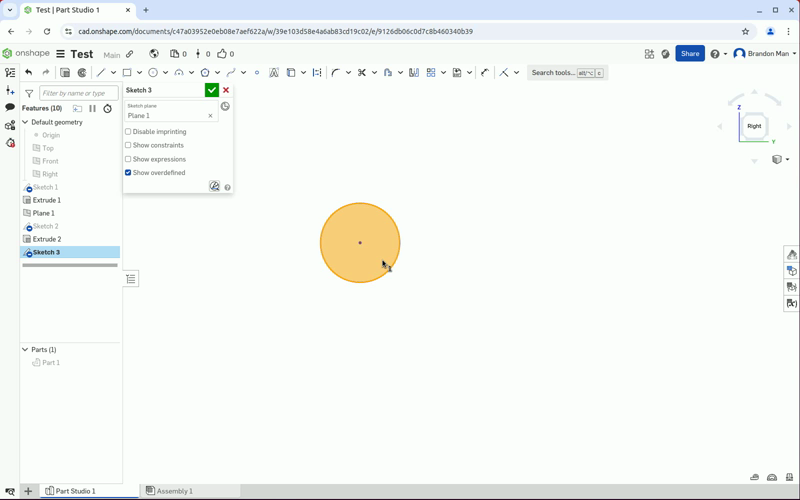
scroll(-6)
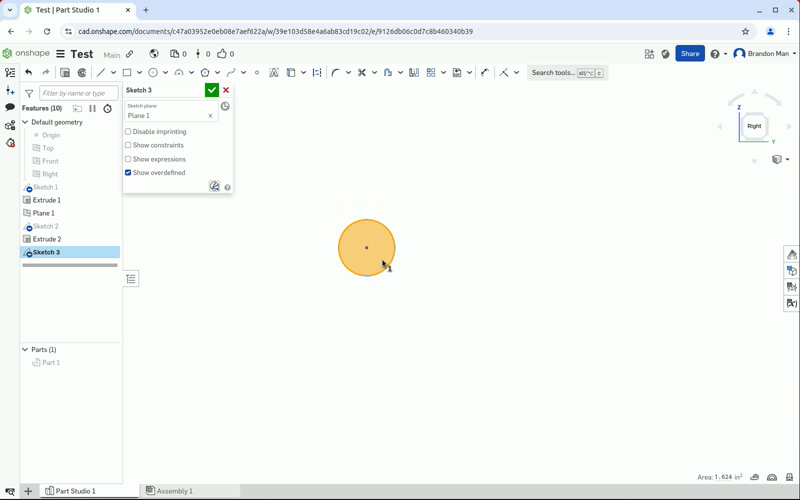
scroll(-6)
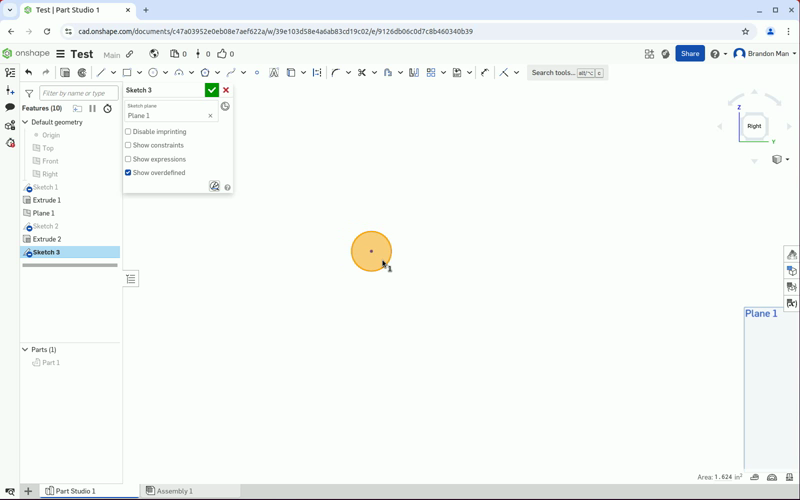
scroll(-6)
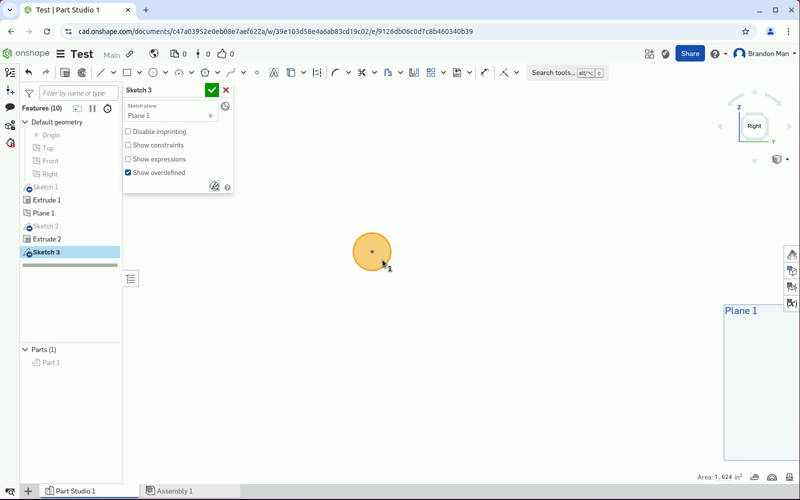
scroll(-6)
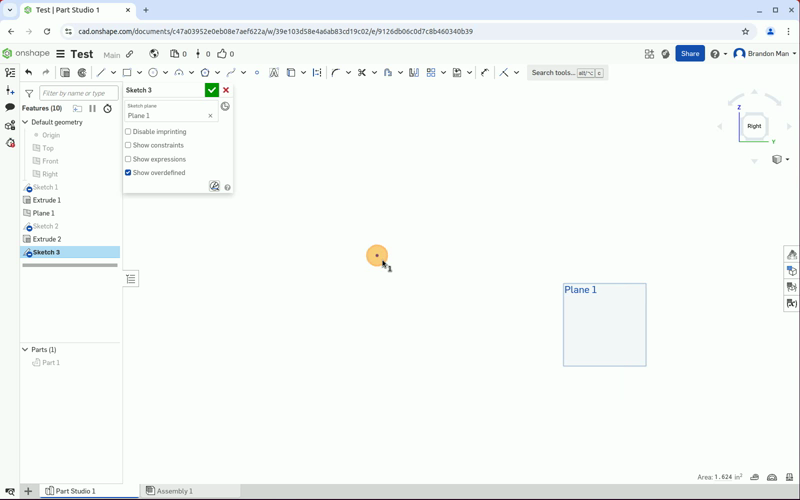
scroll(-6)
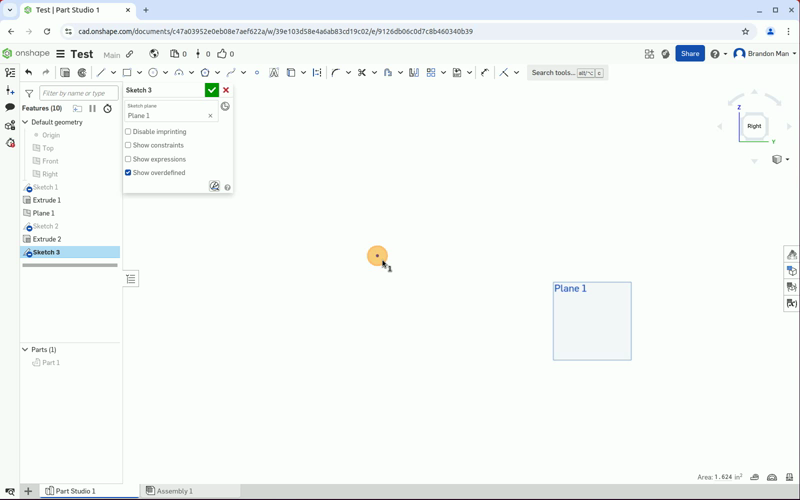
scroll(-6)
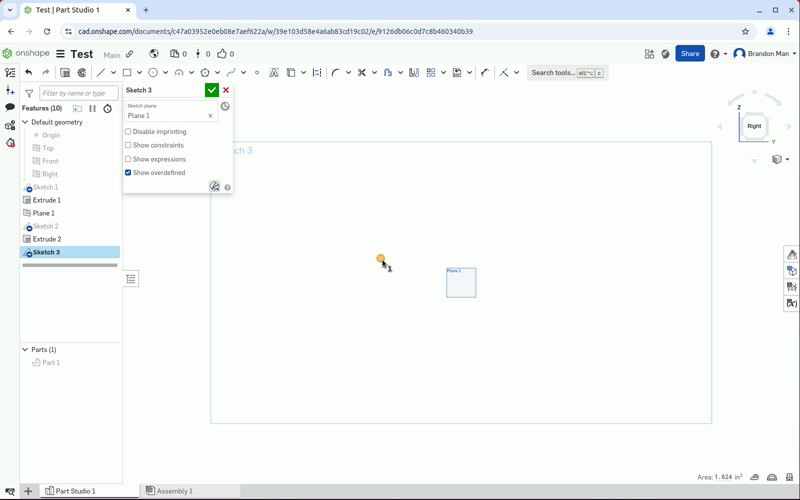
mouse_move(73, 352)
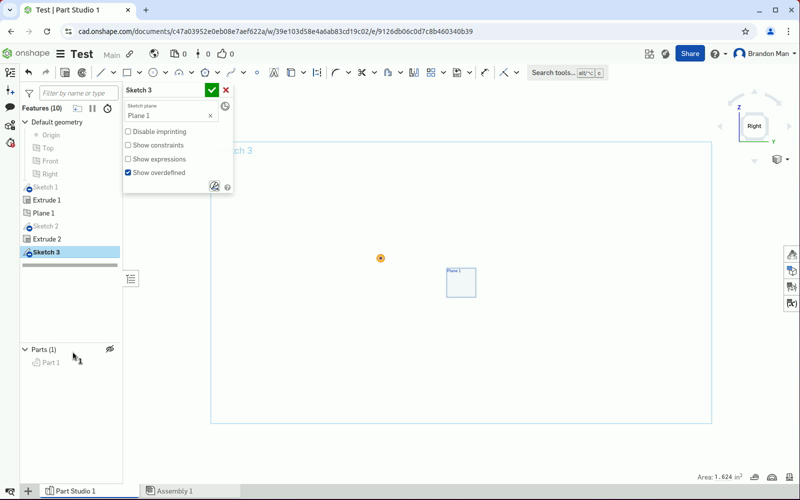
key(shift+y)
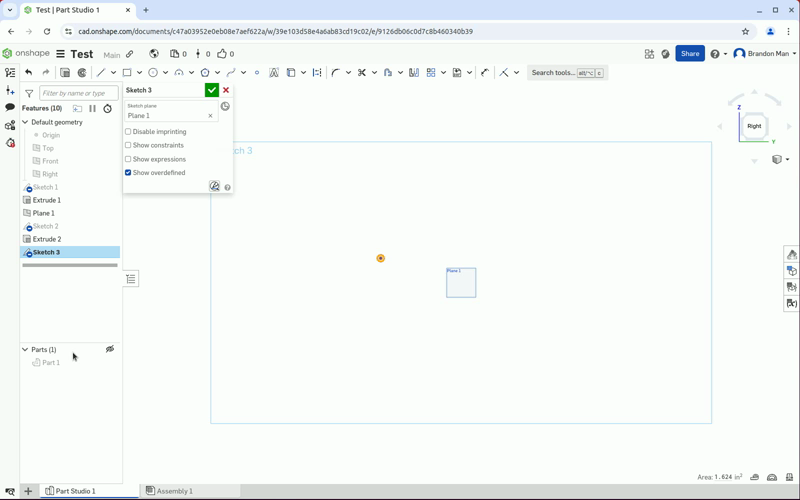
key(shift+e)
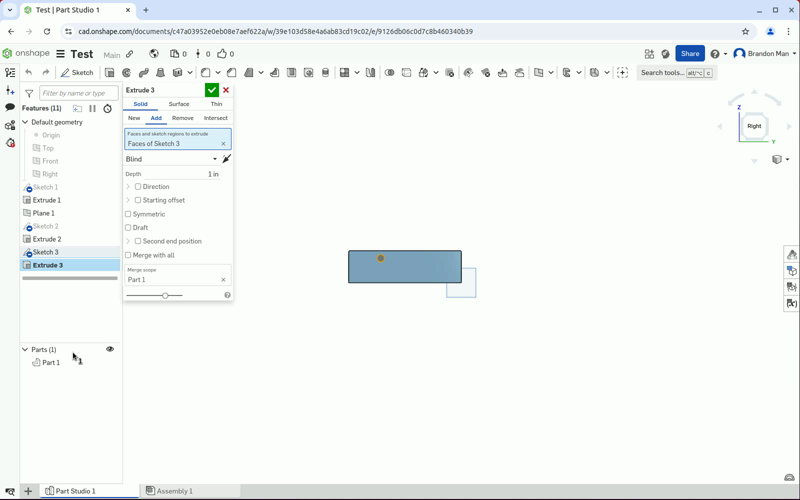
mouse_move(143, 106)
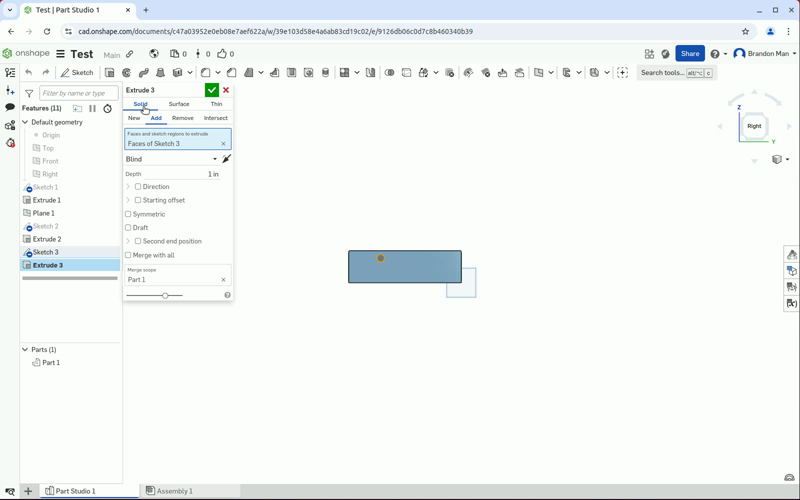
click(143, 106)
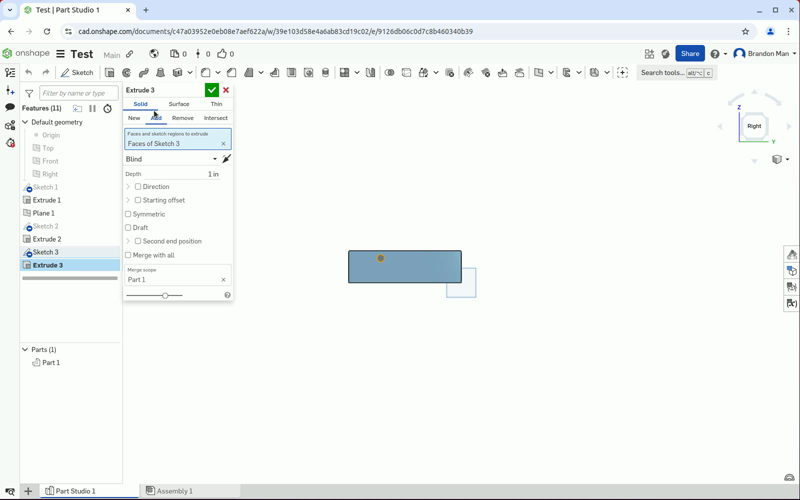
mouse_move(186, 120)
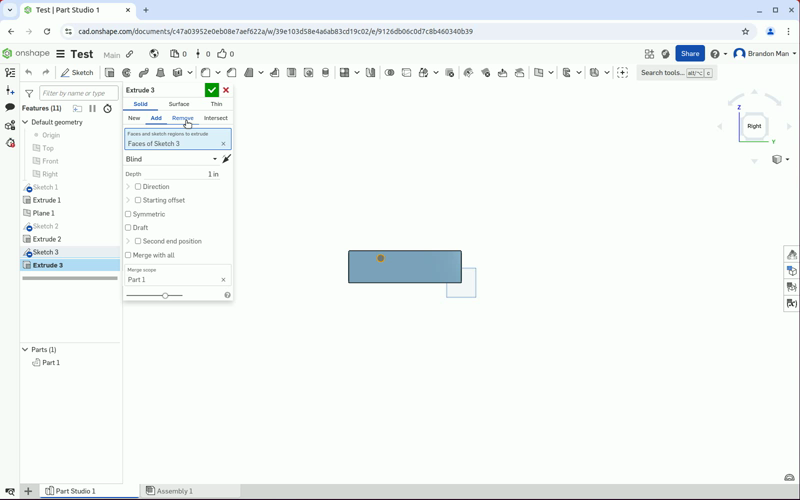
click(186, 120)
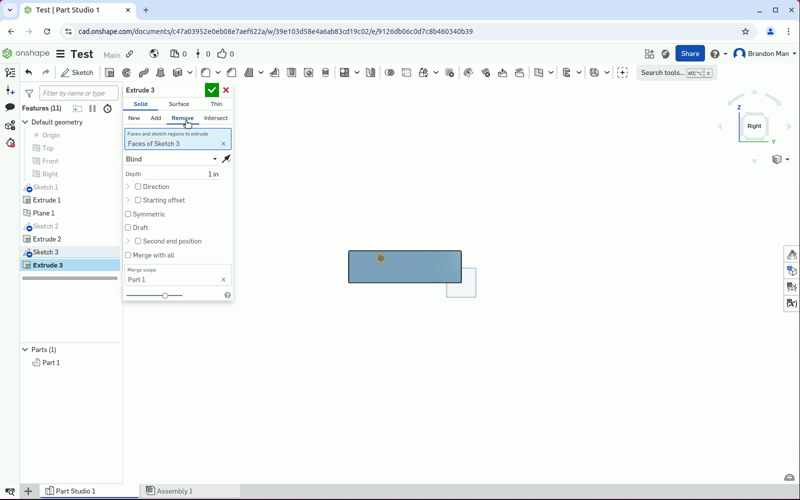
key(tab, 4)
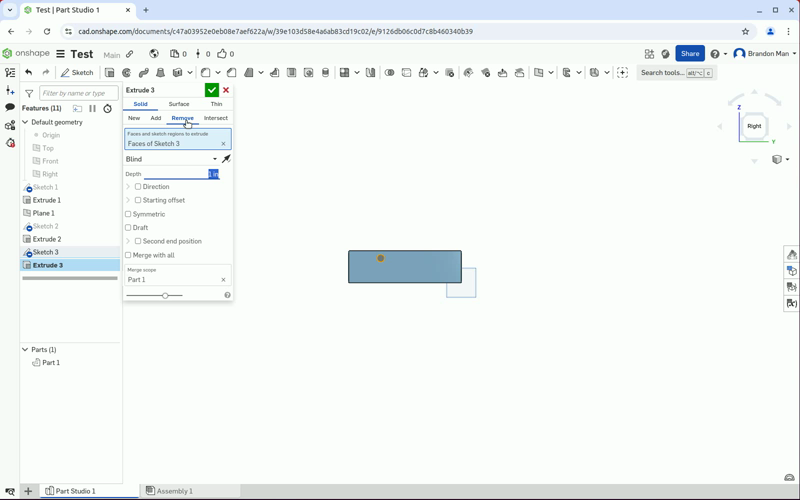
text(6.499)
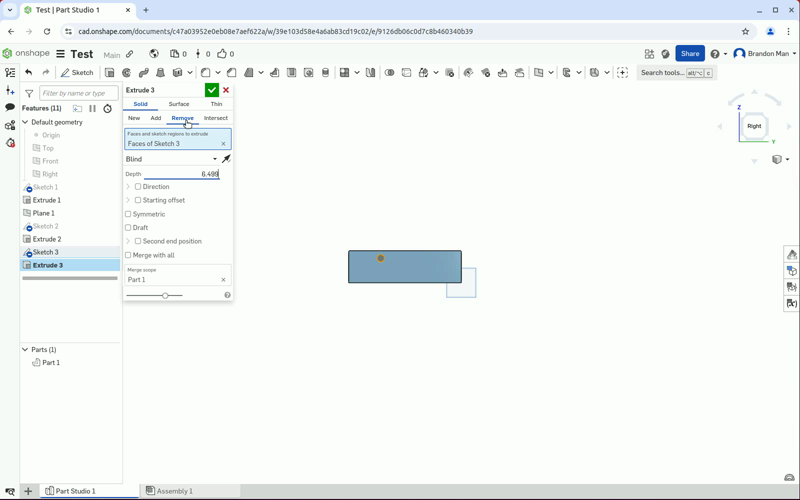
key(tab, 6)
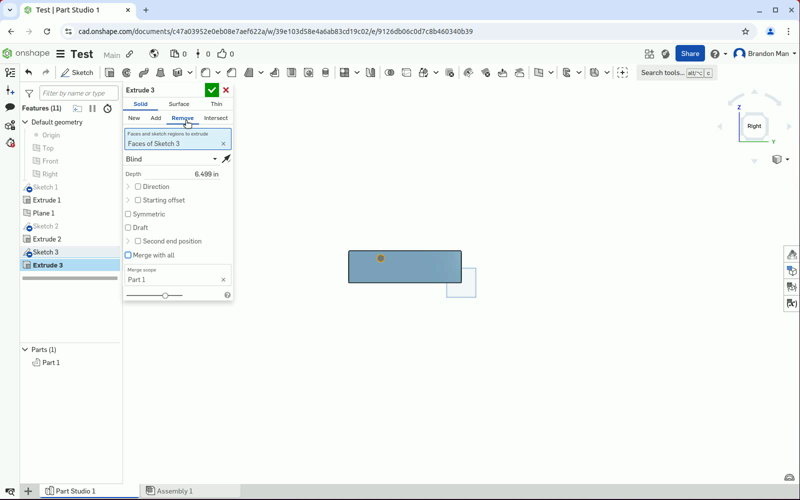
key(space)
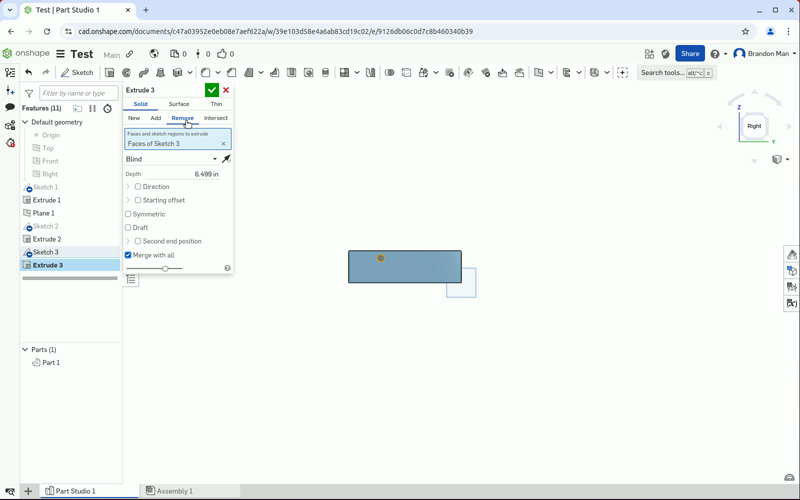
key(enter)
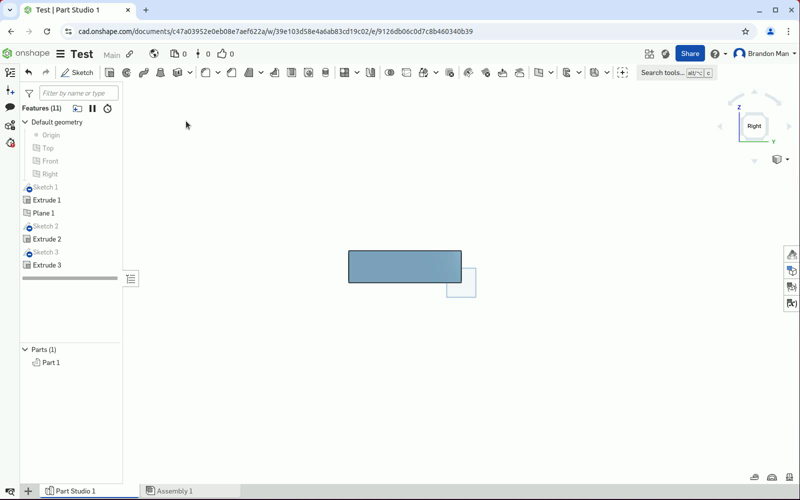
key(shift+h)
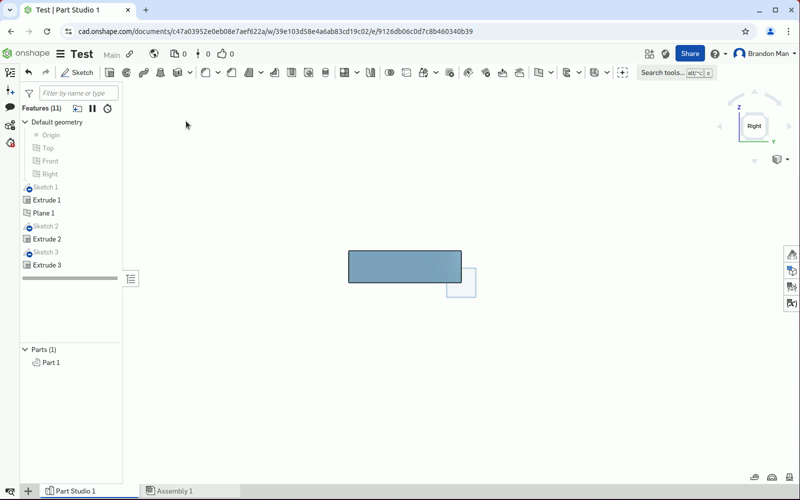
key(shift+h)
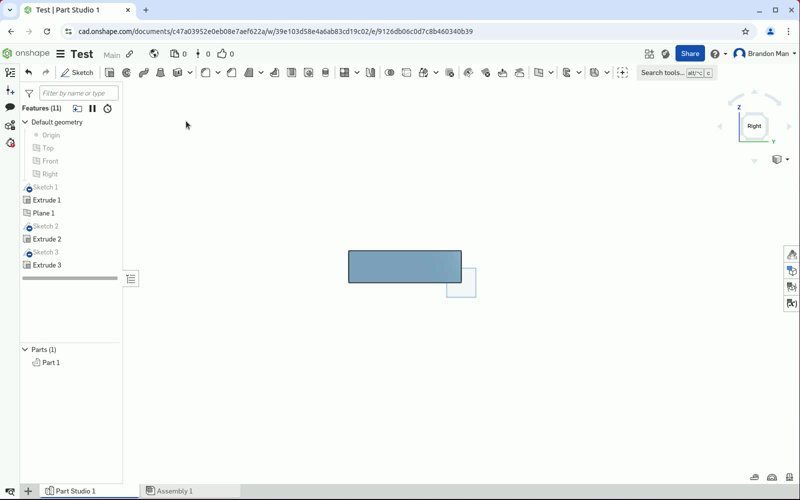
mouse_move(73, 189)
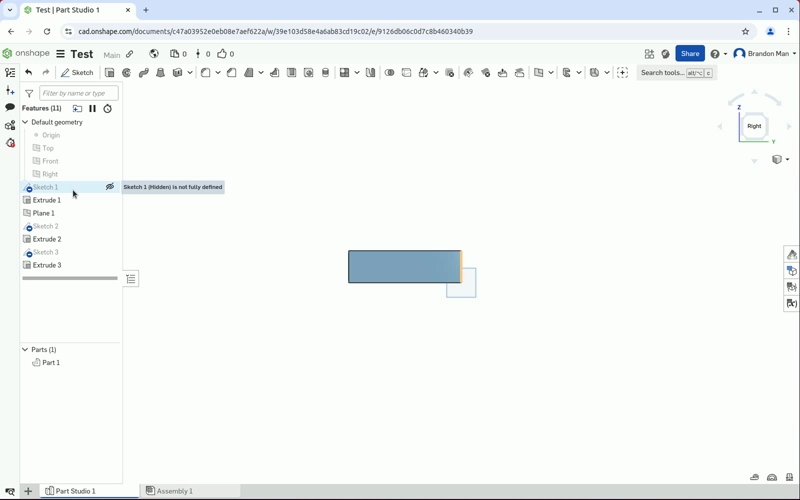
click(73, 189)
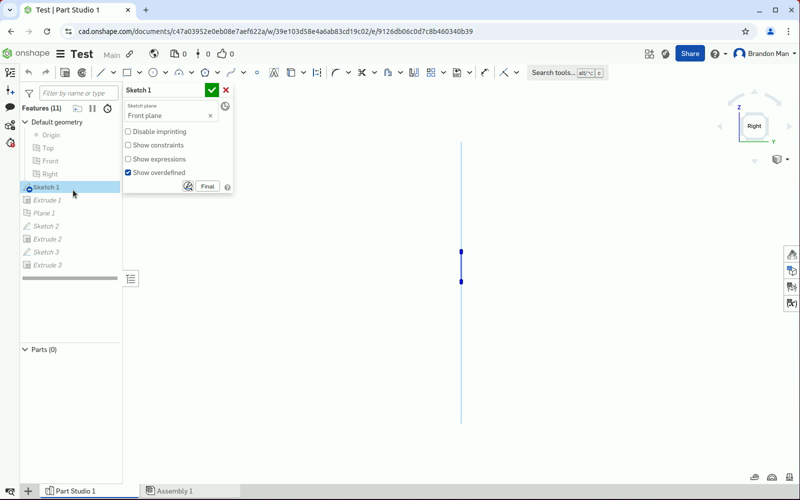
mouse_move(229, 92)
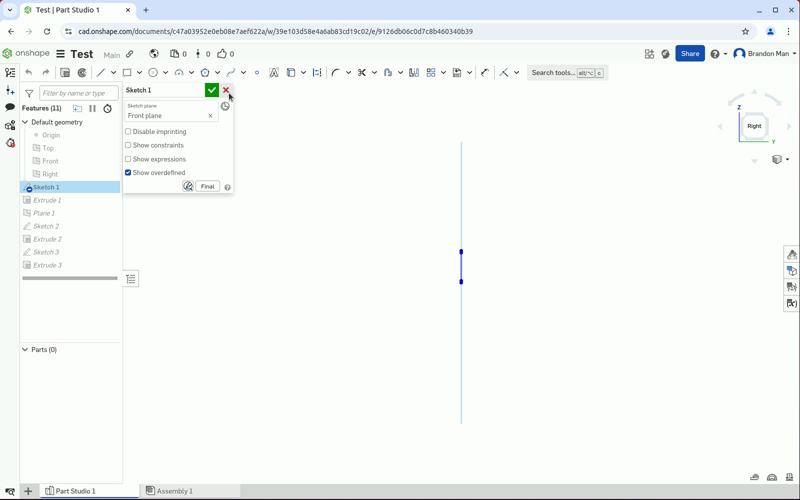
click(229, 92)
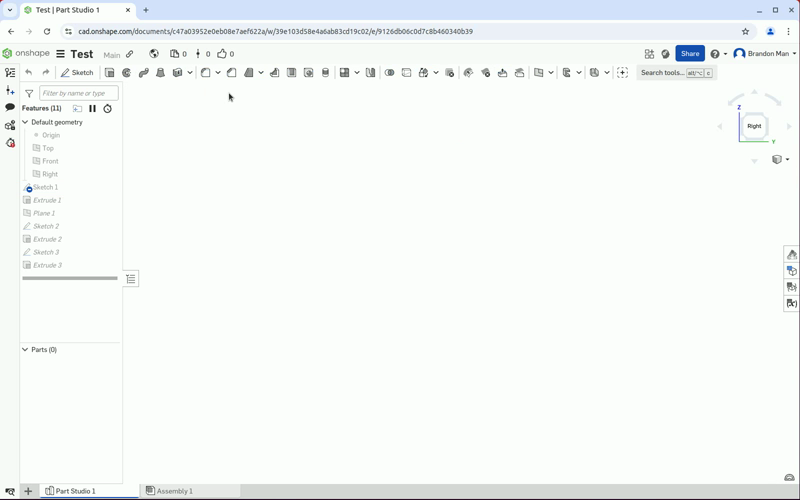
key(shift+s)
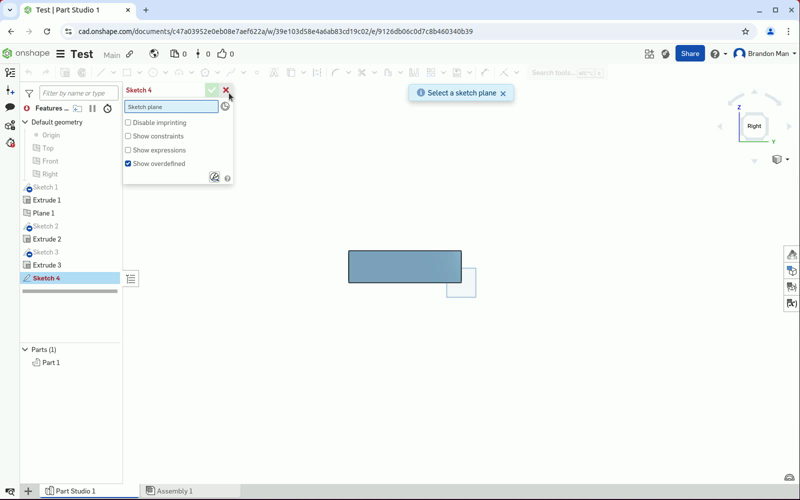
mouse_move(73, 215)
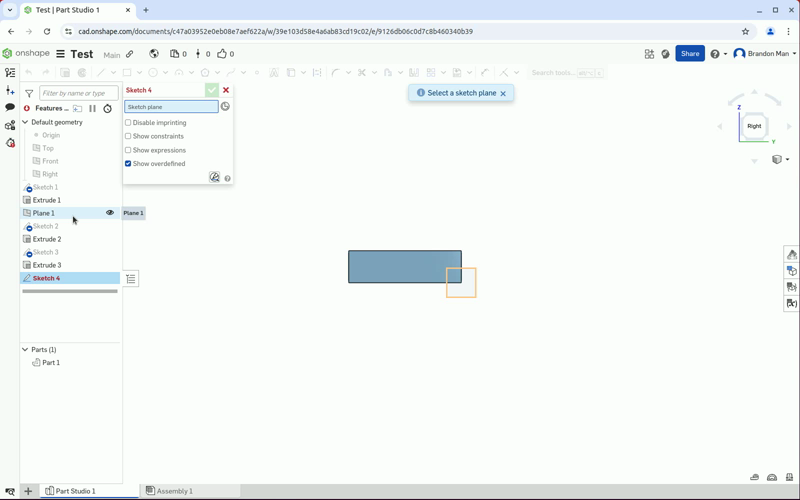
click(73, 215)
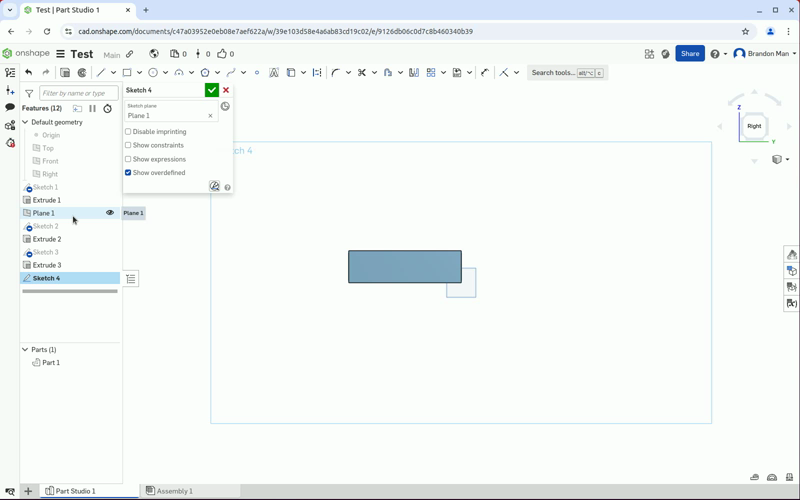
mouse_move(73, 352)
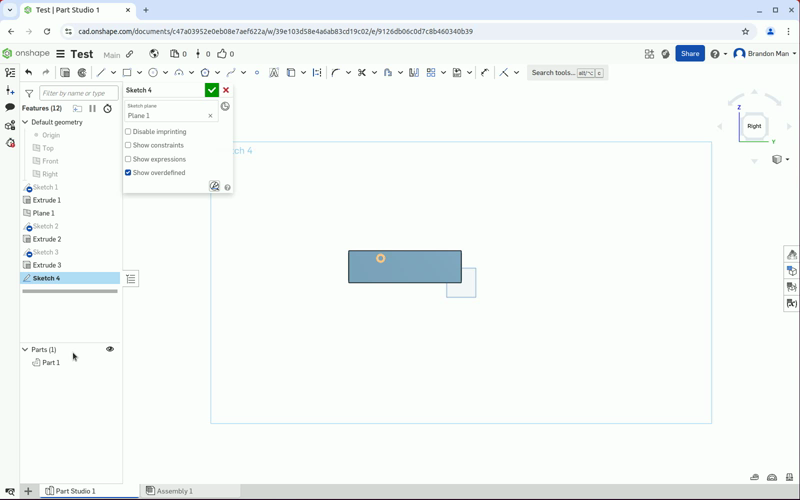
key(y)
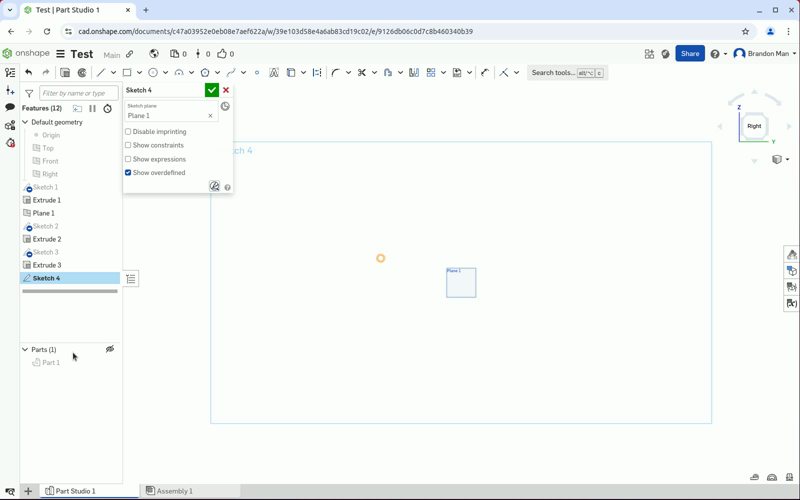
key(c)
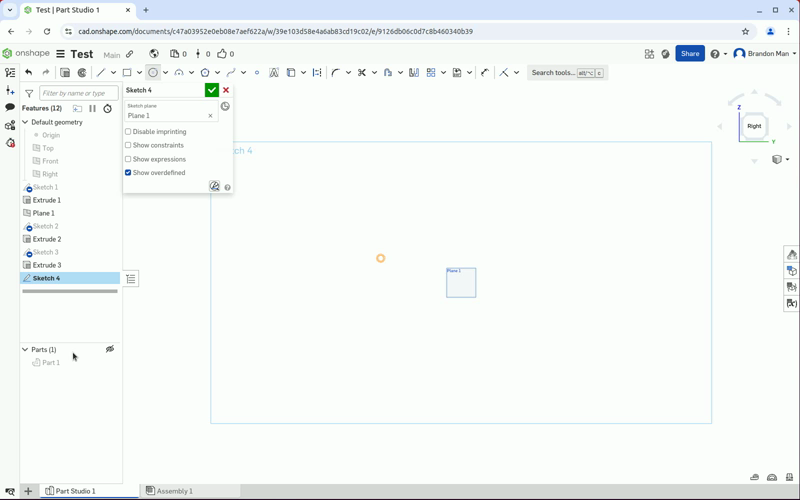
key_down(shift)
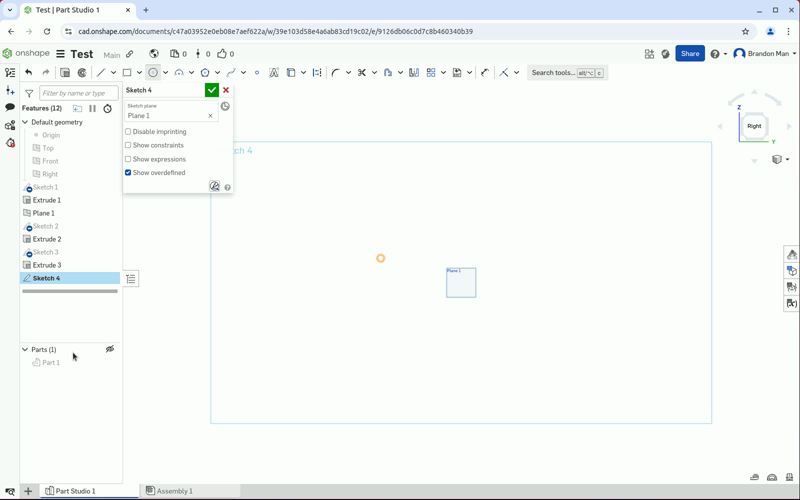
mouse_move(396, 258)
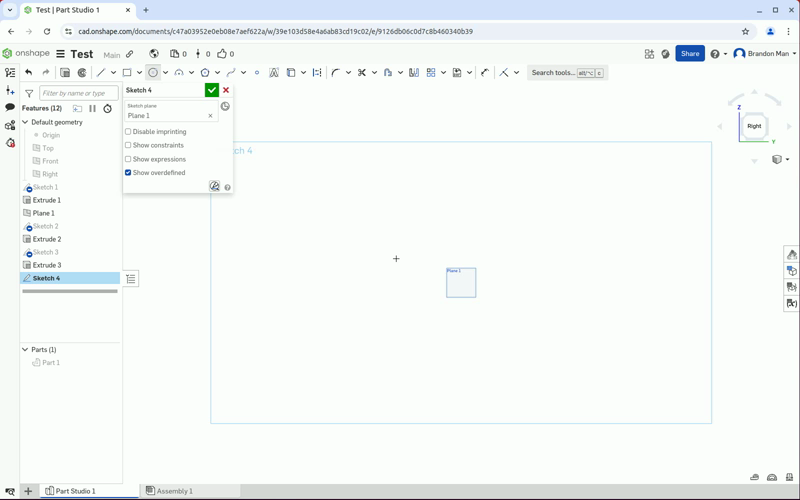
click(396, 258)
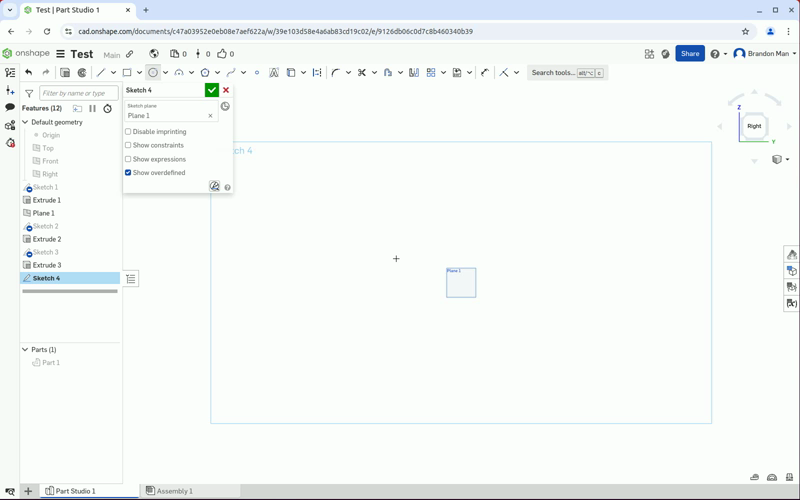
key_up(shift)
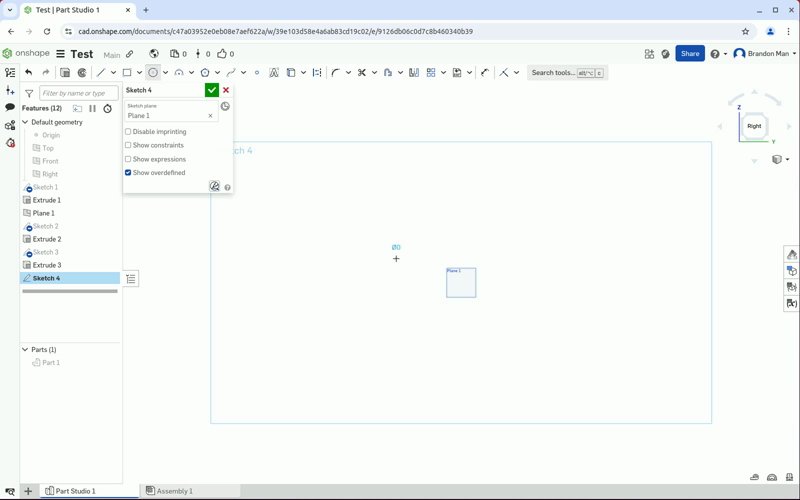
mouse_move(399, 258)
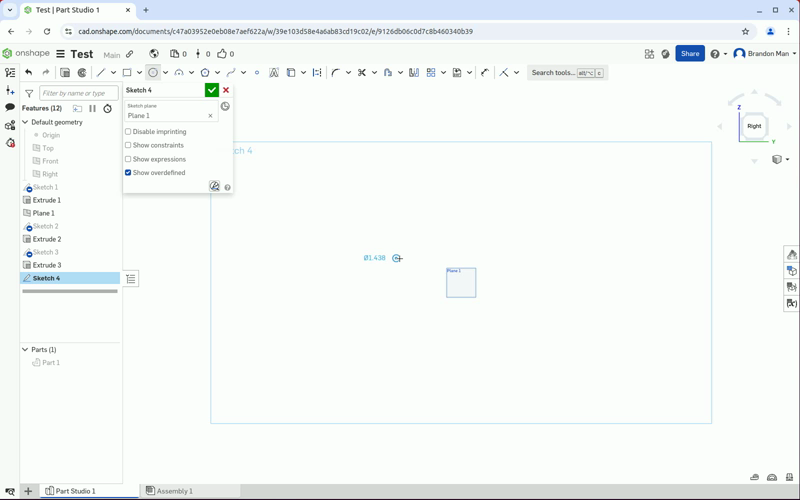
click(399, 258)
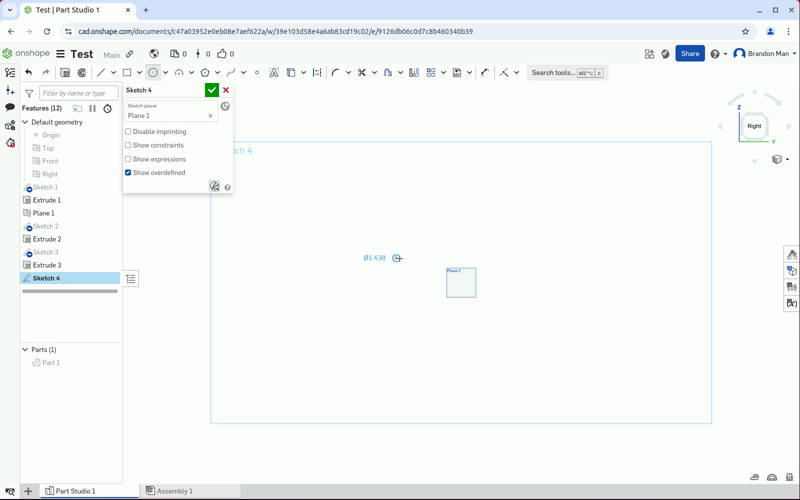
key(esc)
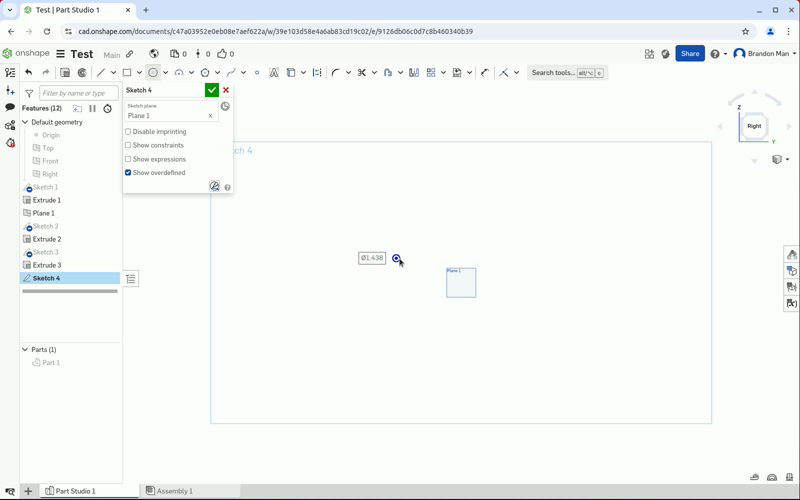
mouse_move(395, 255)
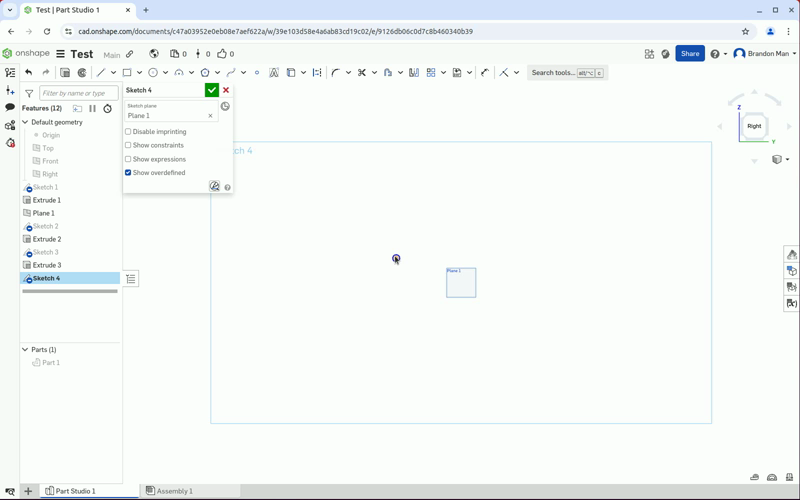
scroll(6)
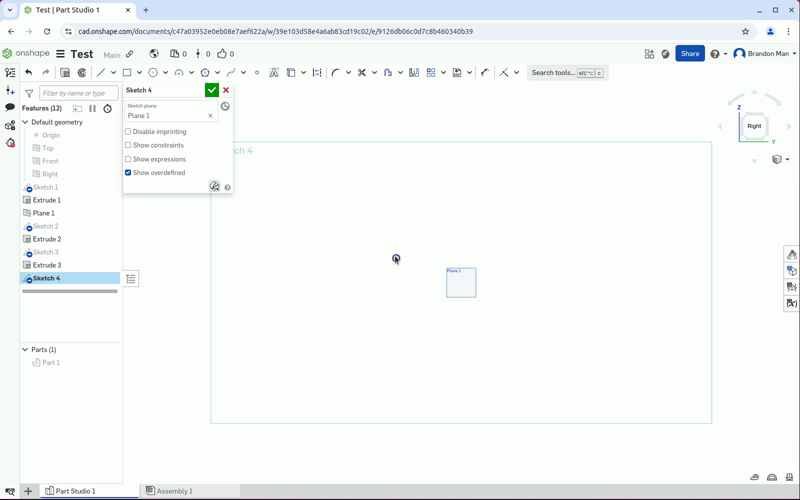
scroll(6)
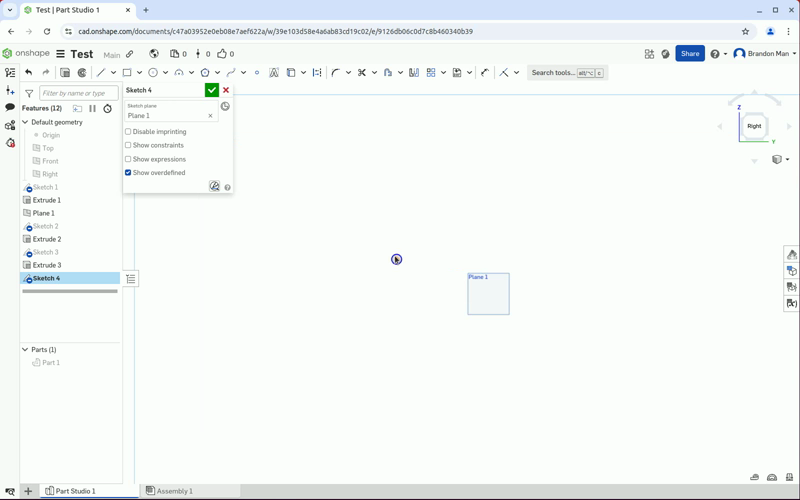
scroll(6)
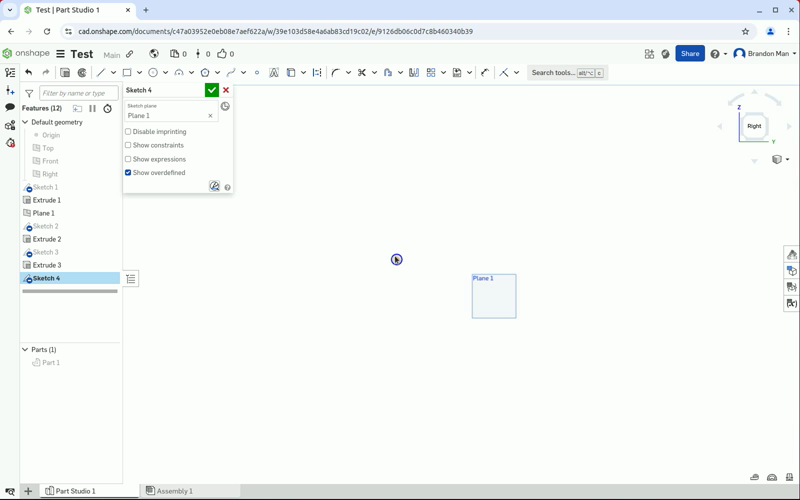
scroll(6)
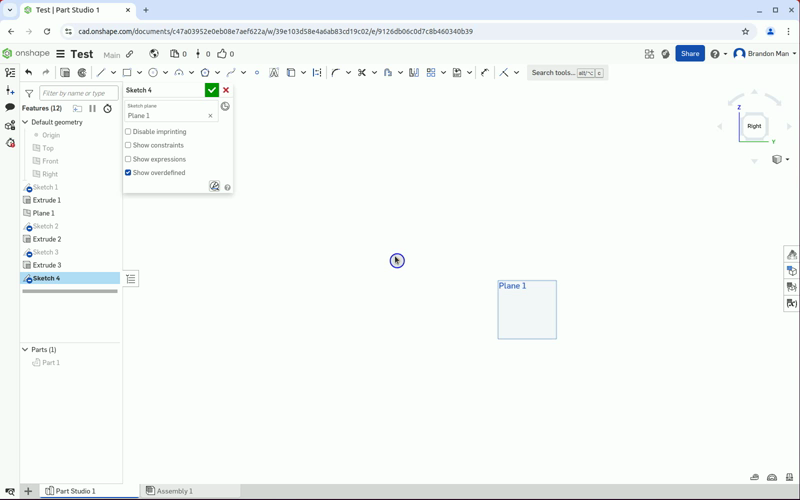
scroll(6)
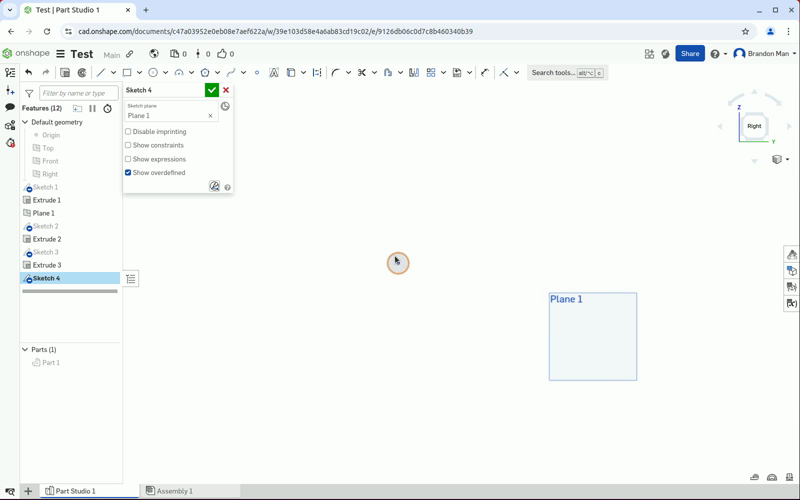
scroll(6)
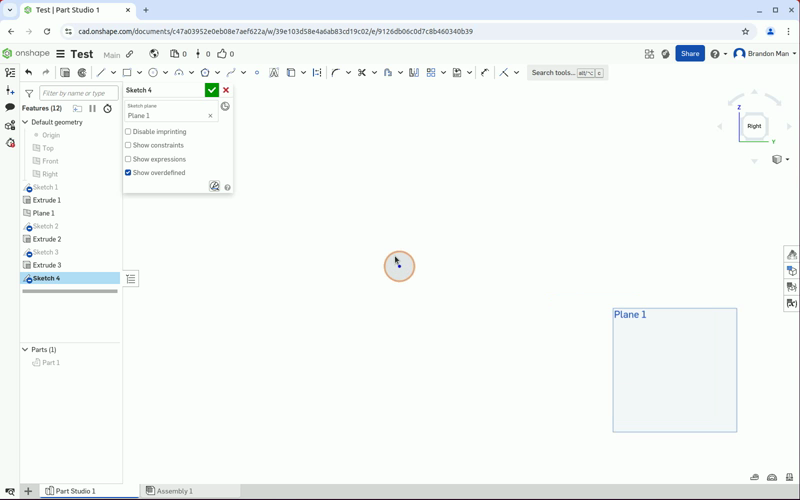
scroll(6)
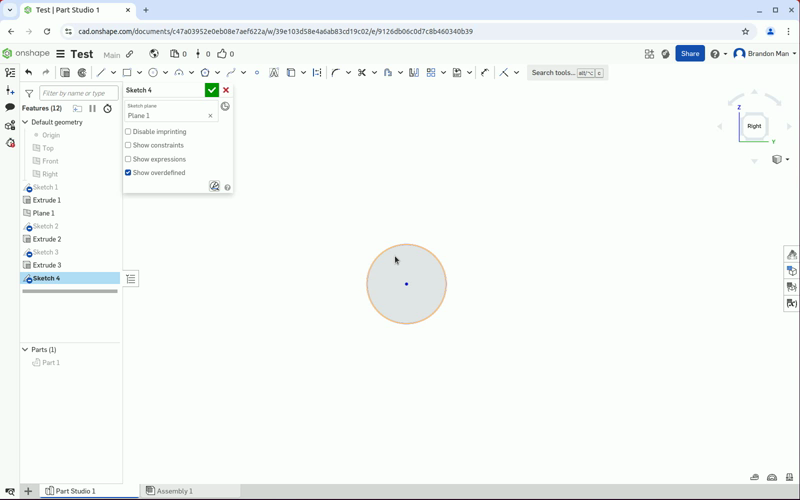
click(395, 255)
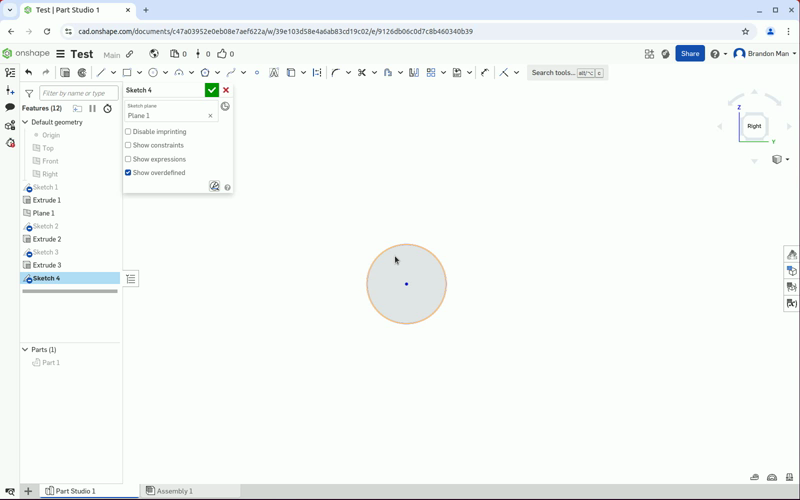
scroll(-6)
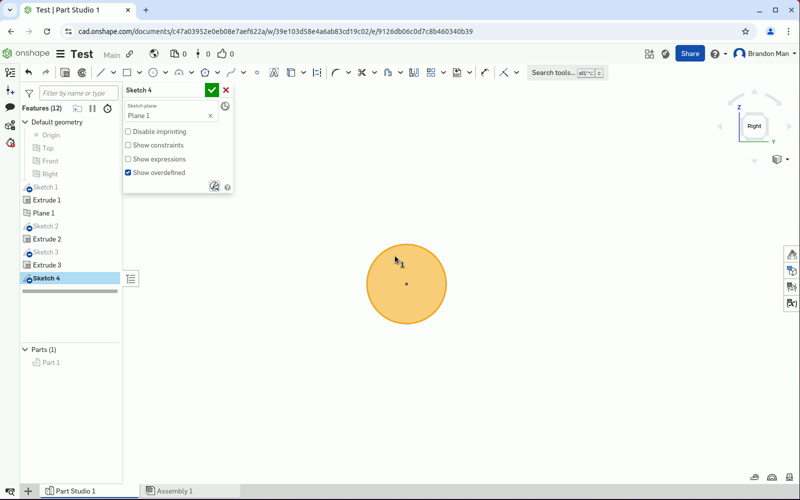
scroll(-6)
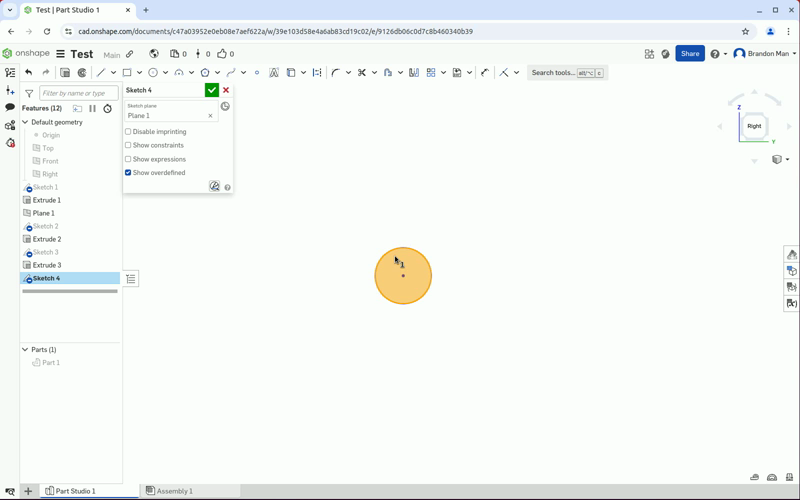
scroll(-6)
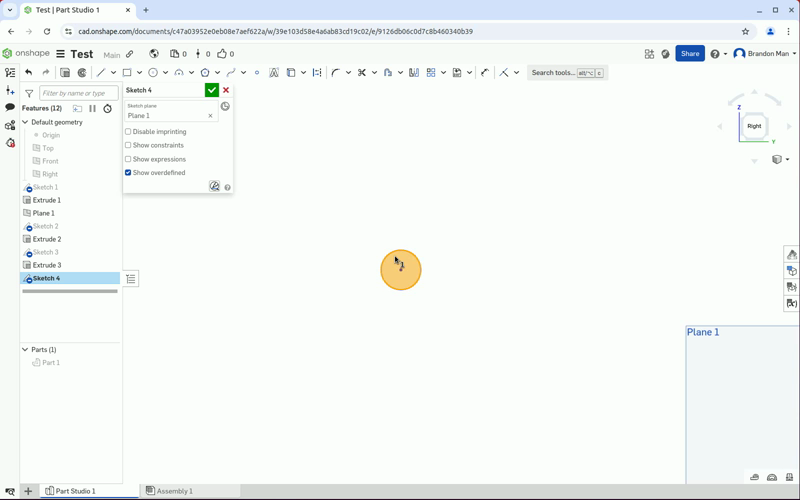
scroll(-6)
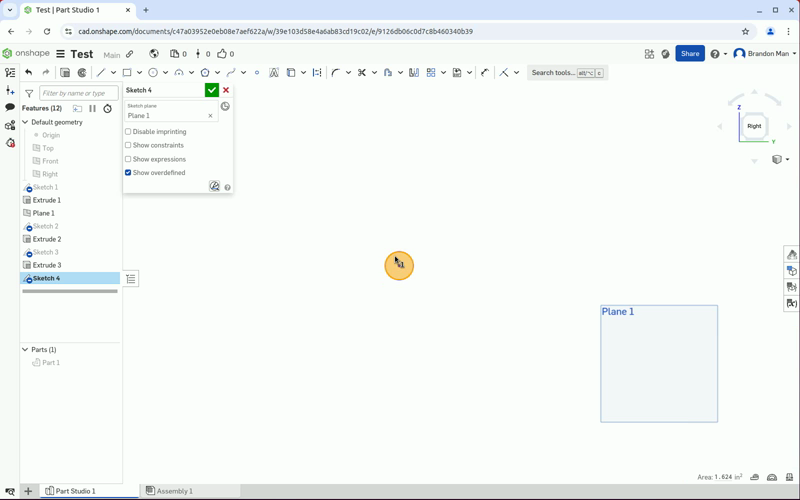
scroll(-6)
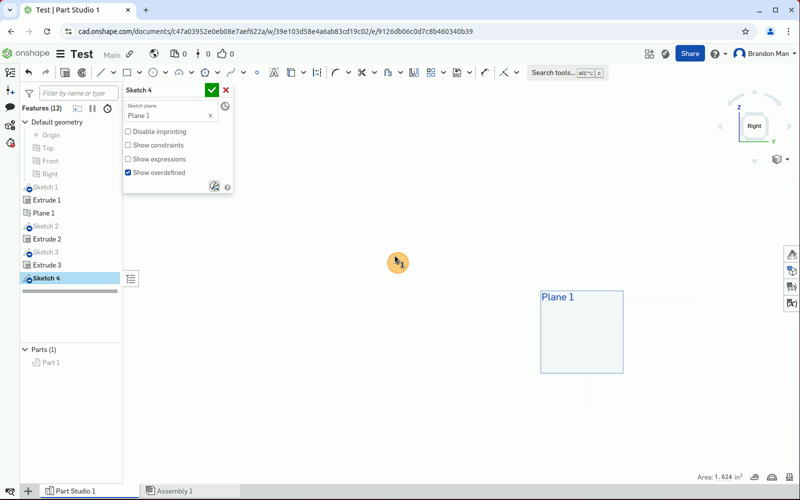
scroll(-6)
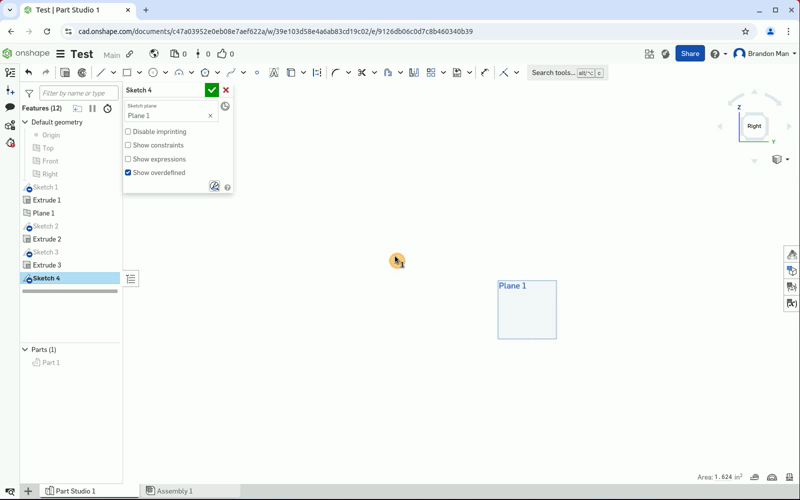
scroll(-6)
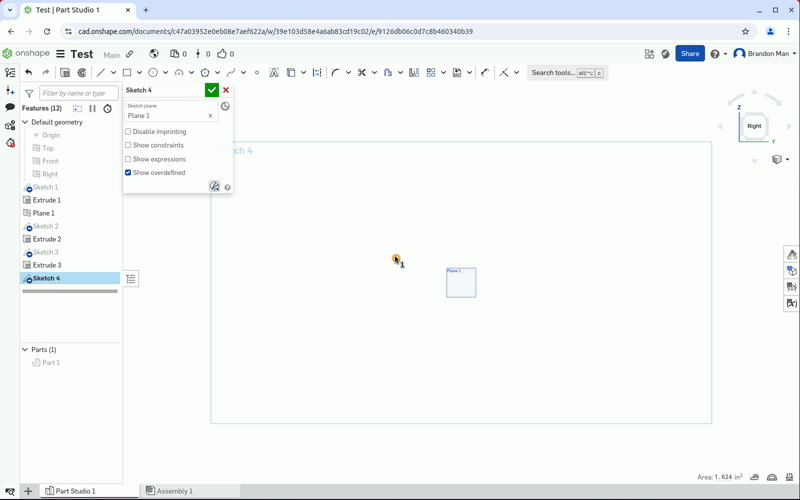
mouse_move(73, 352)
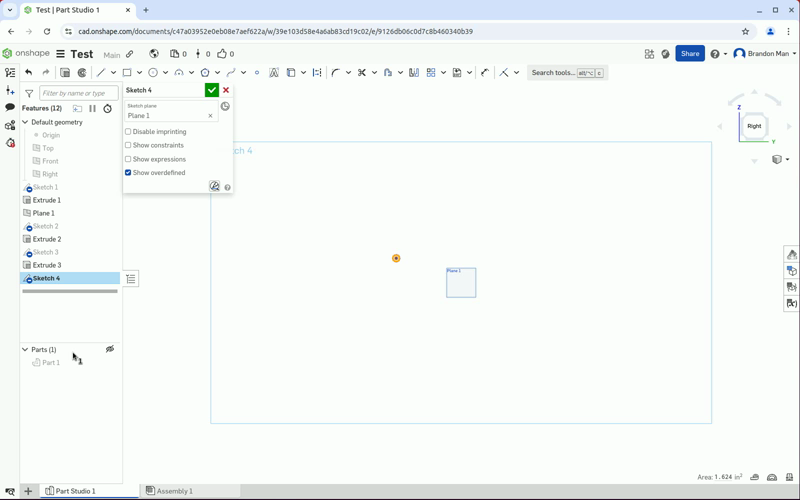
key(shift+y)
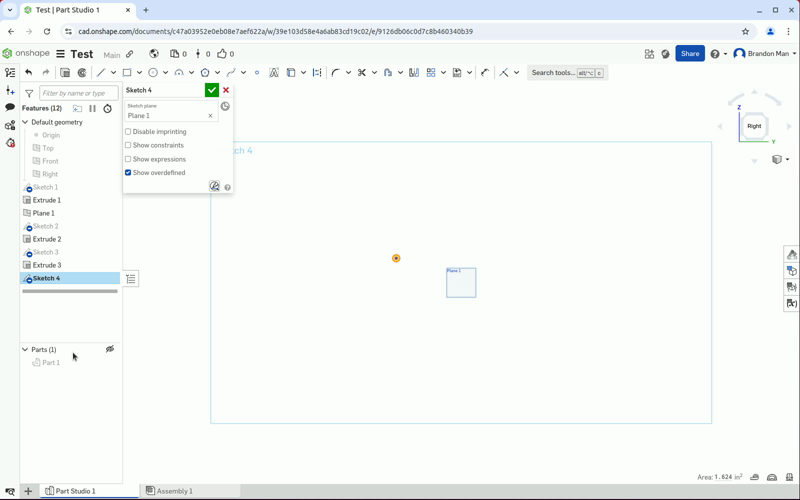
key(shift+e)
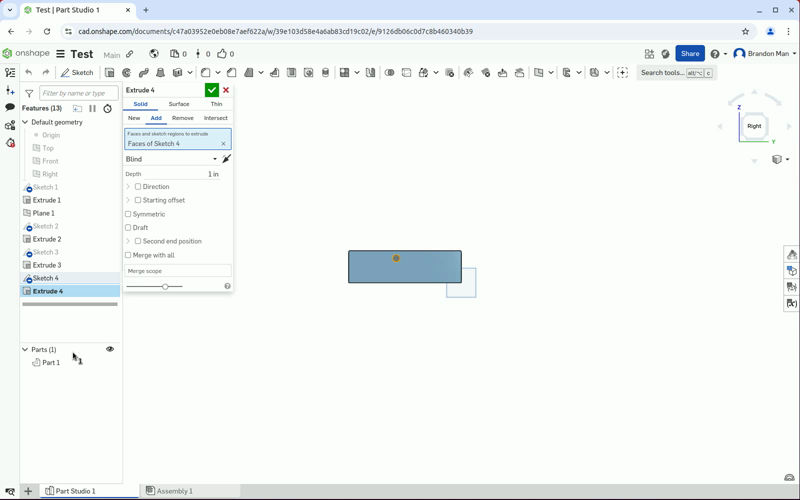
mouse_move(143, 106)
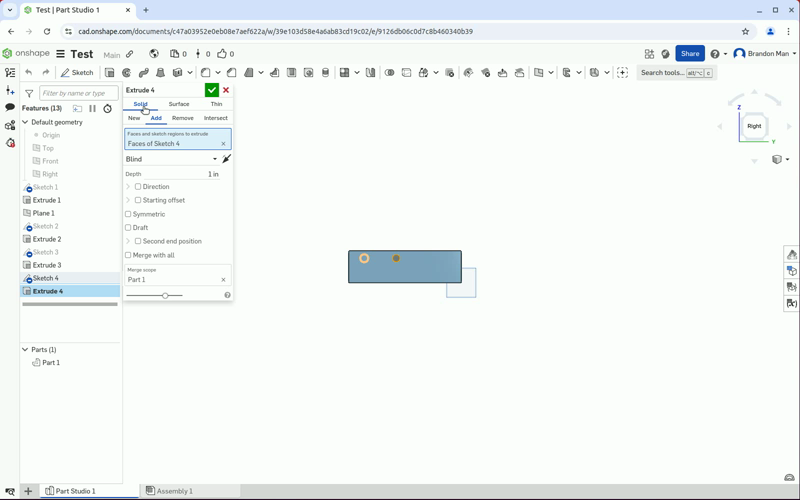
click(143, 106)
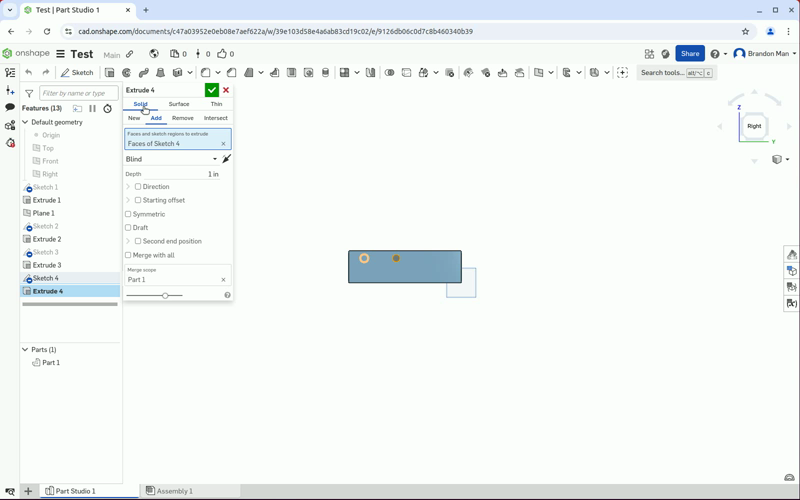
mouse_move(186, 120)
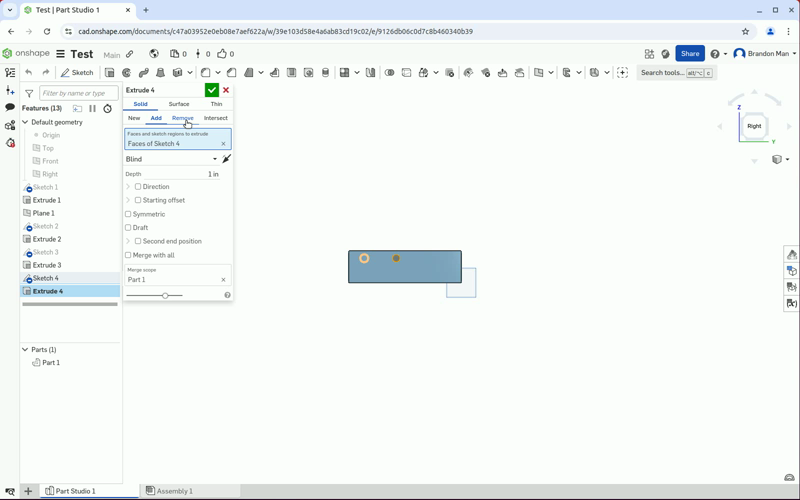
click(186, 120)
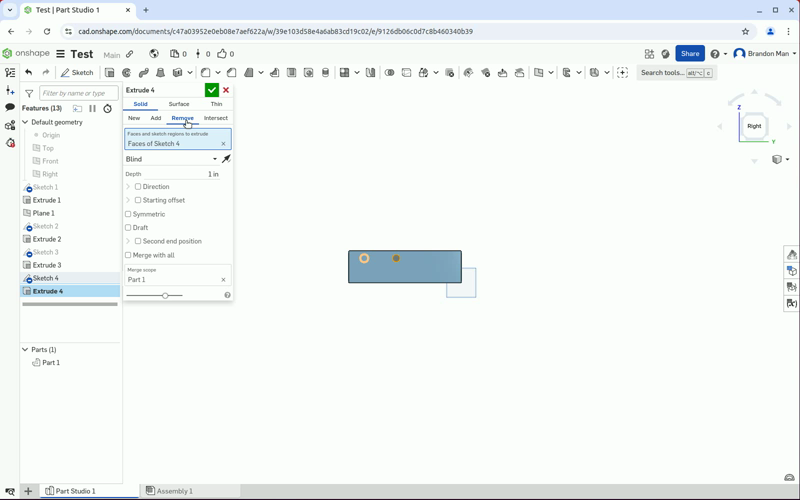
key(tab, 4)
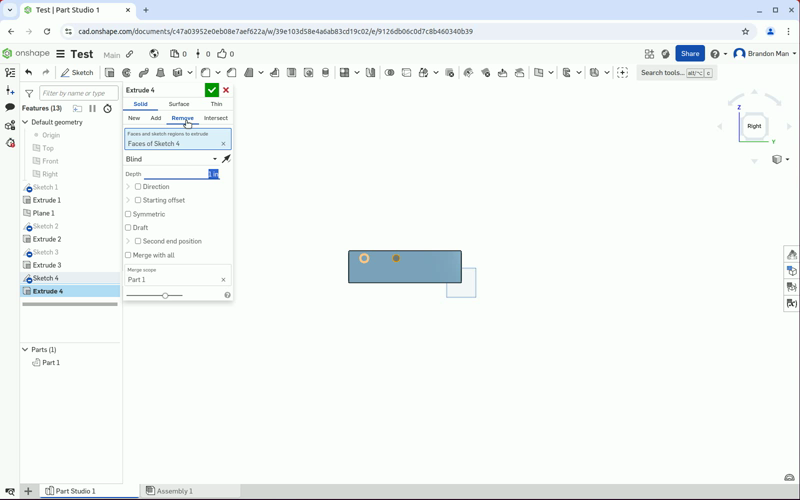
text(6.499)
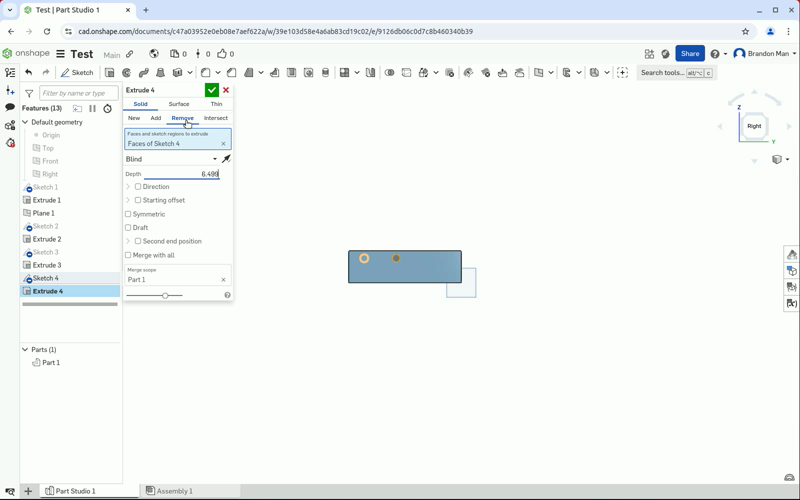
key(tab, 6)
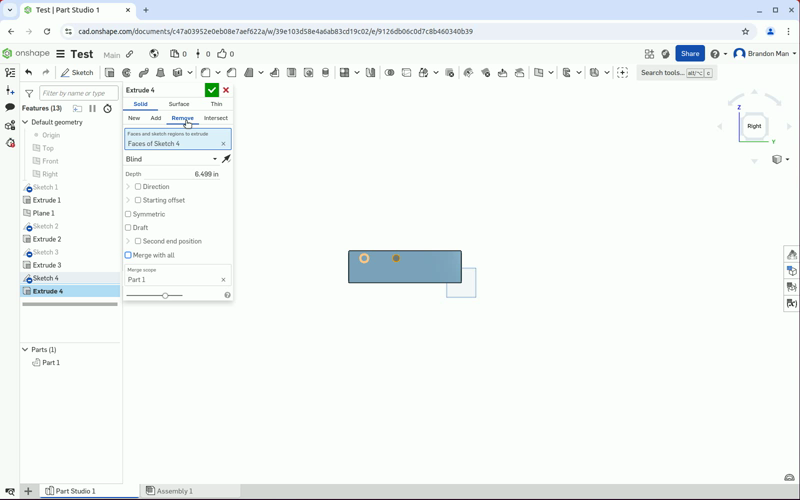
key(space)
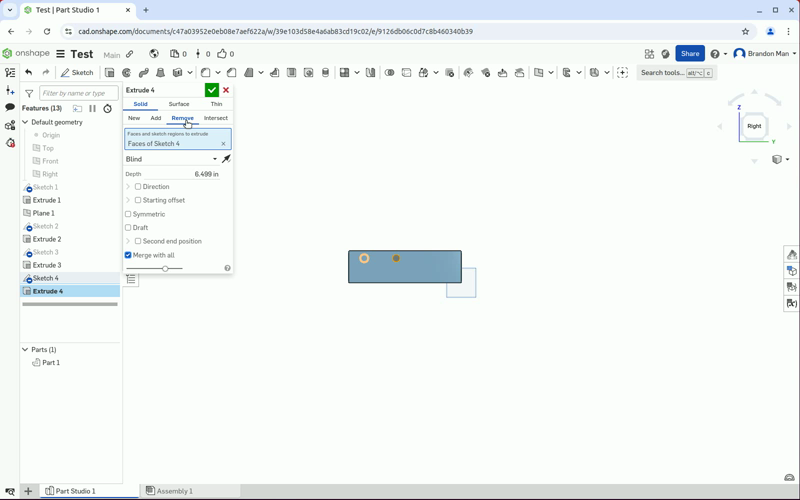
key(enter)
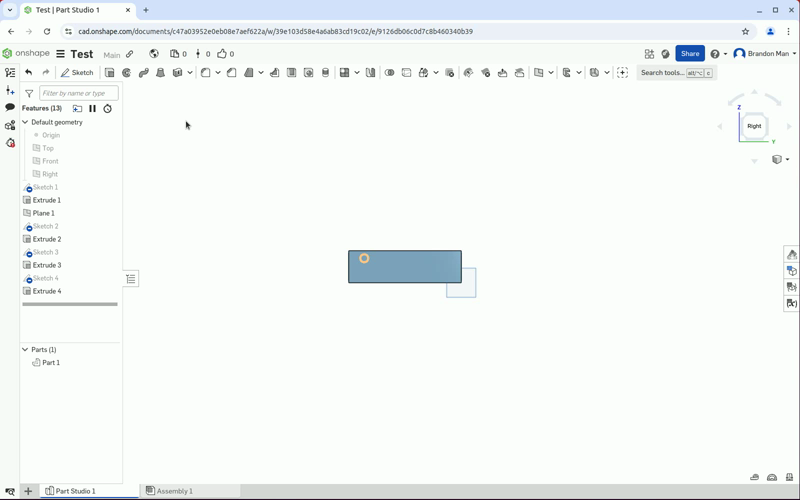
key(shift+h)
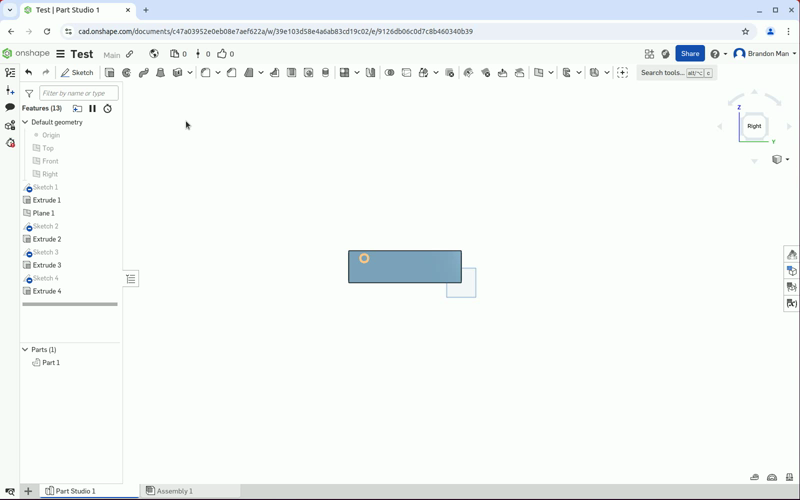
key(shift+h)
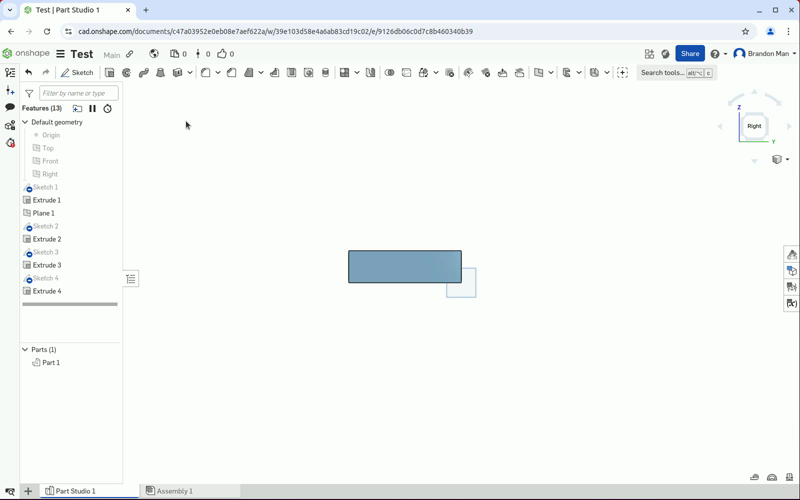
mouse_move(73, 189)
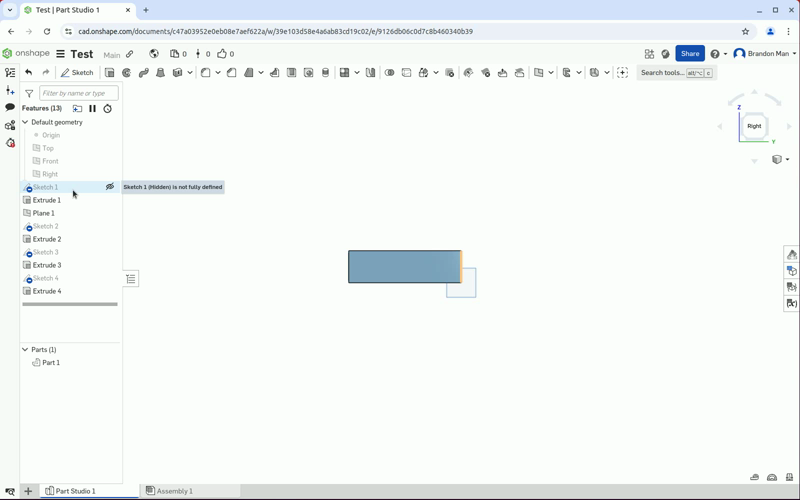
click(73, 189)
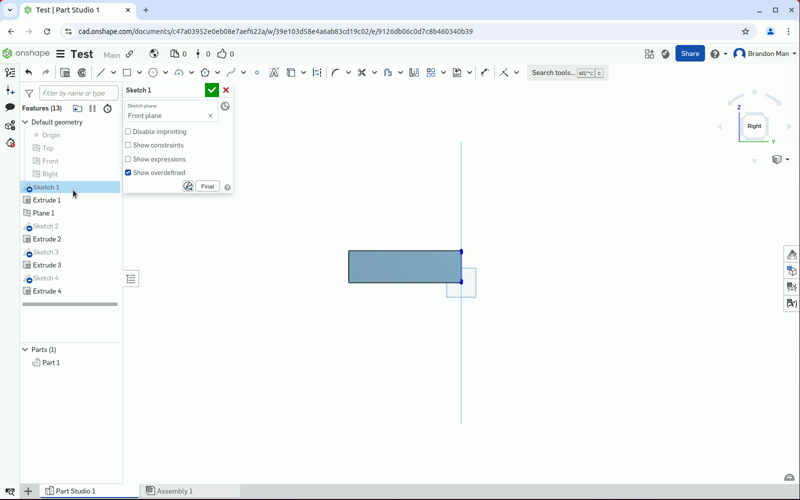
mouse_move(229, 92)
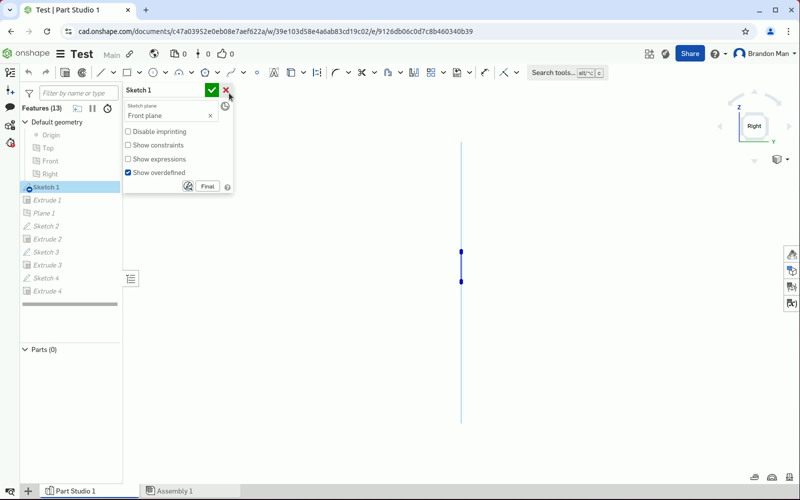
click(229, 92)
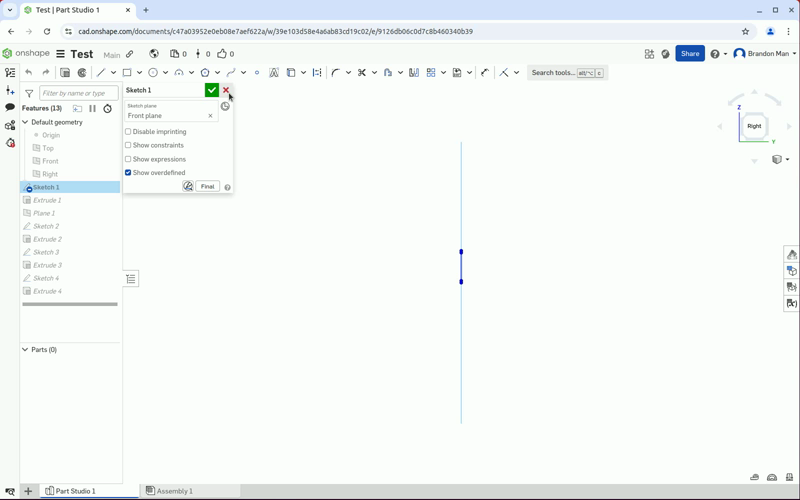
key(shift+s)
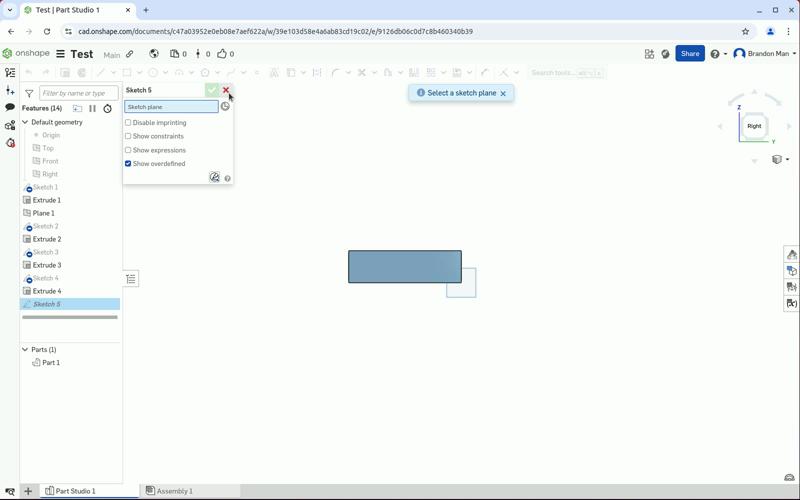
mouse_move(73, 215)
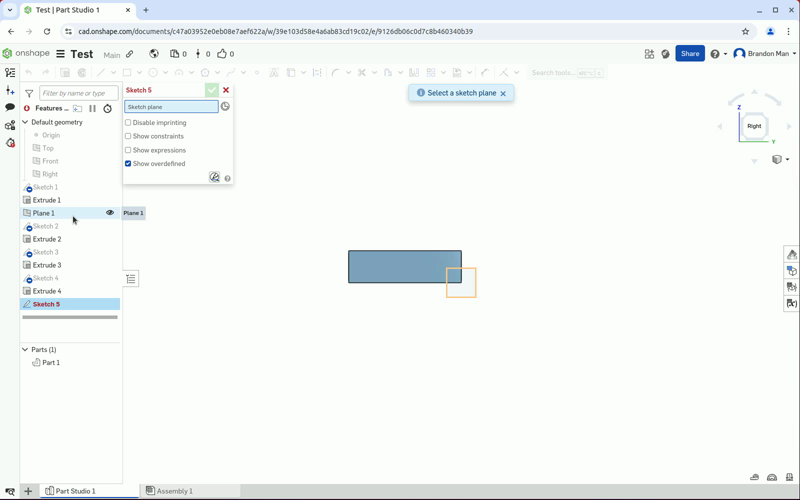
click(73, 215)
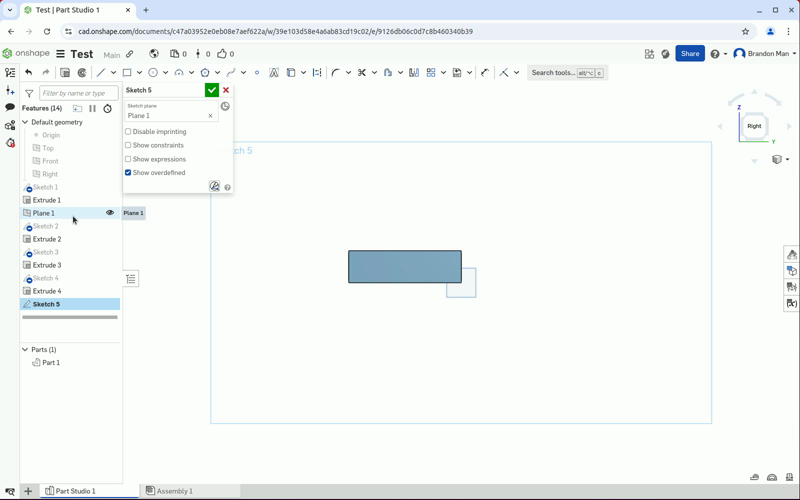
mouse_move(73, 352)
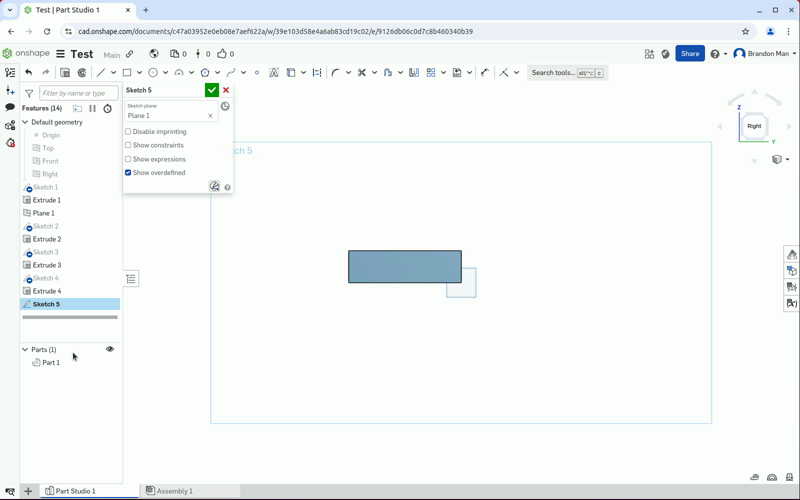
key(y)
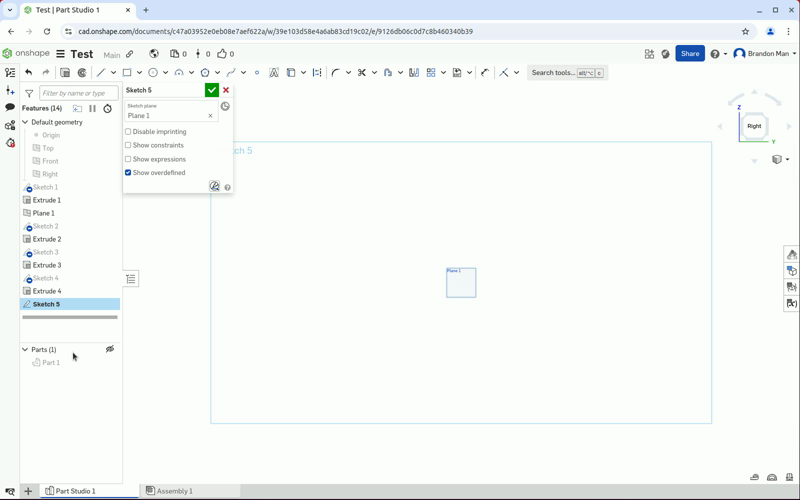
key(c)
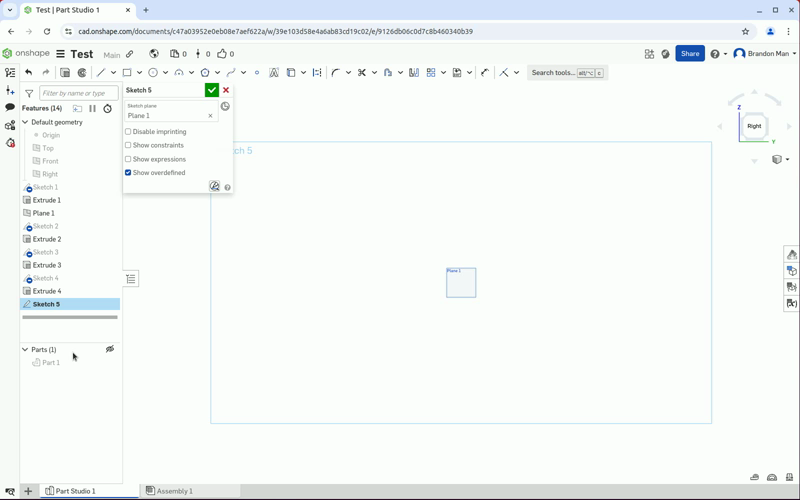
key_down(shift)
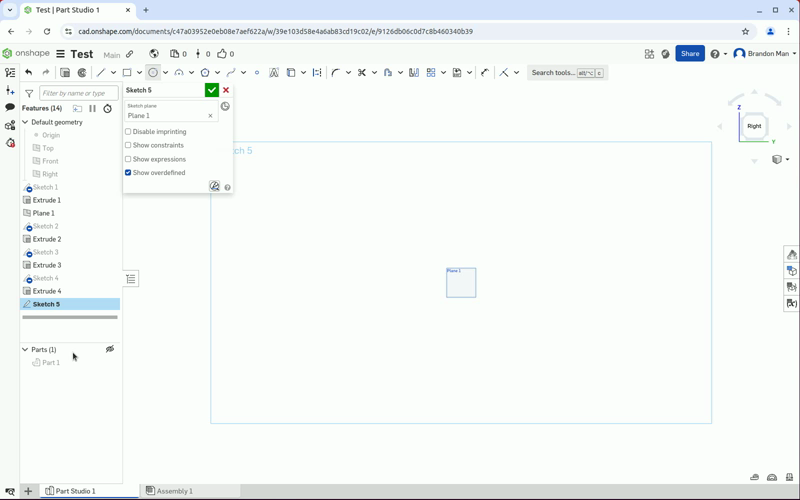
mouse_move(412, 258)
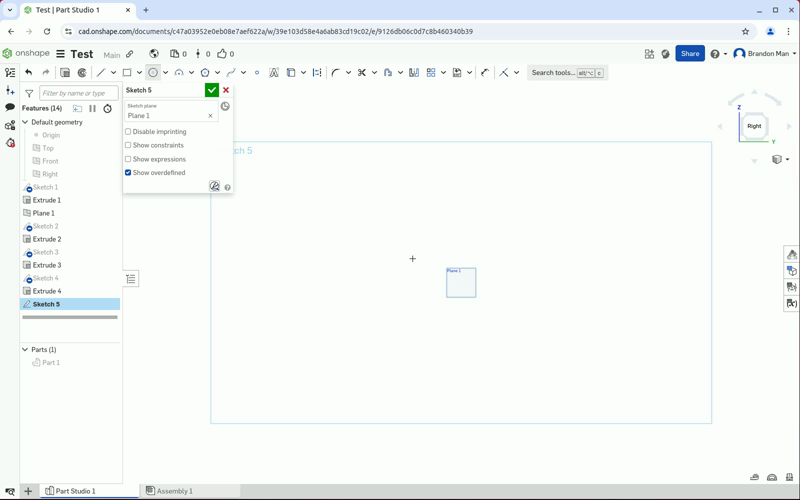
click(412, 258)
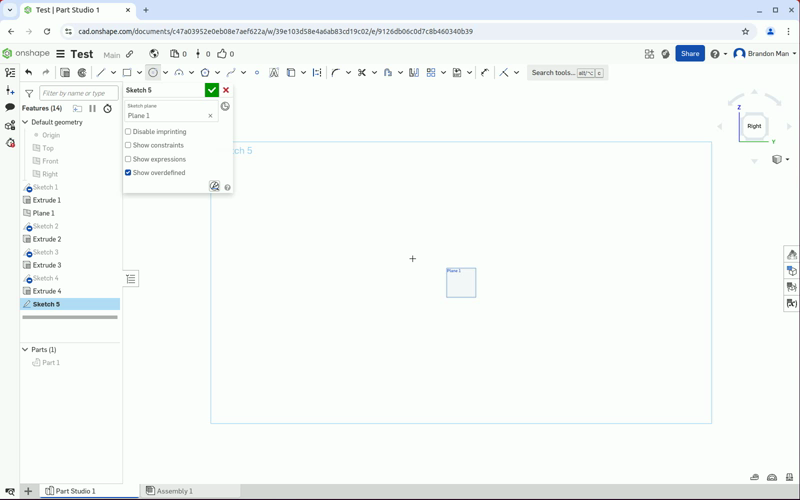
key_up(shift)
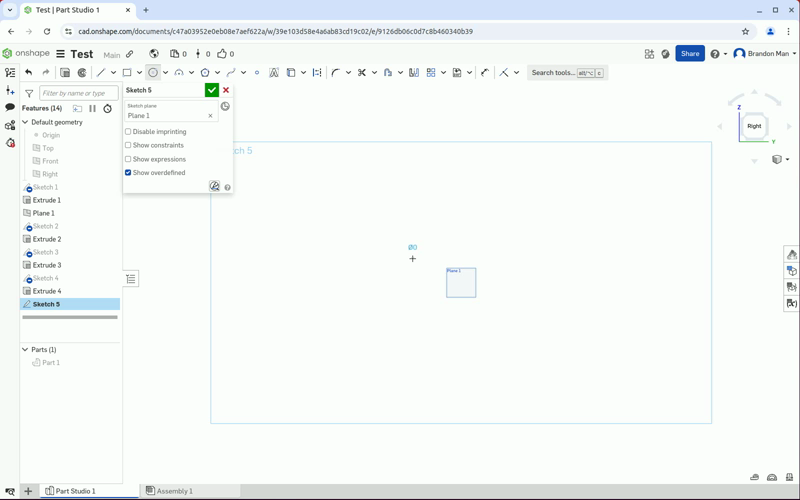
mouse_move(416, 258)
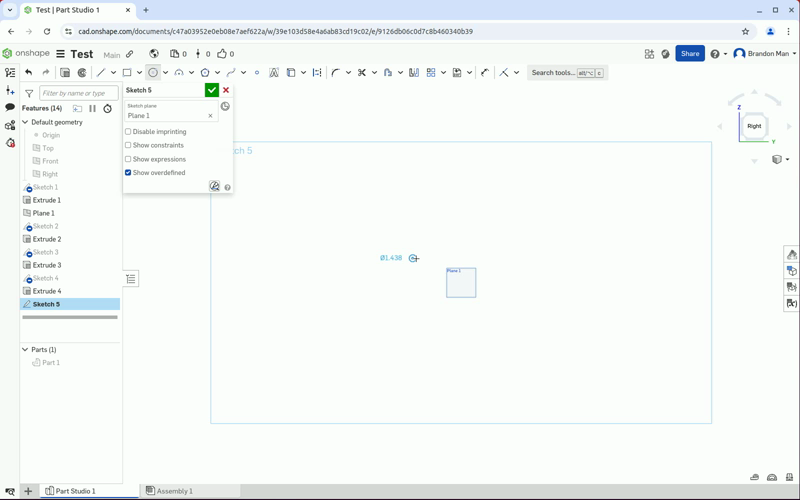
click(416, 258)
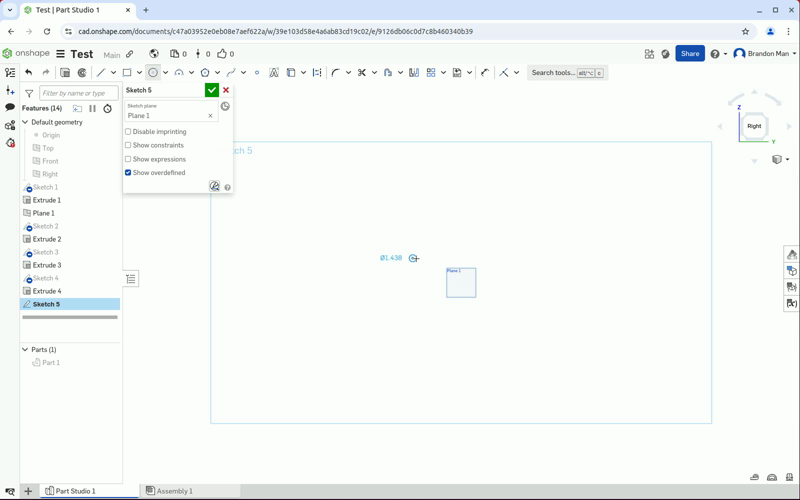
key(esc)
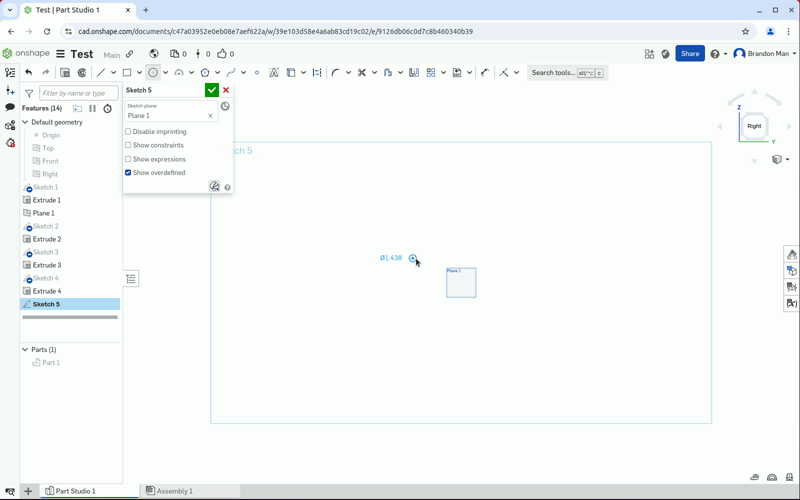
mouse_move(412, 259)
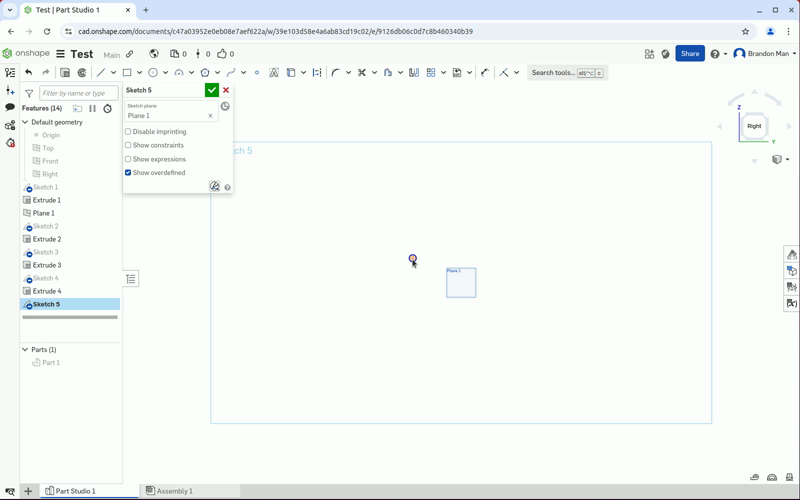
scroll(6)
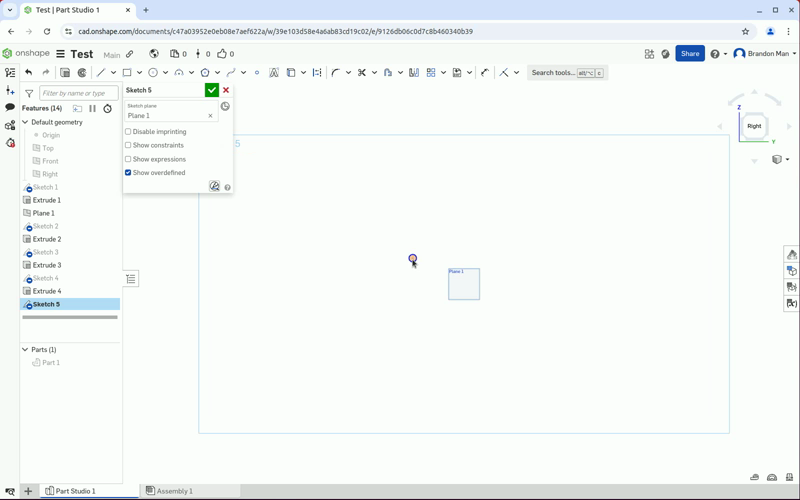
scroll(6)
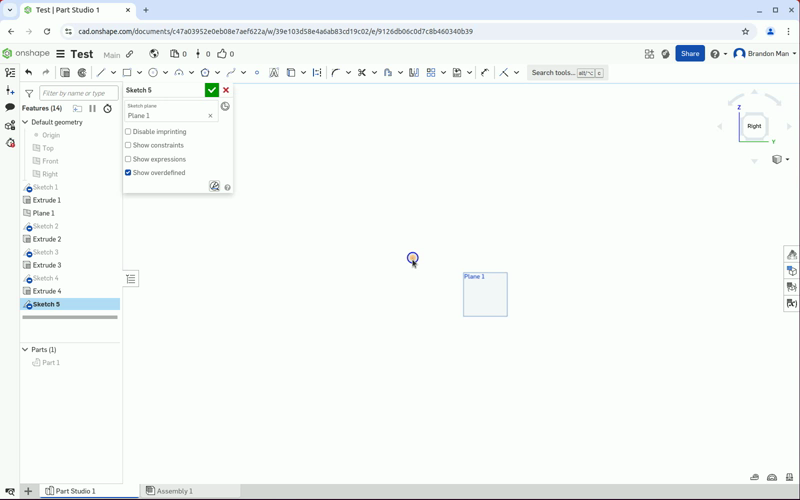
scroll(6)
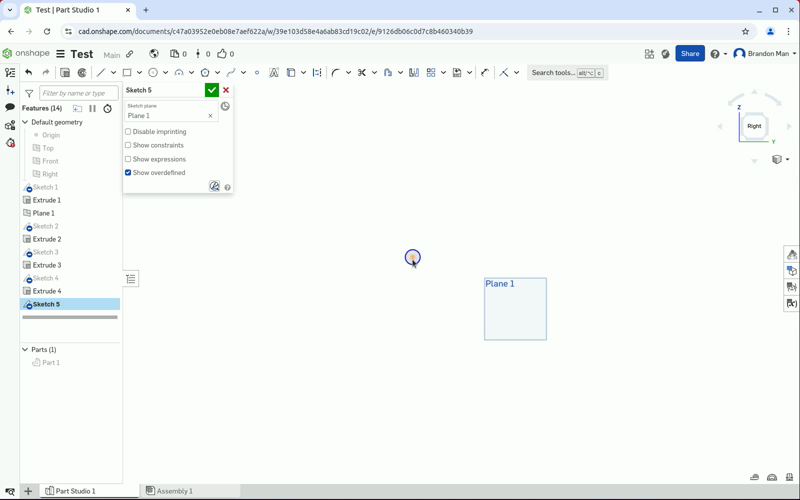
scroll(6)
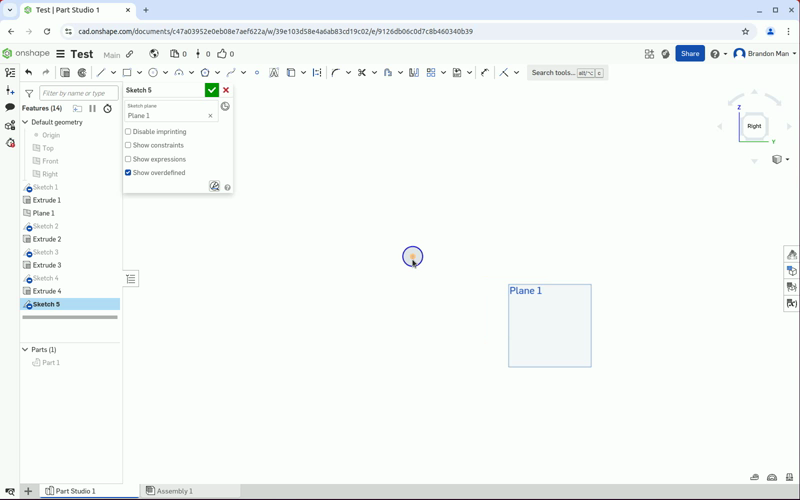
scroll(6)
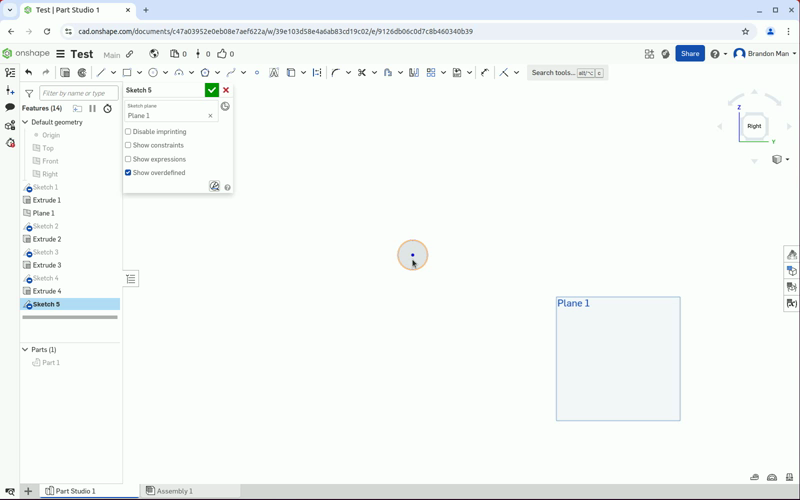
scroll(6)
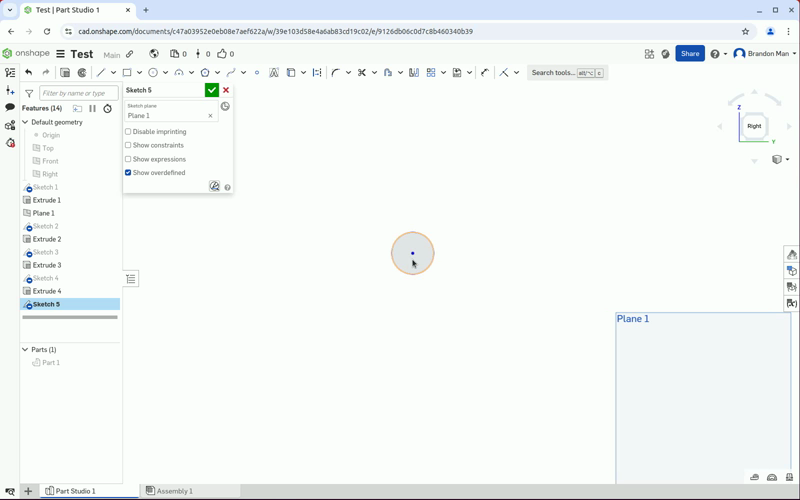
scroll(6)
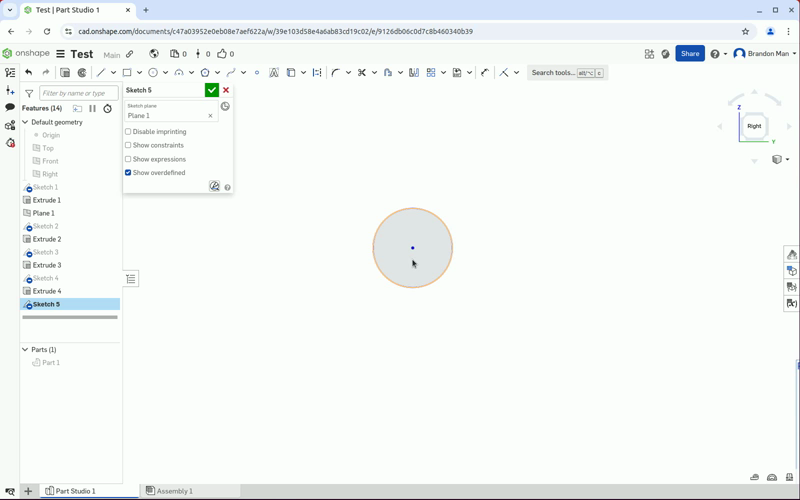
click(412, 259)
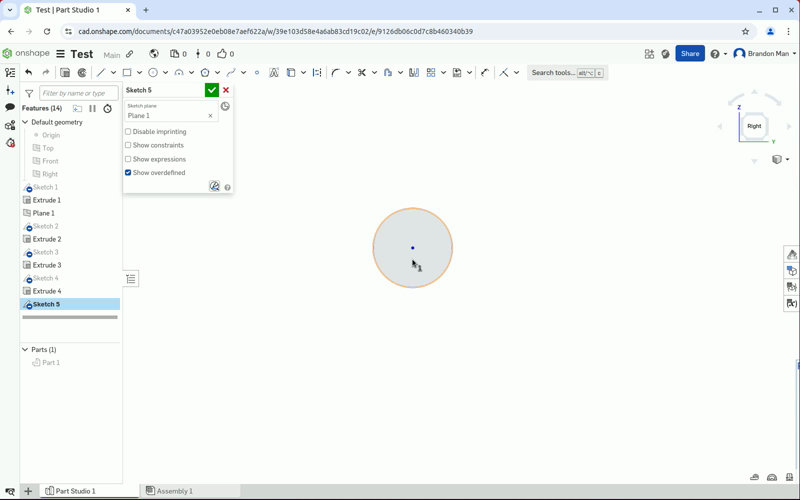
scroll(-6)
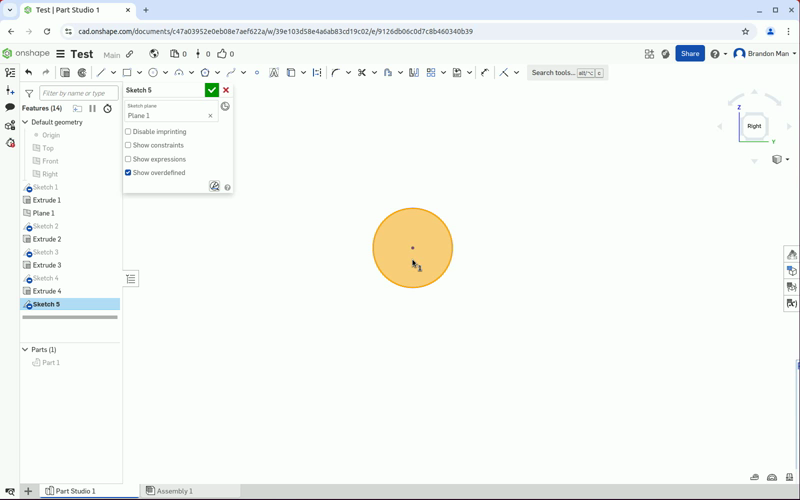
scroll(-6)
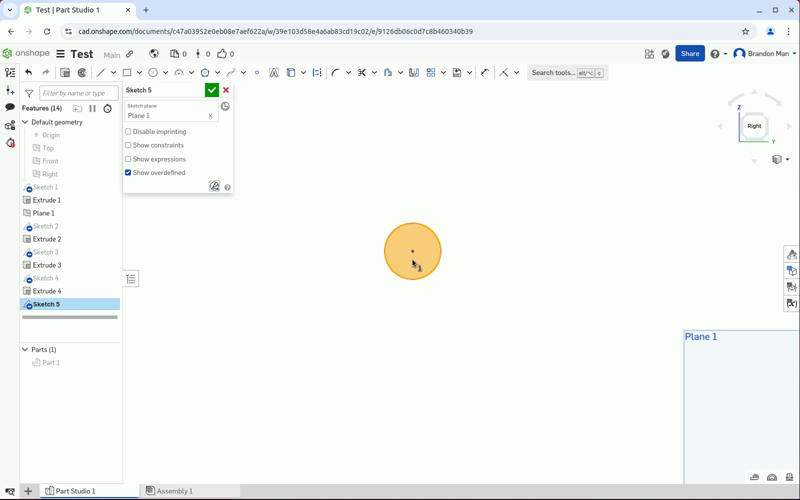
scroll(-6)
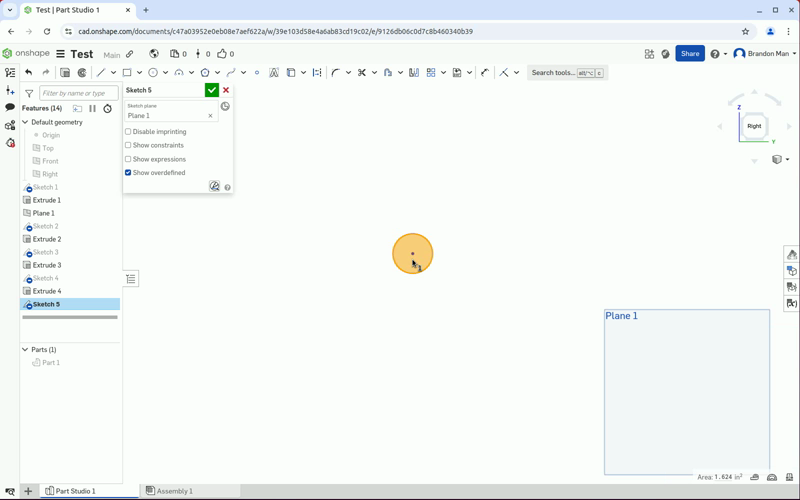
scroll(-6)
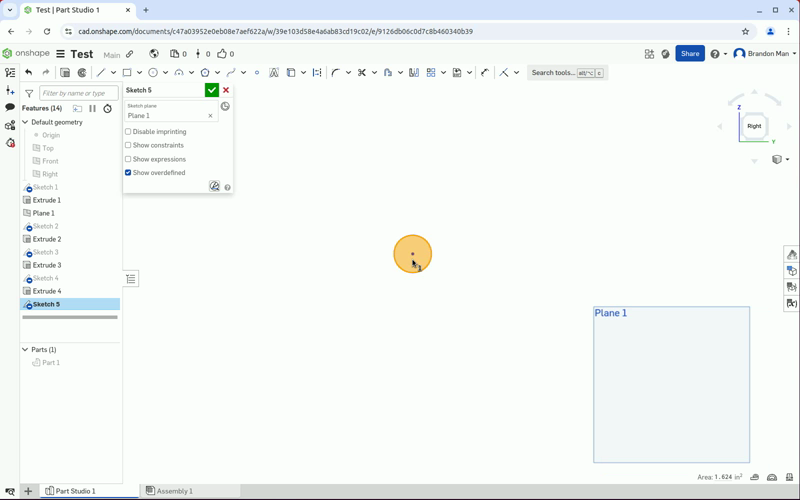
scroll(-6)
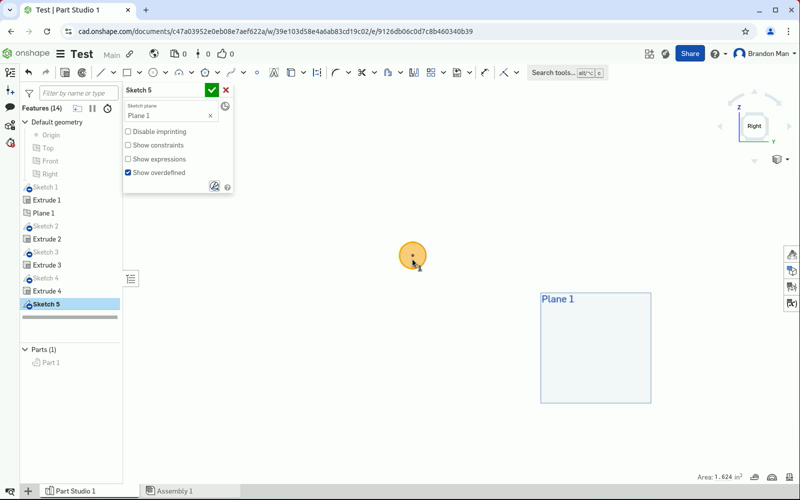
scroll(-6)
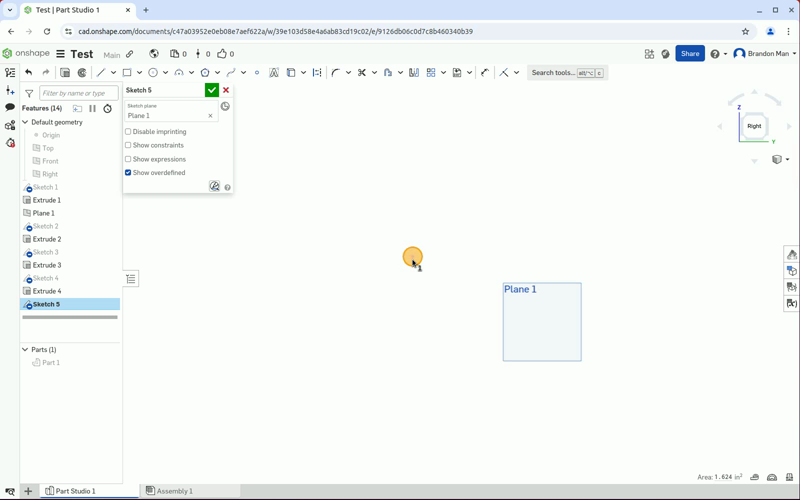
scroll(-6)
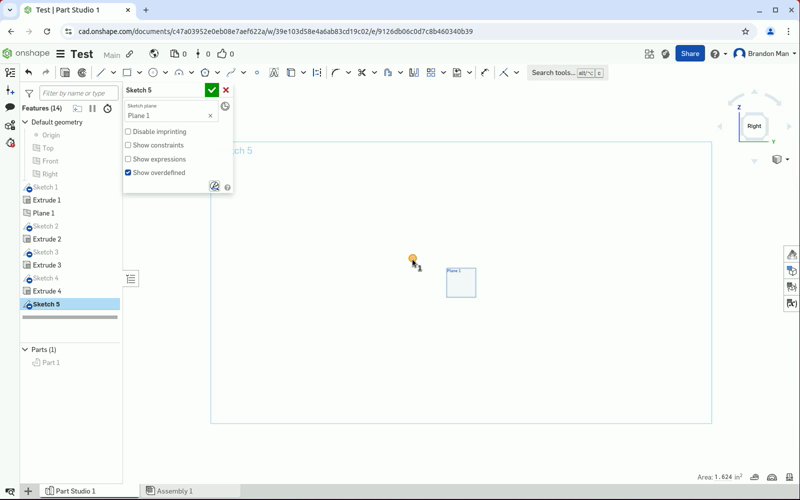
mouse_move(73, 352)
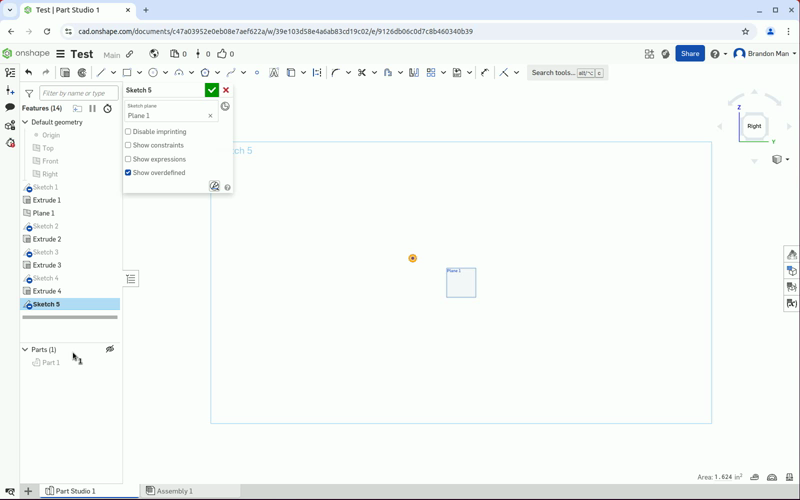
key(shift+y)
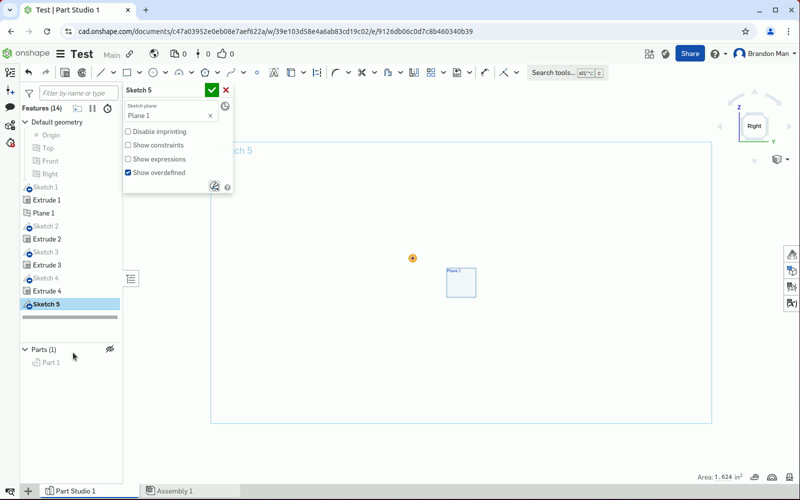
key(shift+e)
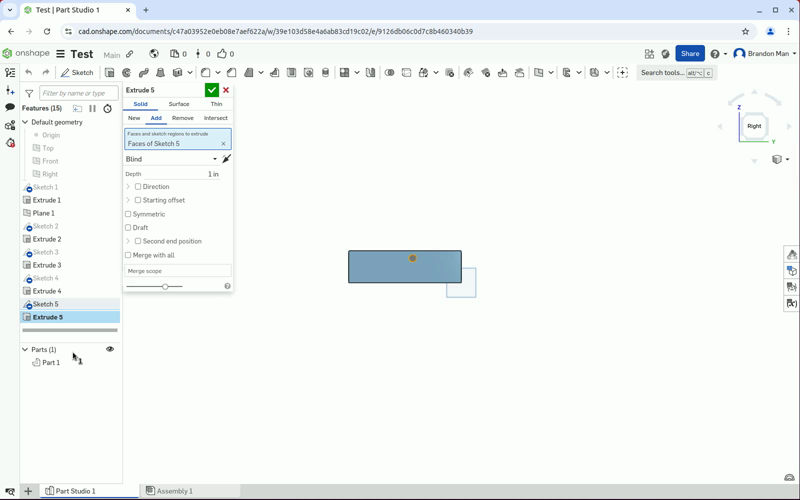
mouse_move(143, 106)
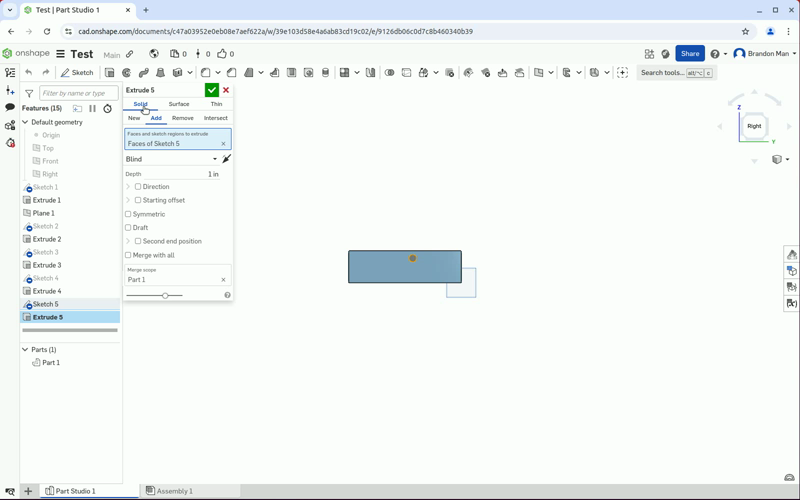
click(143, 106)
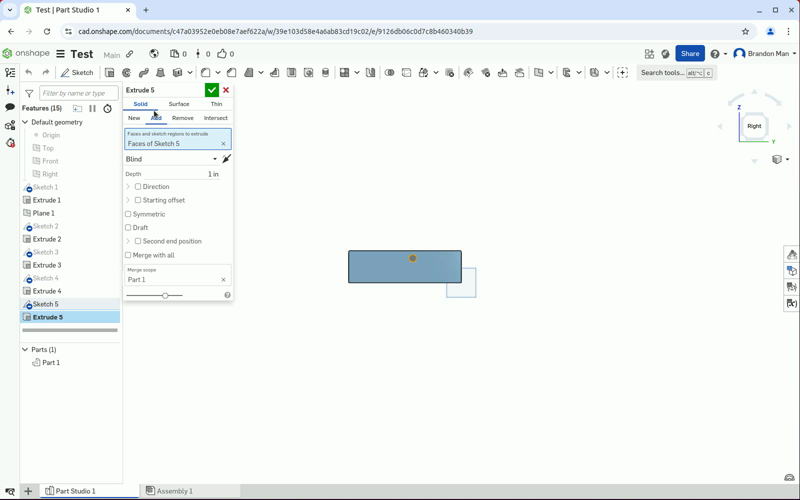
mouse_move(186, 120)
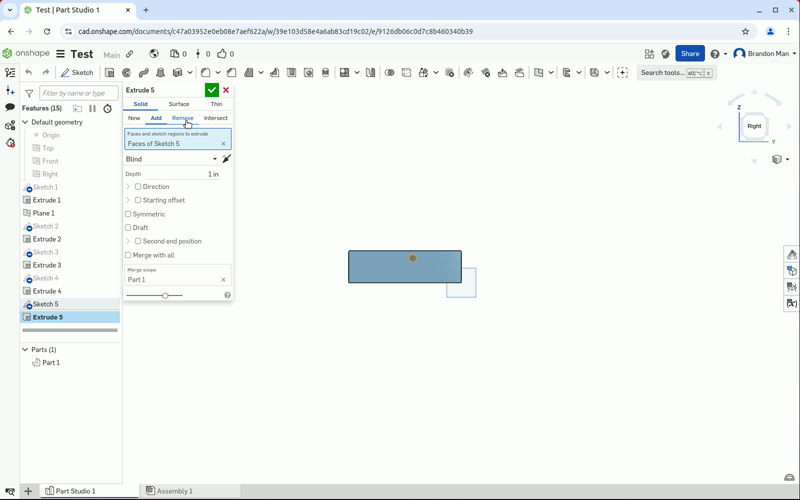
click(186, 120)
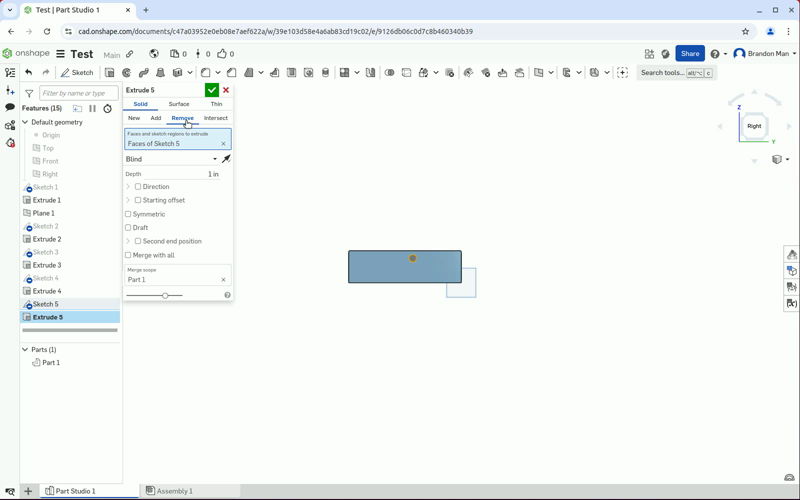
key(tab, 4)
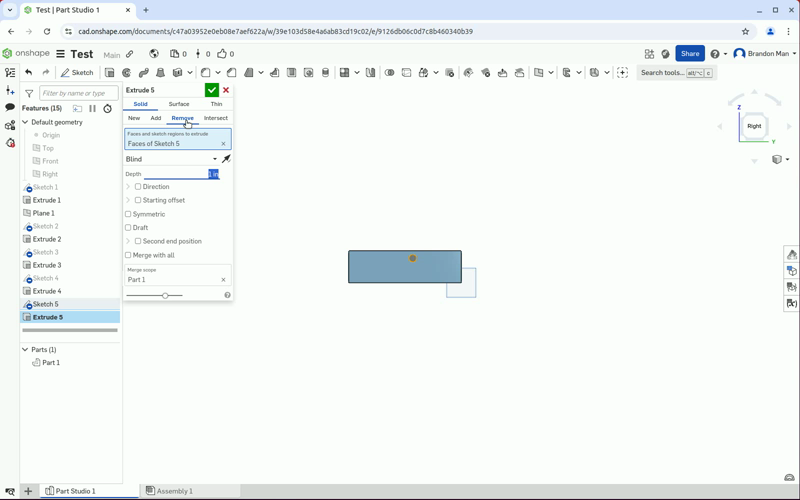
text(6.499)
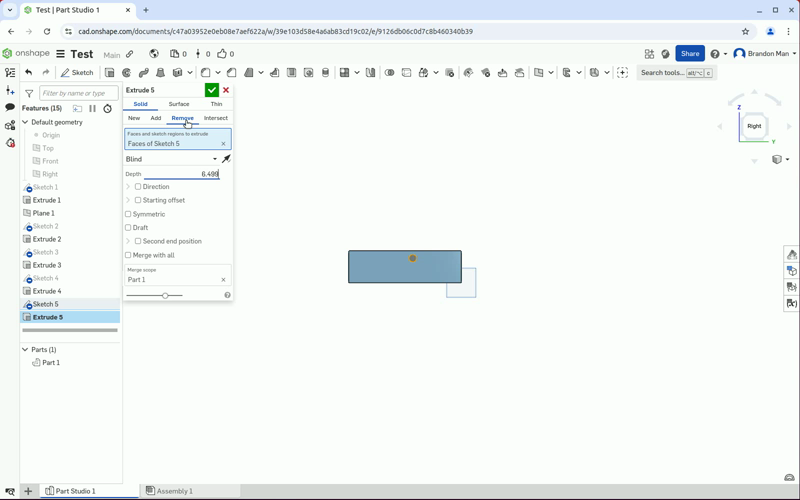
key(tab, 6)
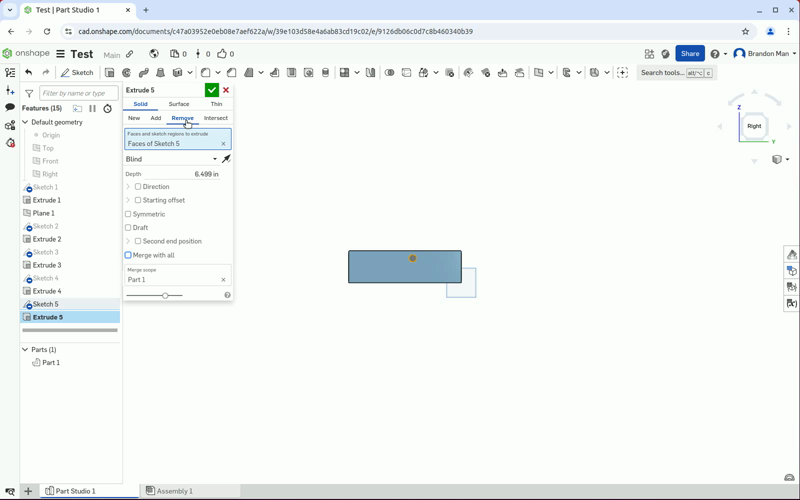
key(space)
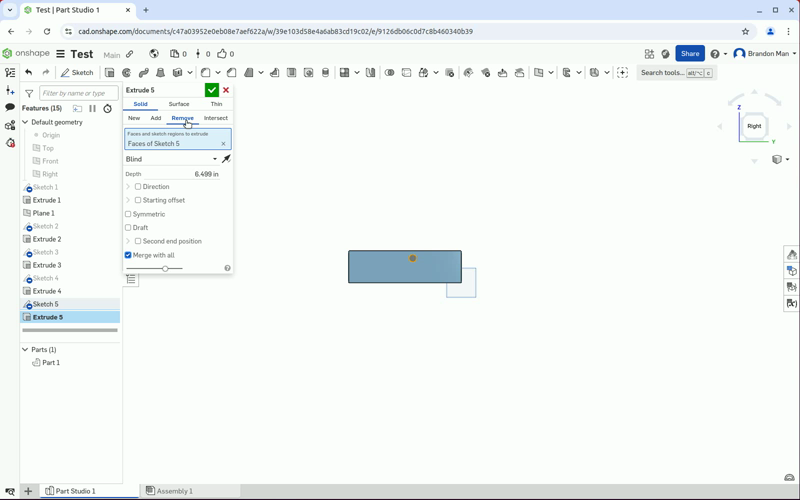
key(enter)
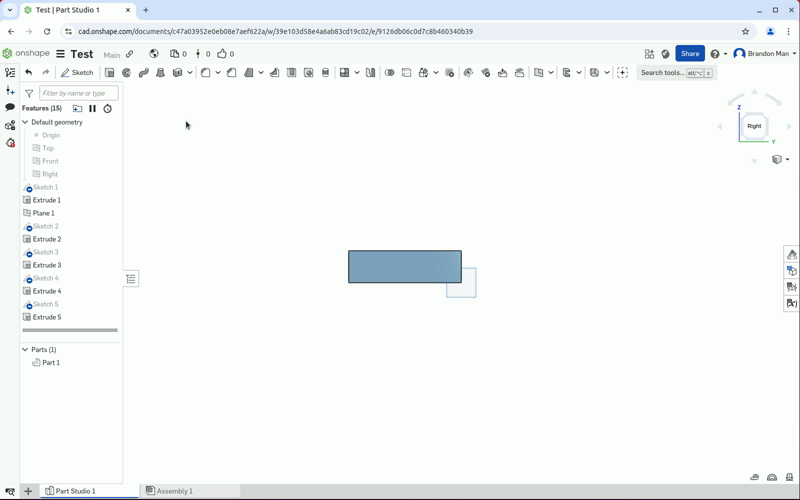
key(shift+h)
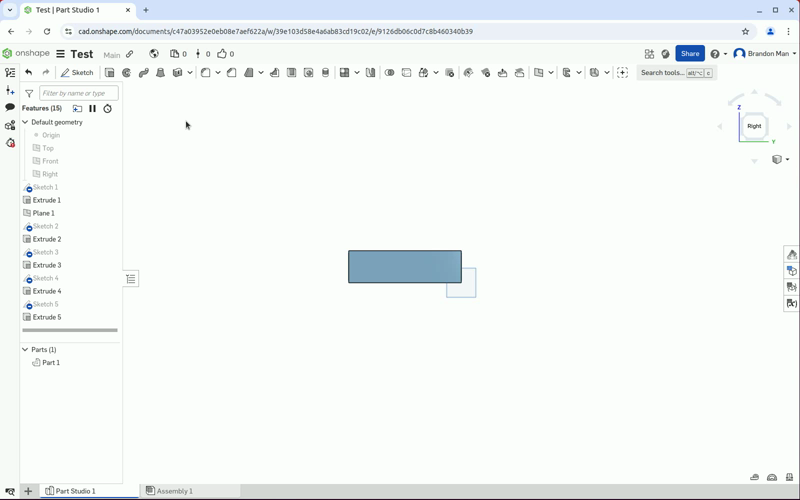
key(shift+h)
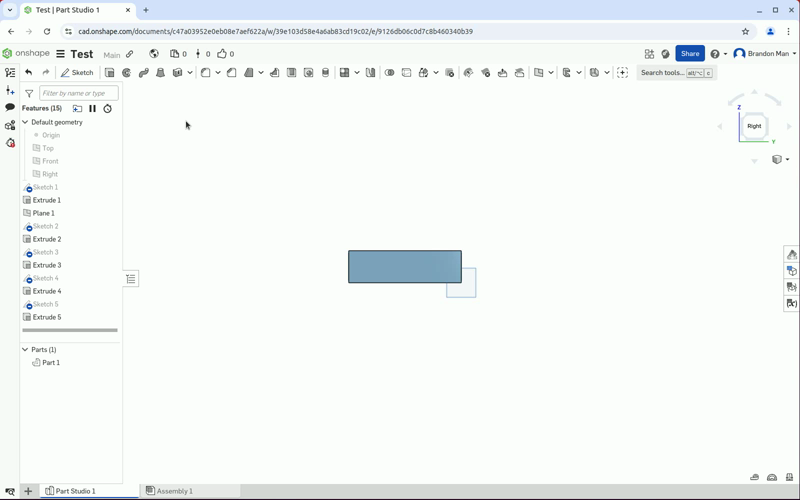
mouse_move(73, 189)
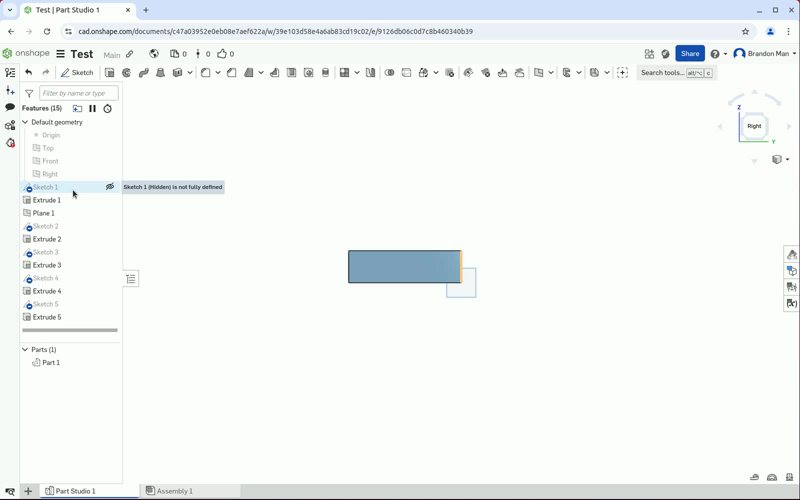
click(73, 189)
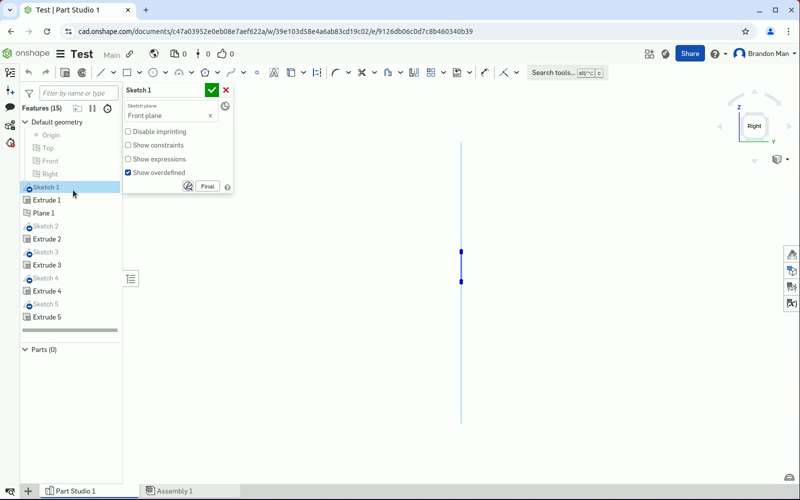
mouse_move(229, 92)
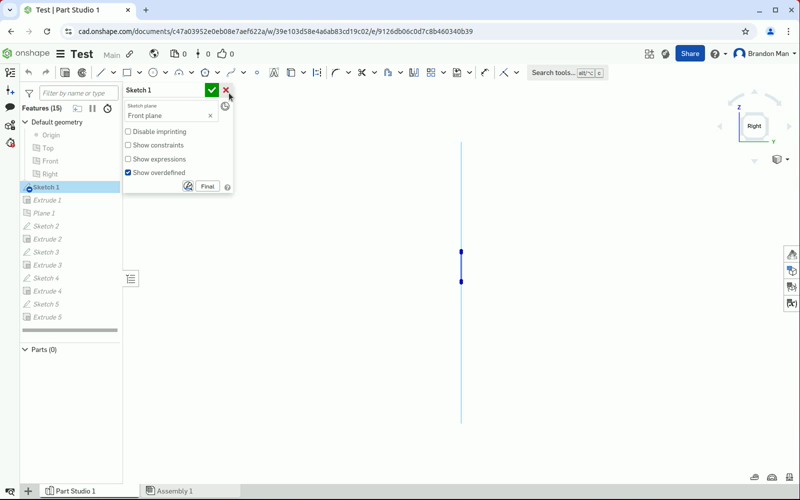
click(229, 92)
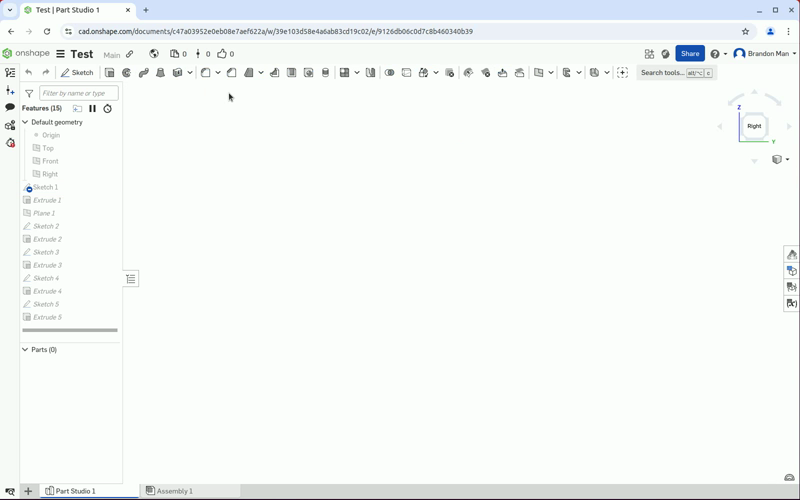
key(shift+s)
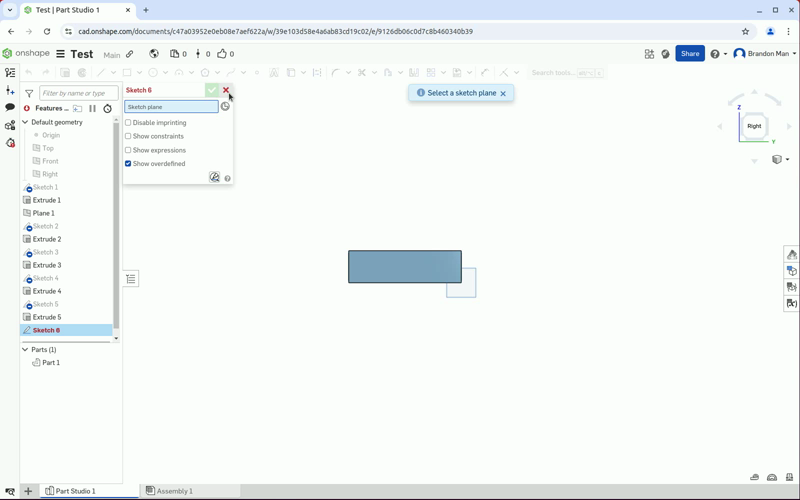
mouse_move(69, 215)
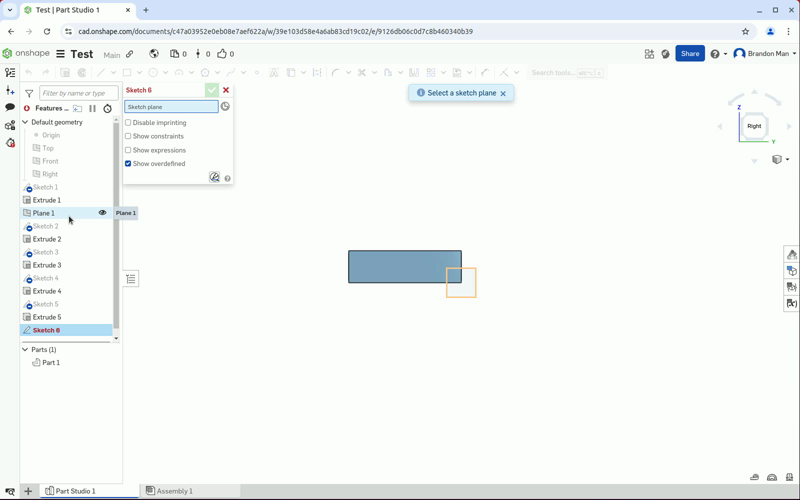
click(69, 215)
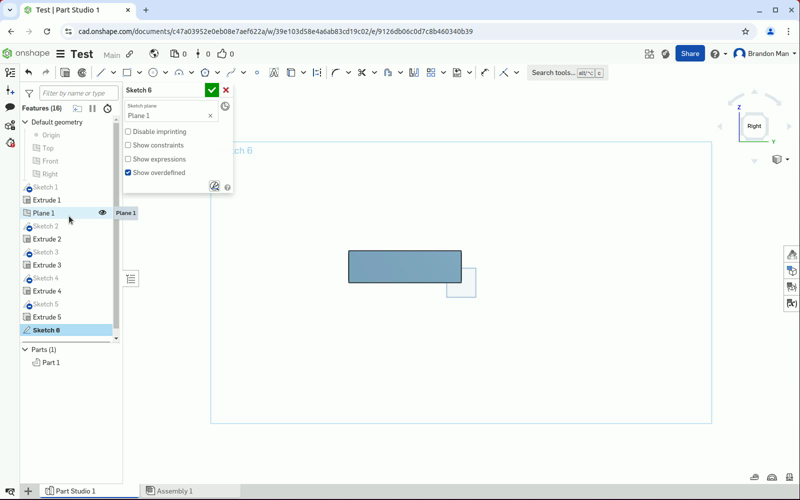
mouse_move(73, 352)
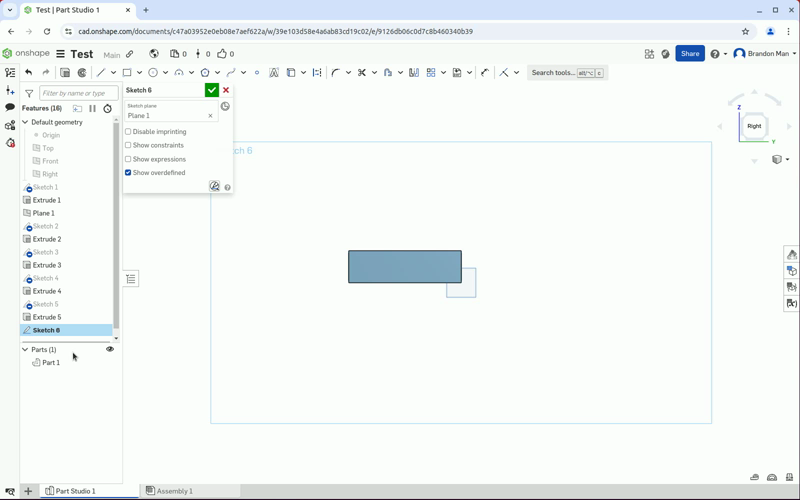
key(y)
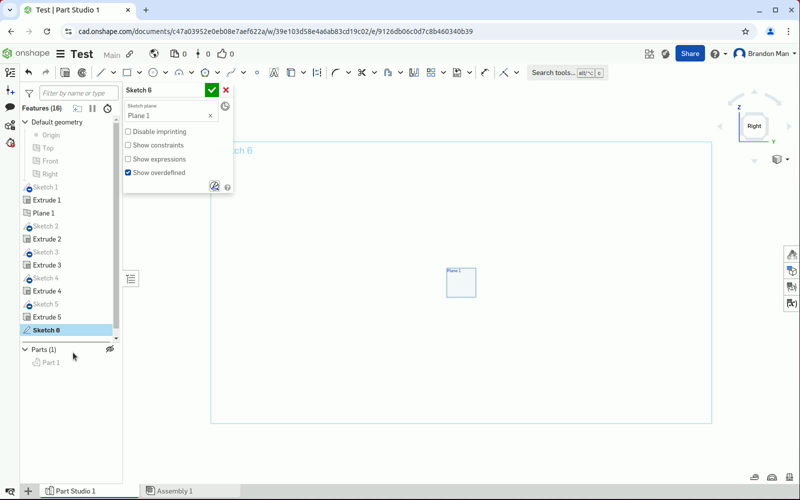
key(c)
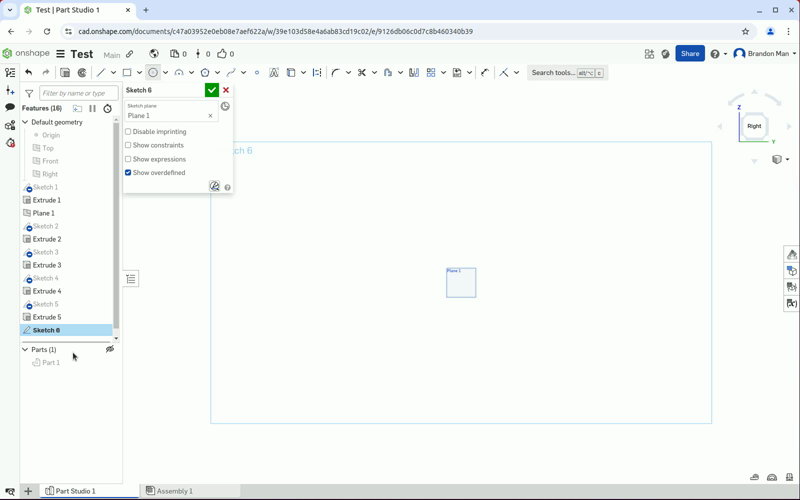
key_down(shift)
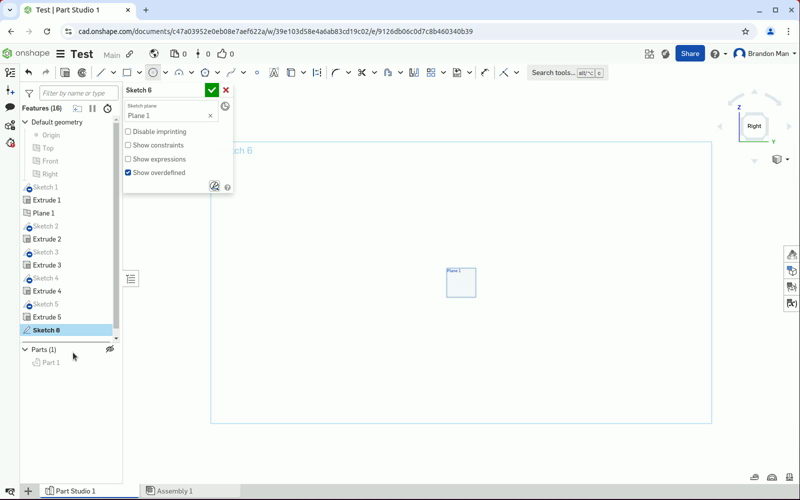
mouse_move(429, 258)
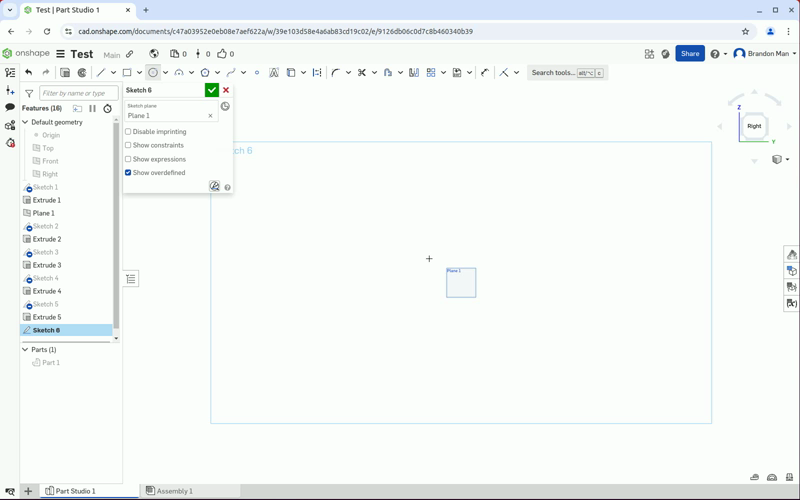
click(429, 258)
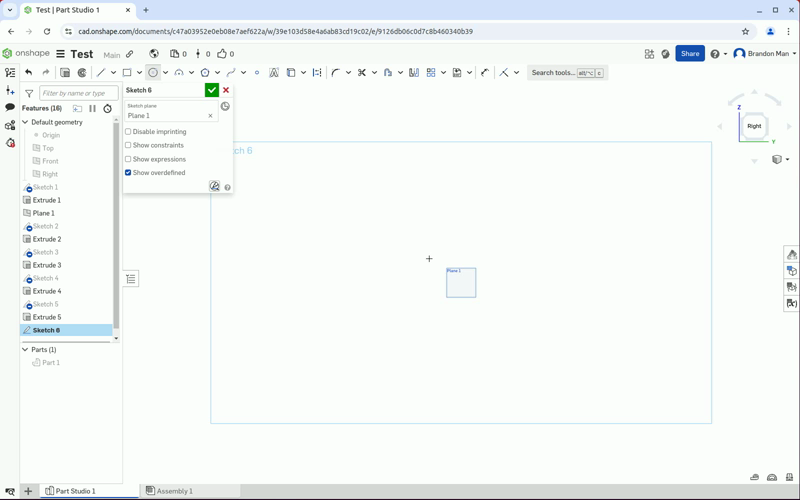
key_up(shift)
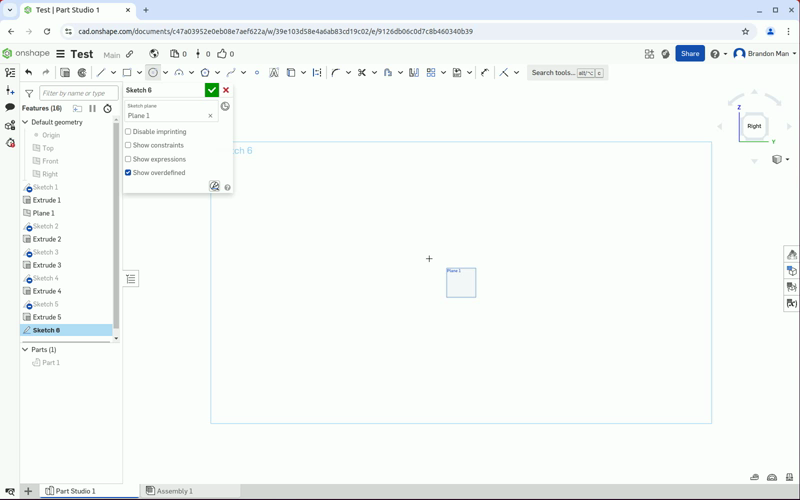
mouse_move(432, 258)
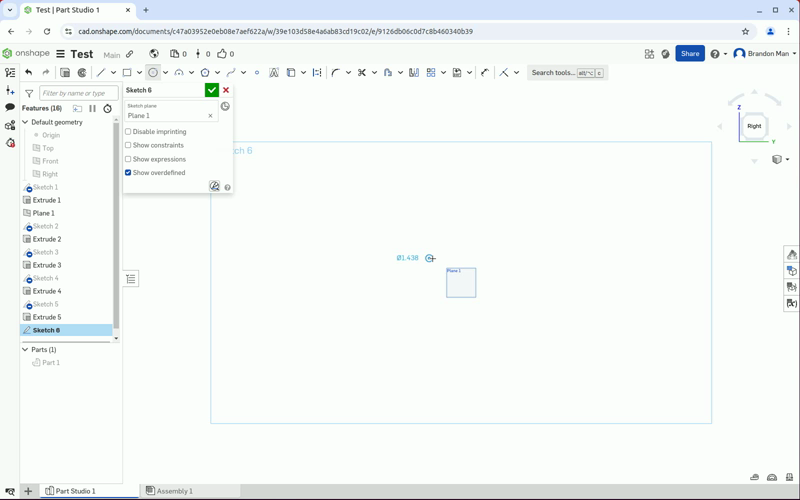
click(432, 258)
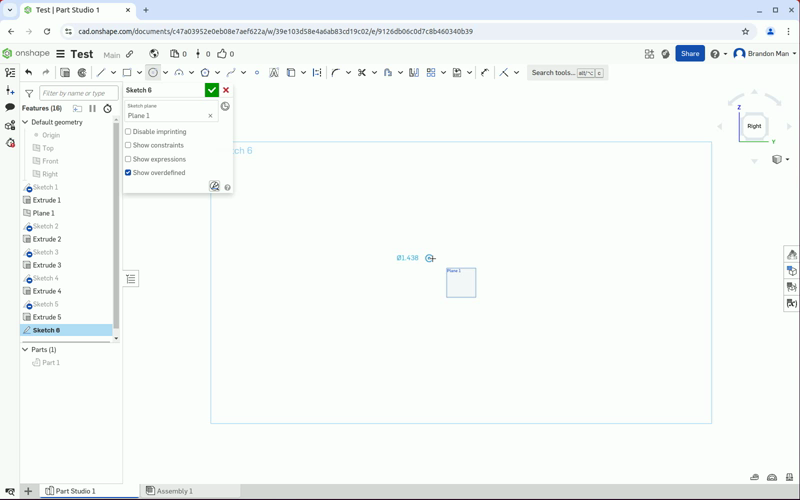
key(esc)
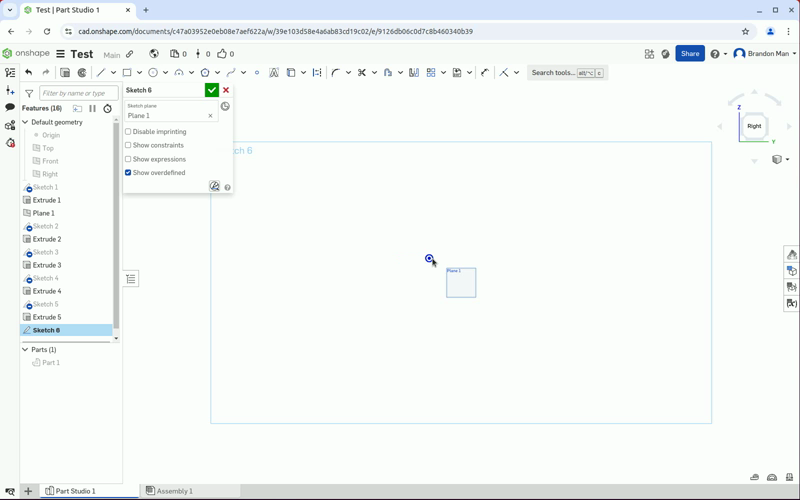
mouse_move(429, 258)
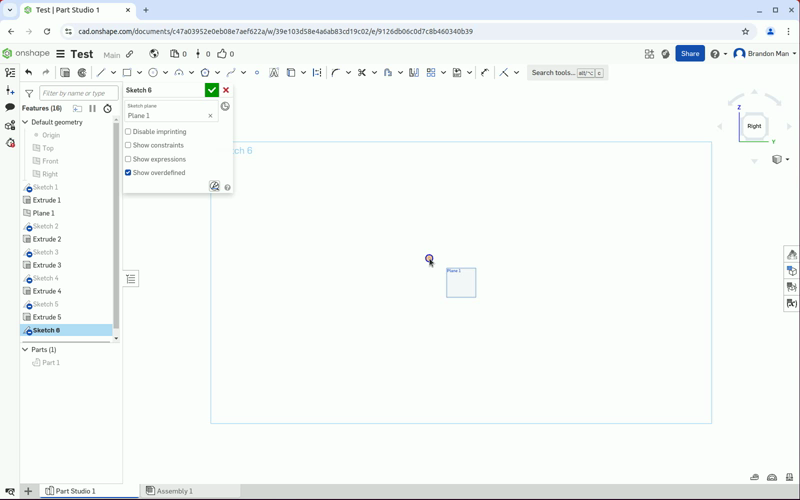
scroll(6)
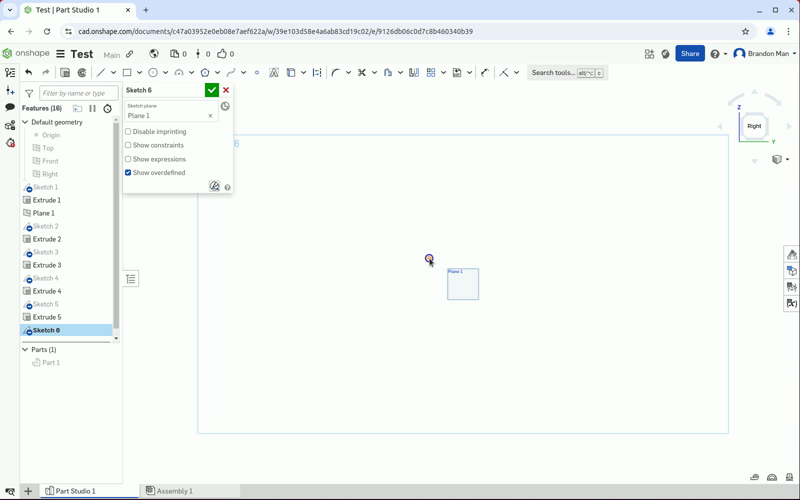
scroll(6)
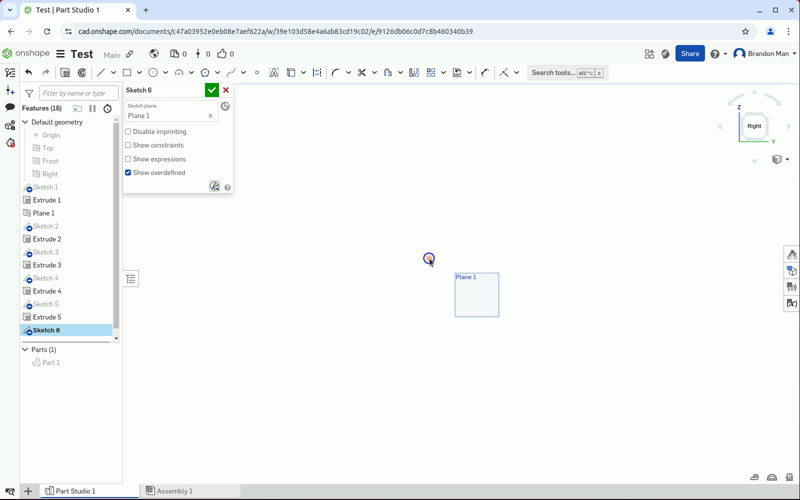
scroll(6)
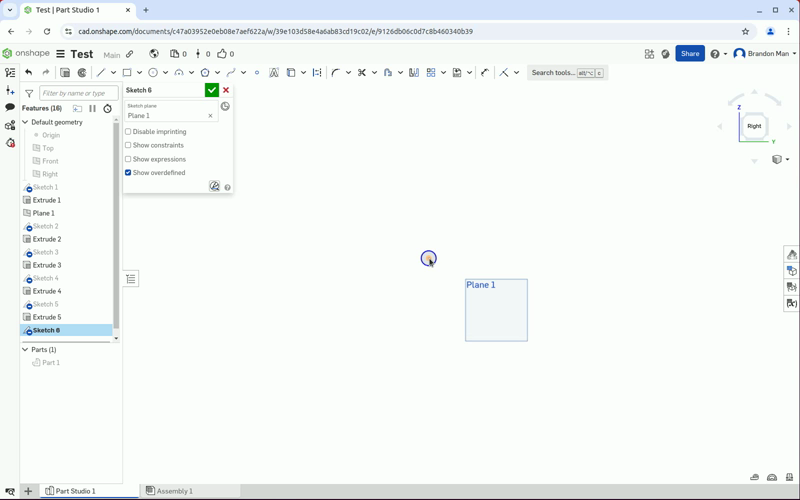
scroll(6)
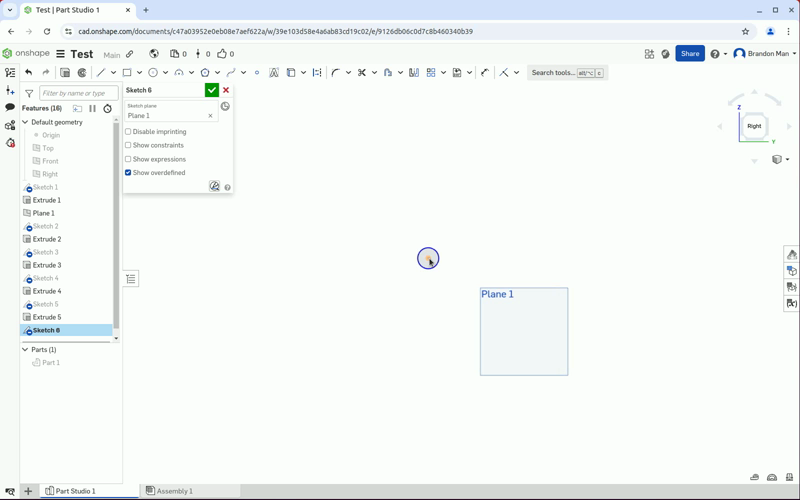
scroll(6)
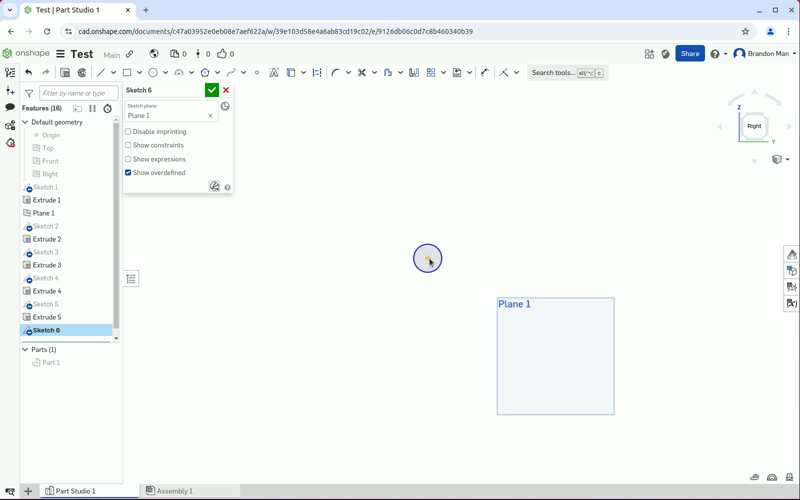
scroll(6)
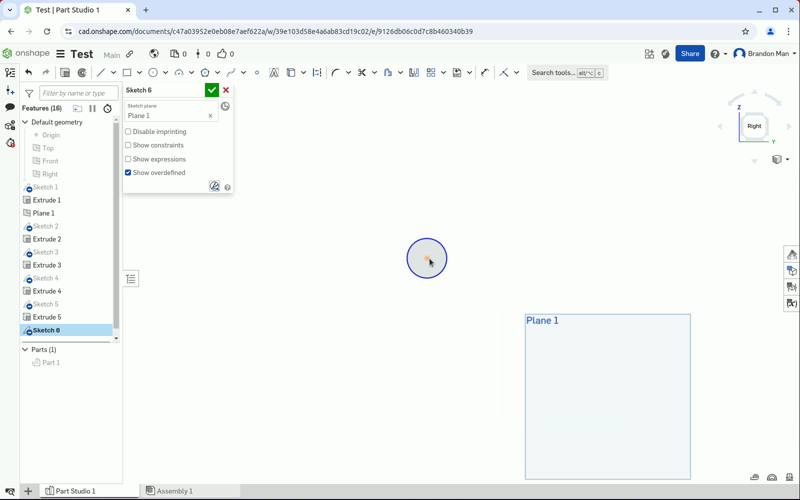
scroll(6)
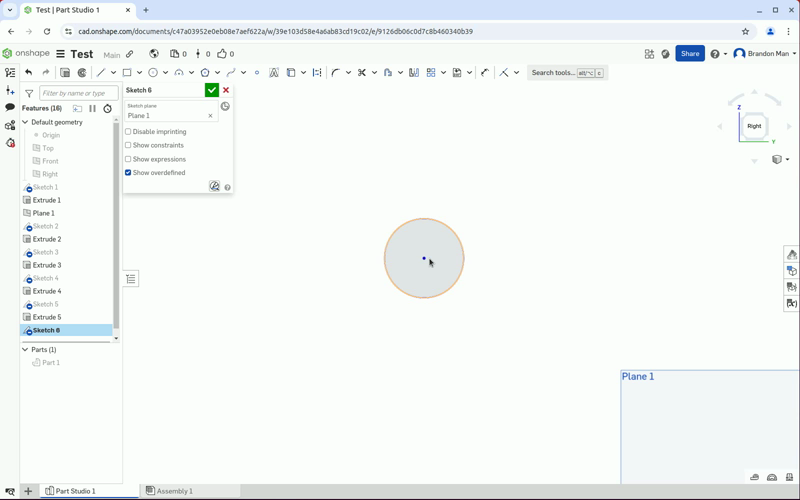
click(429, 258)
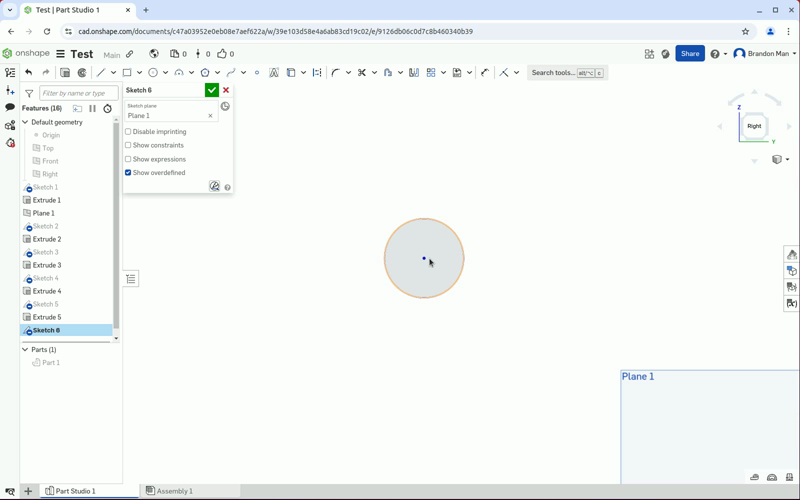
scroll(-6)
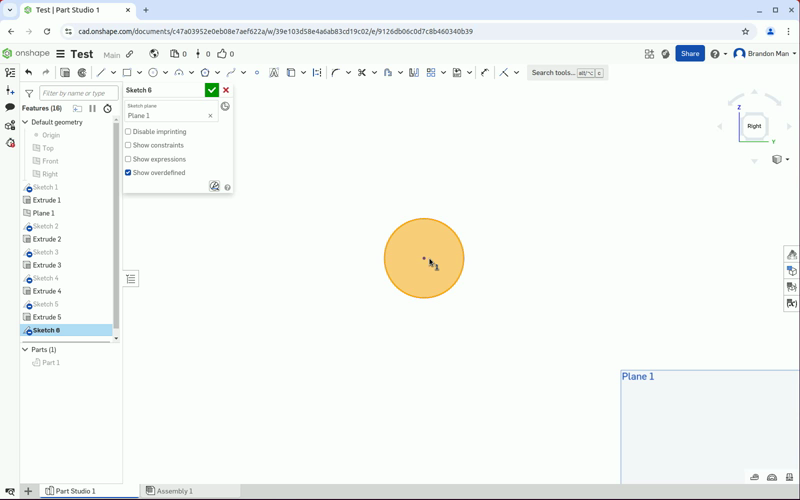
scroll(-6)
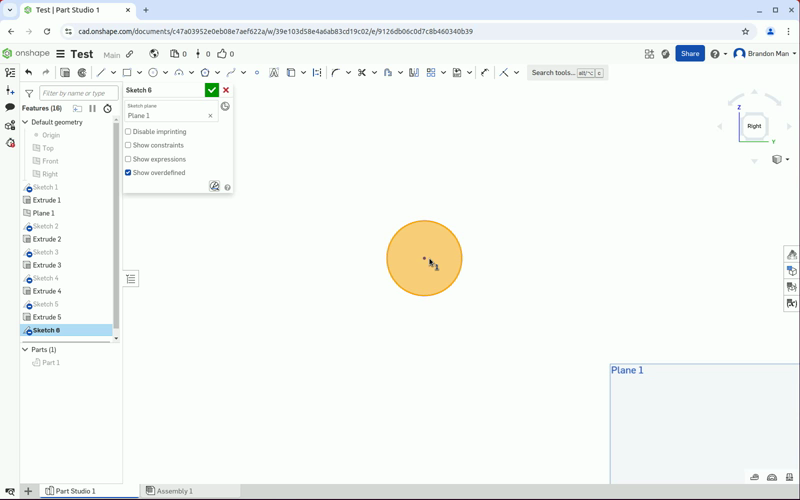
scroll(-6)
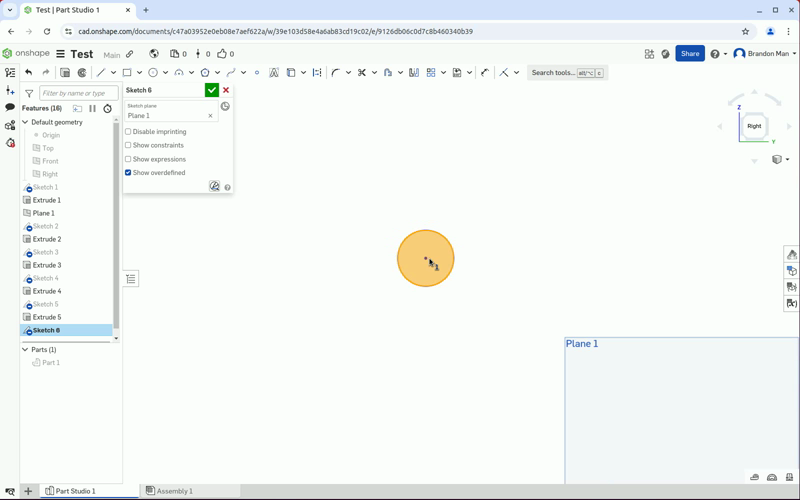
scroll(-6)
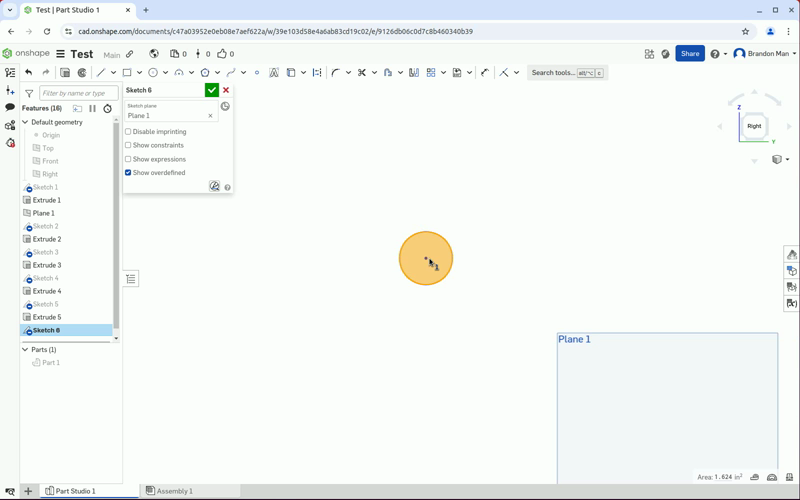
scroll(-6)
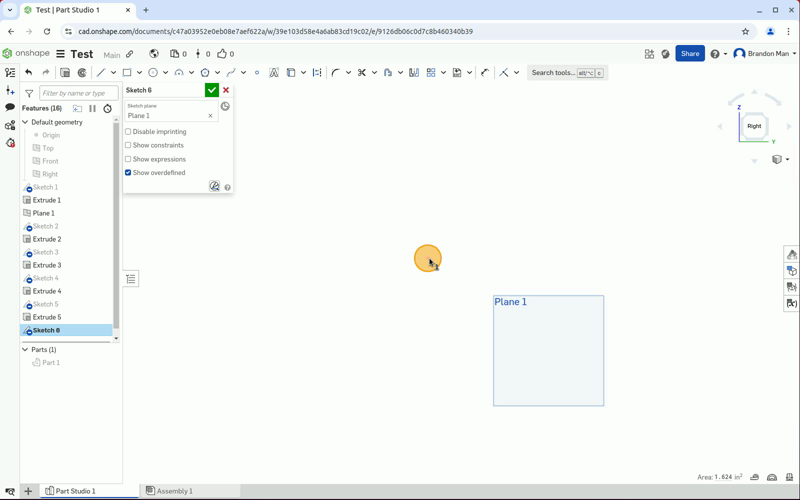
scroll(-6)
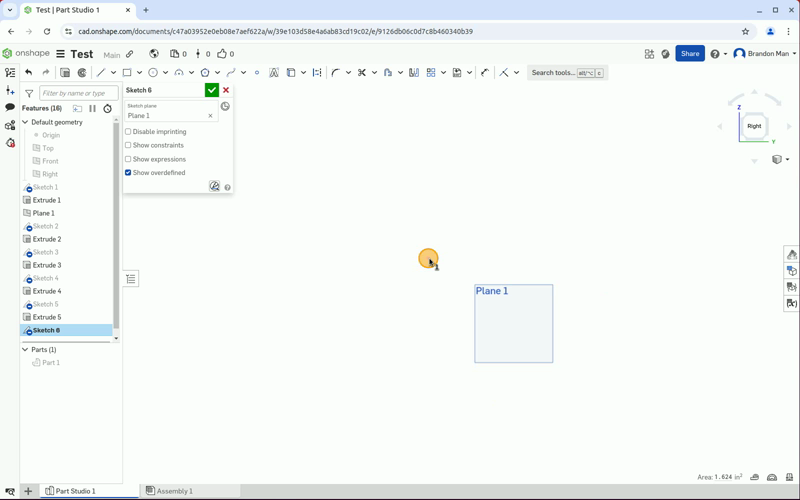
scroll(-6)
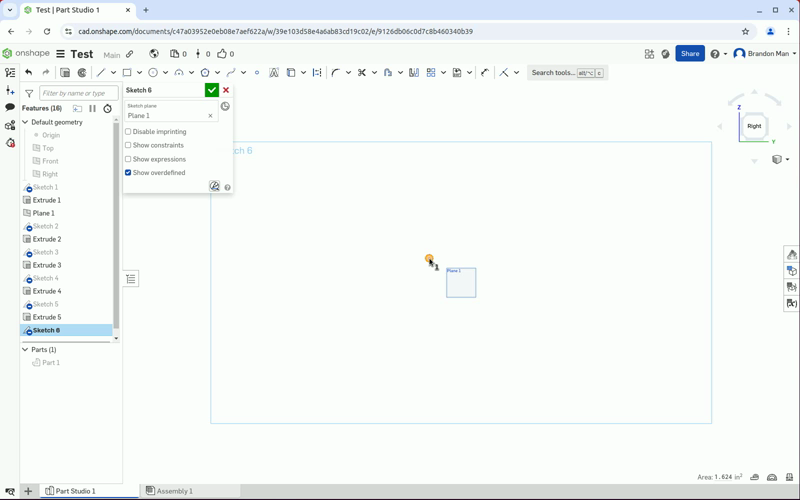
mouse_move(73, 352)
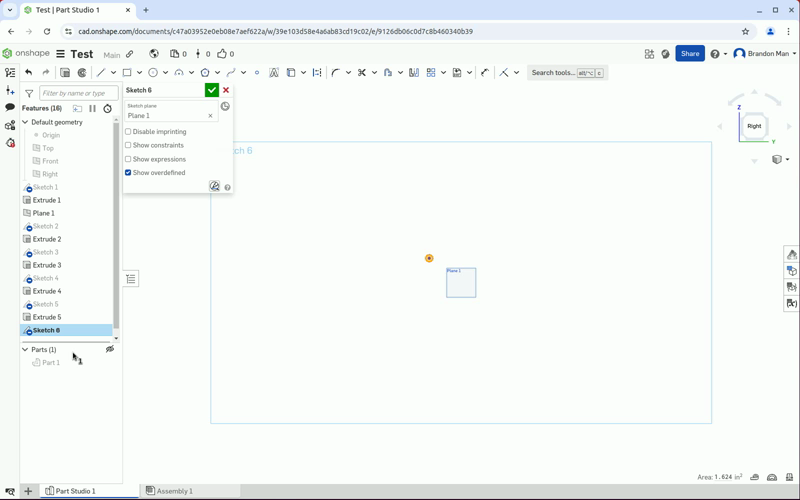
key(shift+y)
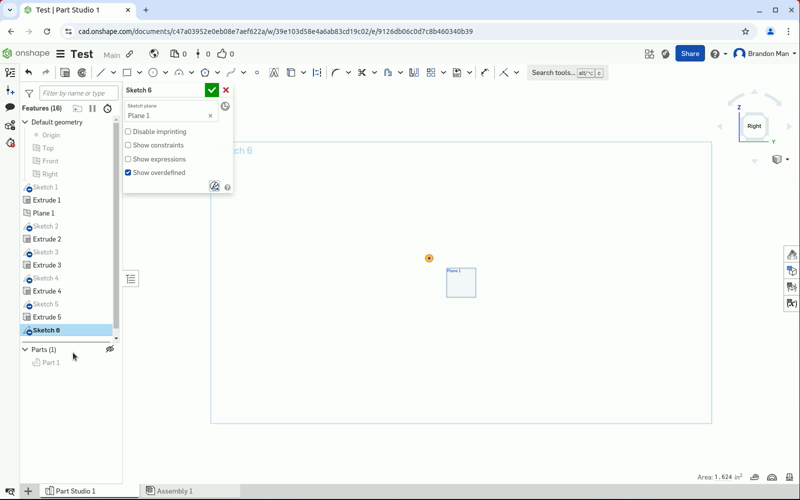
key(shift+e)
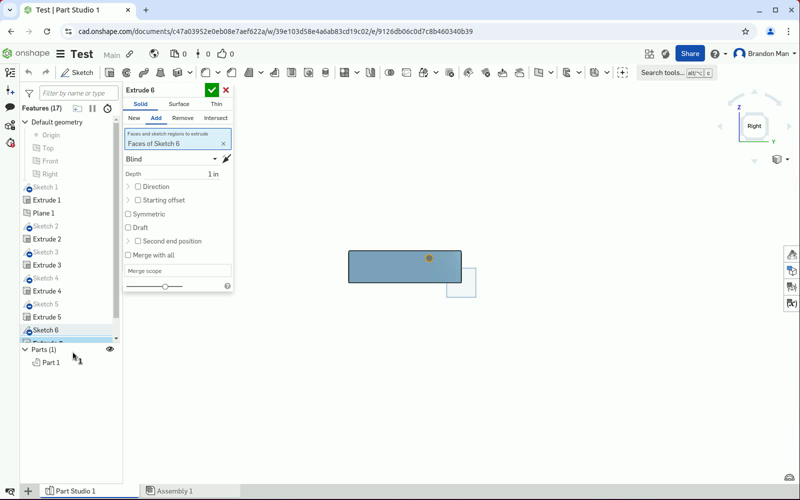
mouse_move(143, 106)
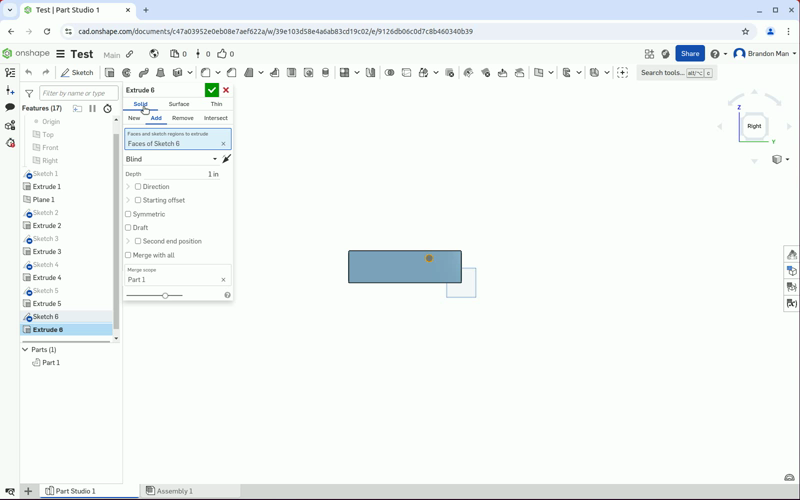
click(143, 106)
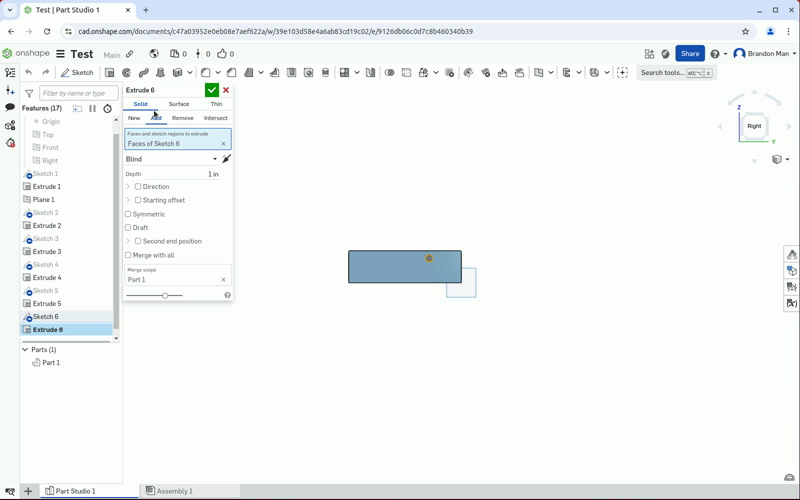
mouse_move(186, 120)
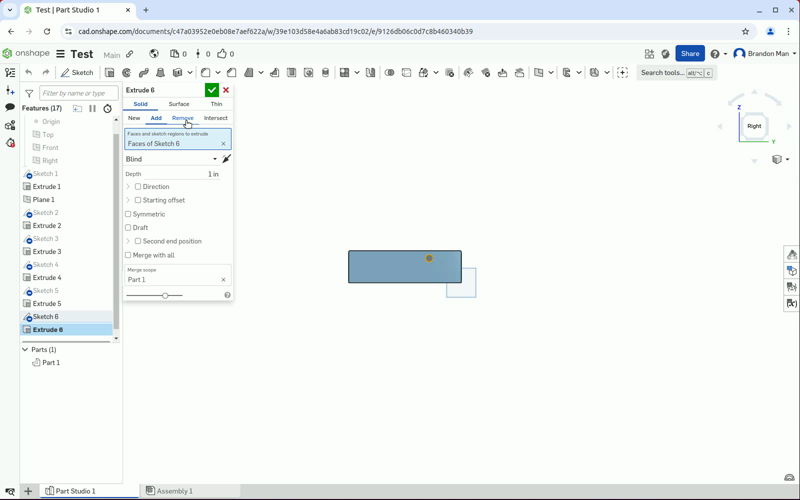
click(186, 120)
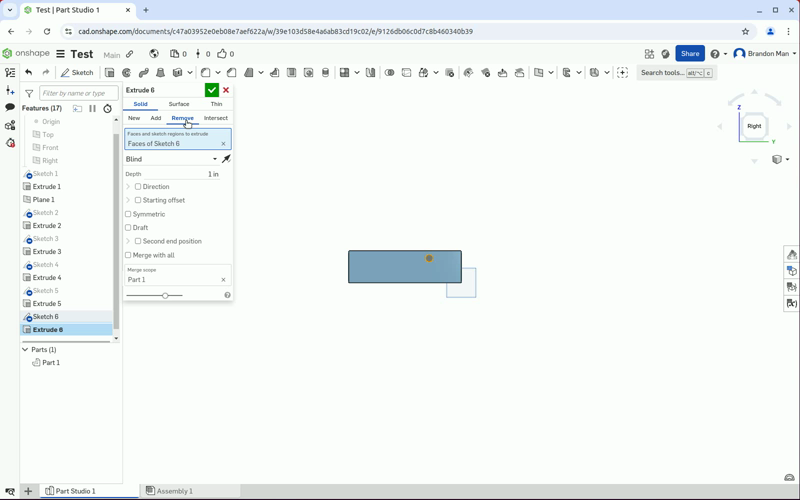
key(tab, 4)
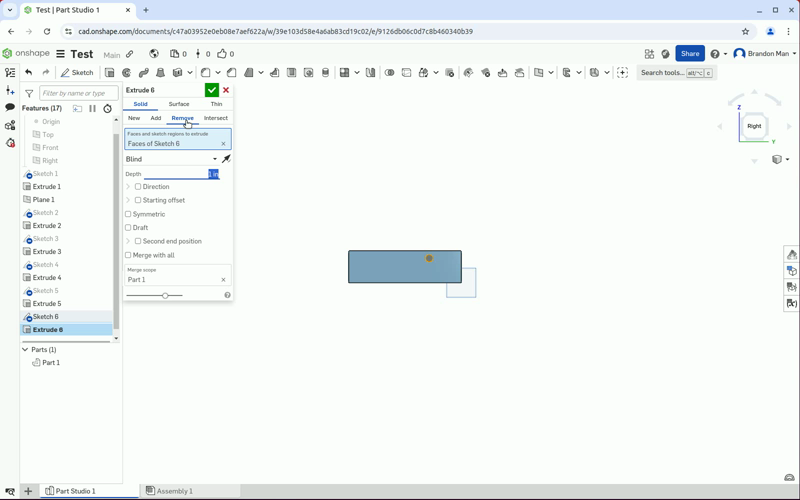
text(6.499)
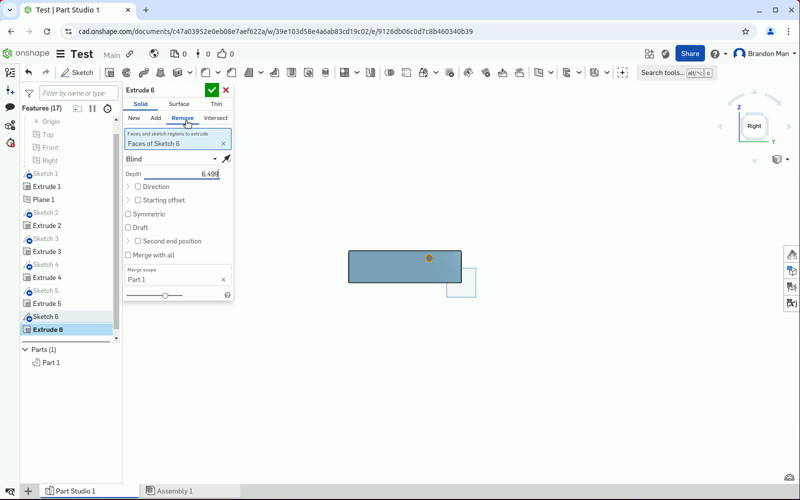
key(tab, 6)
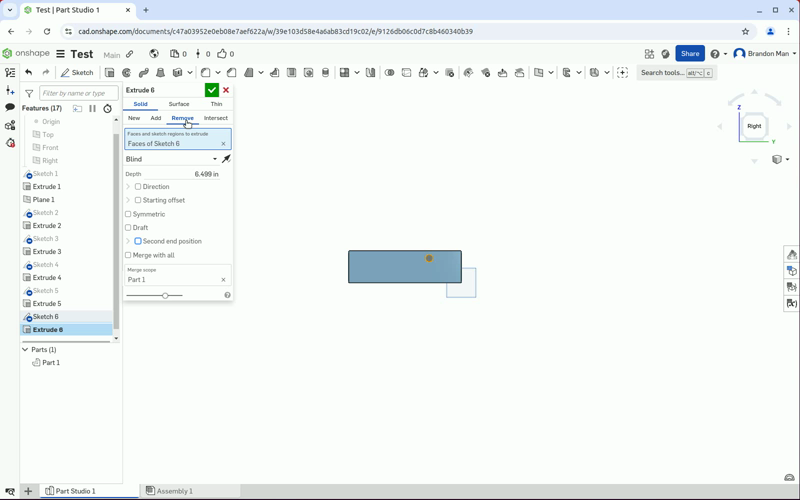
key(space)
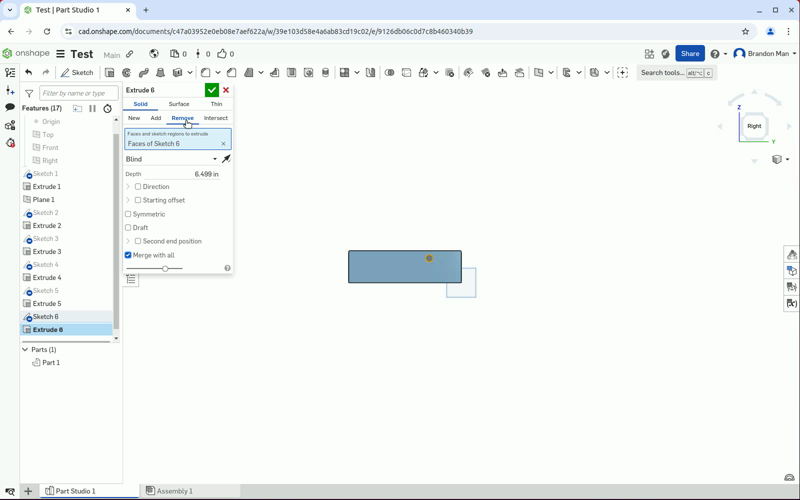
key(enter)
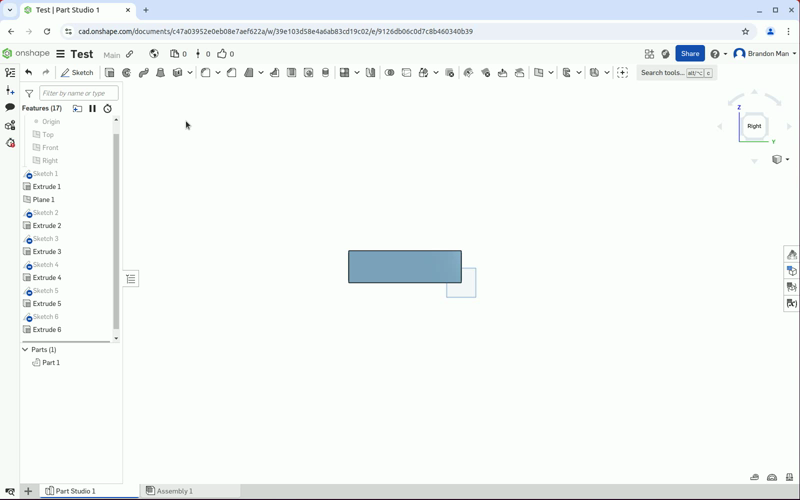
key(shift+h)
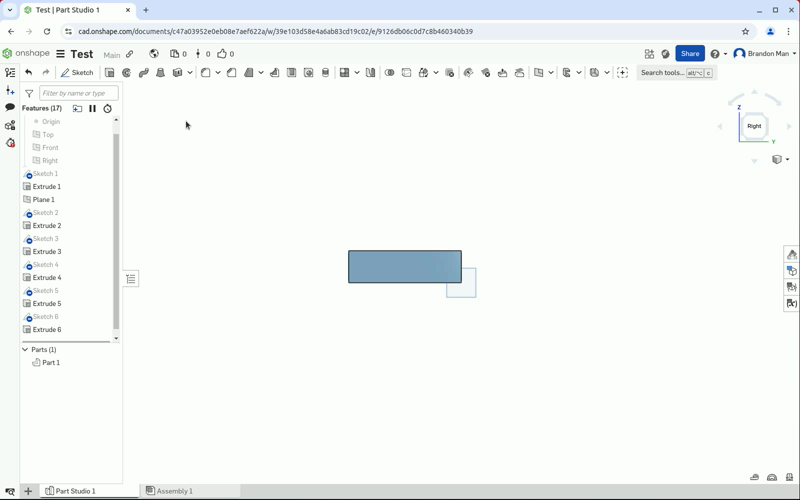
key(shift+h)
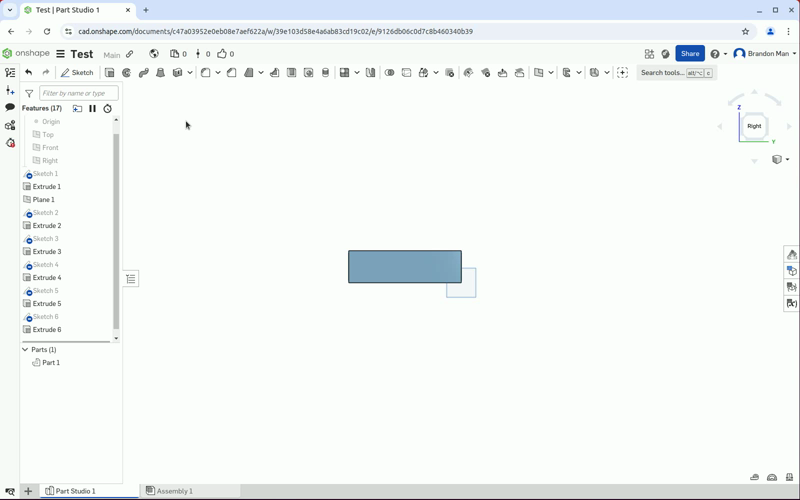
mouse_move(69, 176)
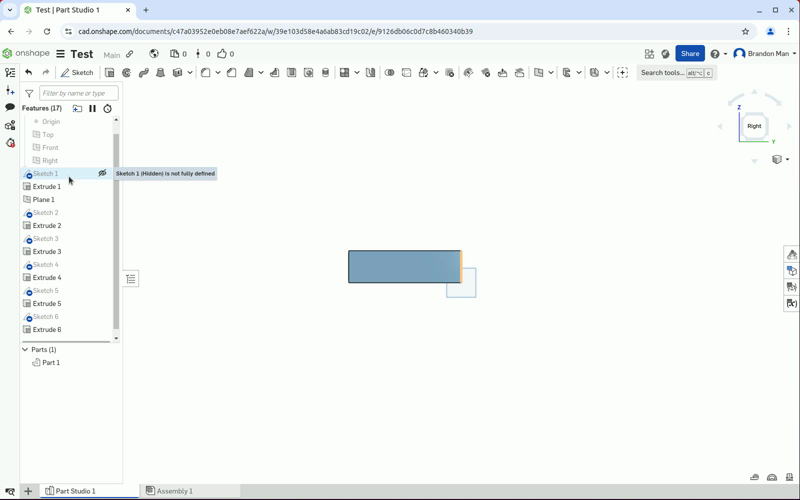
click(69, 176)
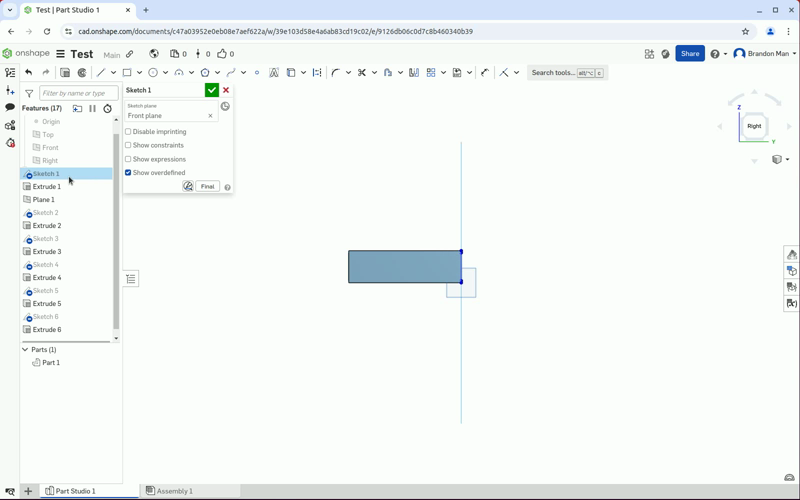
mouse_move(229, 92)
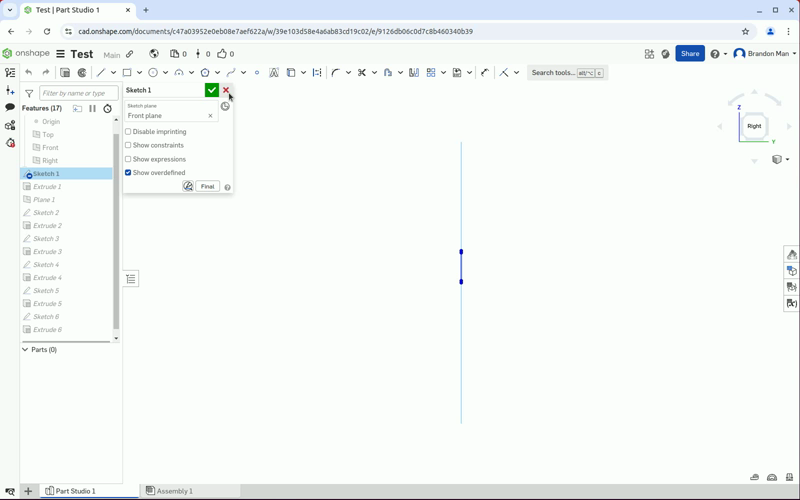
click(229, 92)
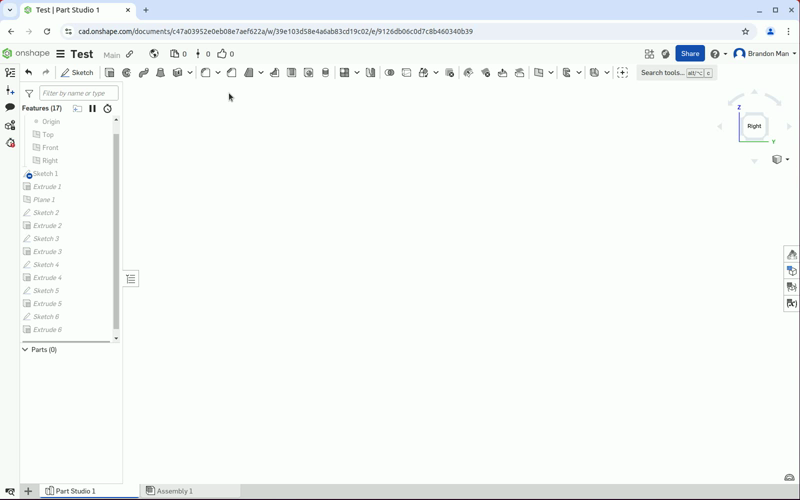
key(shift+s)
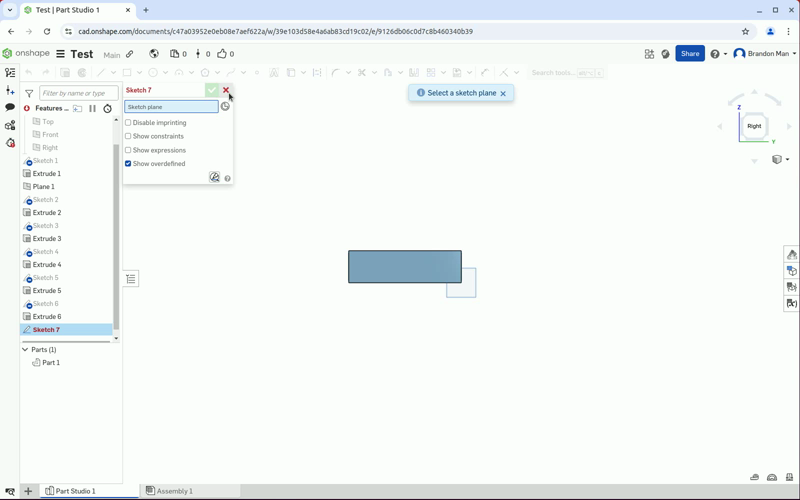
mouse_move(69, 189)
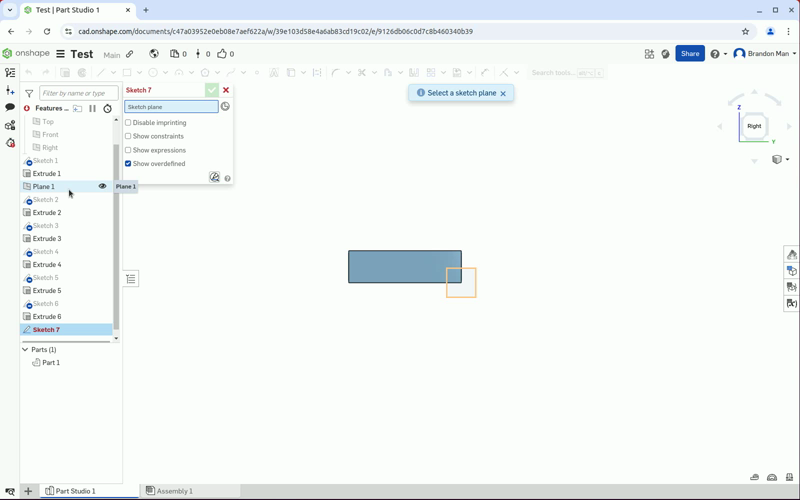
click(69, 189)
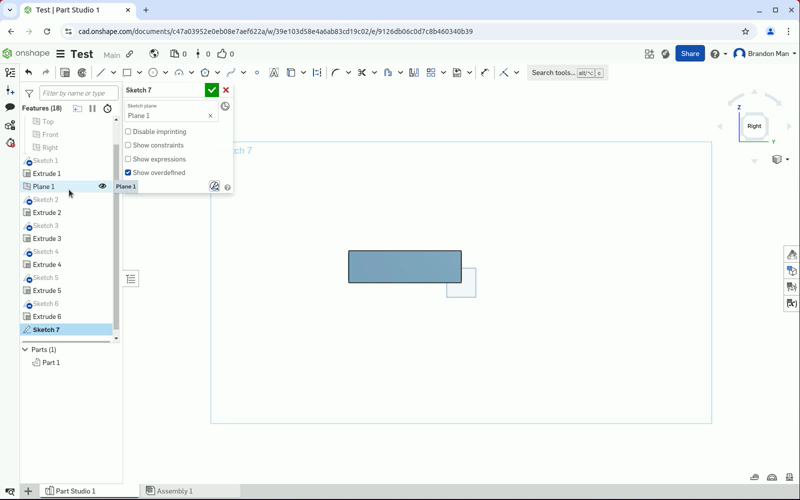
mouse_move(73, 352)
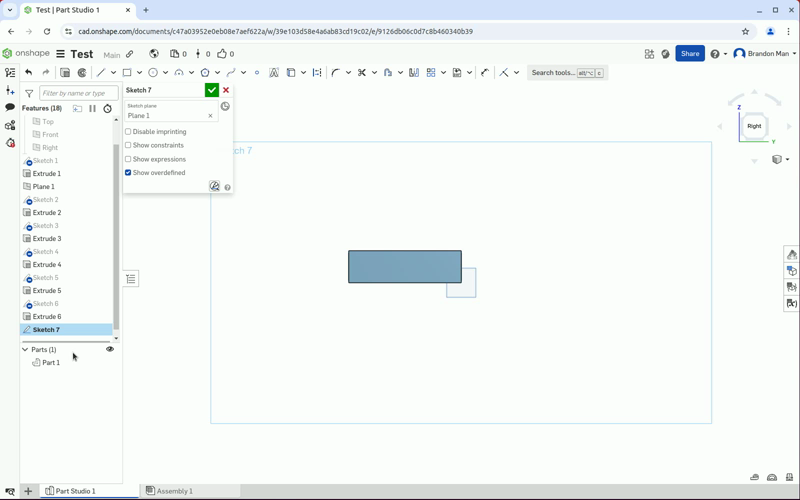
key(y)
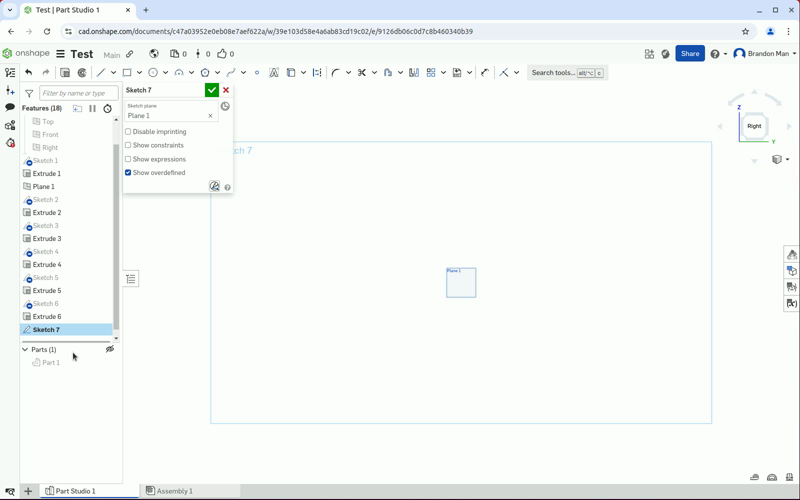
key(c)
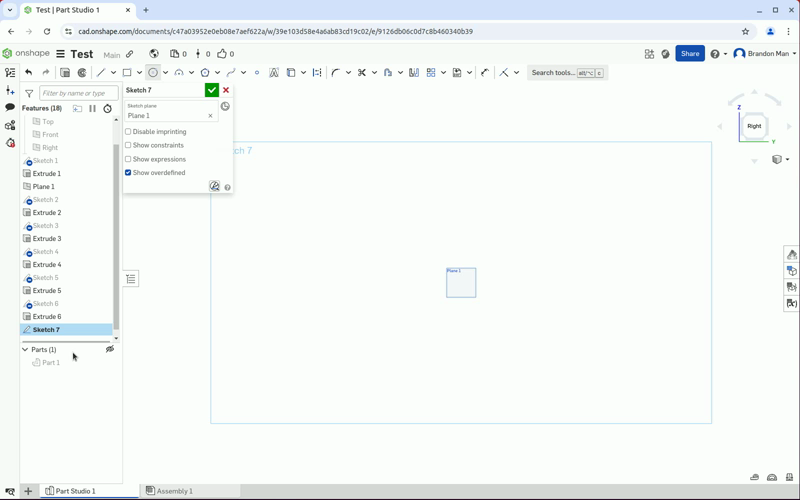
key_down(shift)
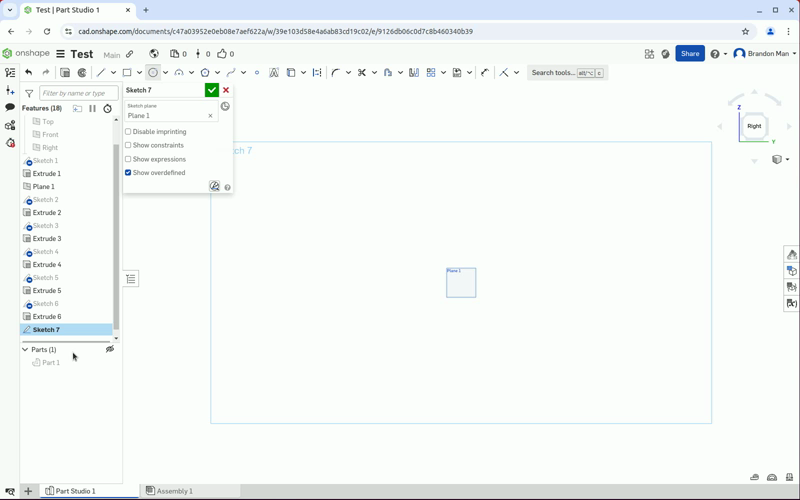
mouse_move(445, 258)
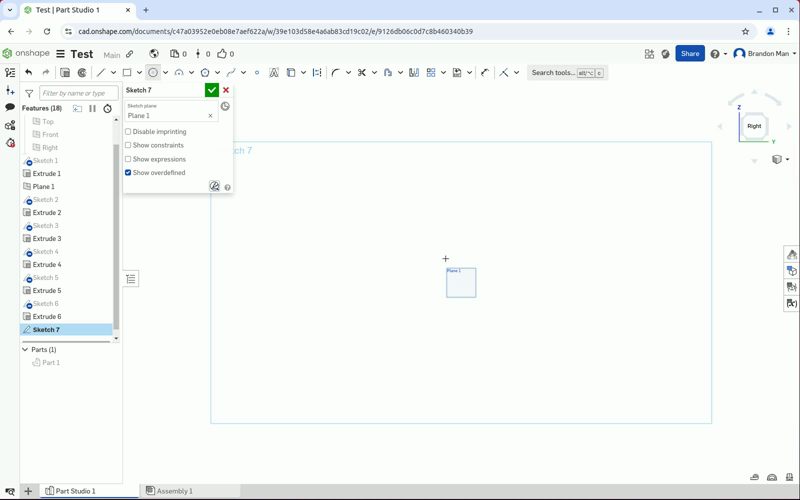
click(445, 258)
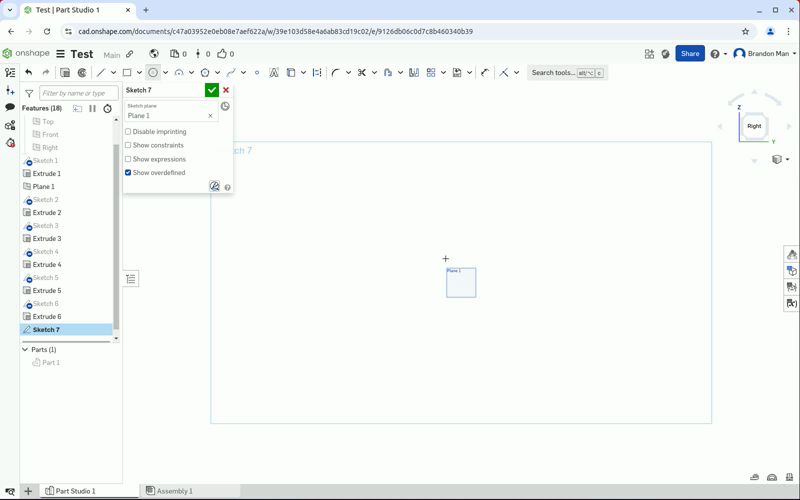
key_up(shift)
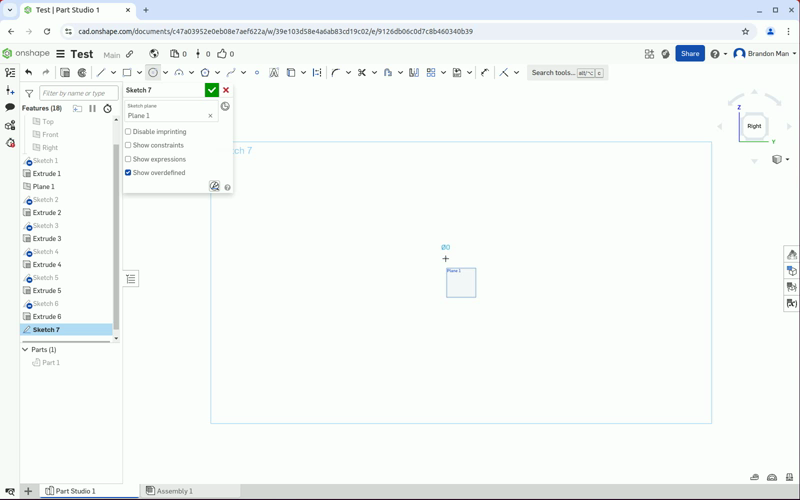
mouse_move(449, 258)
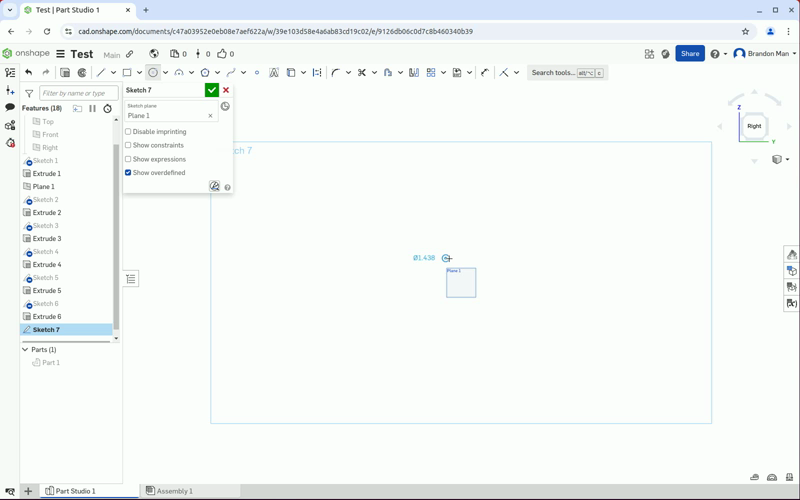
click(449, 258)
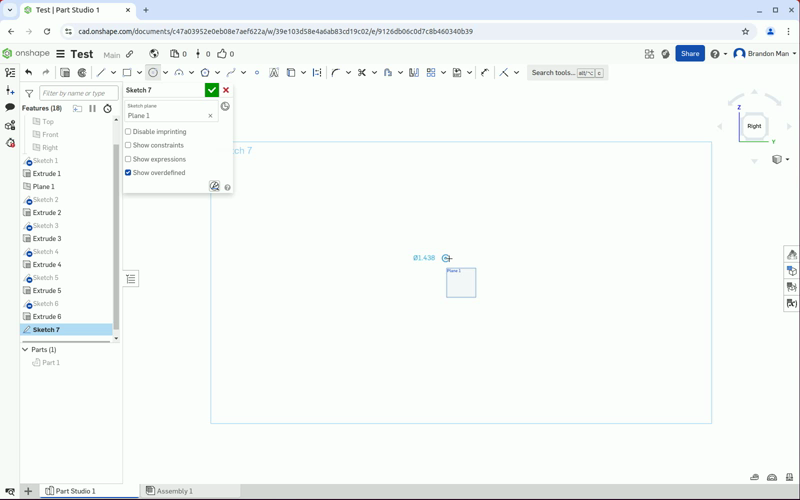
key(esc)
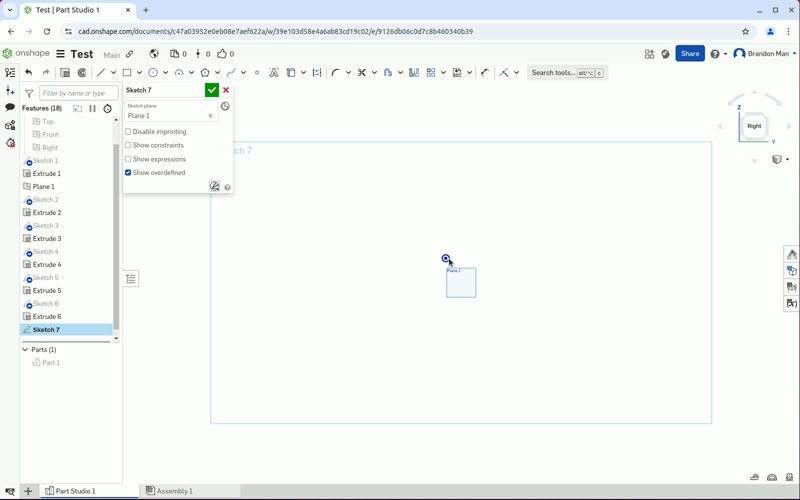
mouse_move(446, 258)
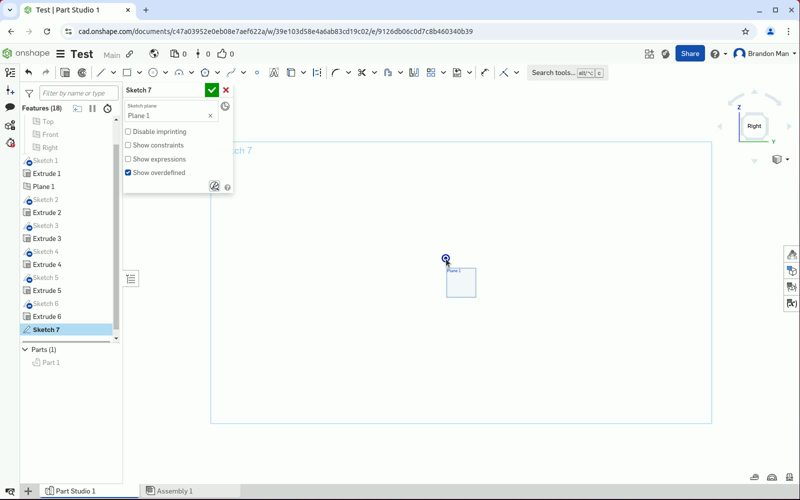
scroll(6)
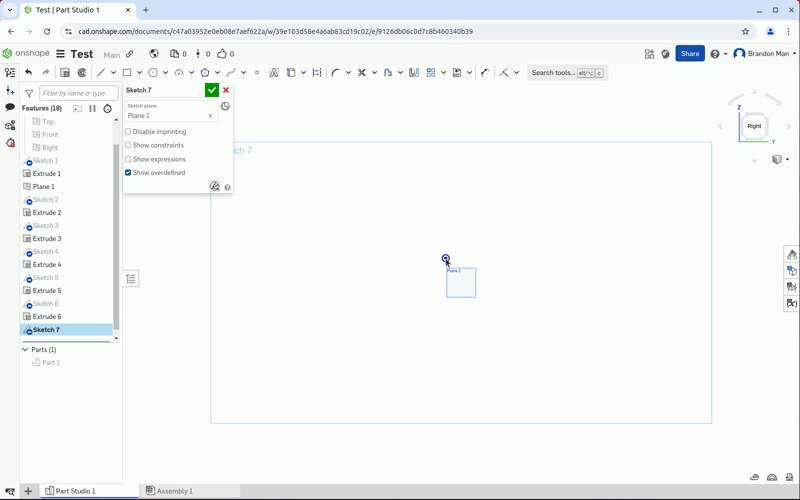
scroll(6)
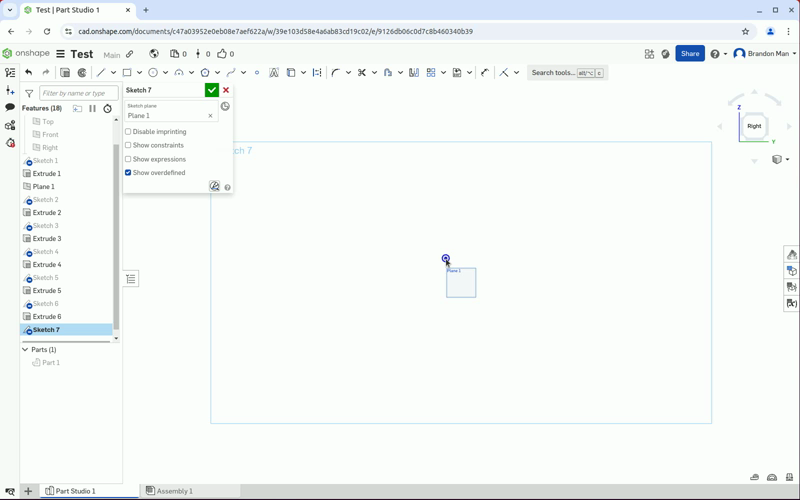
scroll(6)
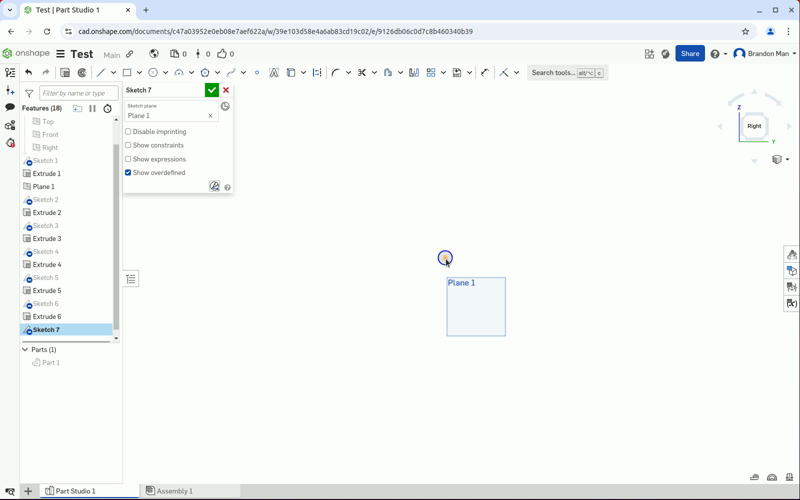
scroll(6)
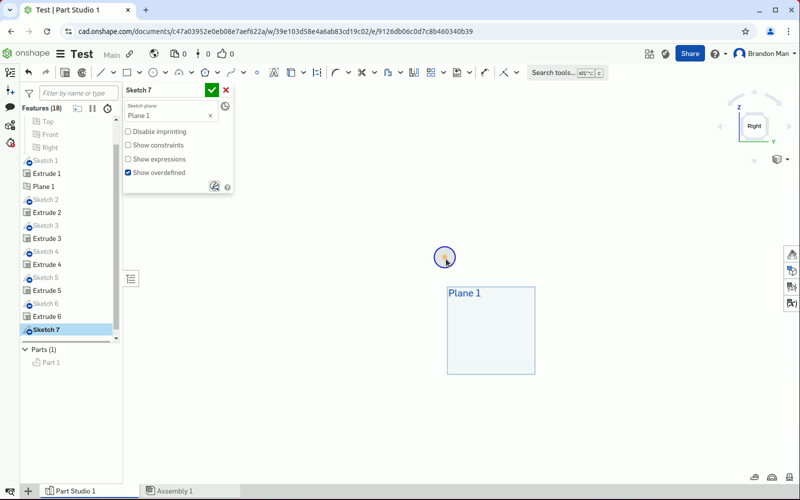
scroll(6)
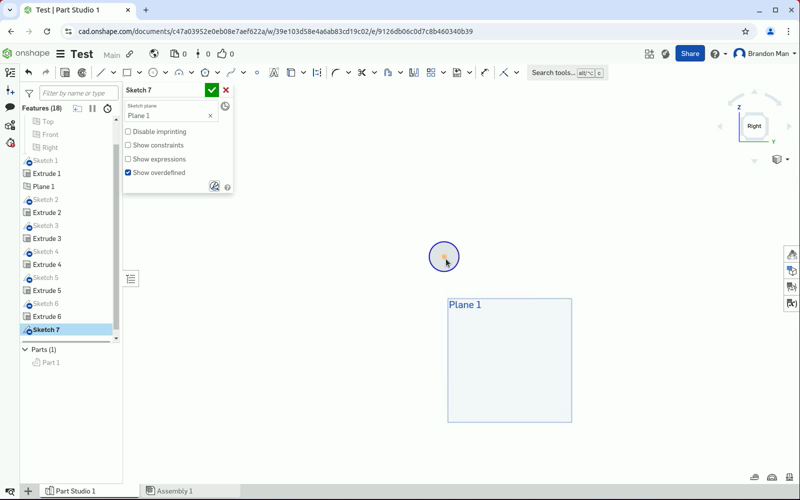
scroll(6)
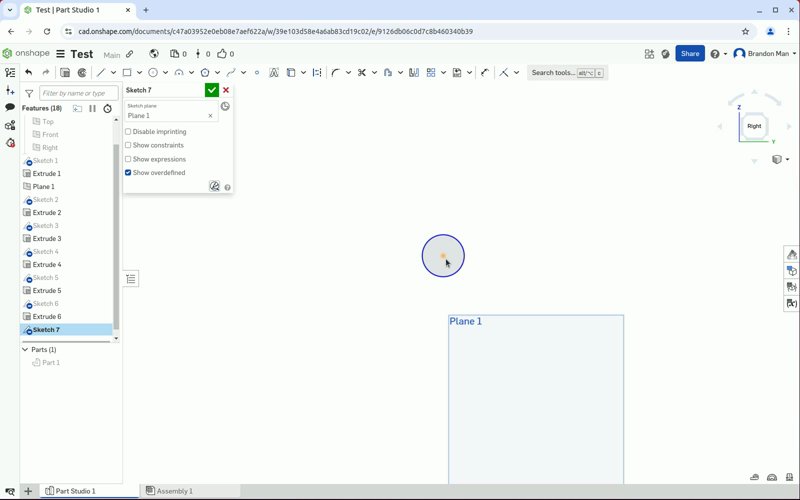
scroll(6)
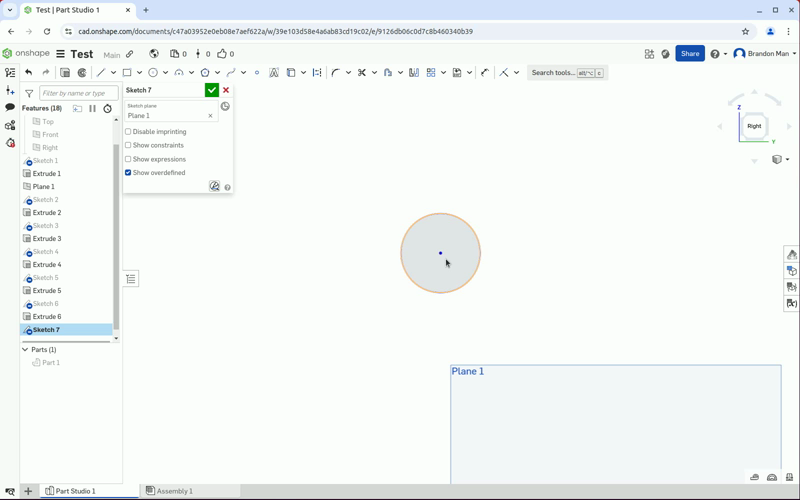
click(446, 258)
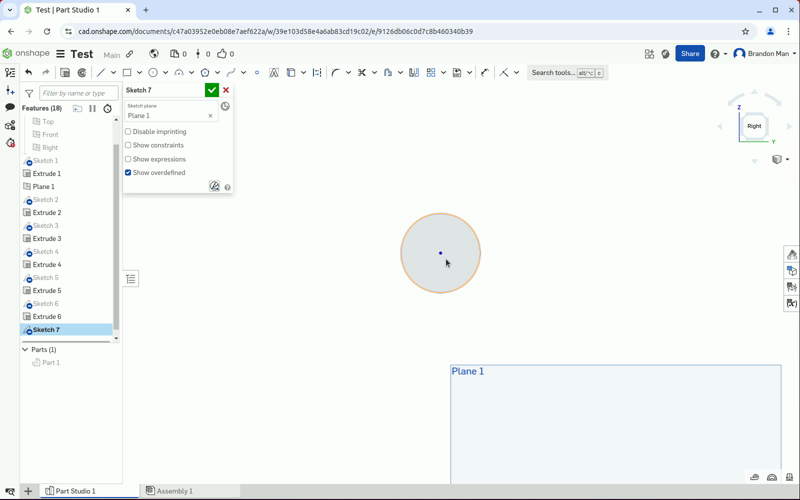
scroll(-6)
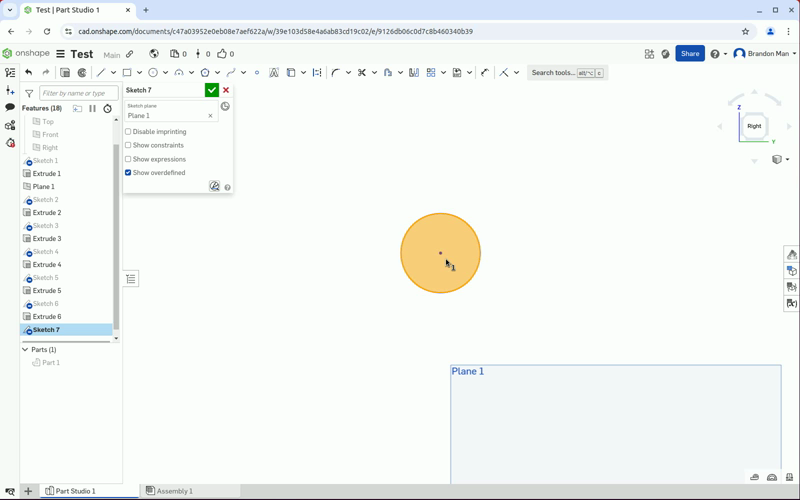
scroll(-6)
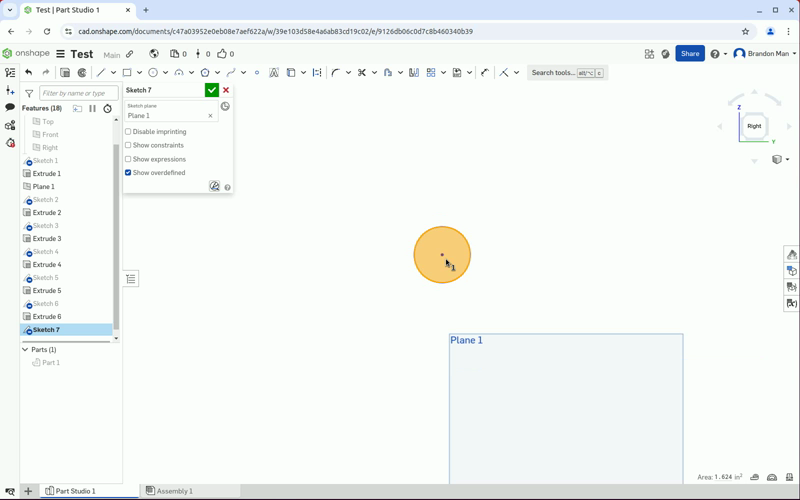
scroll(-6)
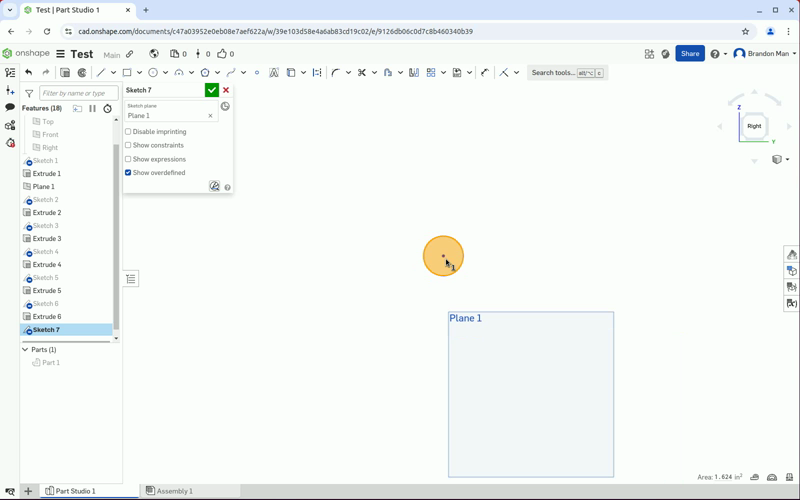
scroll(-6)
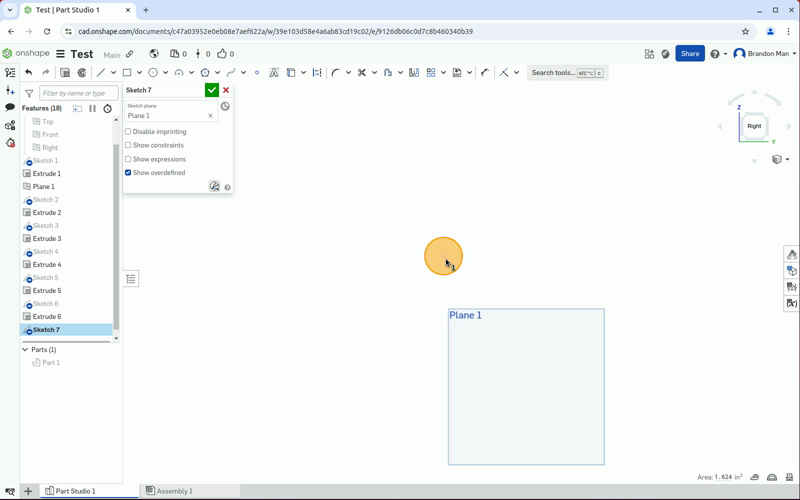
scroll(-6)
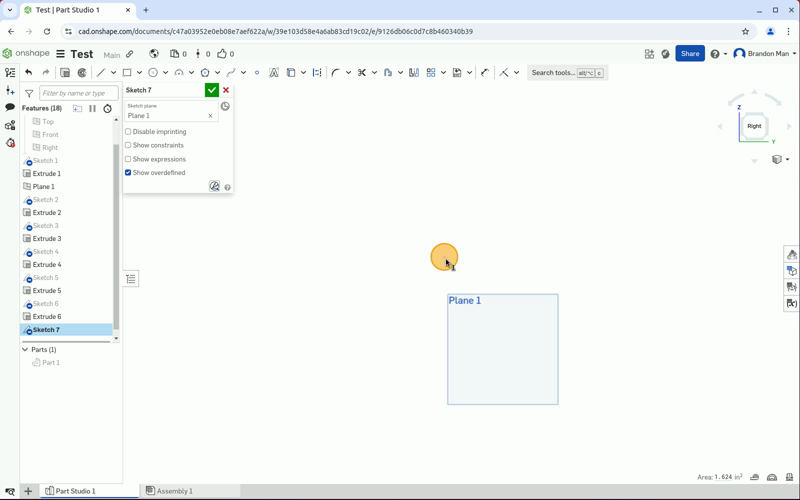
scroll(-6)
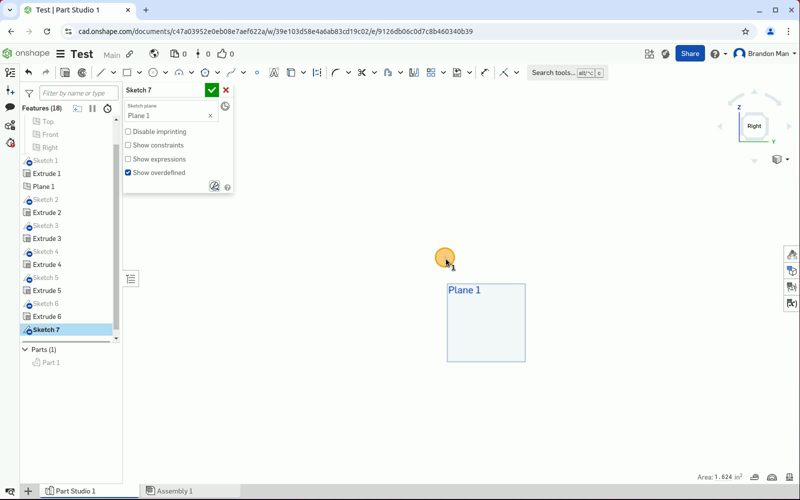
scroll(-6)
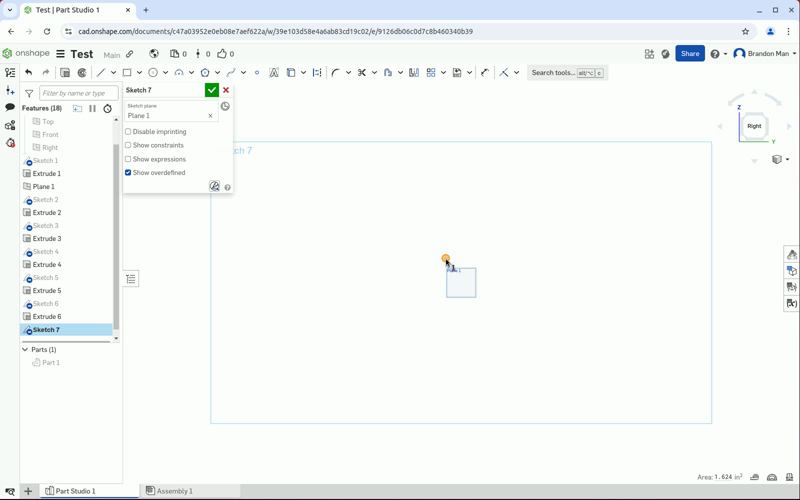
mouse_move(73, 352)
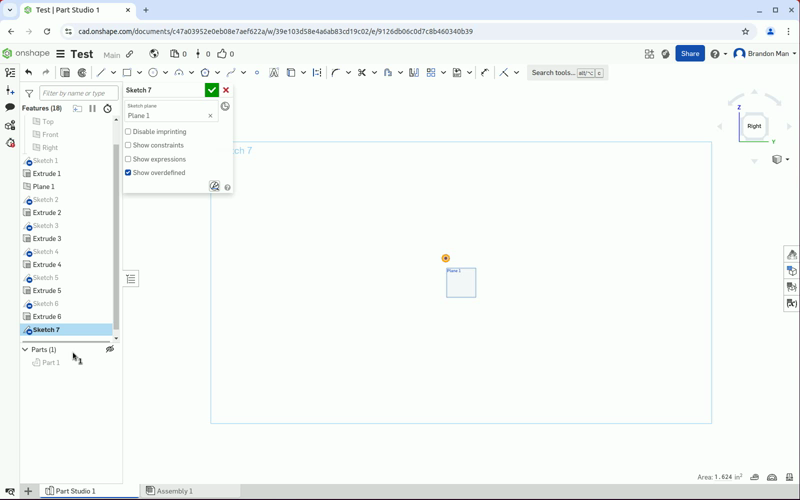
key(shift+y)
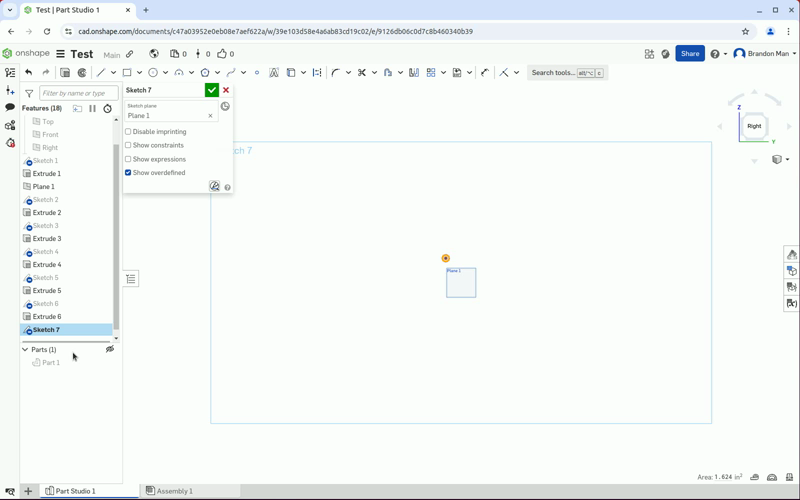
key(shift+e)
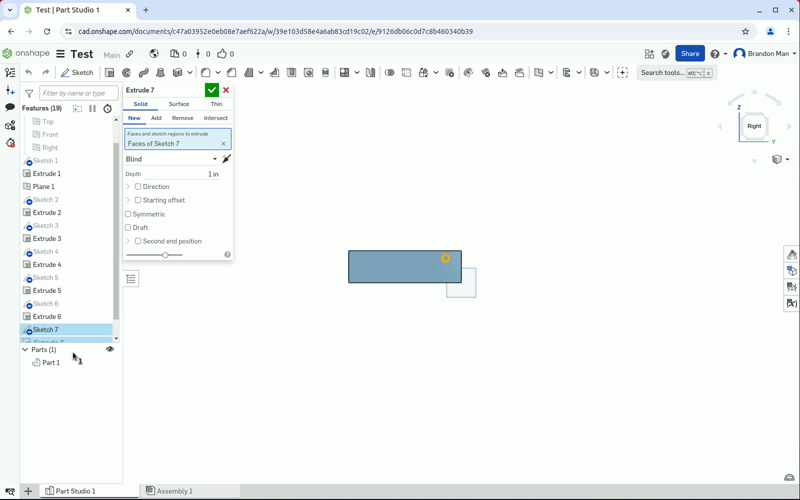
mouse_move(143, 106)
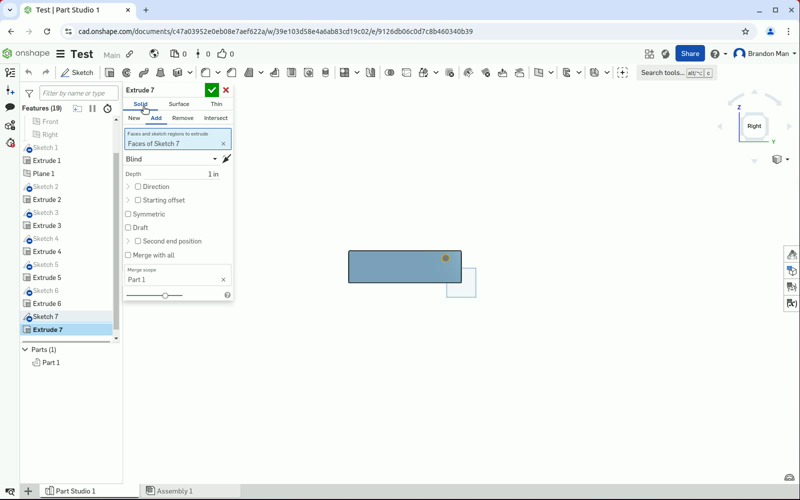
click(143, 106)
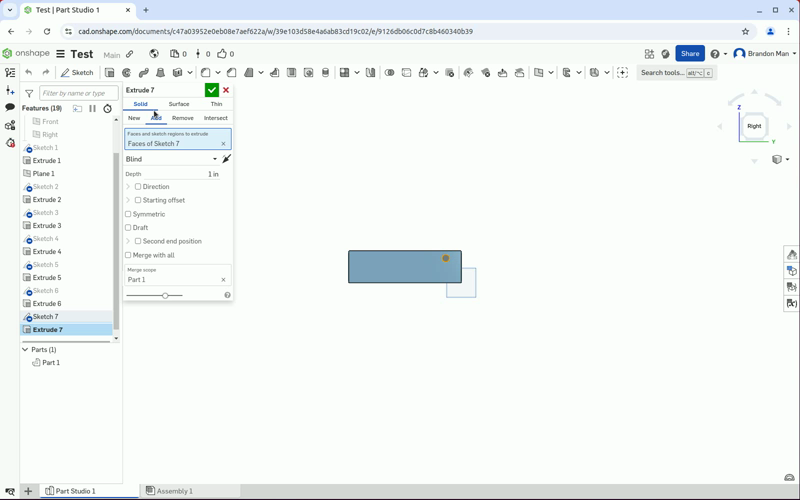
mouse_move(186, 120)
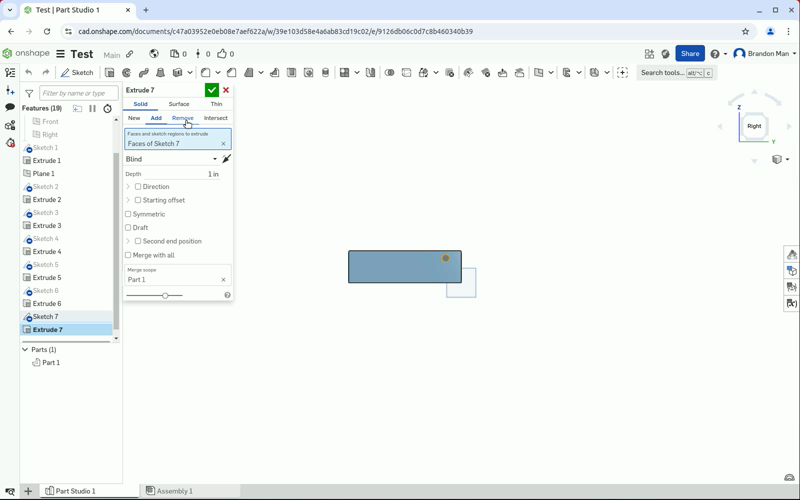
click(186, 120)
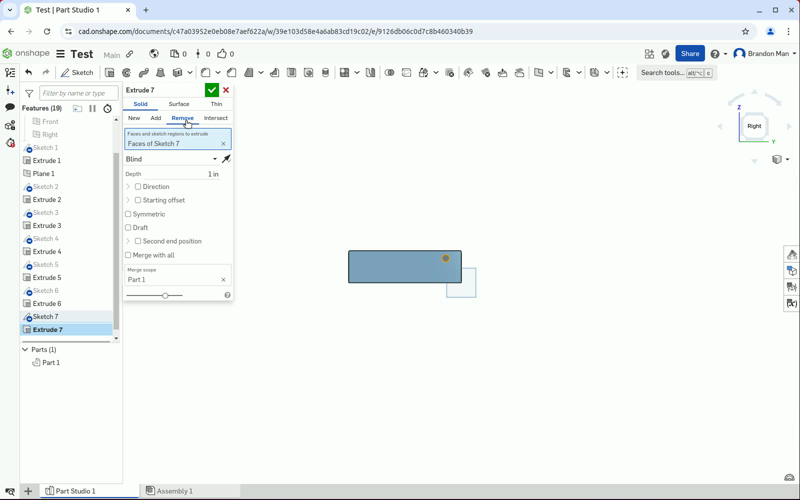
key(tab, 4)
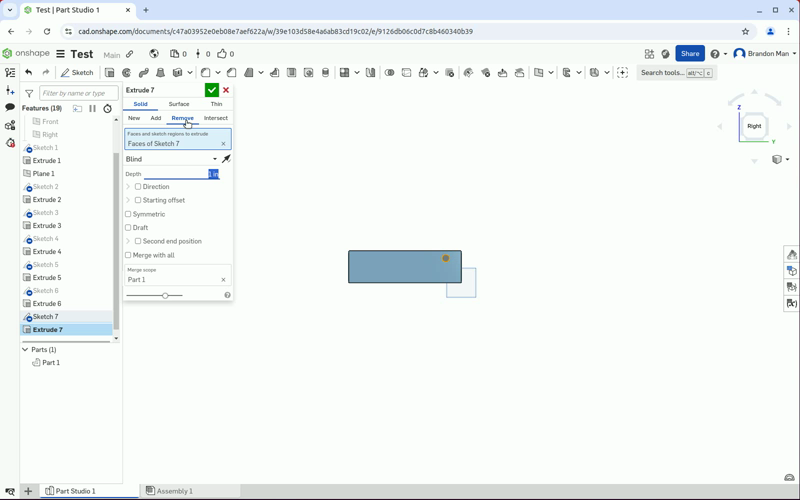
text(6.499)
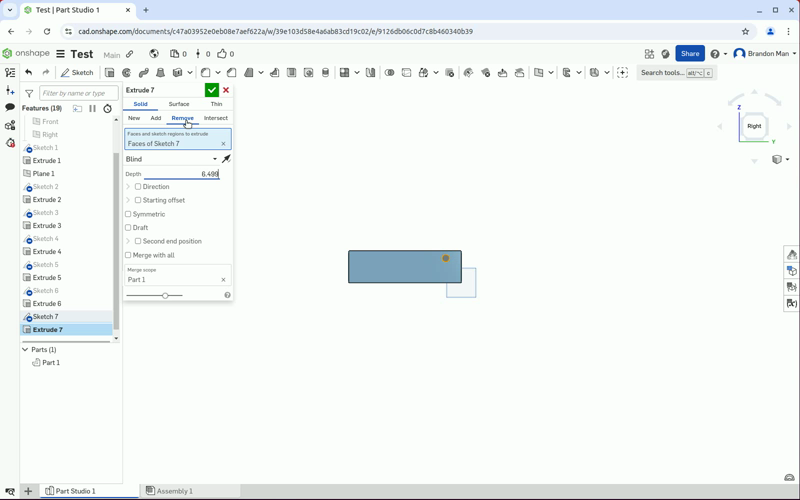
key(tab, 6)
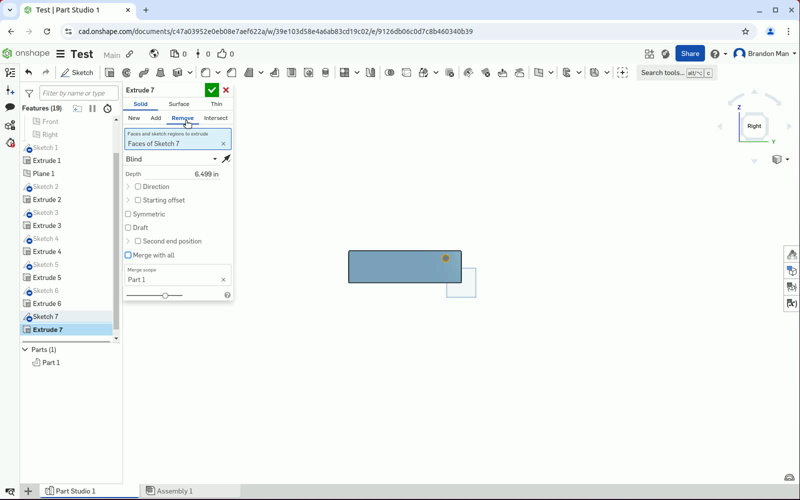
key(space)
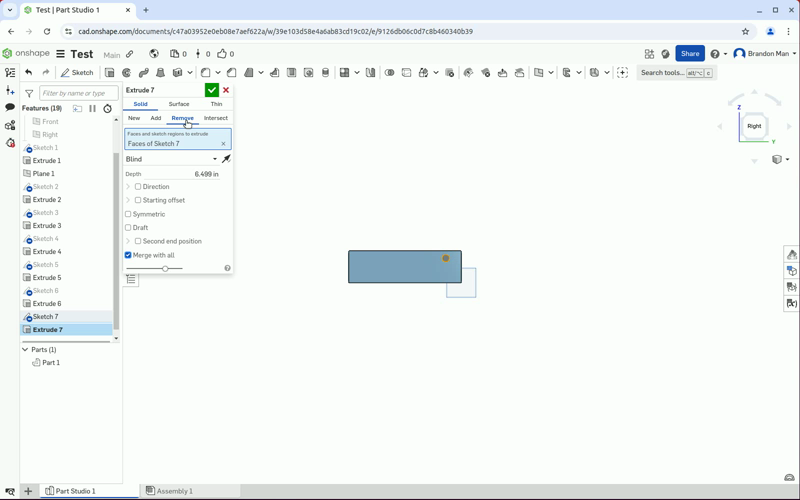
key(enter)
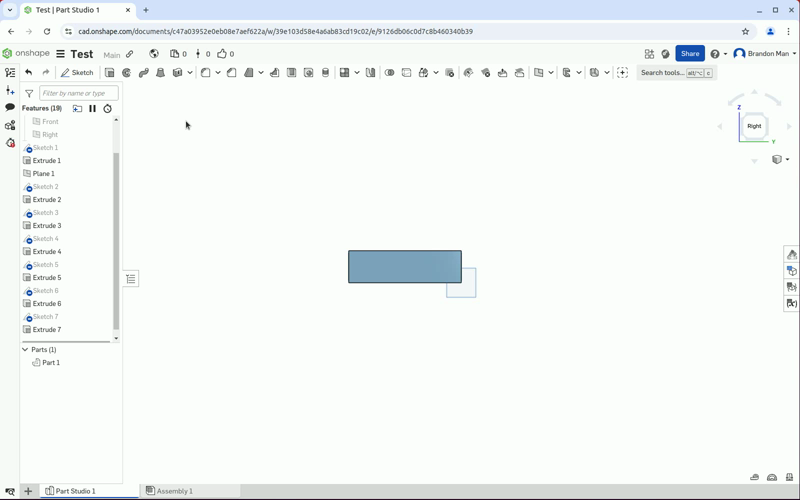
key(shift+h)
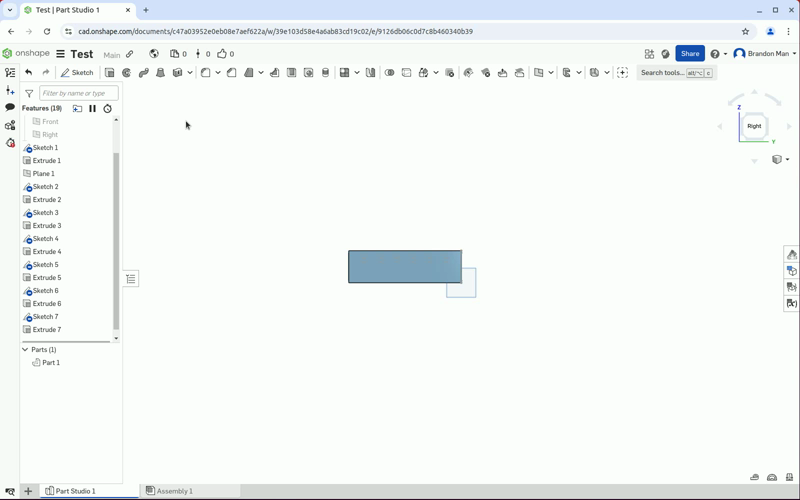
key(shift+h)
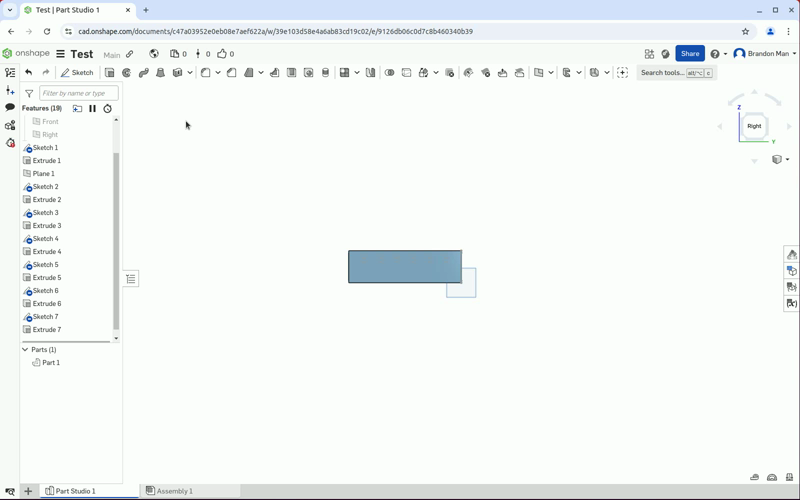
key(shift+7)
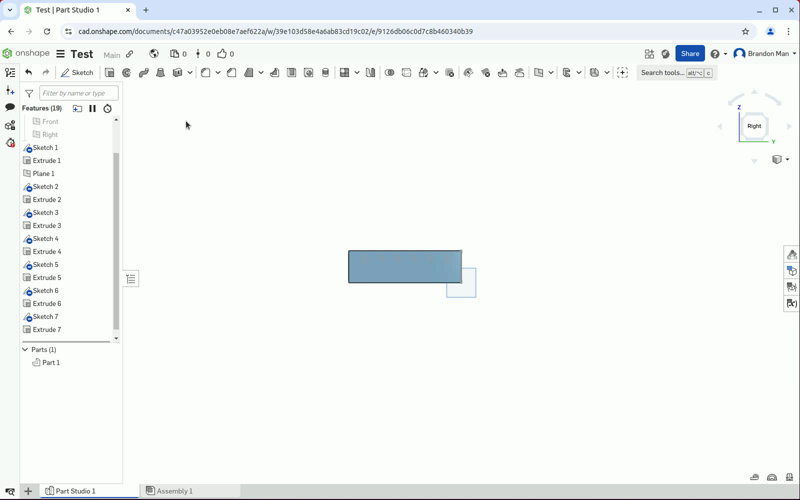
key(right, 2)
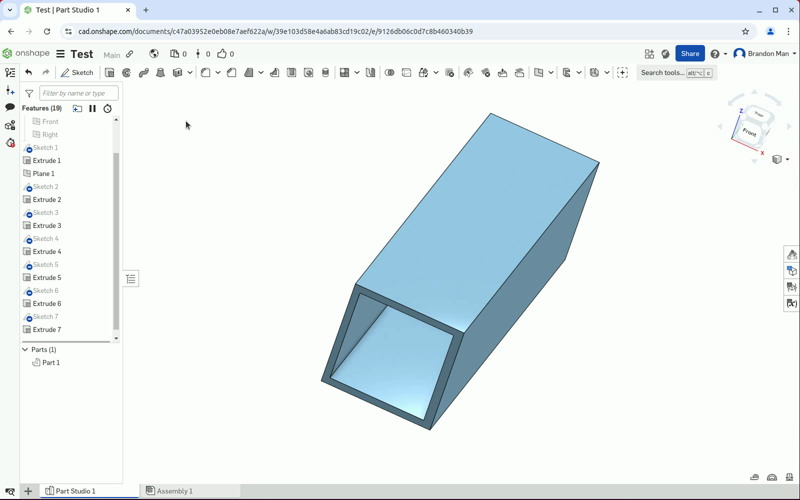
key(down, 2)
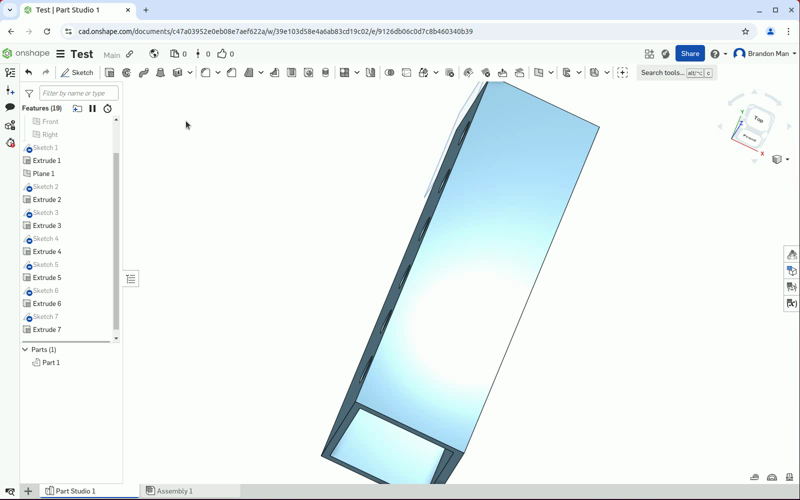
key(up, 2)
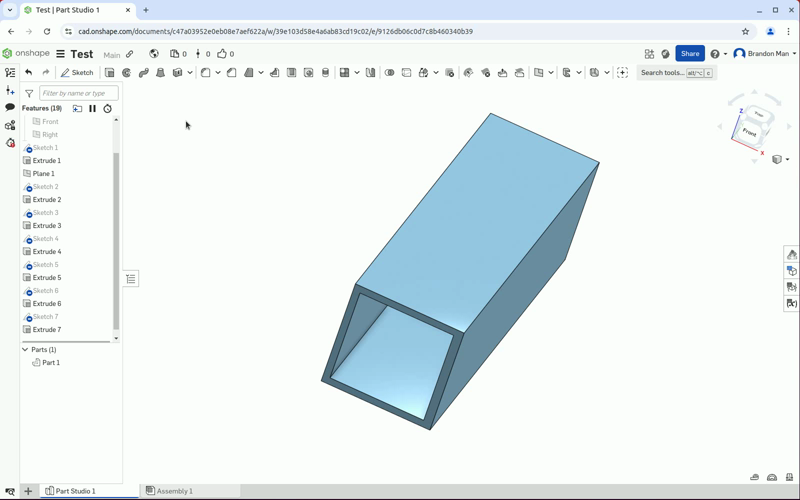
key(left, 2)
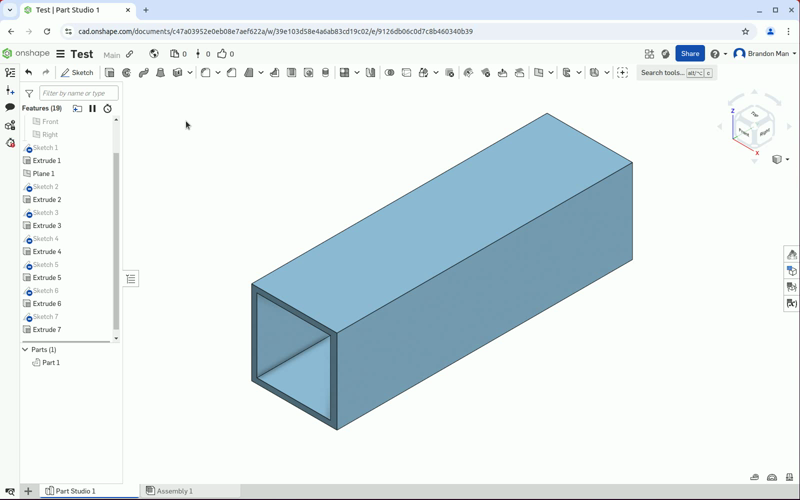
mouse_move(69, 150)
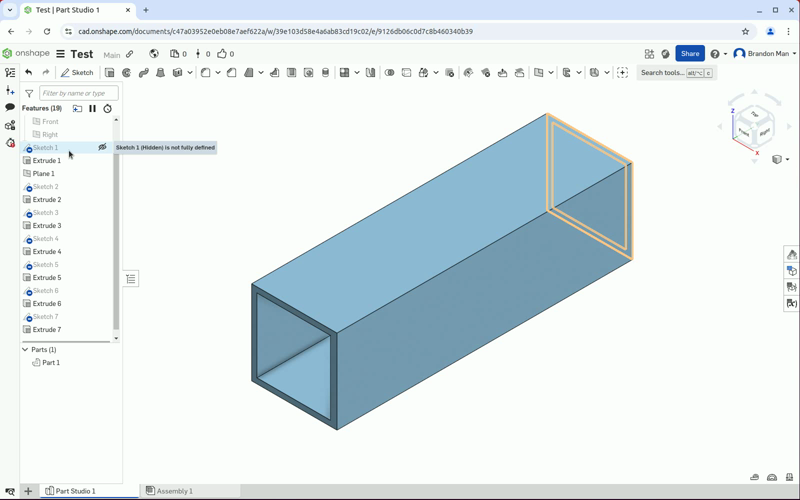
click(69, 150)